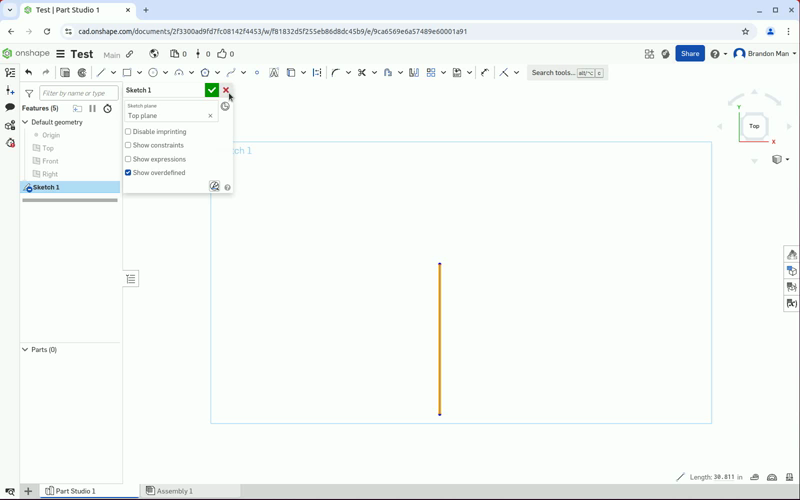
key(shift+h)
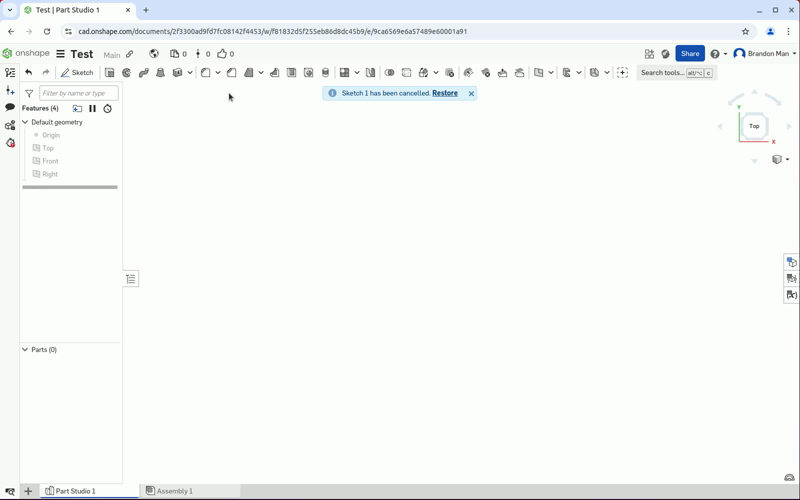
mouse_move(73, 352)
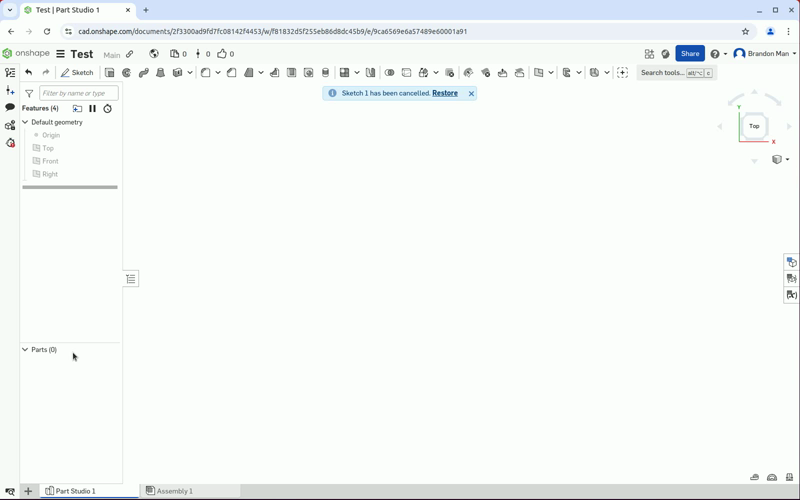
key(y)
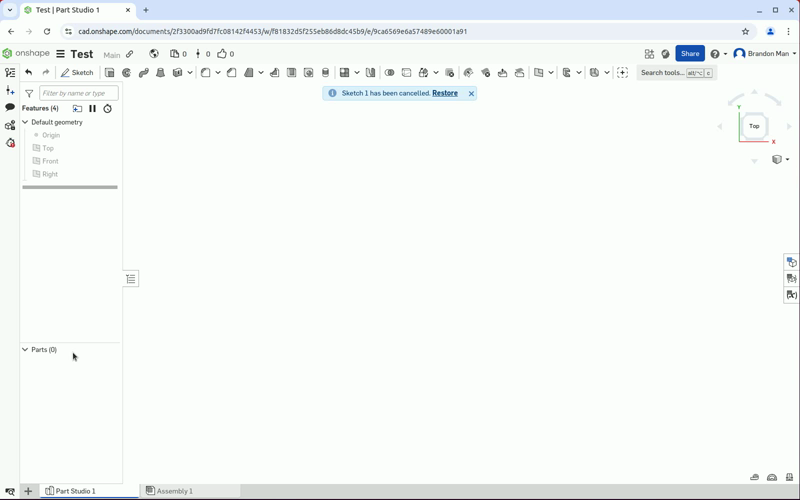
key(shift+p)
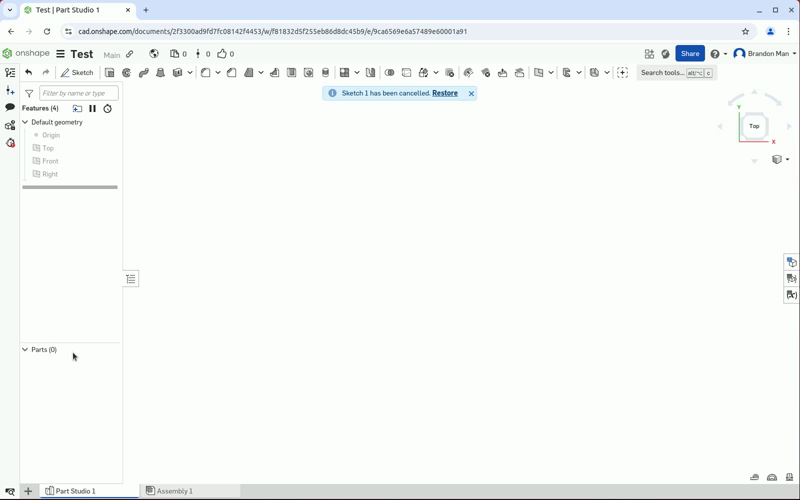
key(space)
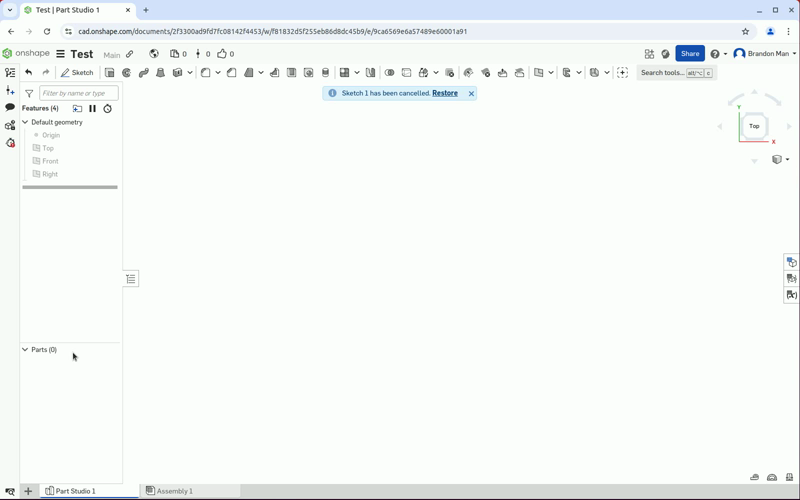
key_down(shift)
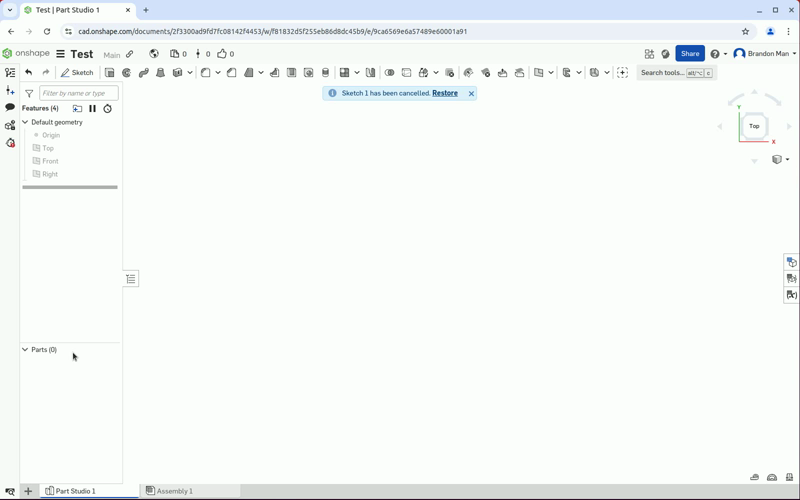
key(up)
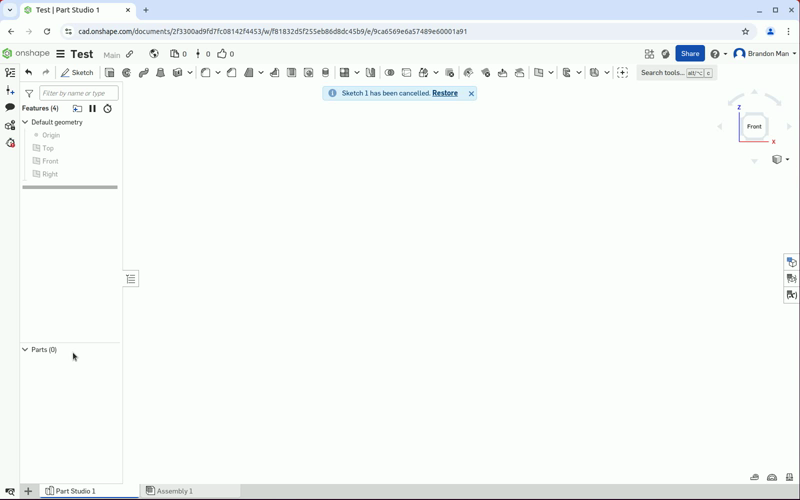
key_up(shift)
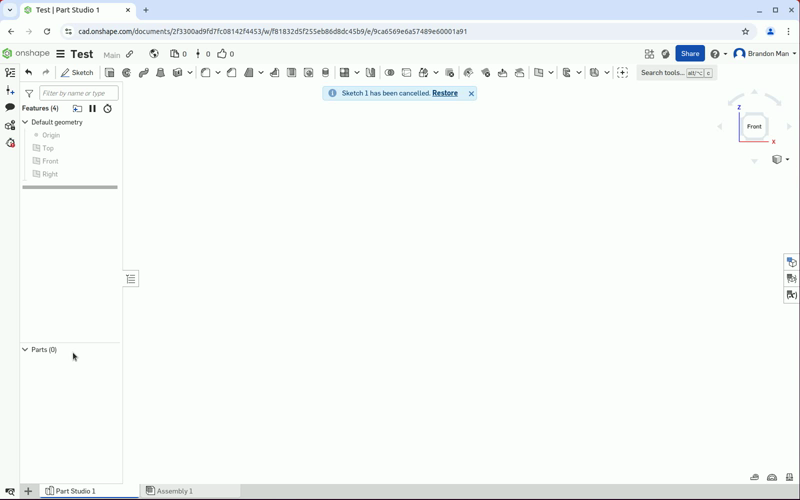
mouse_move(73, 352)
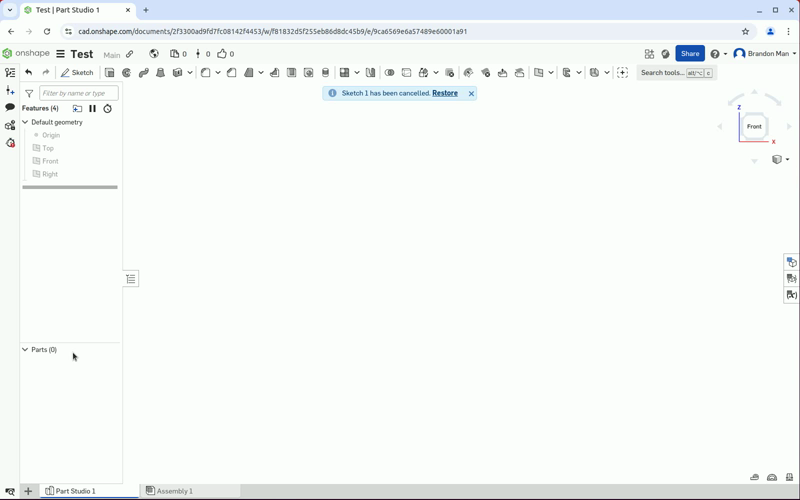
key(shift+y)
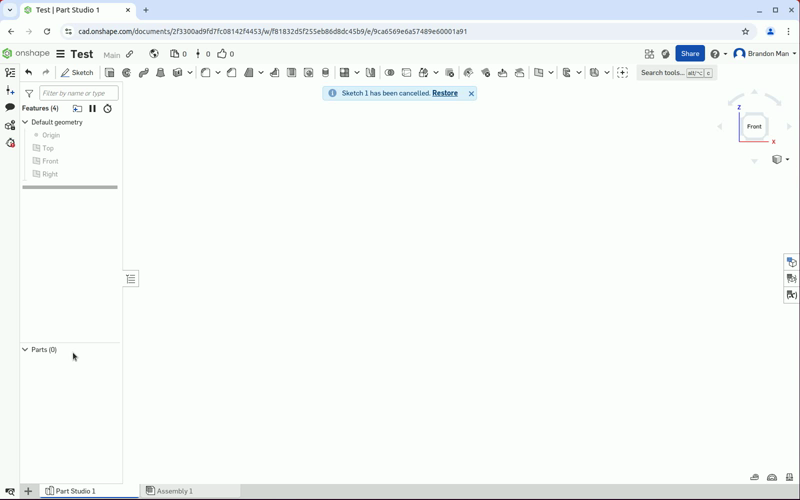
key(shift+s)
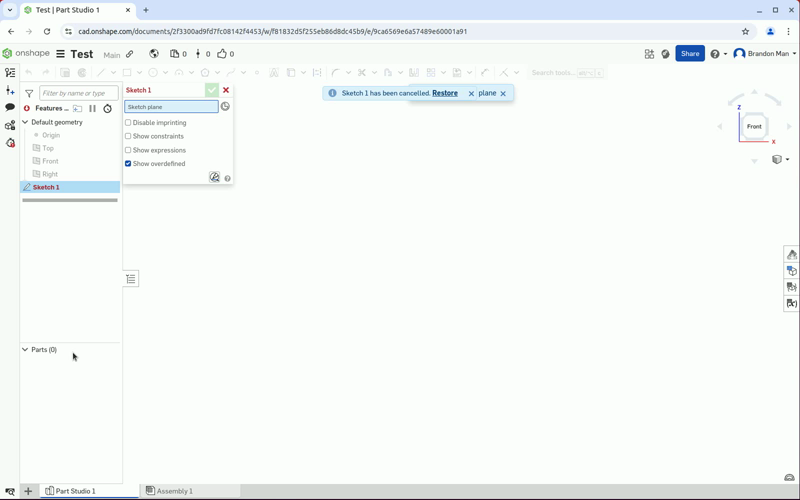
mouse_move(73, 163)
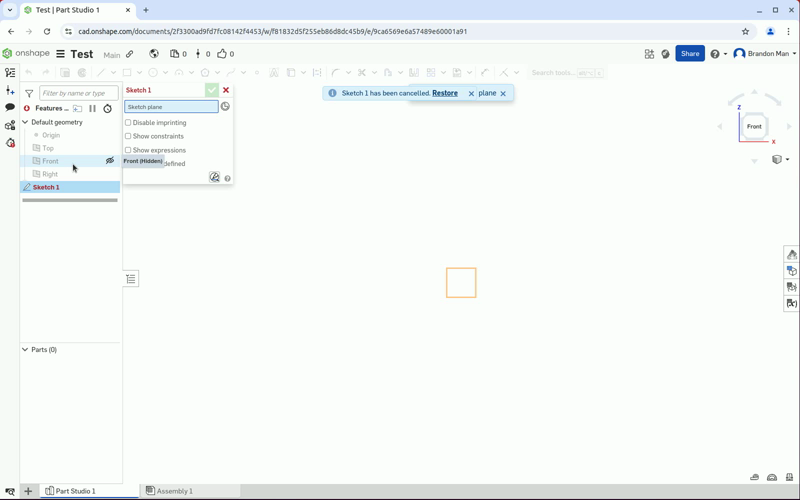
click(73, 163)
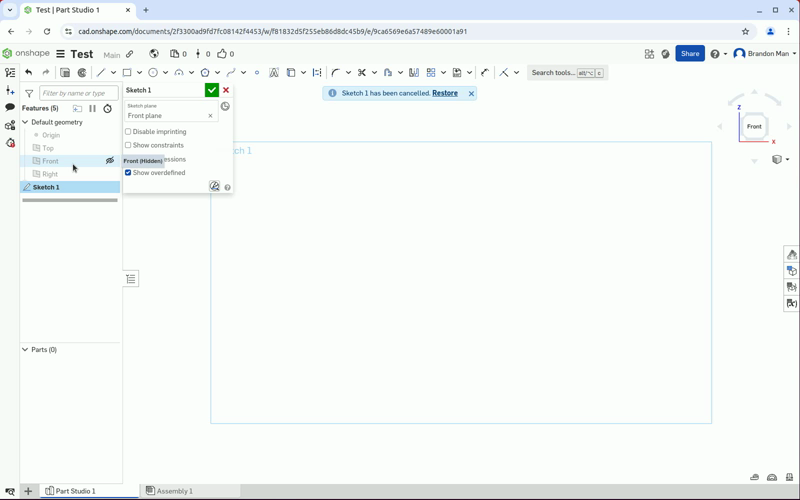
mouse_move(73, 352)
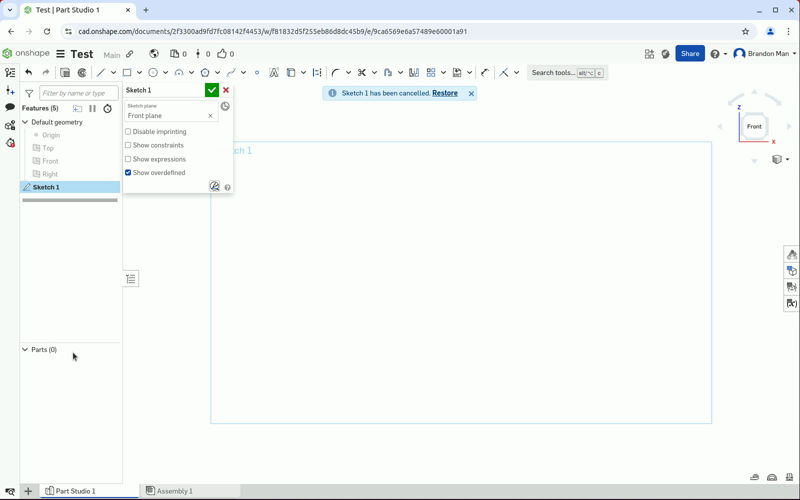
key(y)
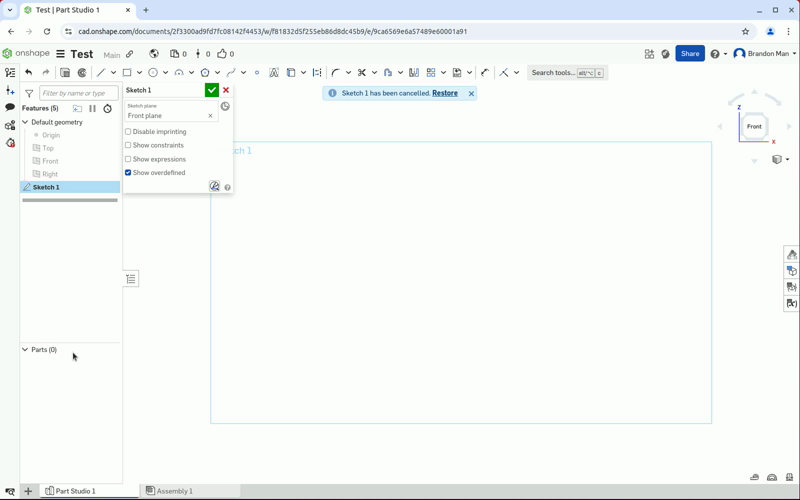
key(c)
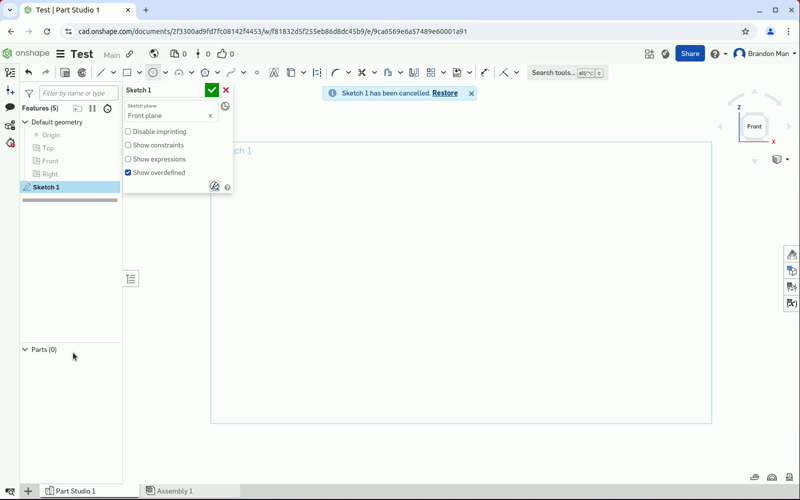
key_down(shift)
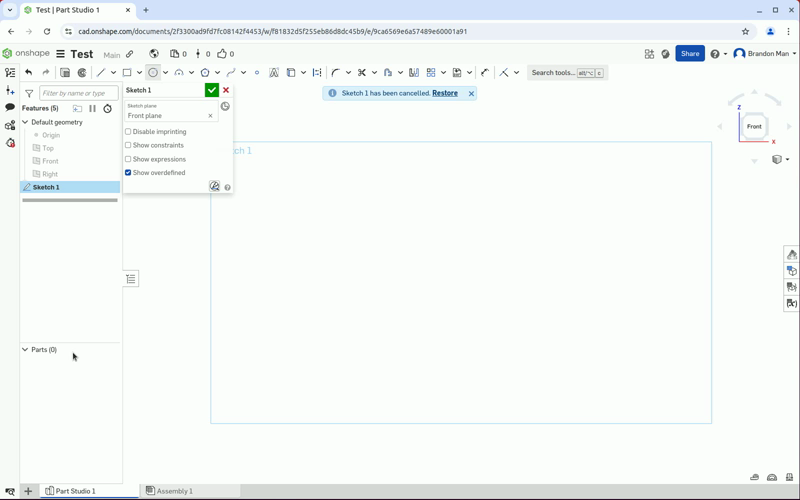
mouse_move(461, 178)
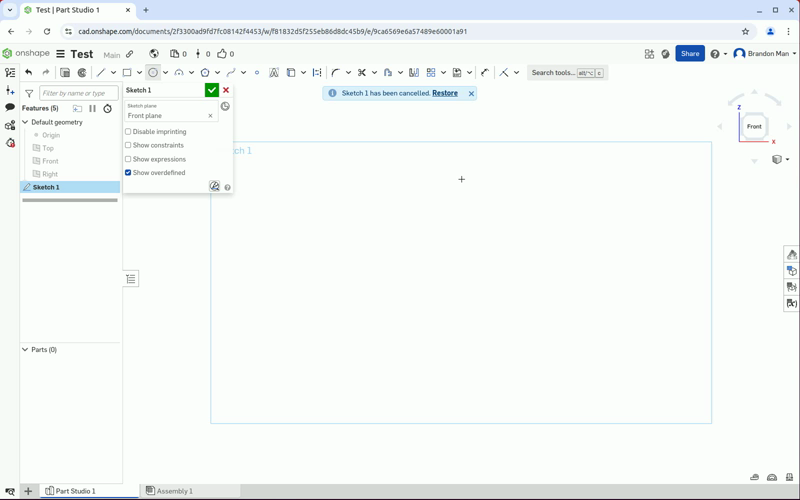
click(461, 178)
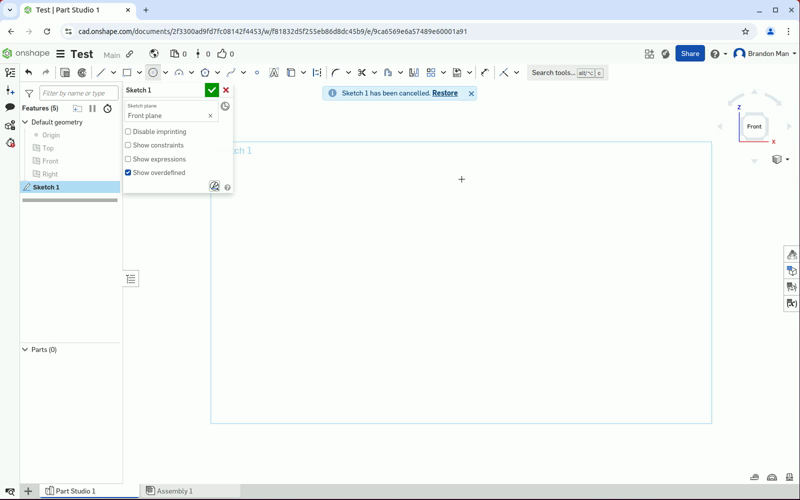
key_up(shift)
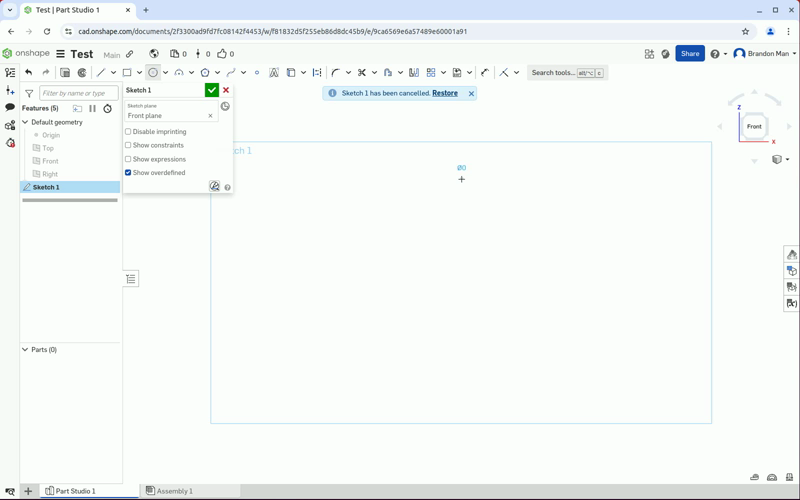
mouse_move(471, 178)
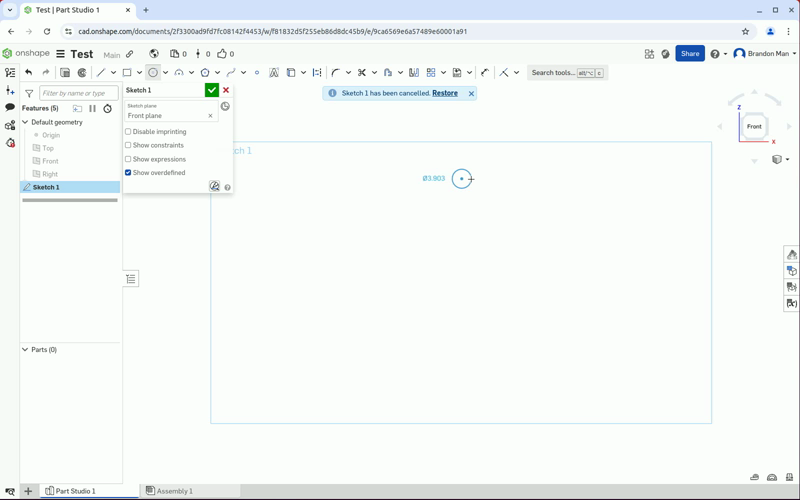
click(471, 178)
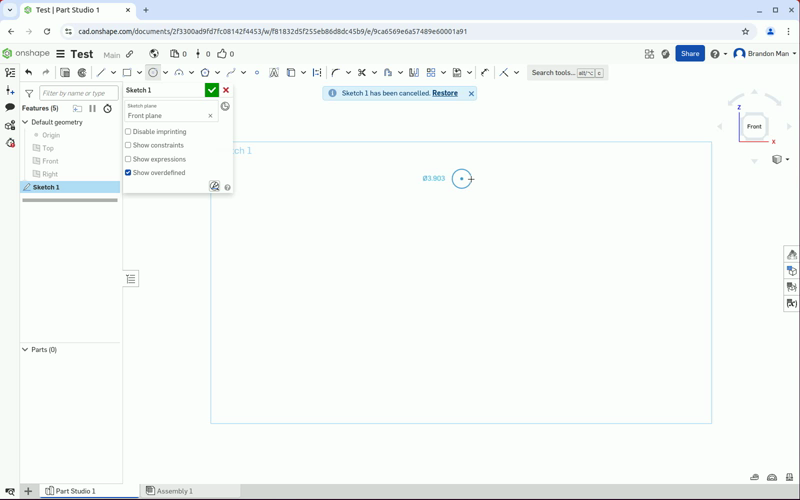
key(esc)
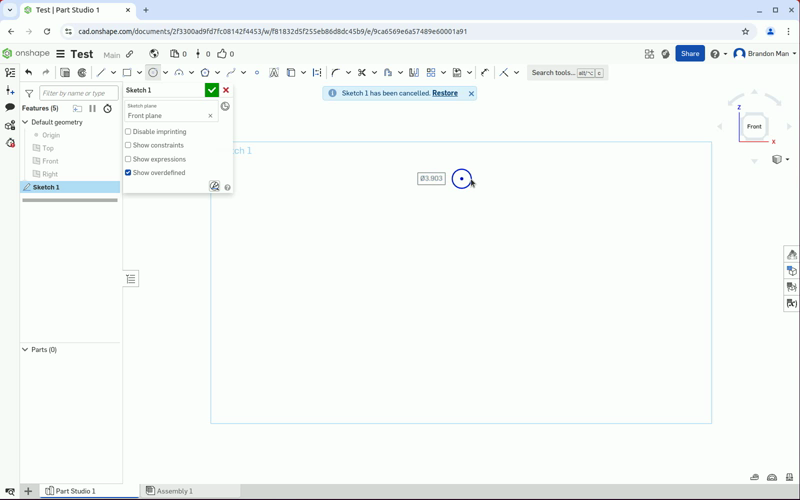
key(c)
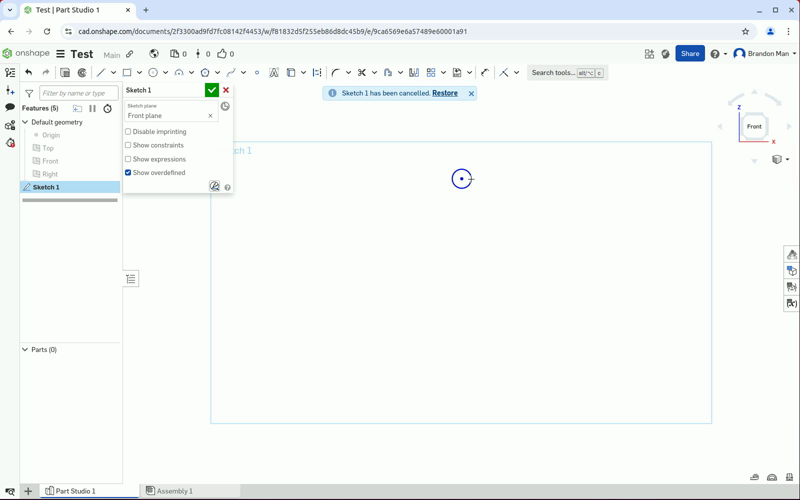
key_down(shift)
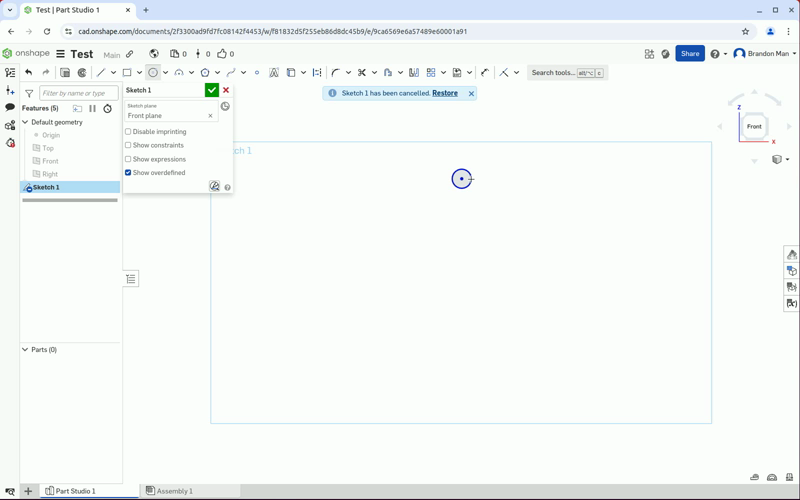
mouse_move(461, 178)
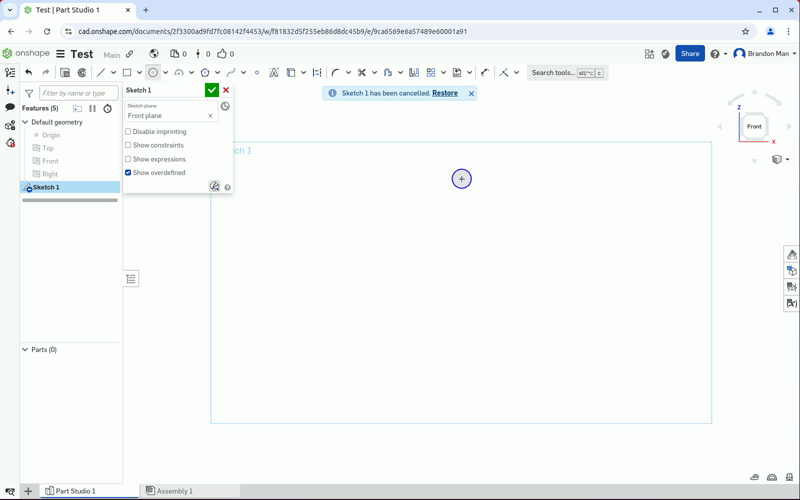
click(461, 178)
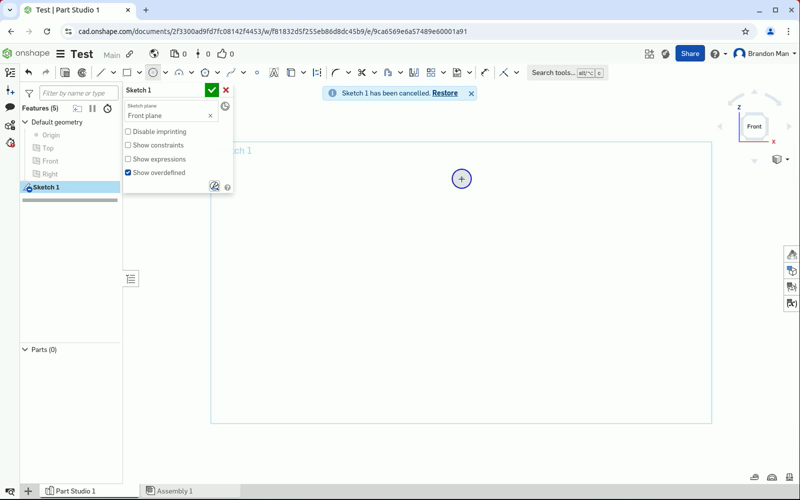
key_up(shift)
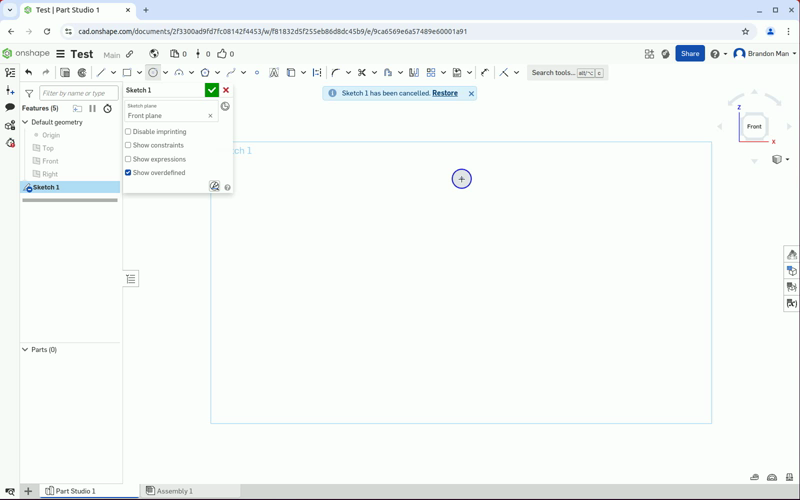
mouse_move(464, 178)
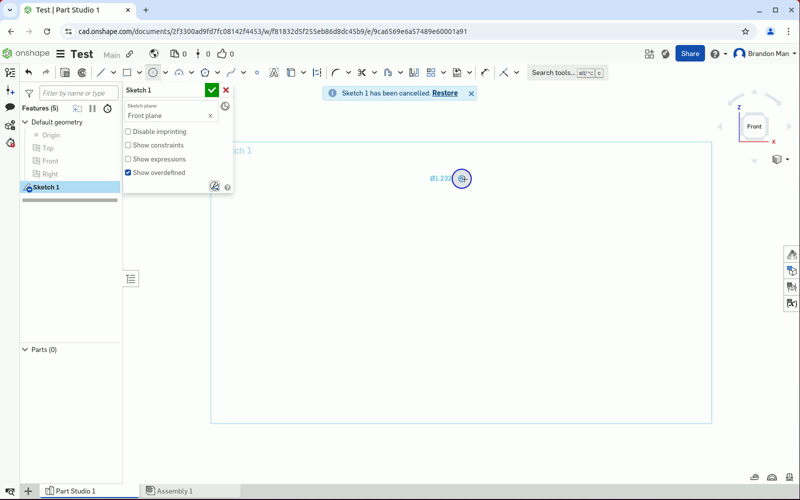
scroll(6)
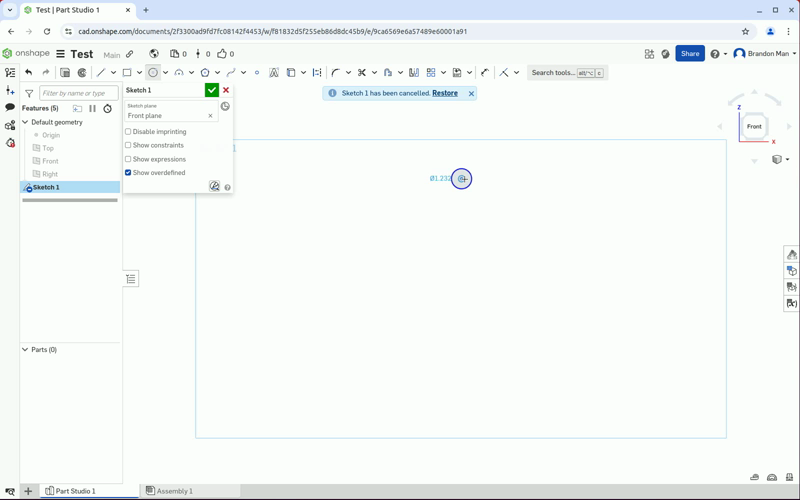
scroll(6)
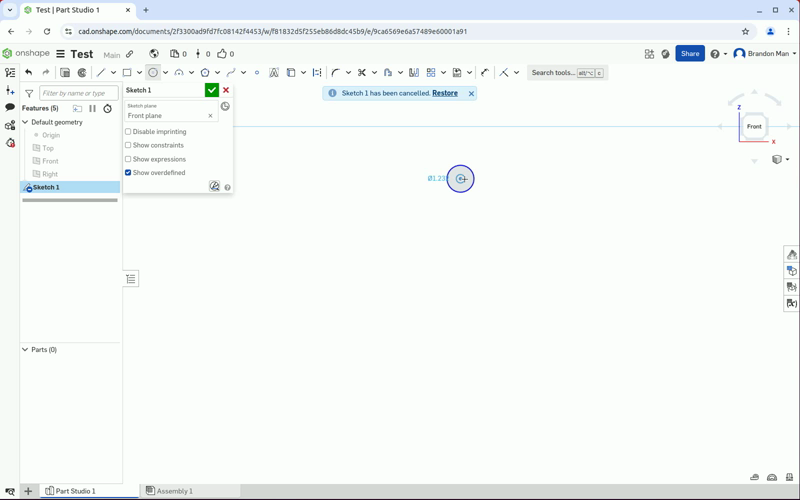
scroll(6)
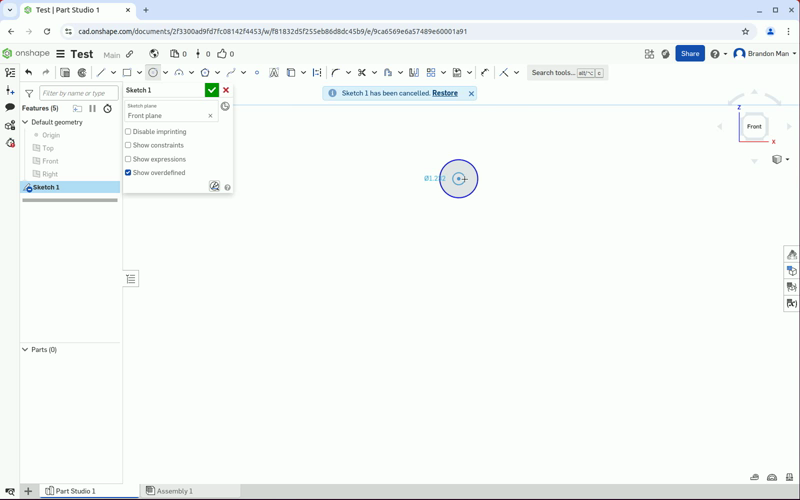
scroll(6)
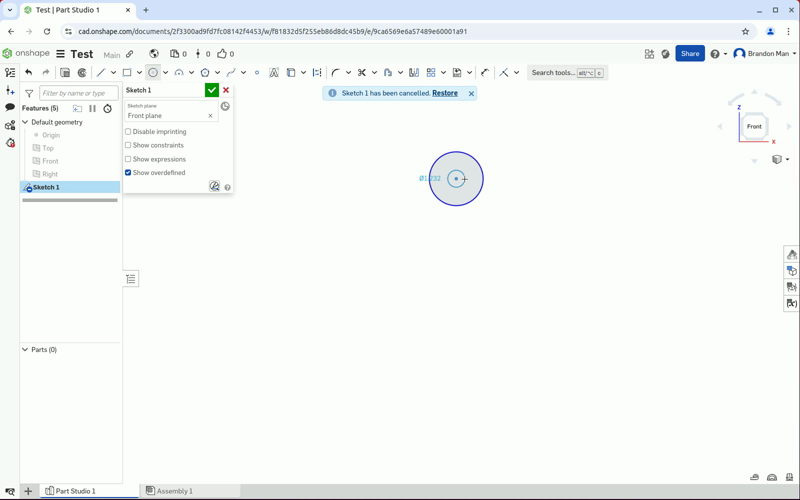
scroll(6)
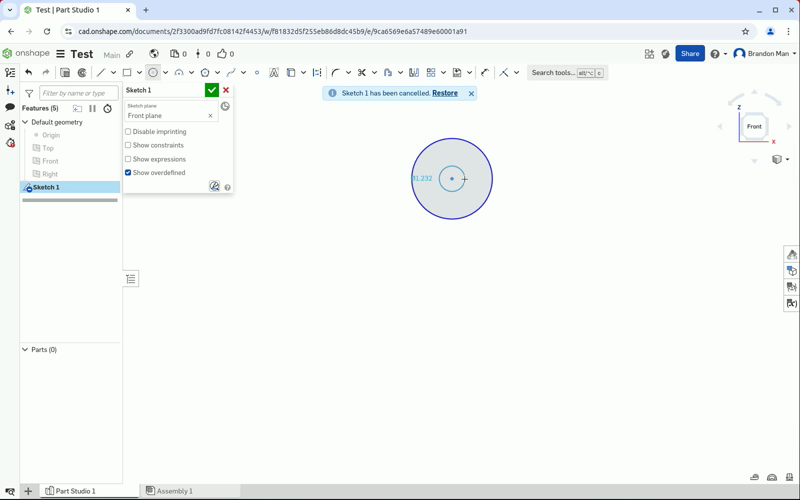
scroll(6)
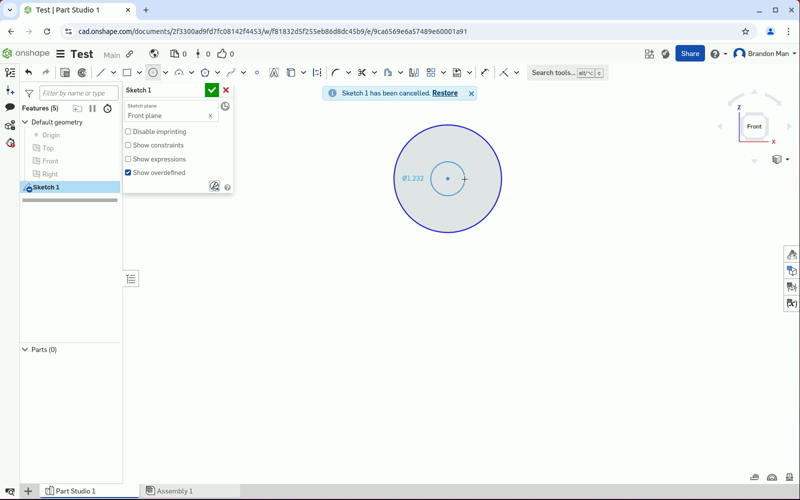
scroll(6)
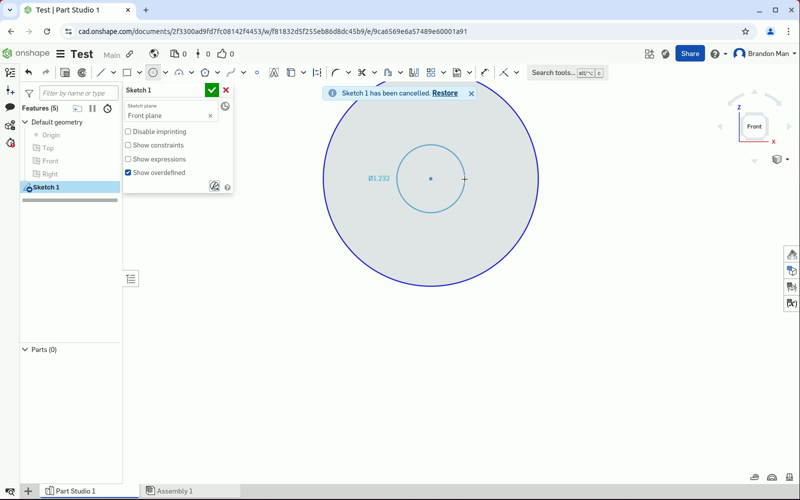
click(464, 178)
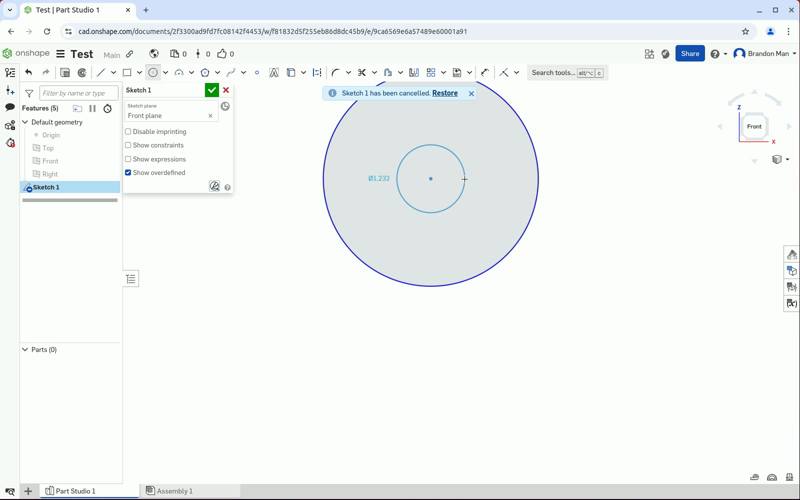
scroll(-6)
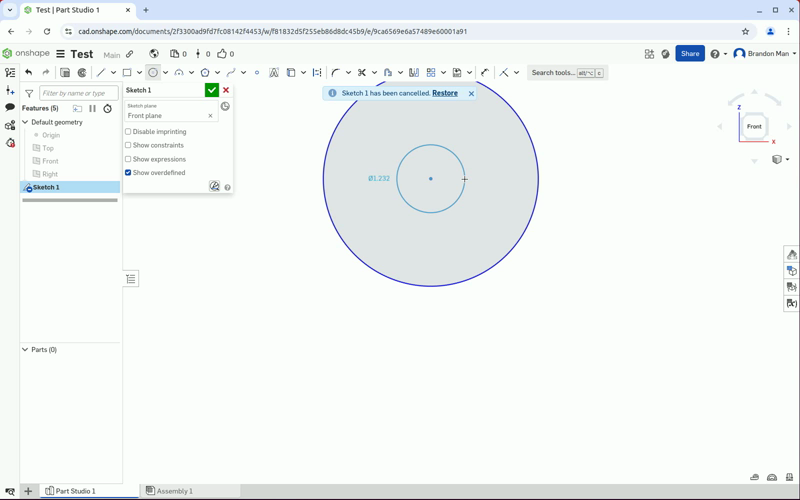
scroll(-6)
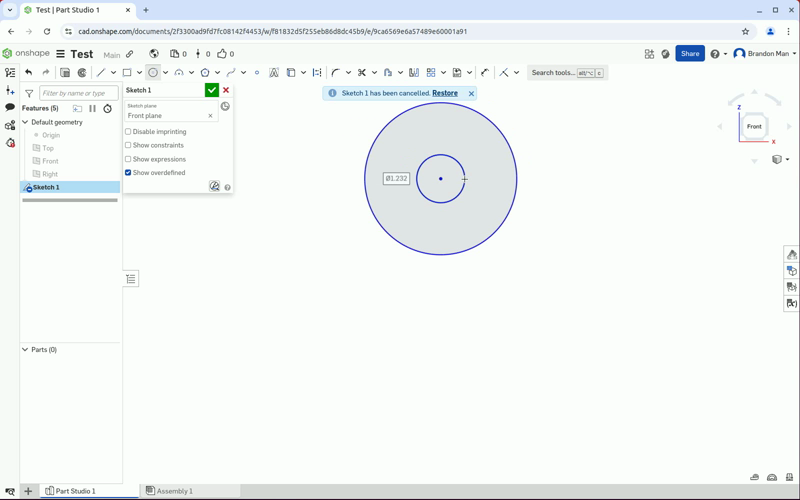
scroll(-6)
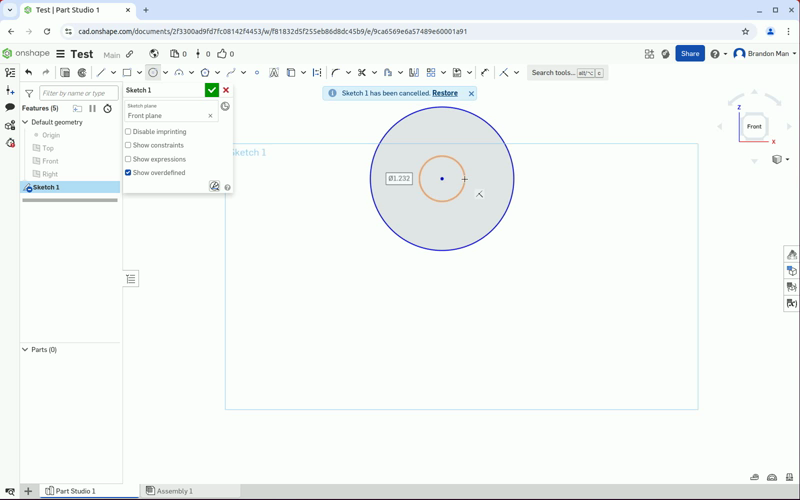
scroll(-6)
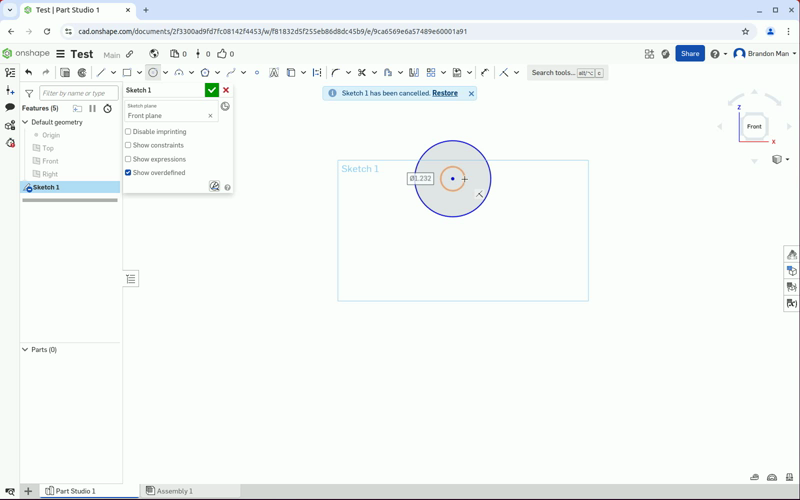
scroll(-6)
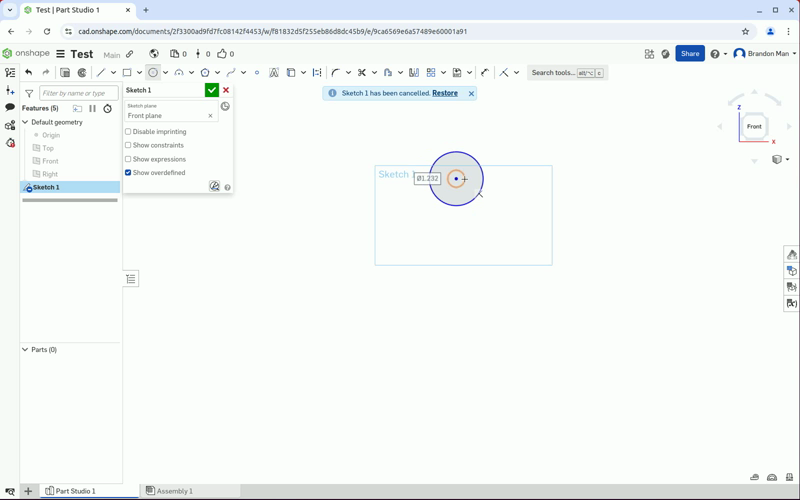
scroll(-6)
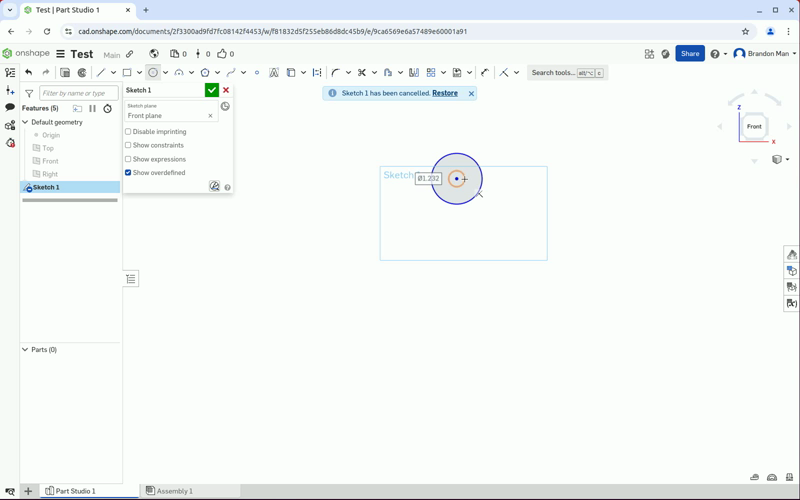
scroll(-6)
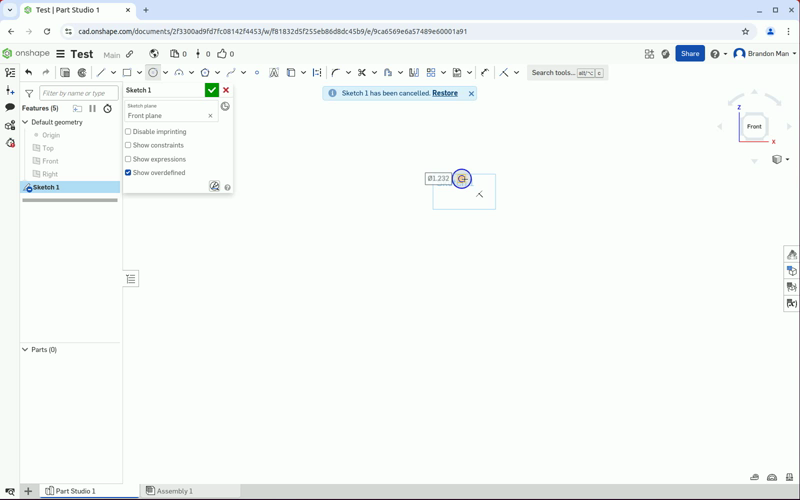
key(esc)
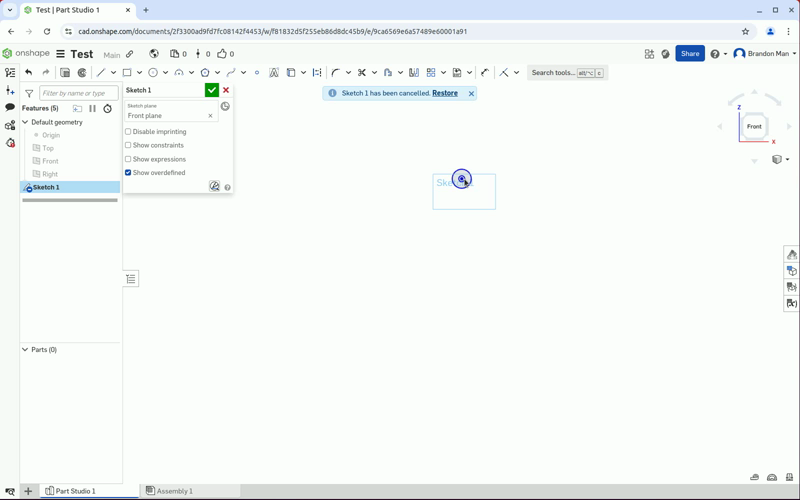
mouse_move(466, 181)
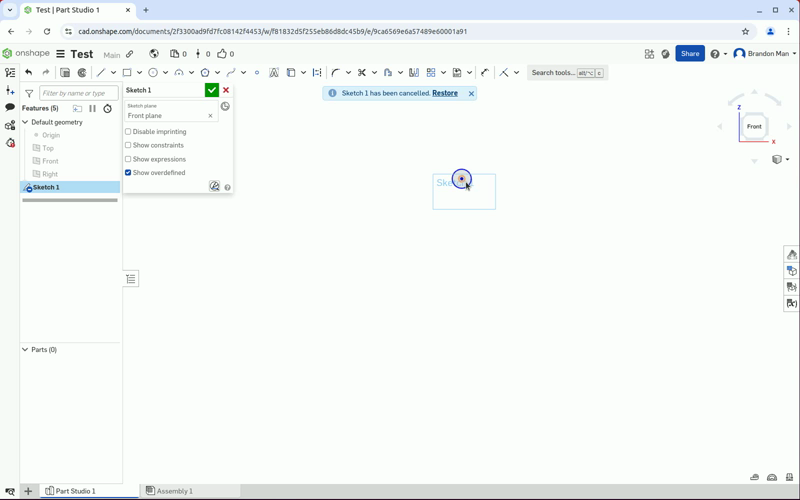
scroll(6)
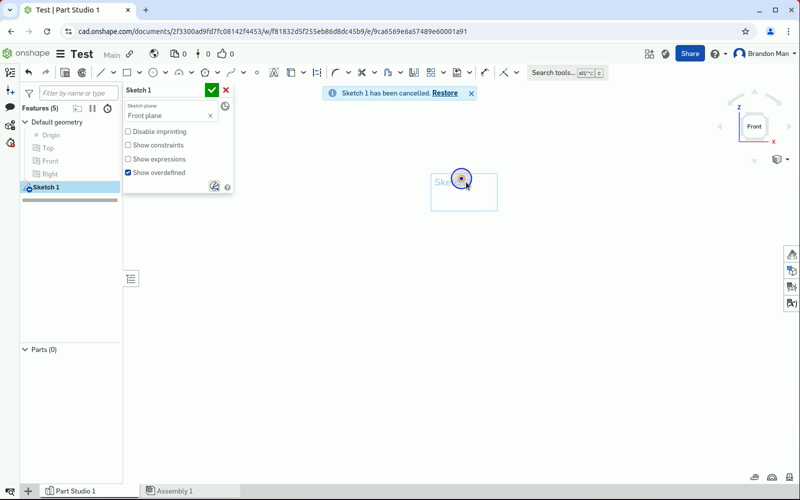
scroll(6)
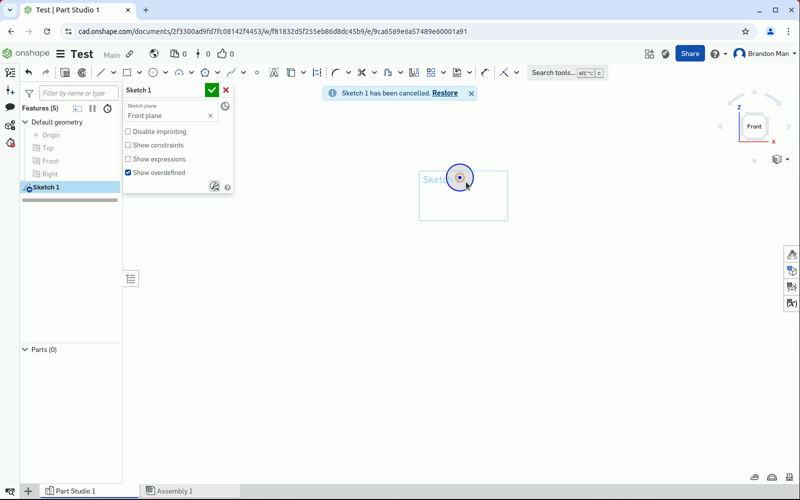
scroll(6)
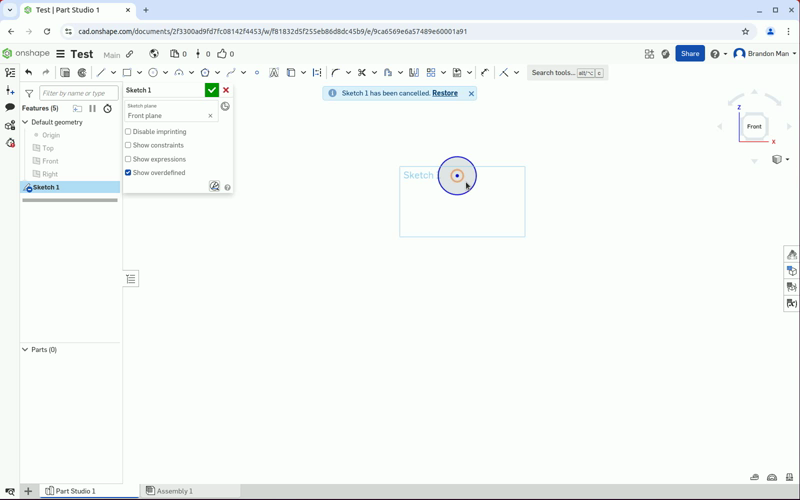
scroll(6)
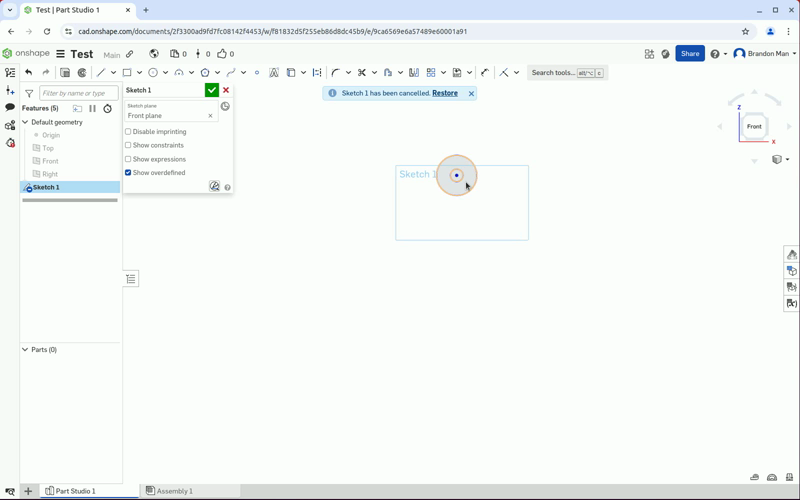
scroll(6)
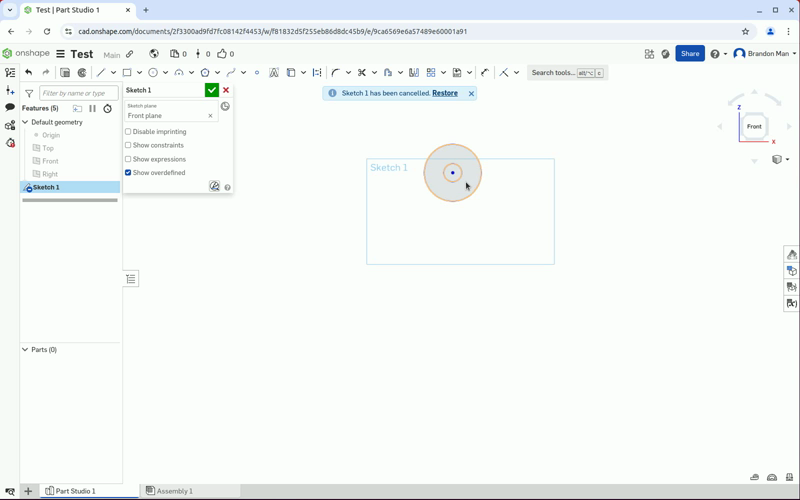
scroll(6)
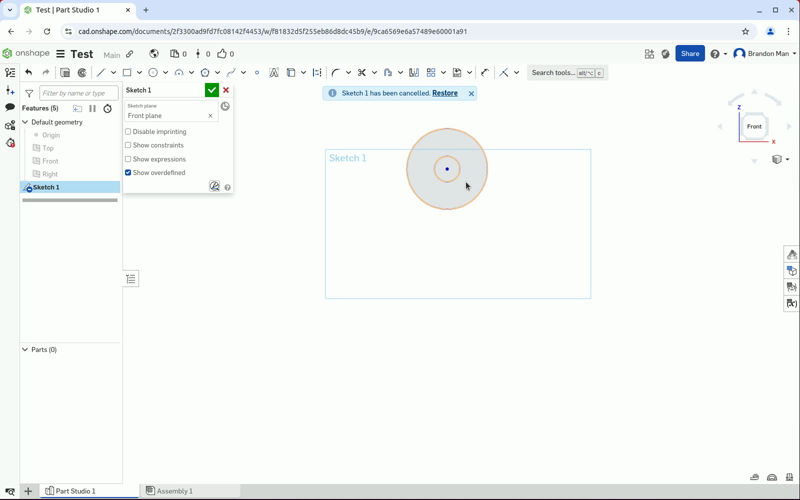
scroll(6)
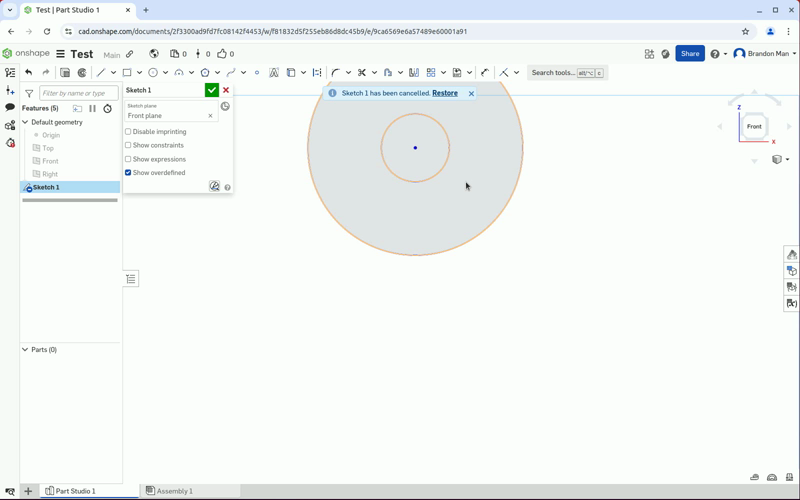
click(466, 181)
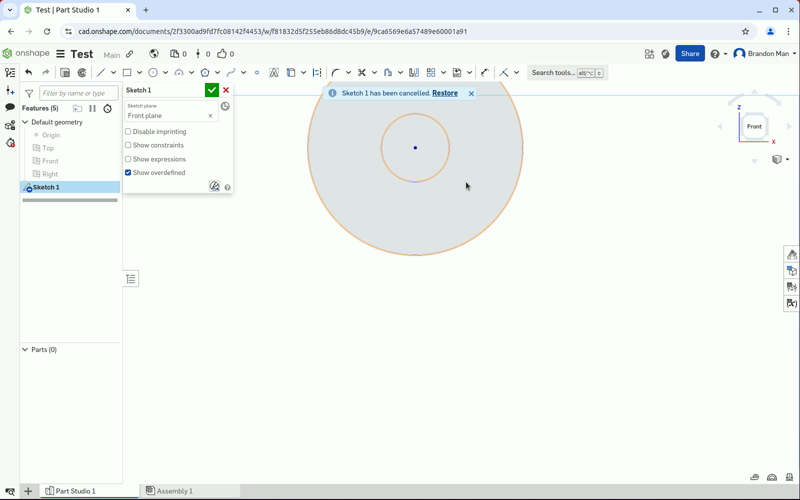
scroll(-6)
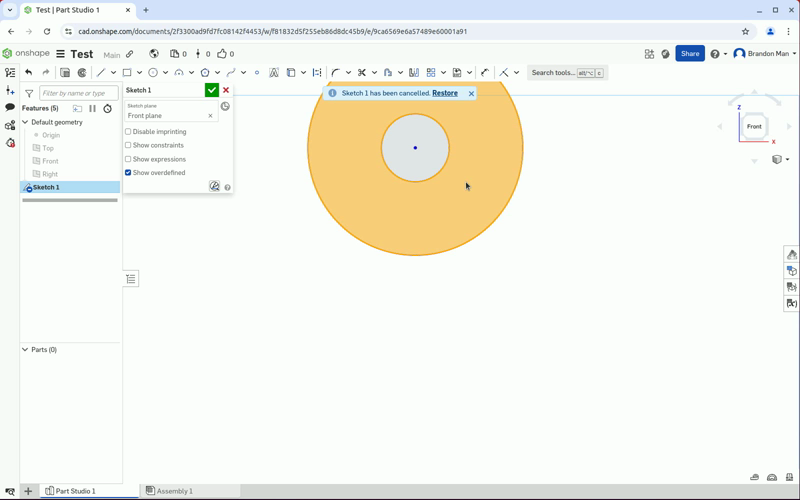
scroll(-6)
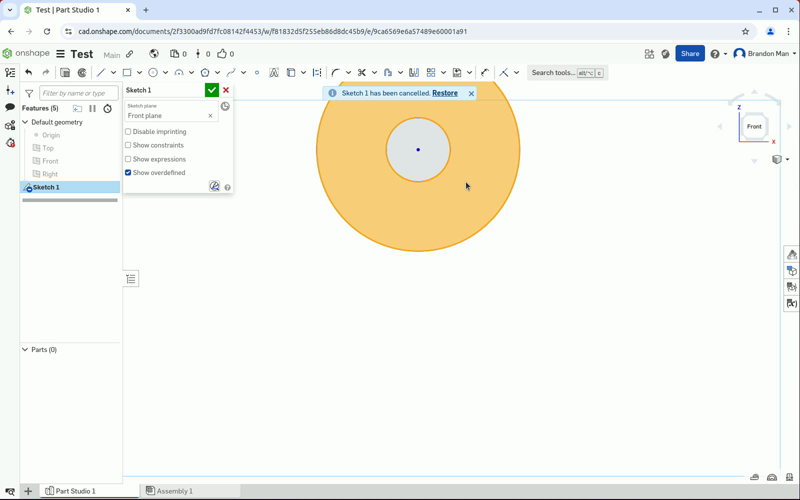
scroll(-6)
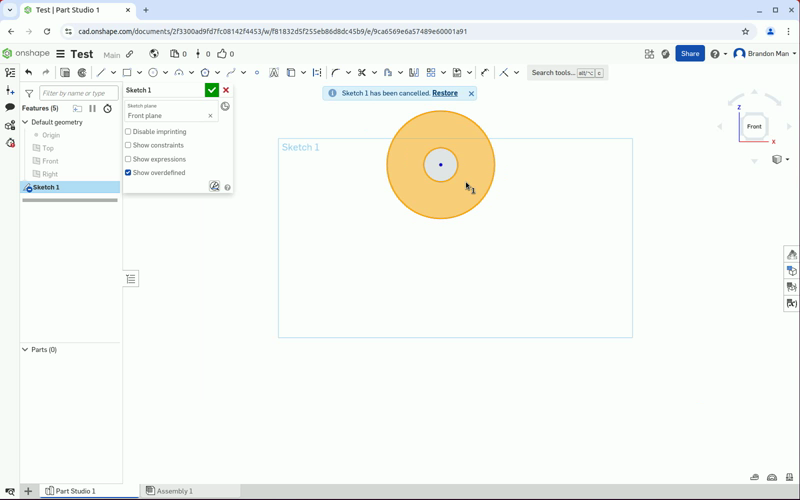
scroll(-6)
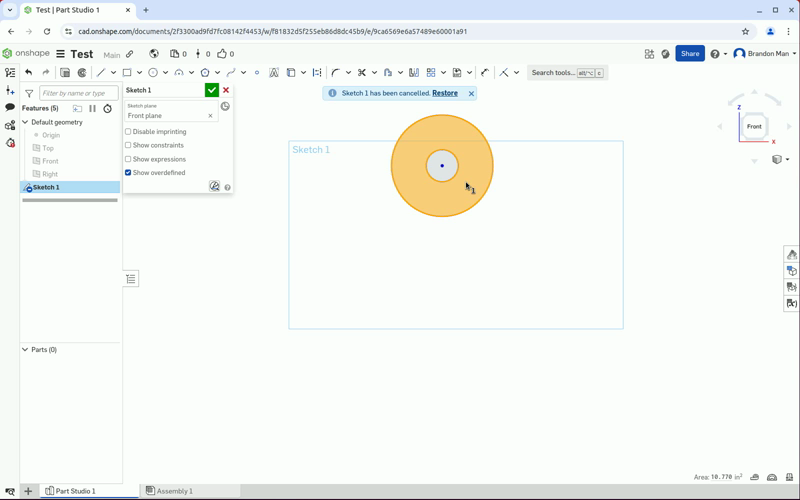
scroll(-6)
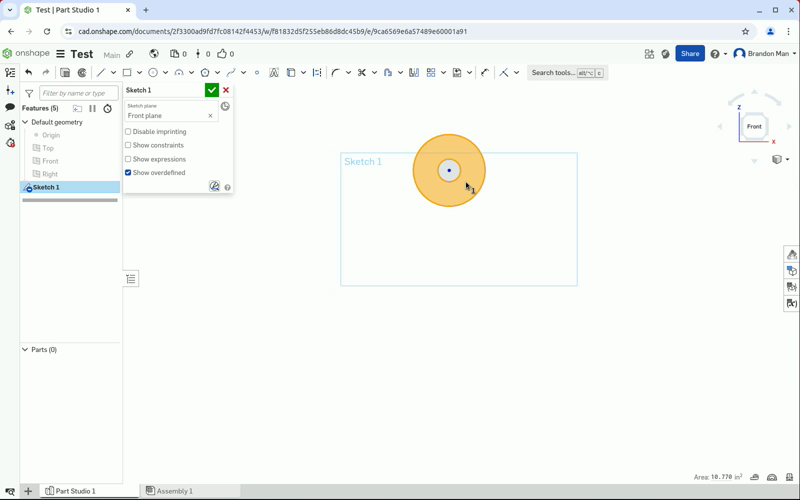
scroll(-6)
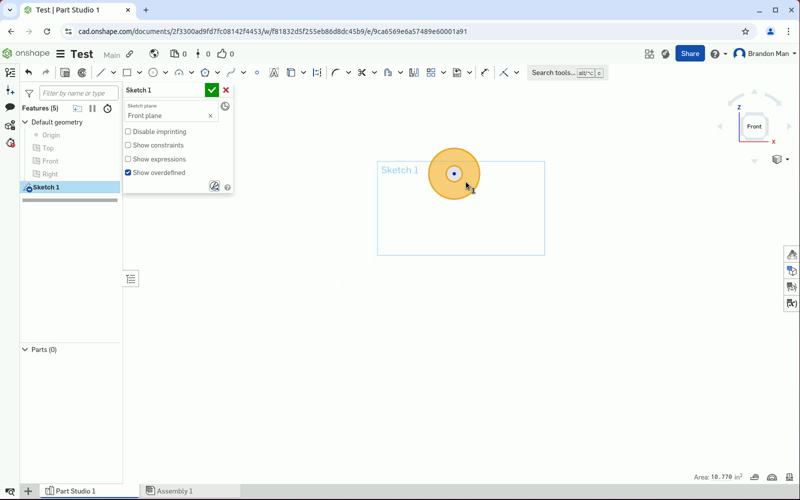
scroll(-6)
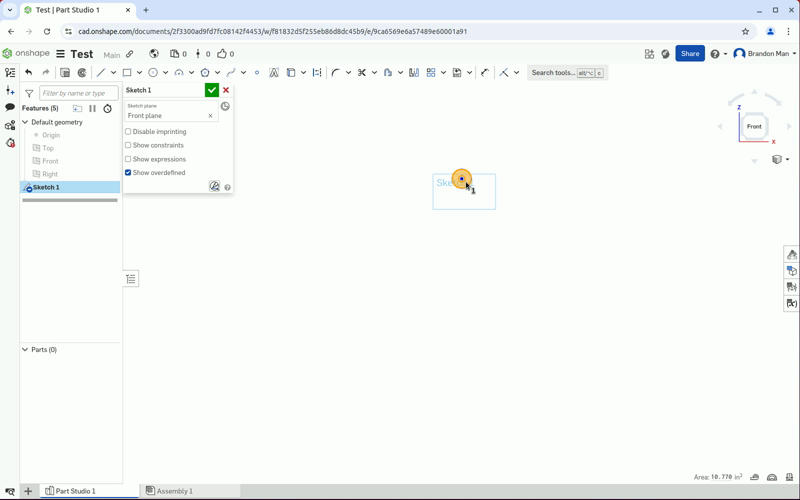
mouse_move(73, 352)
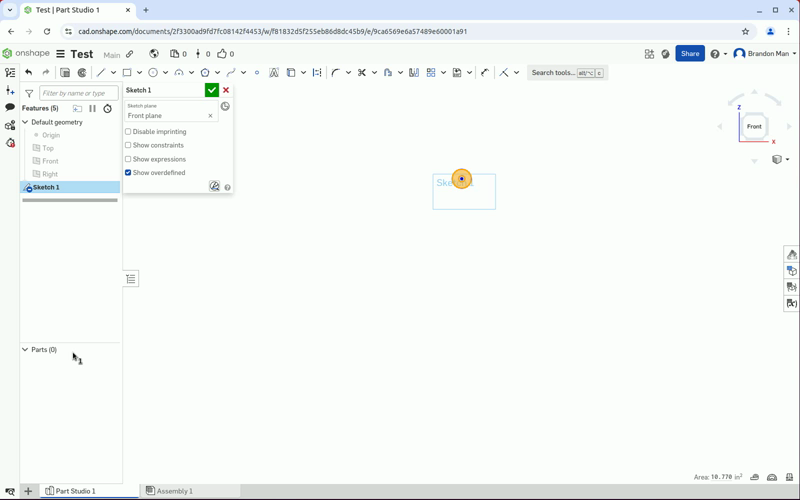
key(shift+y)
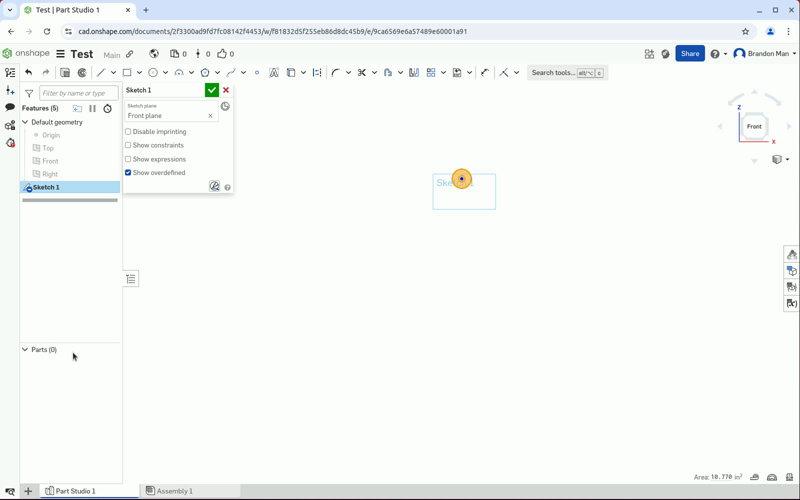
key(shift+e)
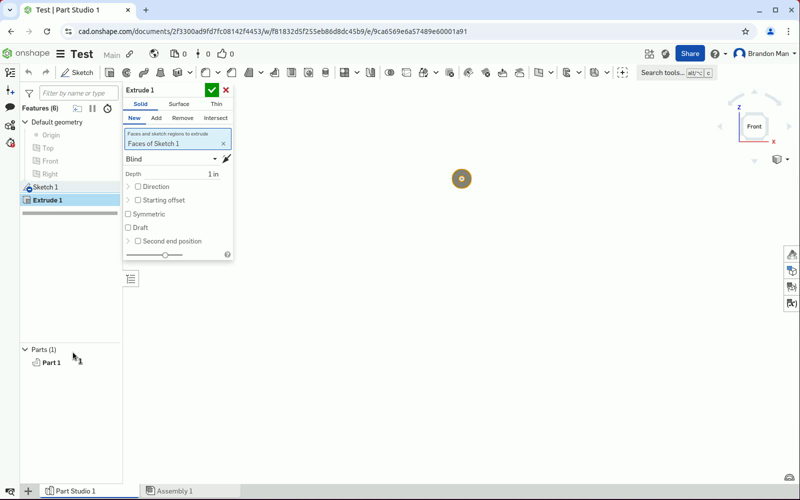
mouse_move(143, 106)
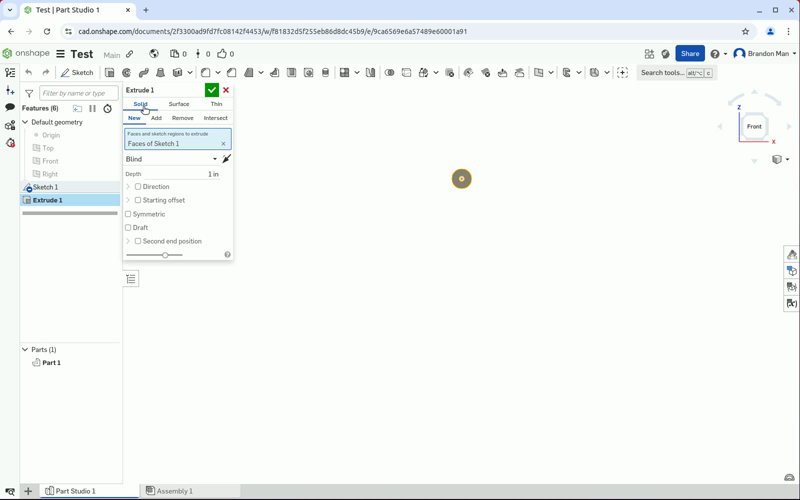
click(143, 106)
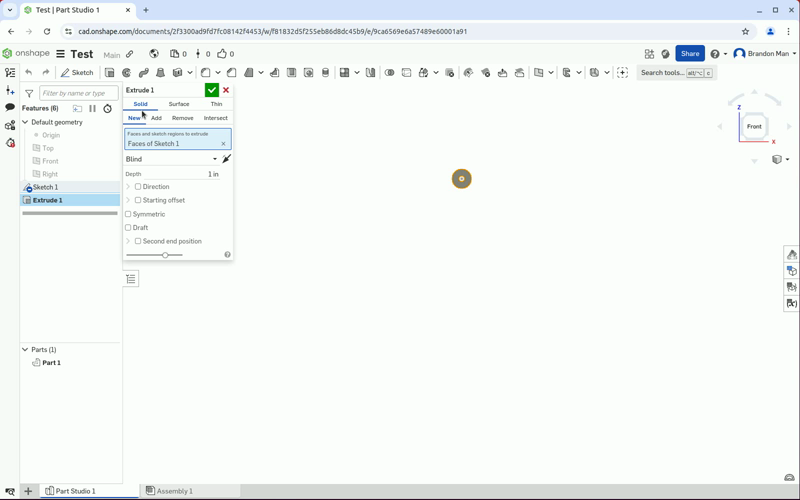
mouse_move(137, 120)
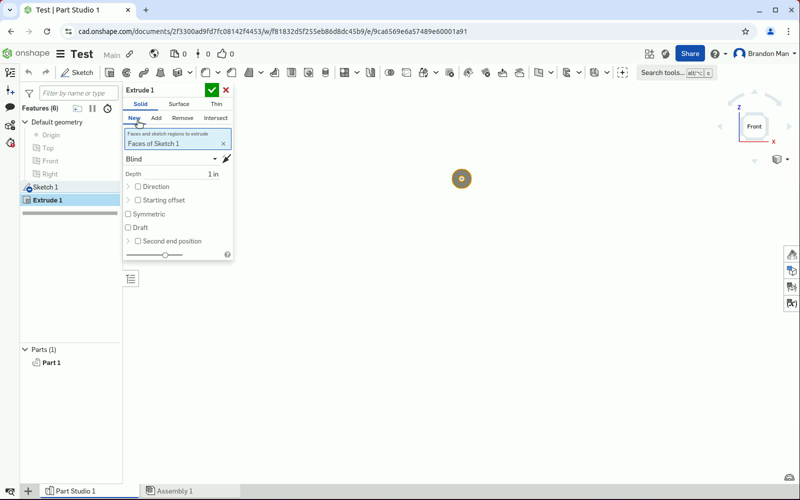
click(137, 120)
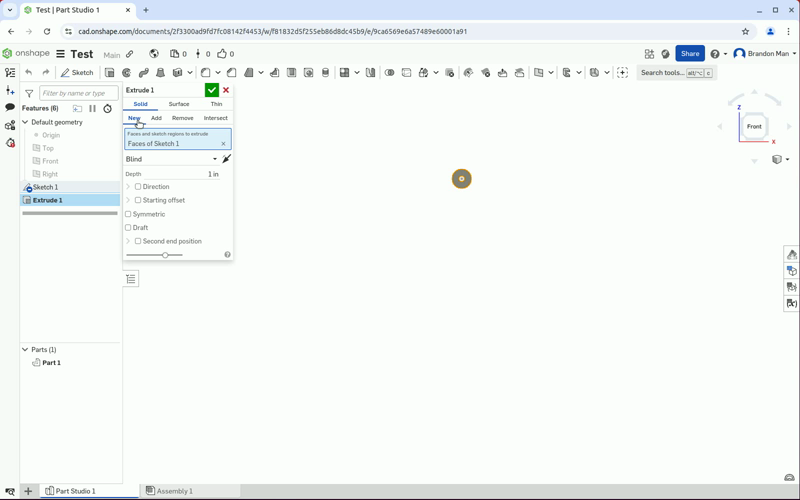
key(tab, 4)
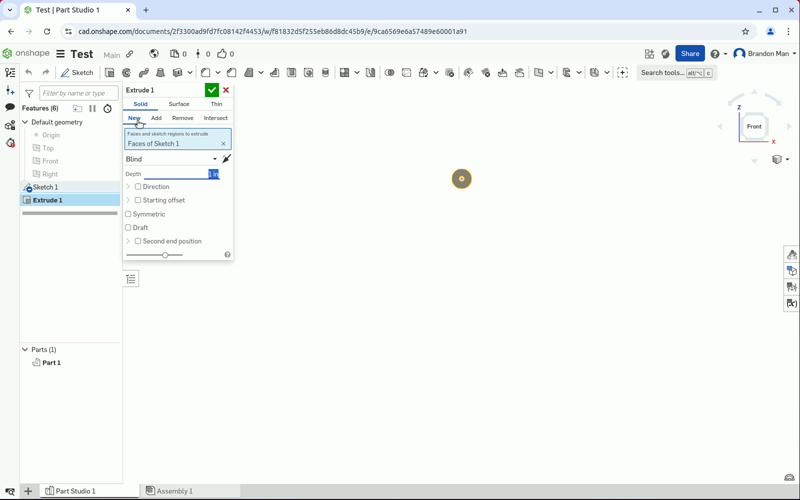
text(0.481)
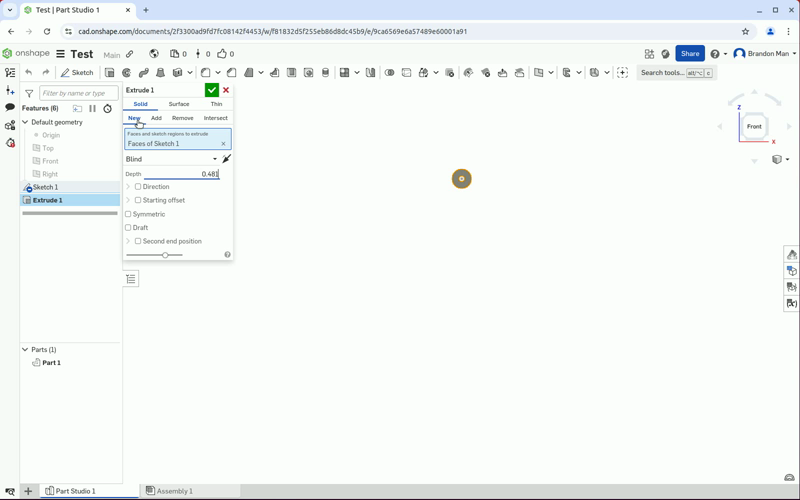
key(enter)
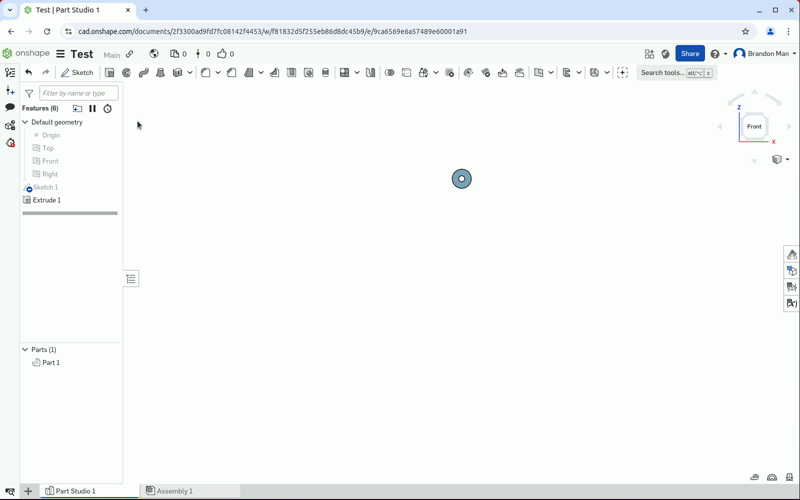
key(shift+h)
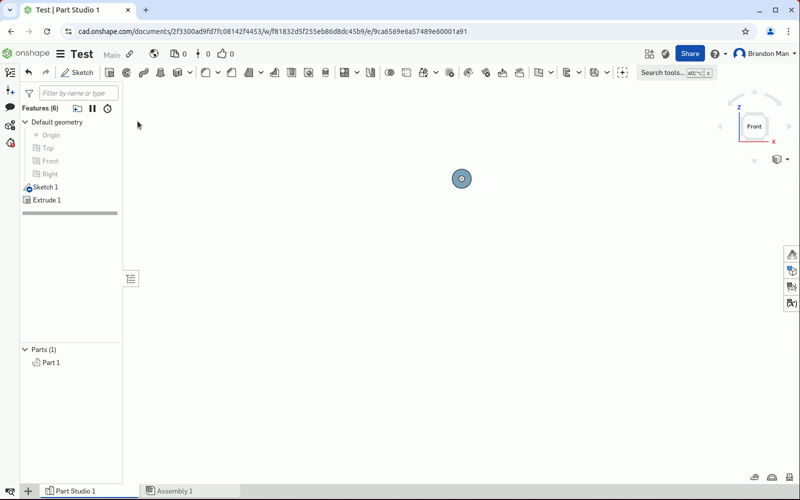
key(shift+h)
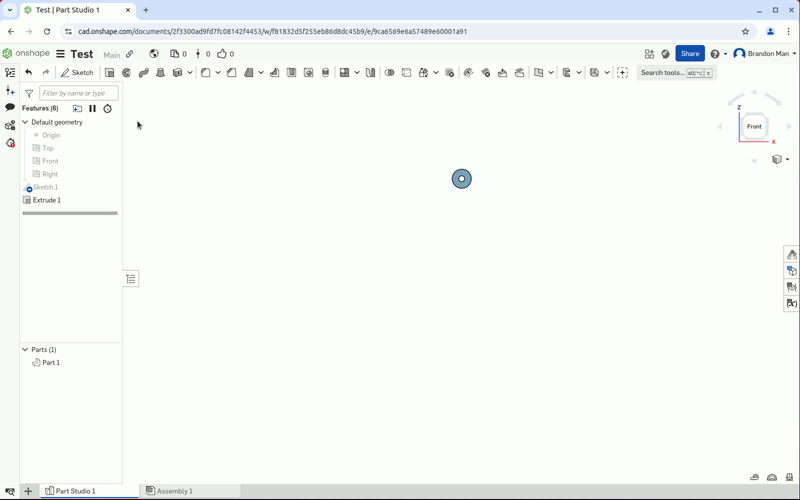
mouse_move(73, 189)
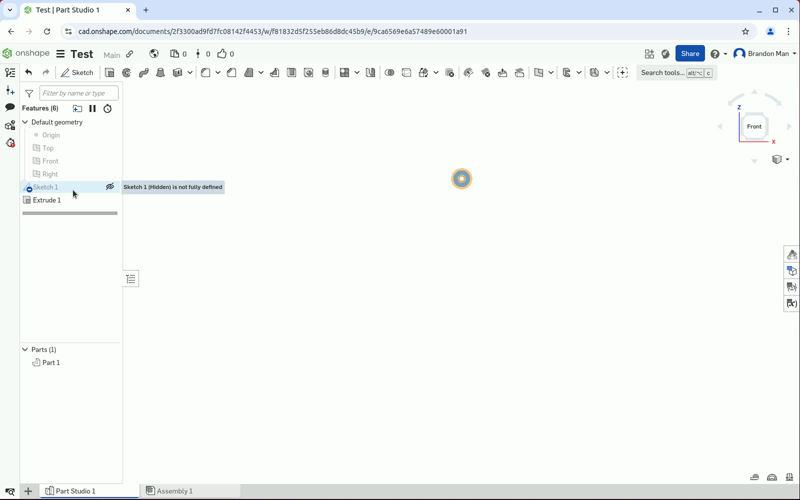
click(73, 189)
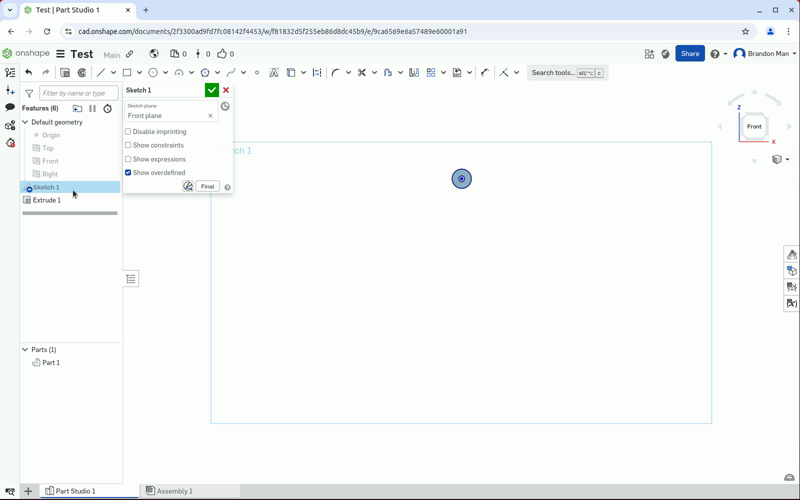
mouse_move(229, 92)
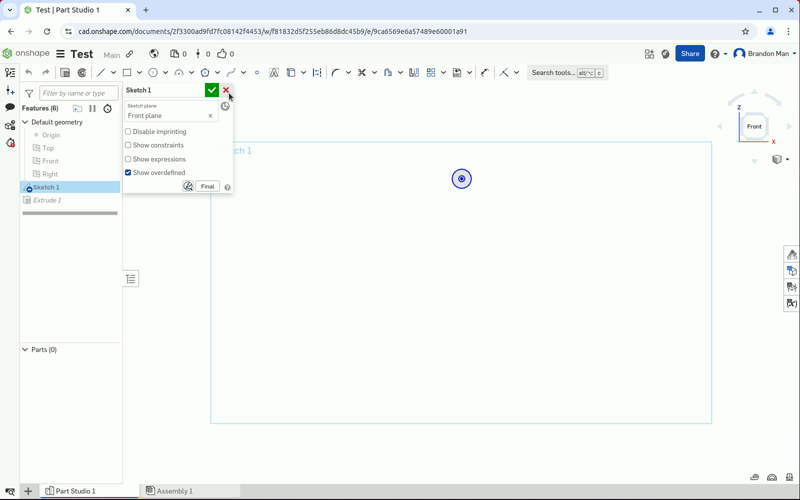
click(229, 92)
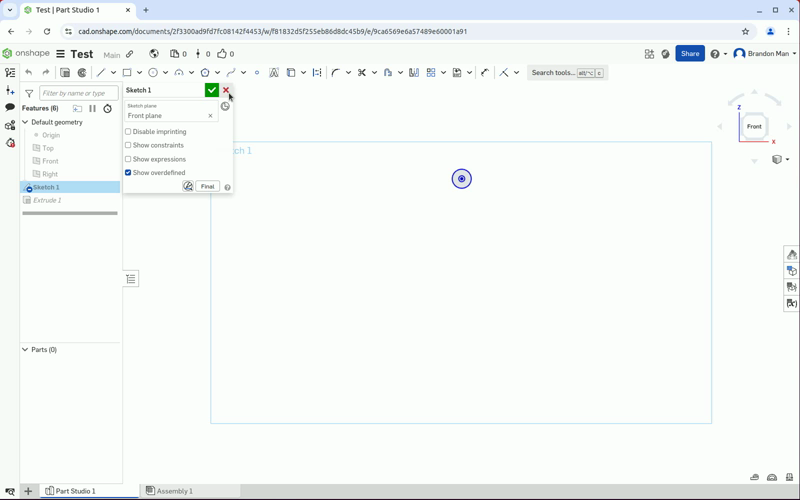
key(shift+s)
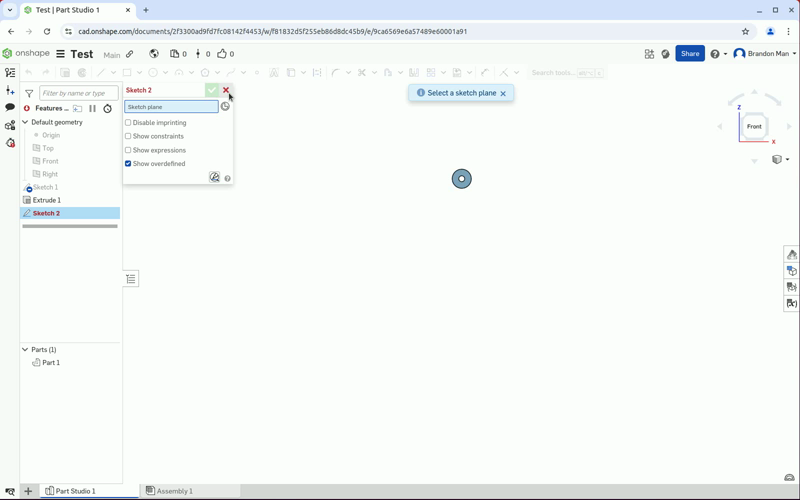
mouse_move(73, 163)
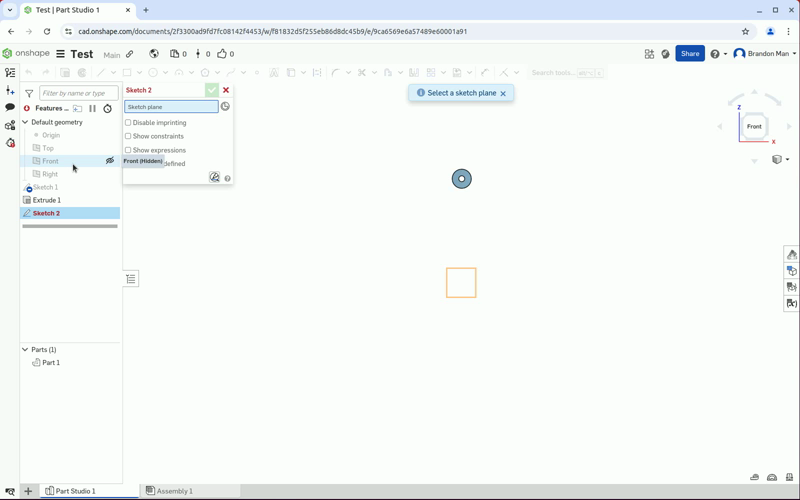
click(73, 163)
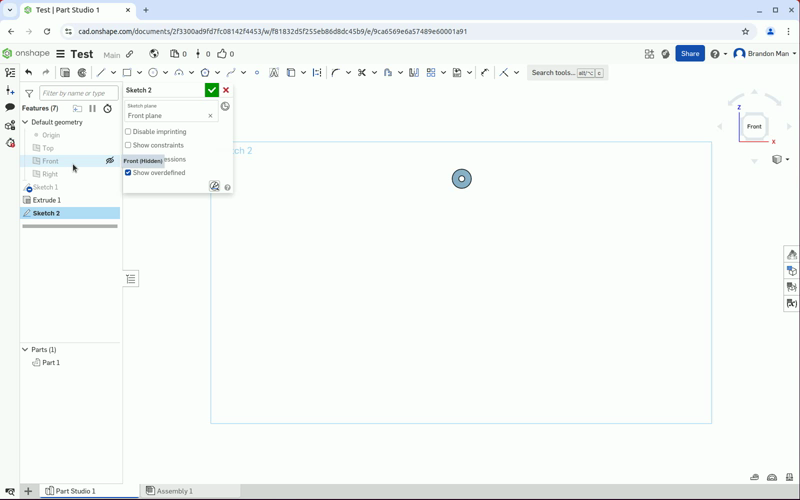
mouse_move(73, 352)
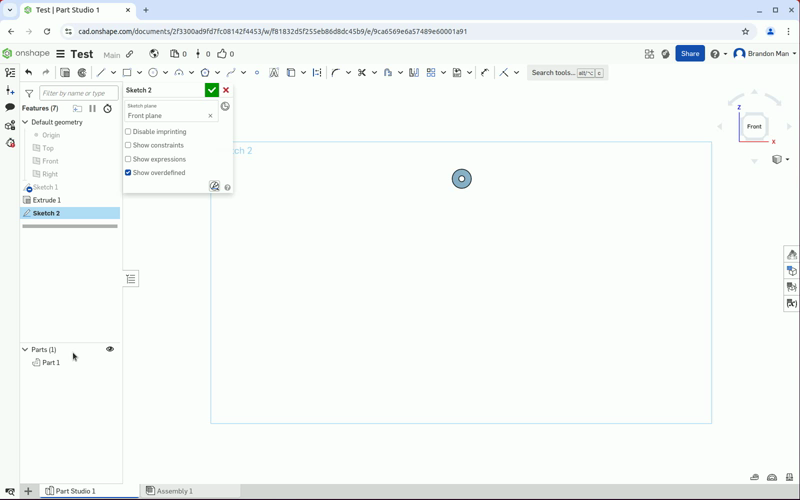
key(y)
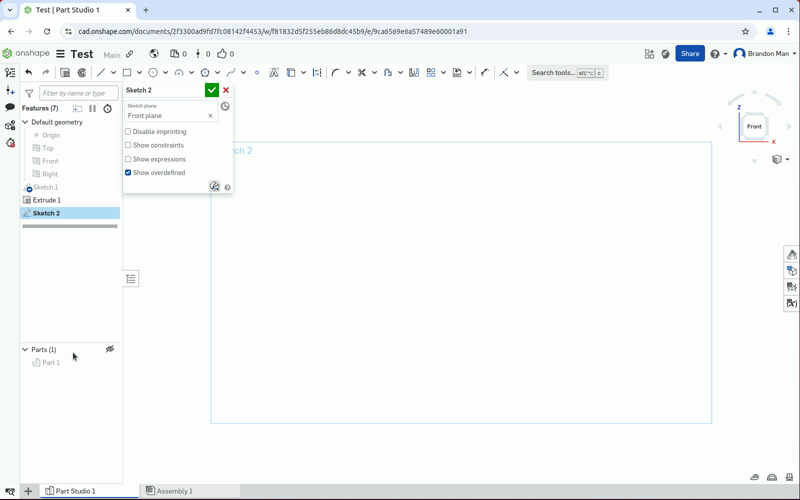
key(c)
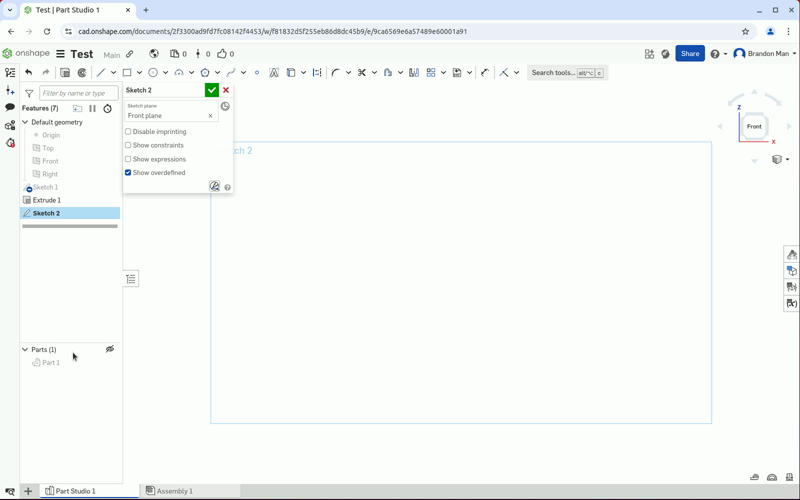
key_down(shift)
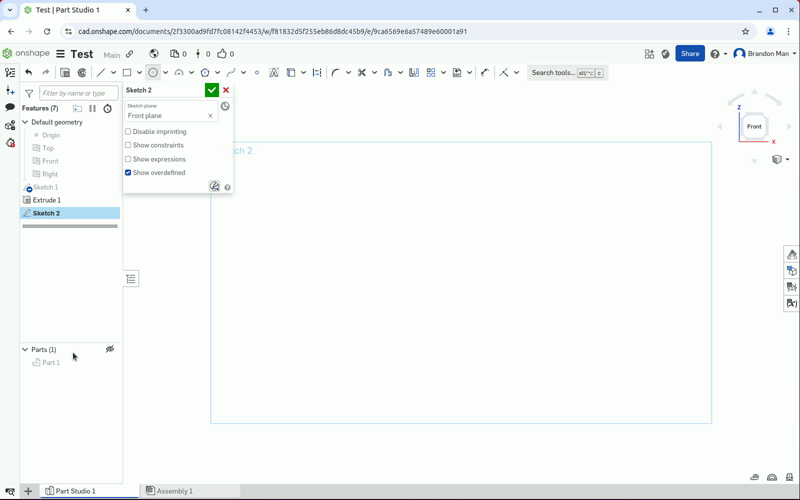
mouse_move(501, 282)
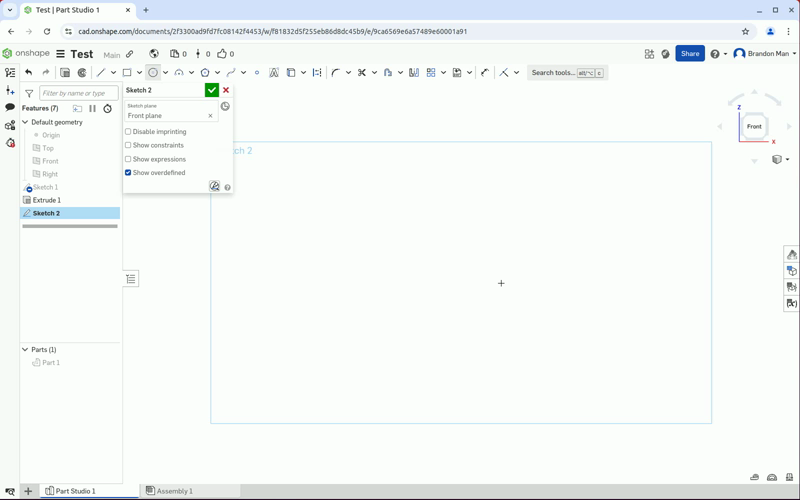
click(501, 282)
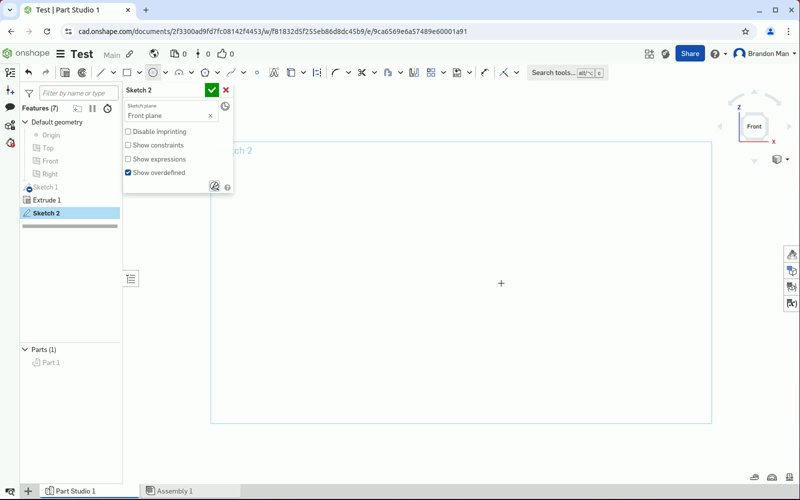
key_up(shift)
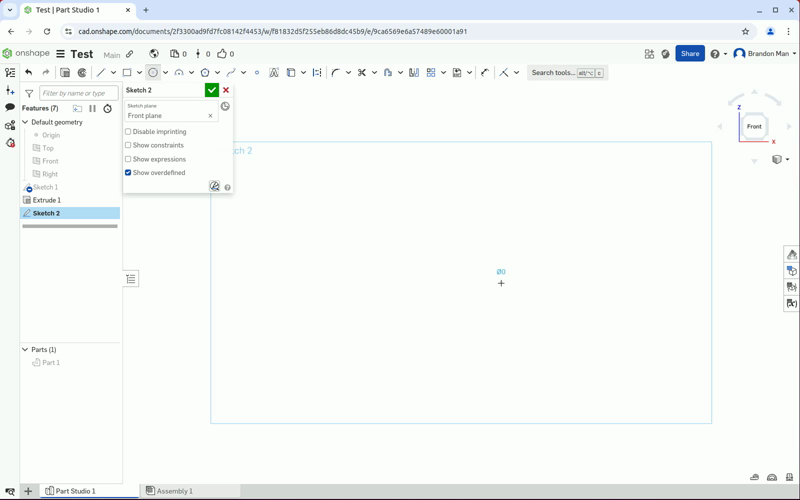
mouse_move(508, 282)
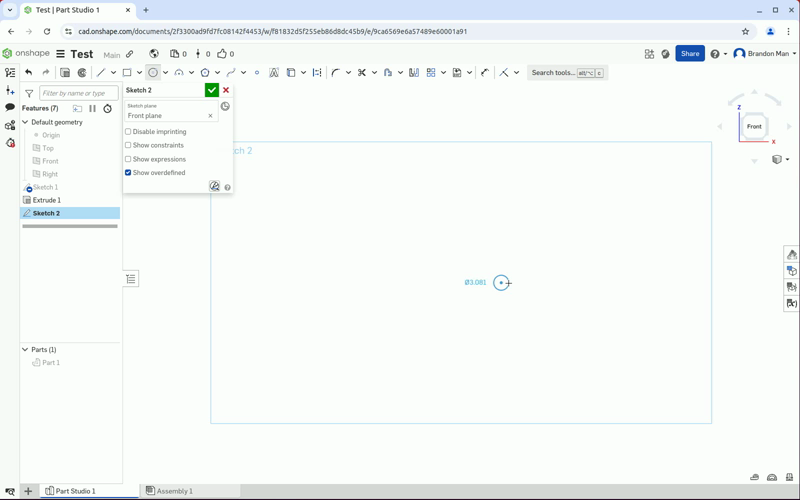
click(508, 282)
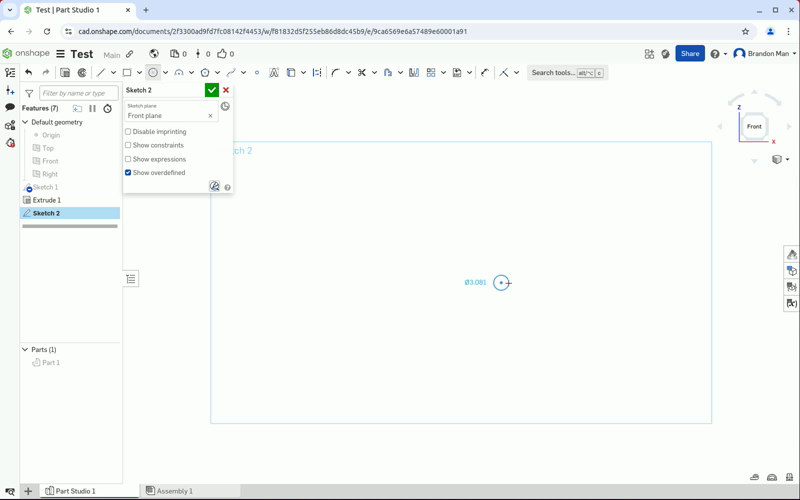
key(esc)
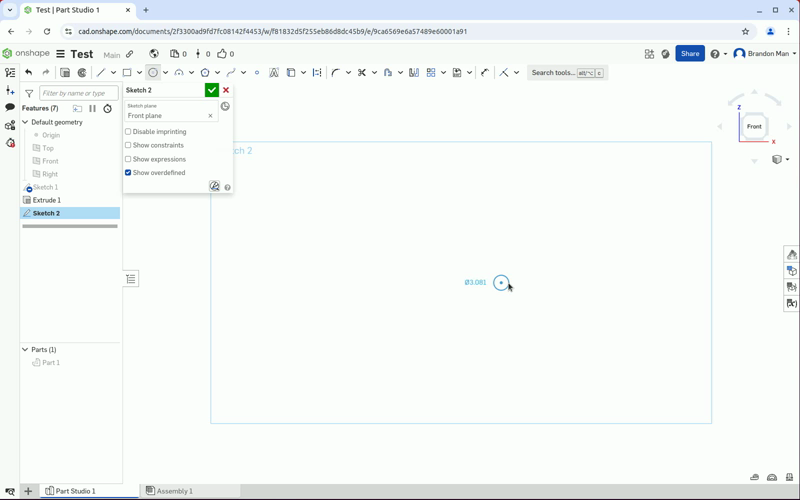
key(c)
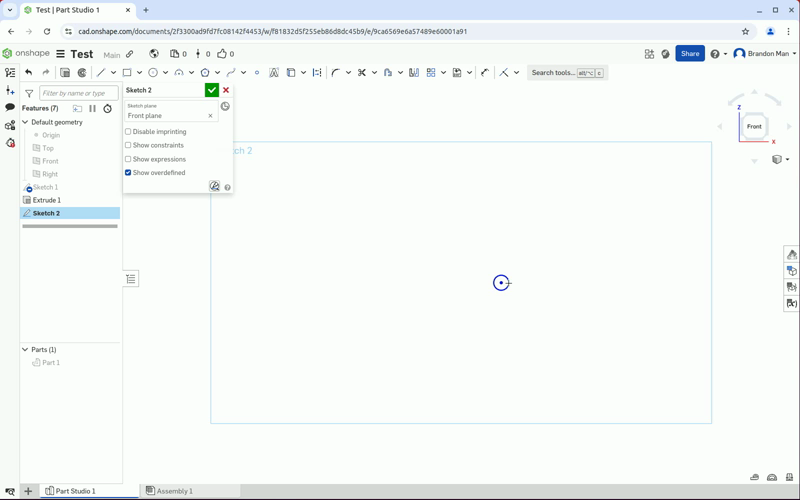
key_down(shift)
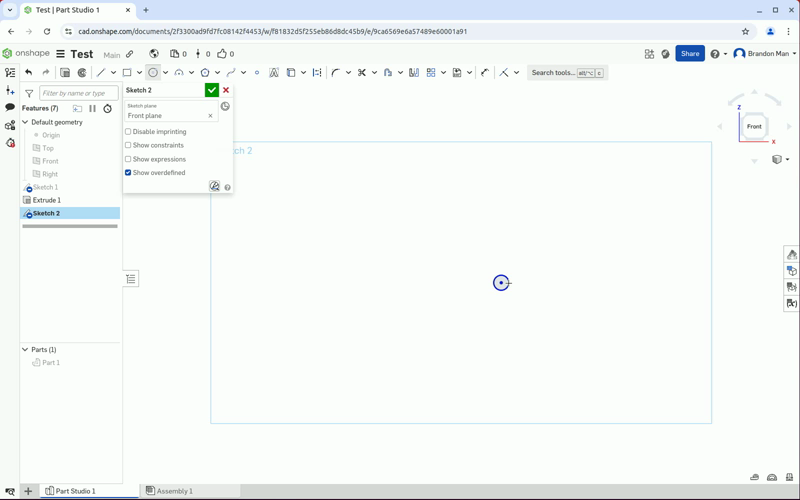
mouse_move(501, 282)
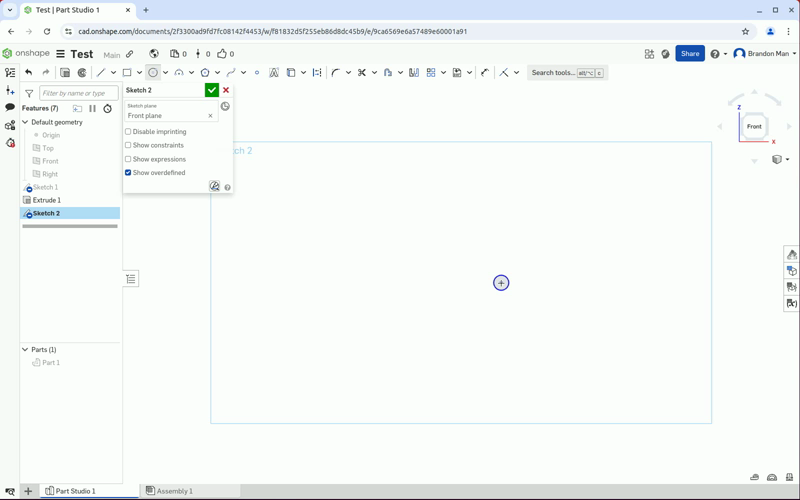
click(501, 282)
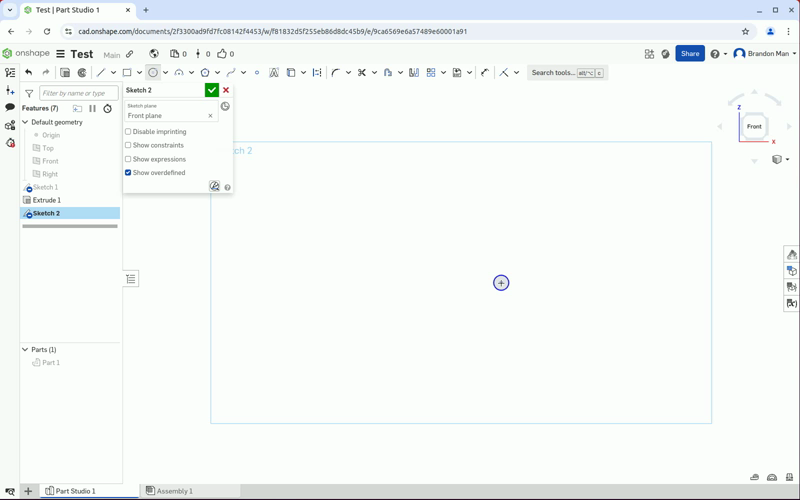
key_up(shift)
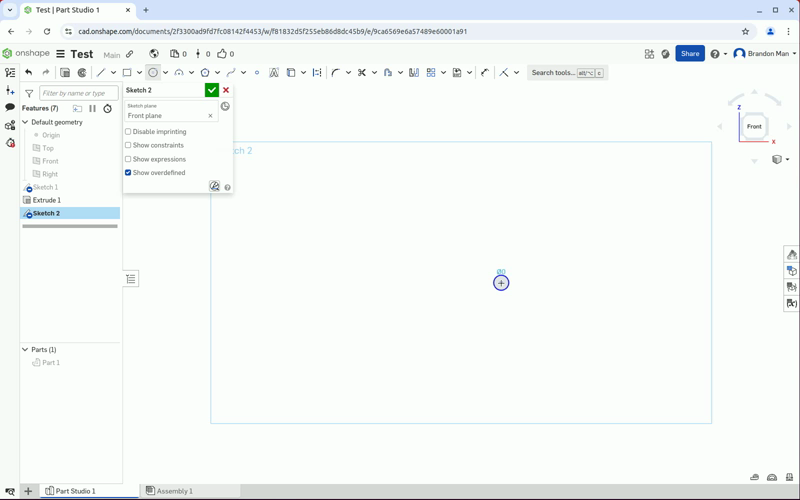
mouse_move(504, 282)
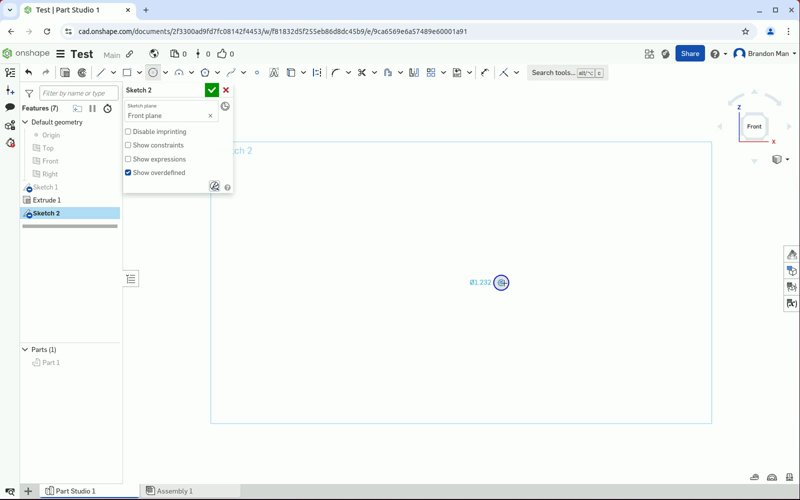
scroll(6)
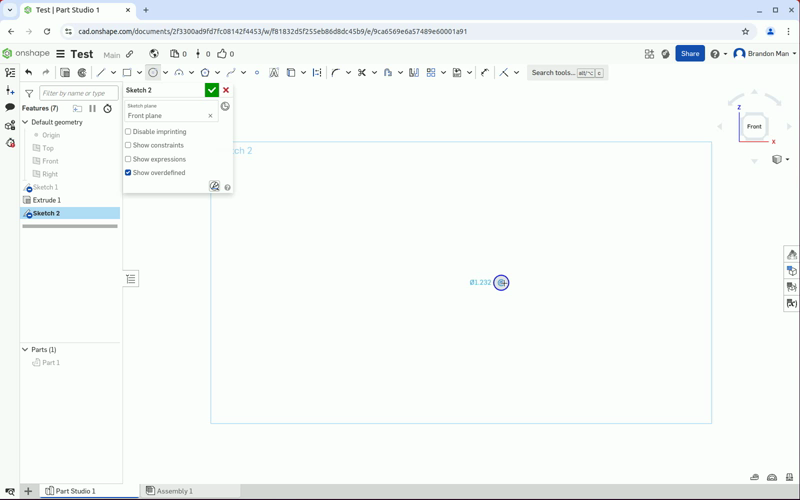
scroll(6)
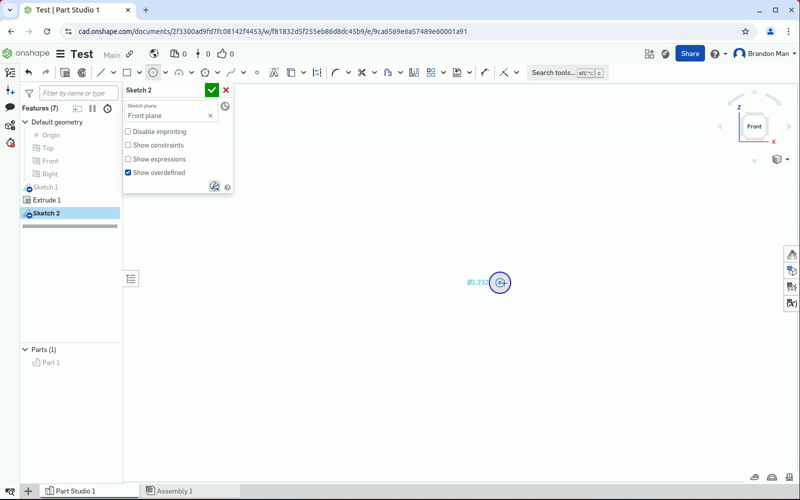
scroll(6)
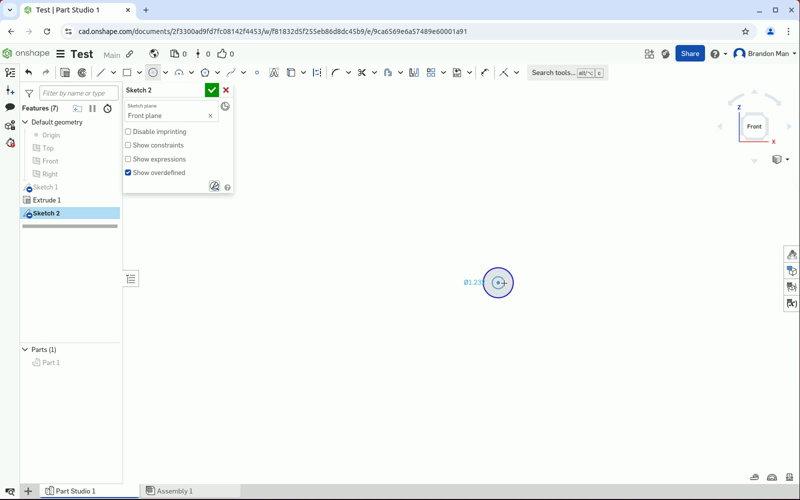
scroll(6)
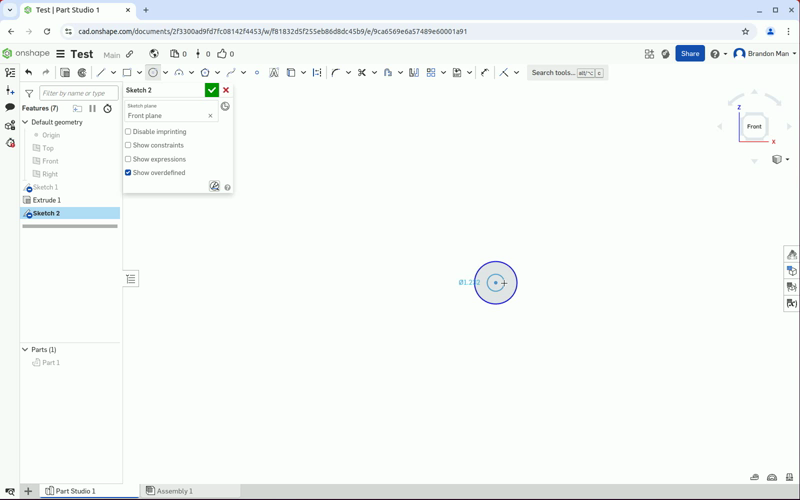
scroll(6)
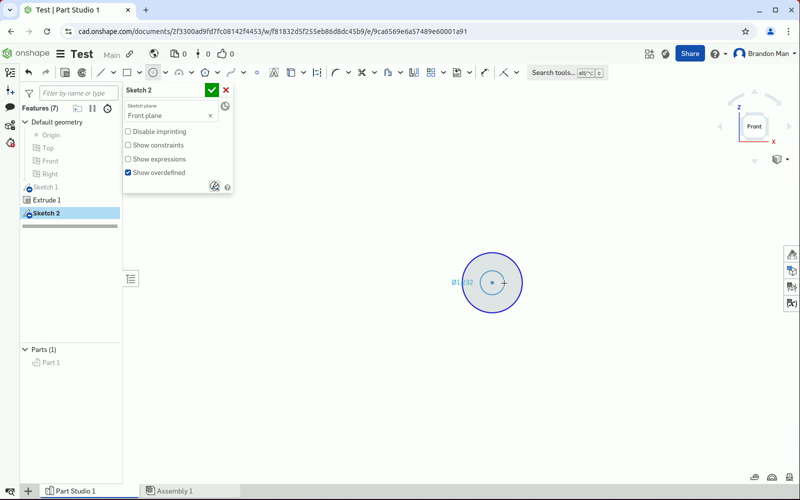
scroll(6)
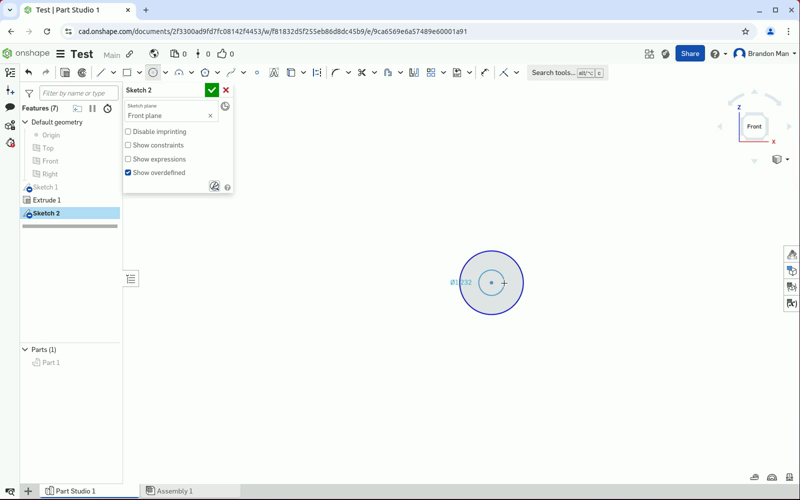
scroll(6)
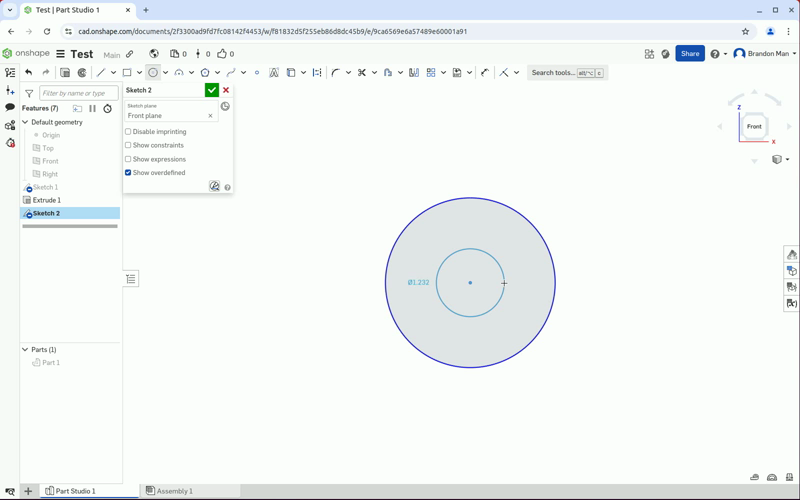
click(504, 282)
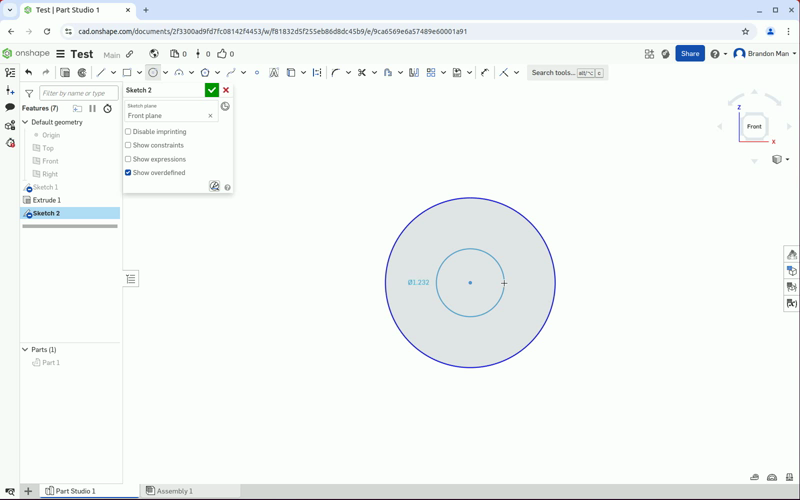
scroll(-6)
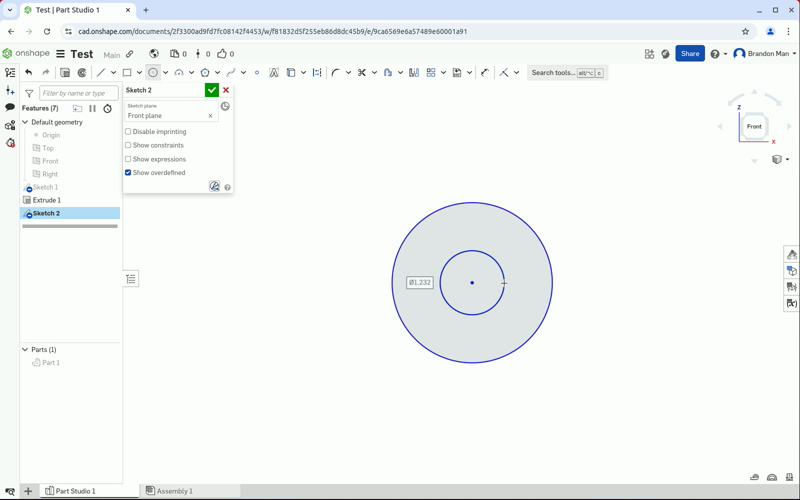
scroll(-6)
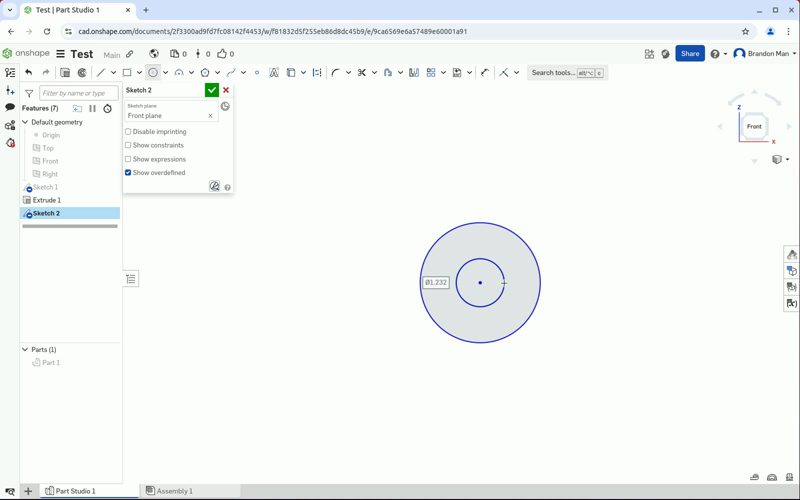
scroll(-6)
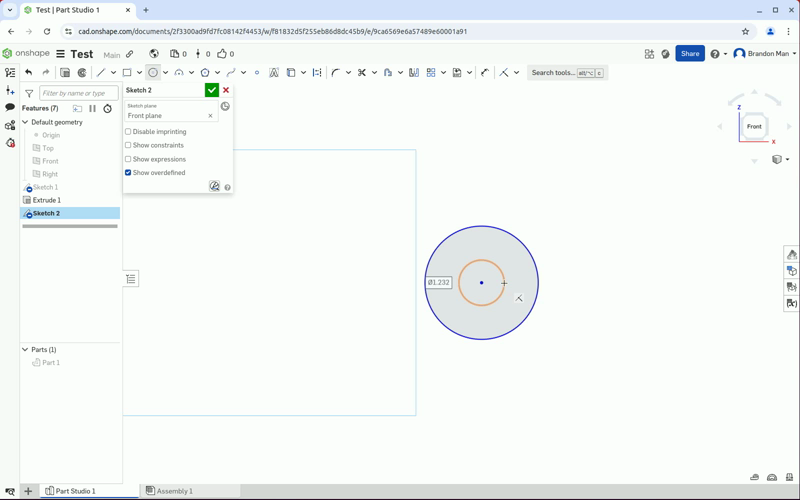
scroll(-6)
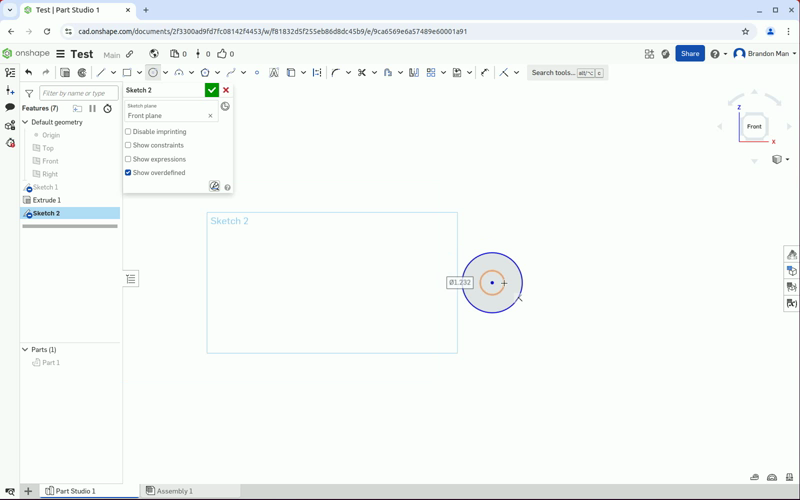
scroll(-6)
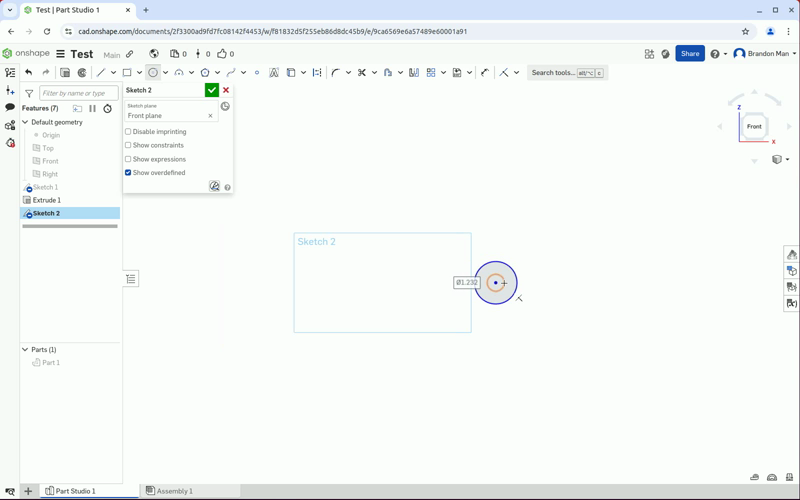
scroll(-6)
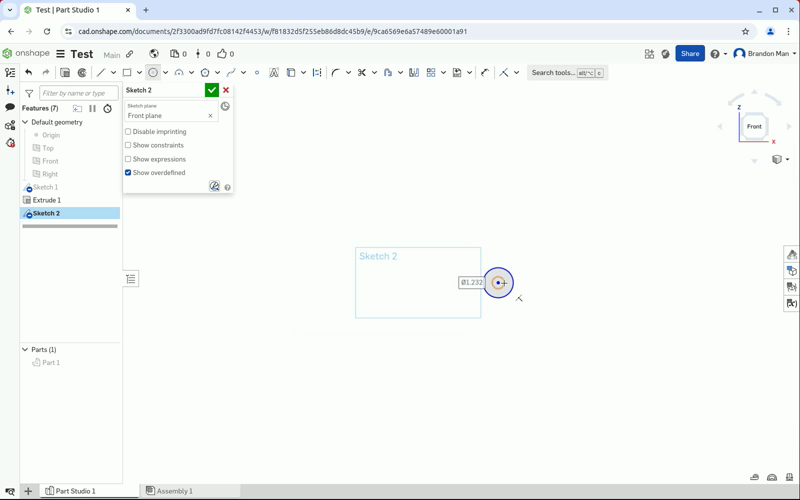
scroll(-6)
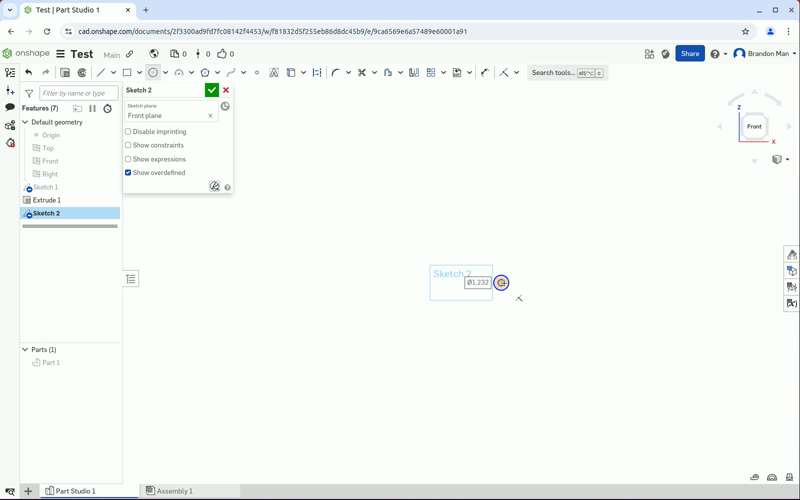
key(esc)
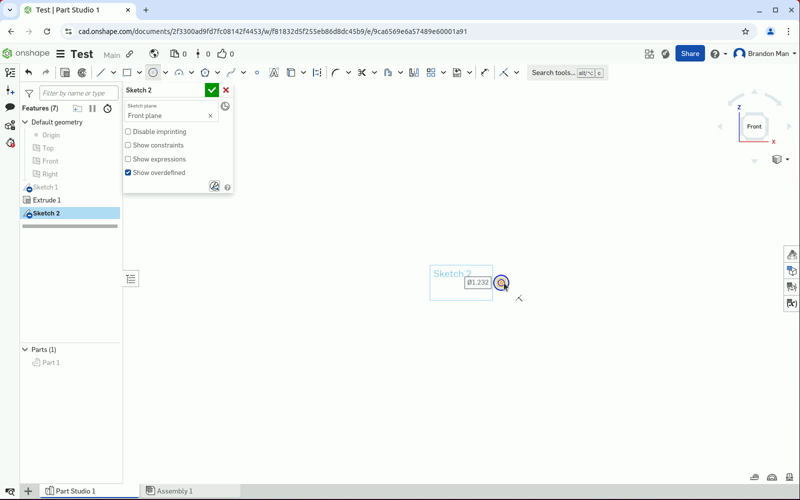
mouse_move(501, 277)
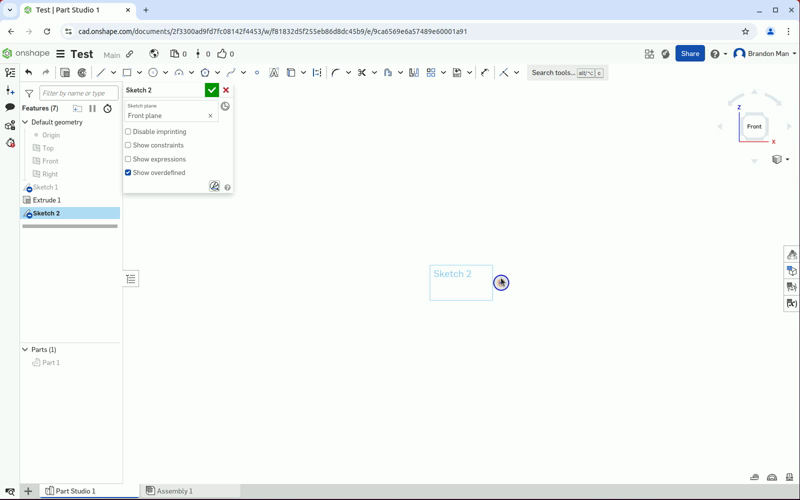
scroll(6)
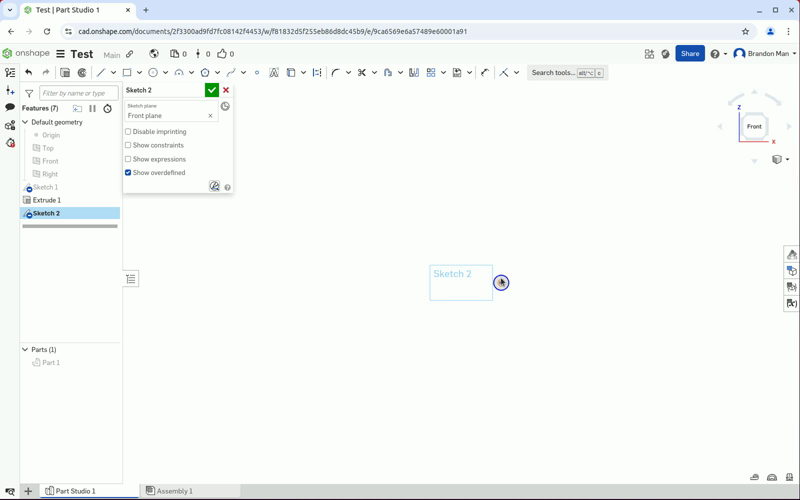
scroll(6)
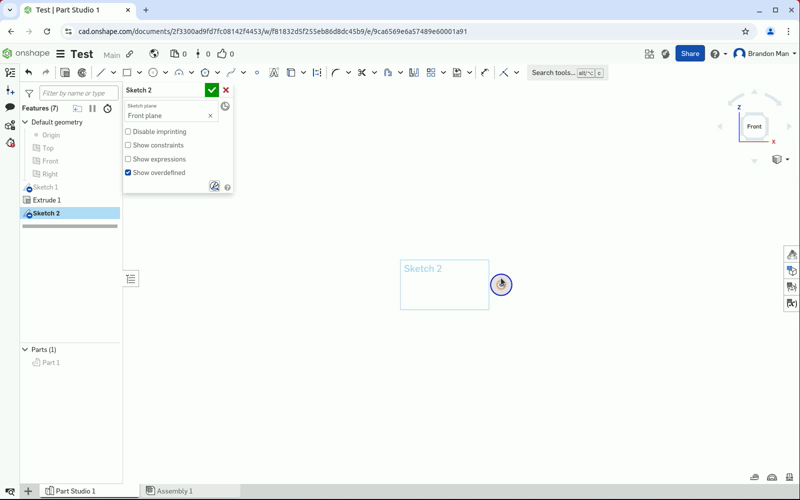
scroll(6)
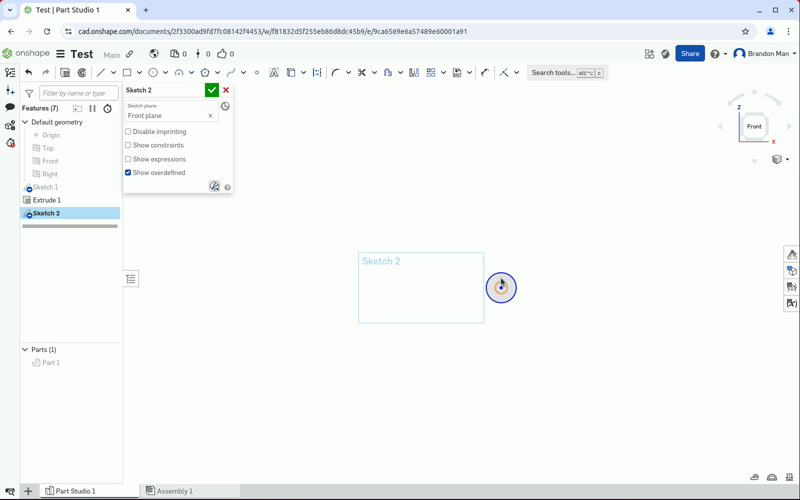
scroll(6)
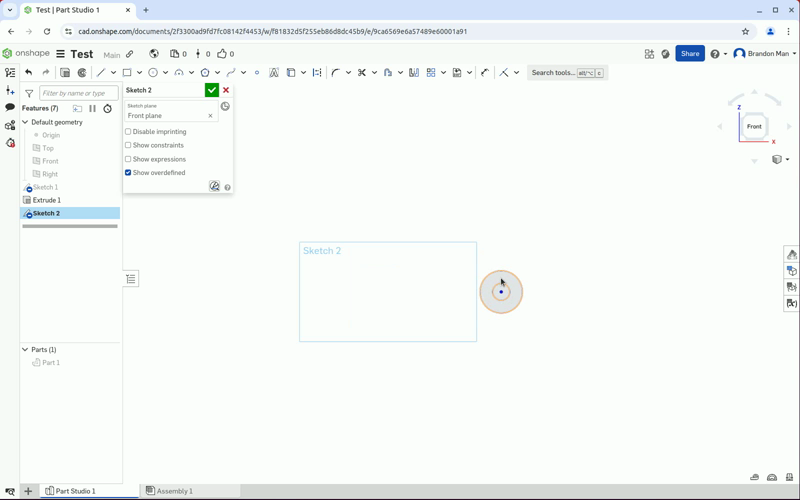
scroll(6)
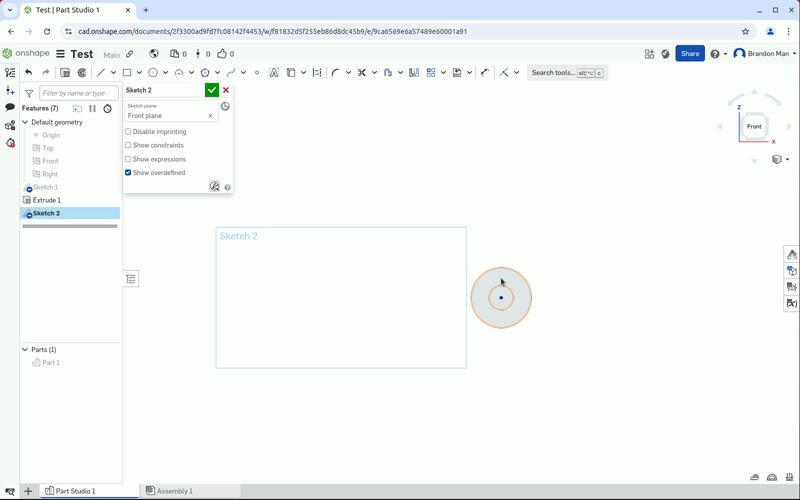
scroll(6)
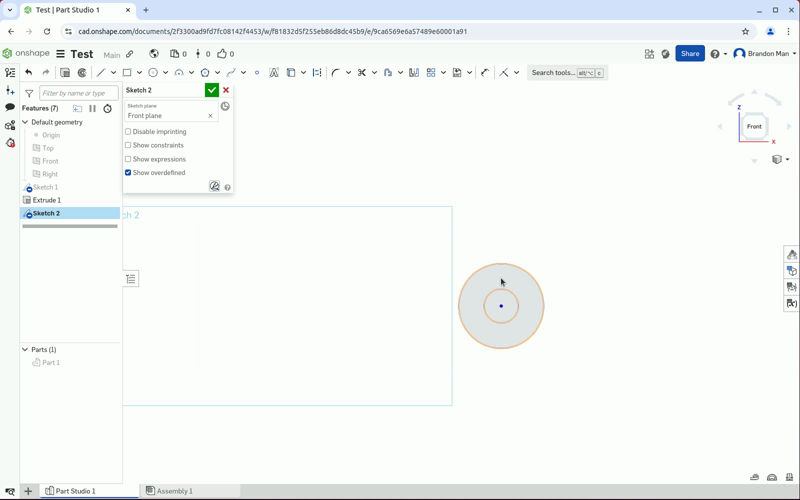
scroll(6)
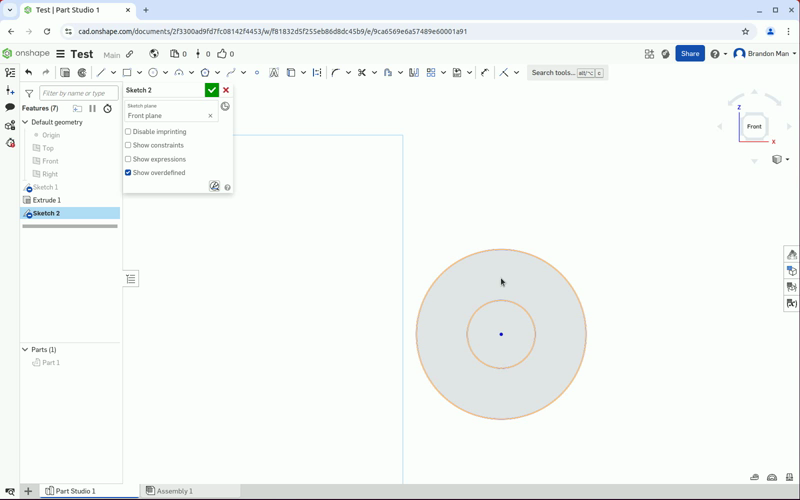
click(501, 277)
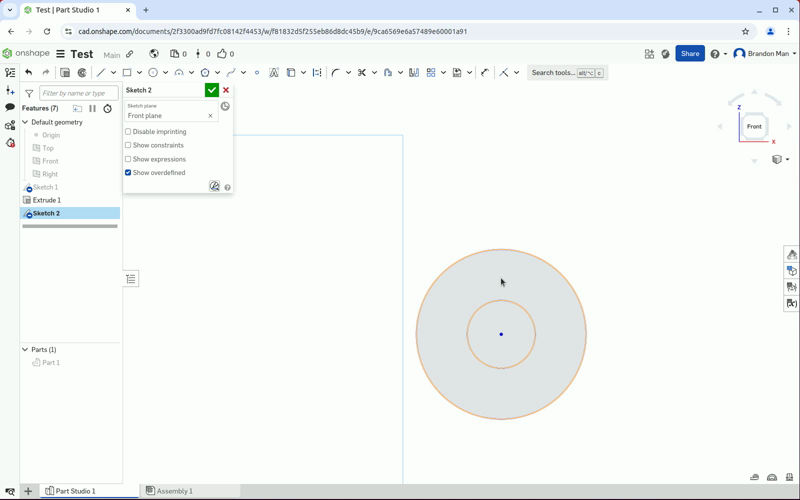
scroll(-6)
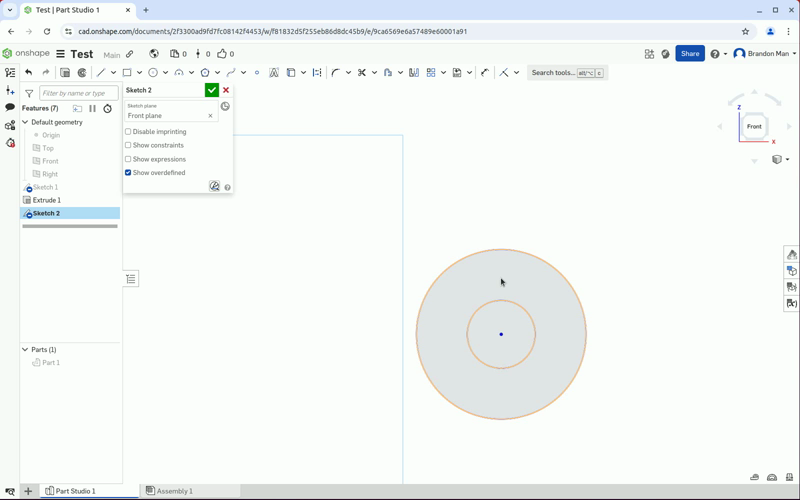
scroll(-6)
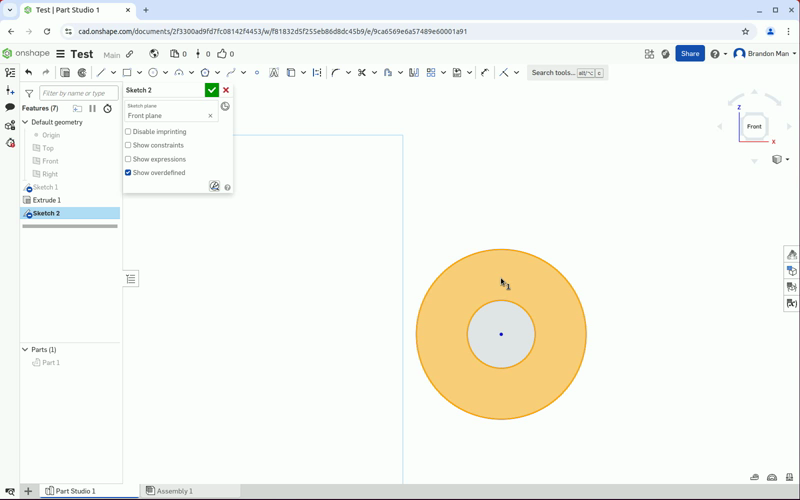
scroll(-6)
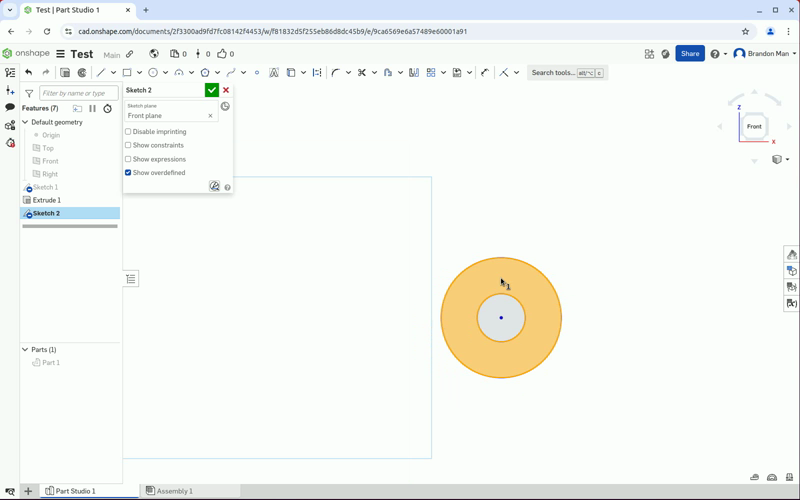
scroll(-6)
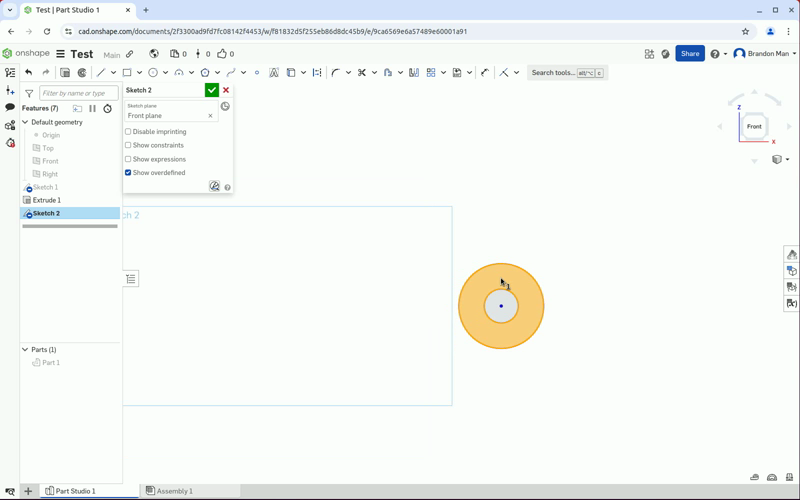
scroll(-6)
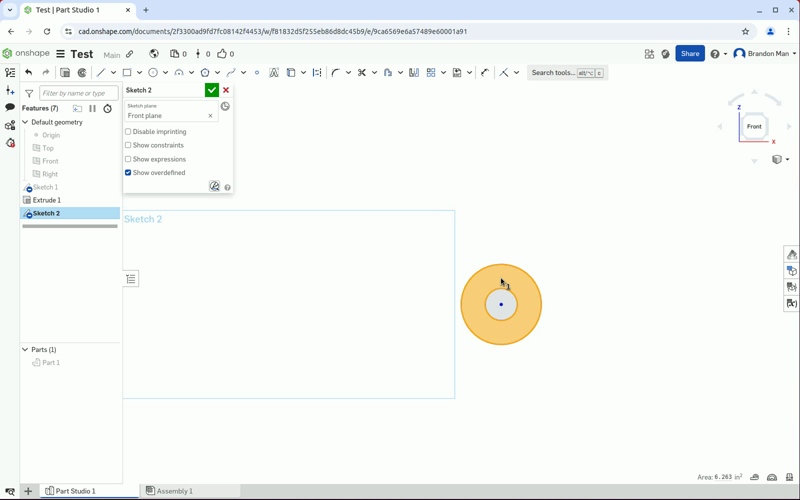
scroll(-6)
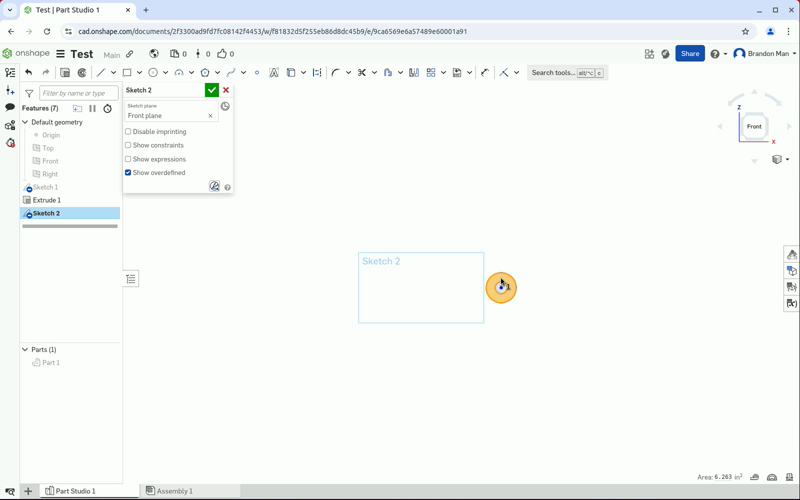
scroll(-6)
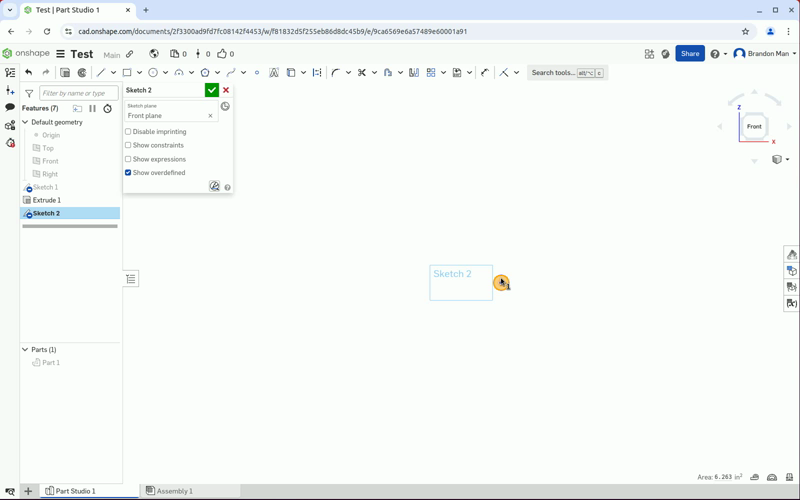
mouse_move(73, 352)
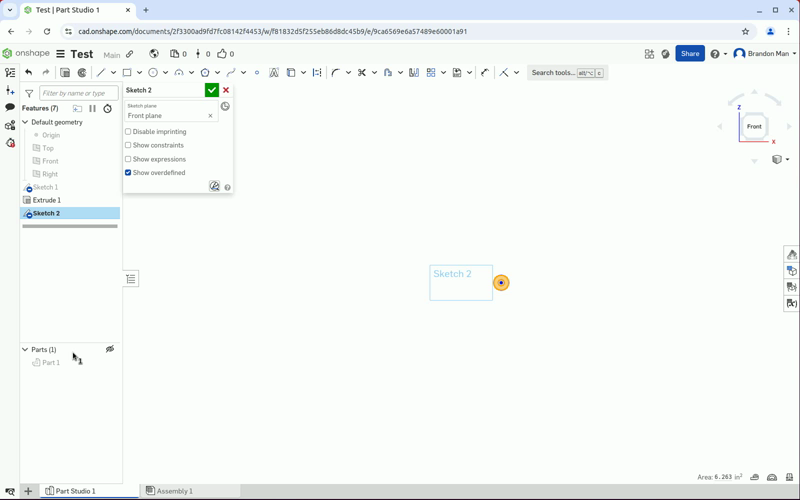
key(shift+y)
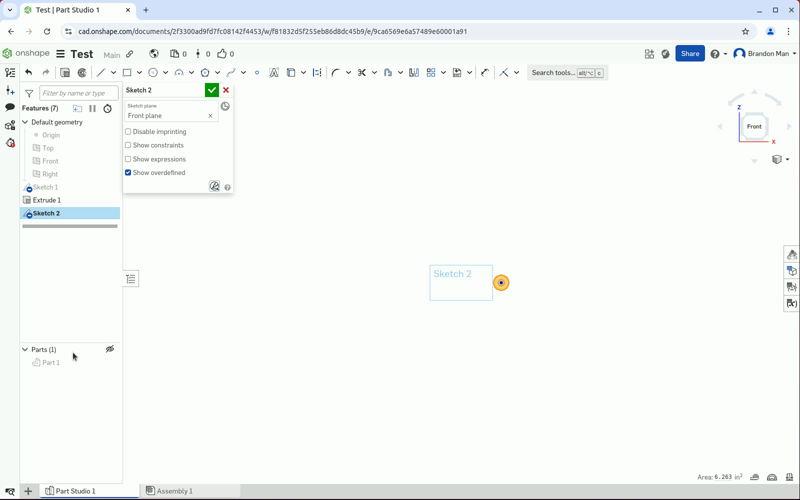
key(shift+e)
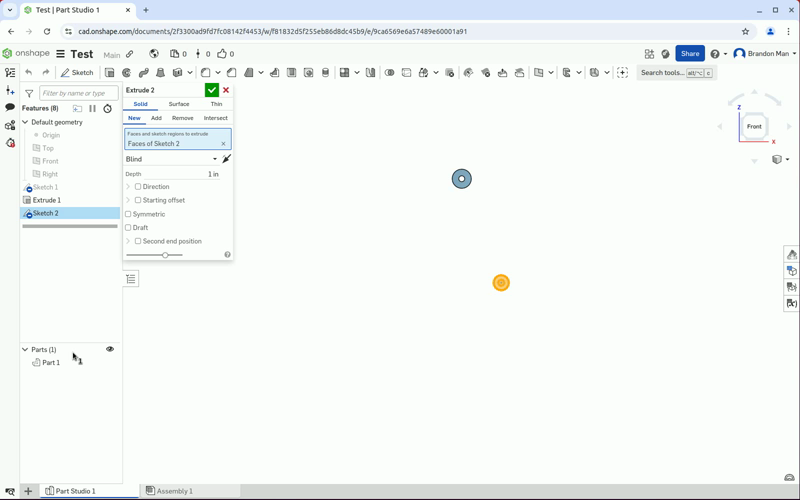
mouse_move(143, 106)
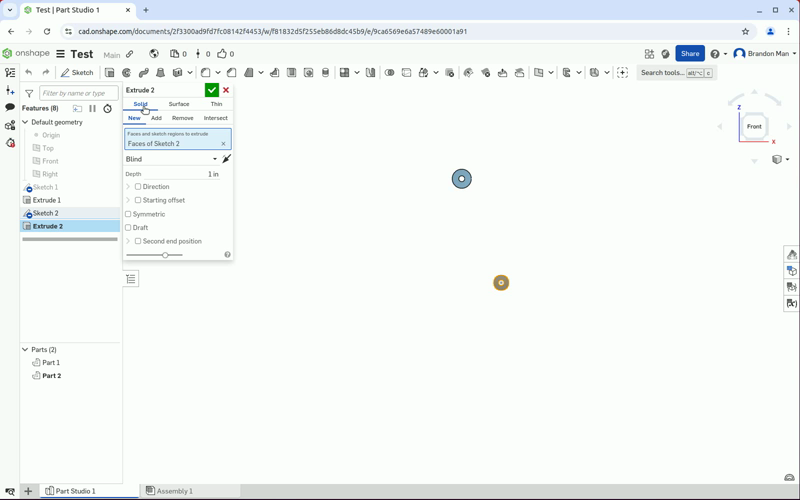
click(143, 106)
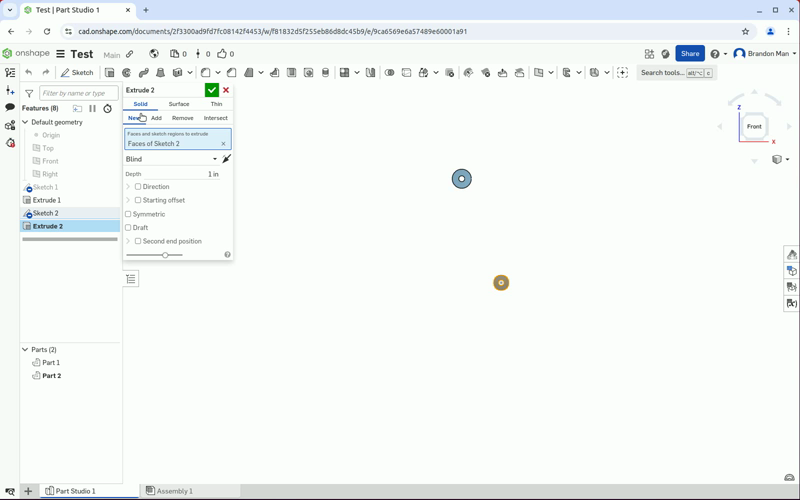
mouse_move(137, 120)
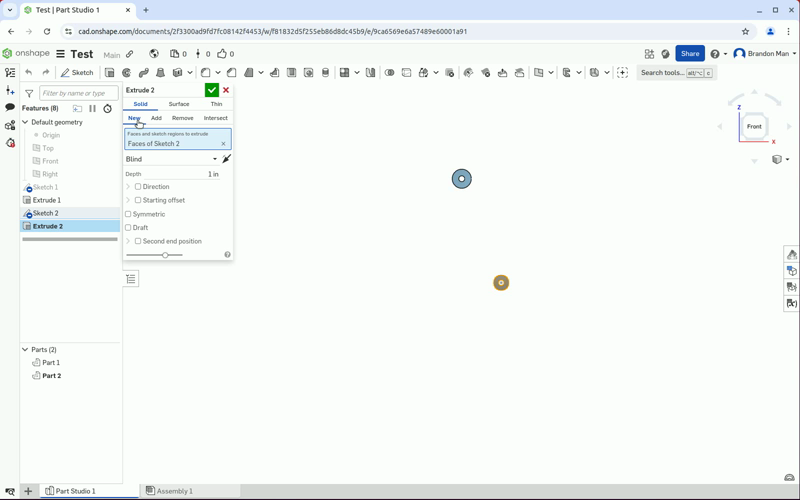
click(137, 120)
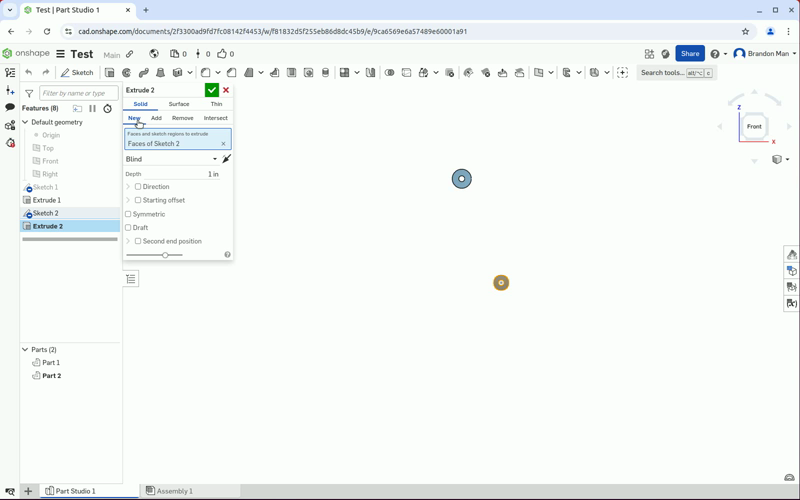
key(tab, 4)
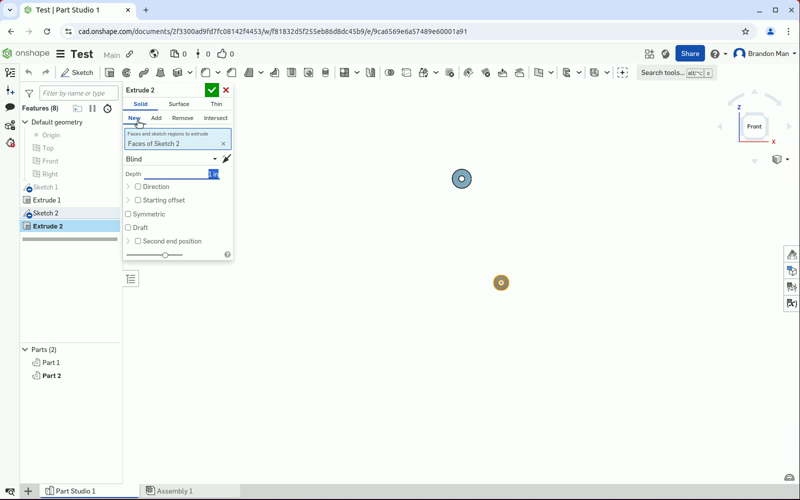
text(0.481)
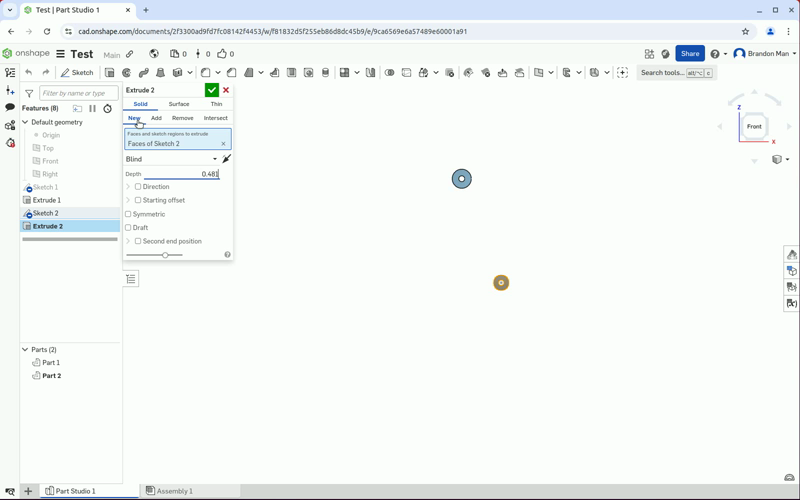
key(enter)
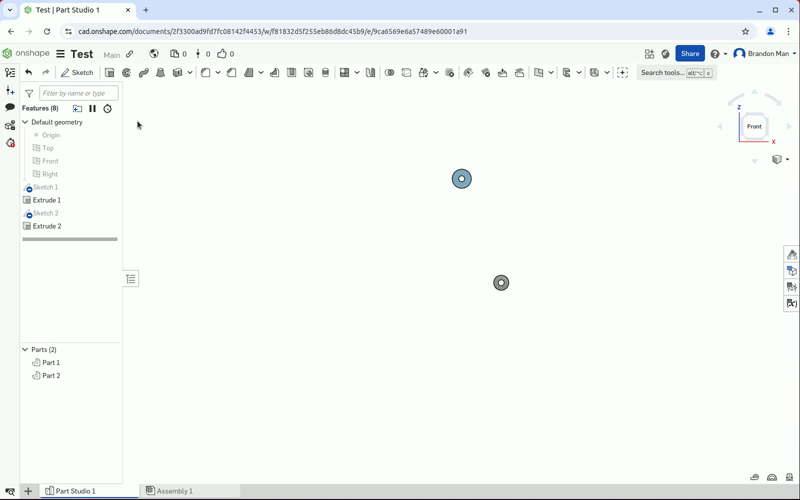
key(shift+h)
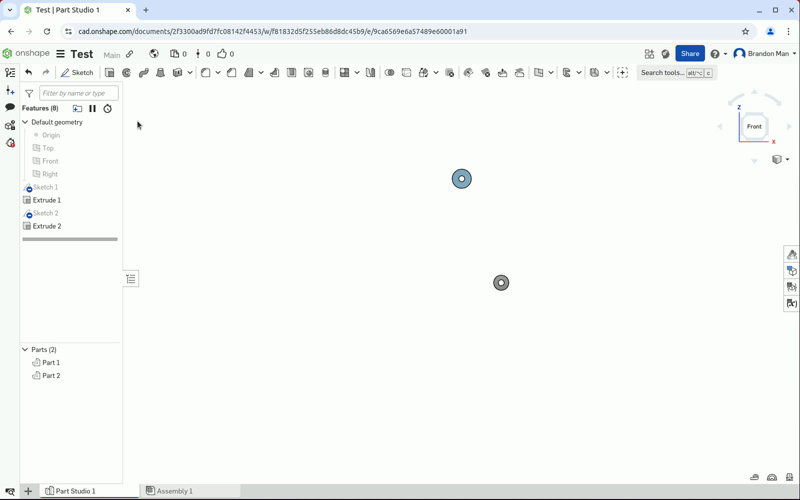
key(shift+h)
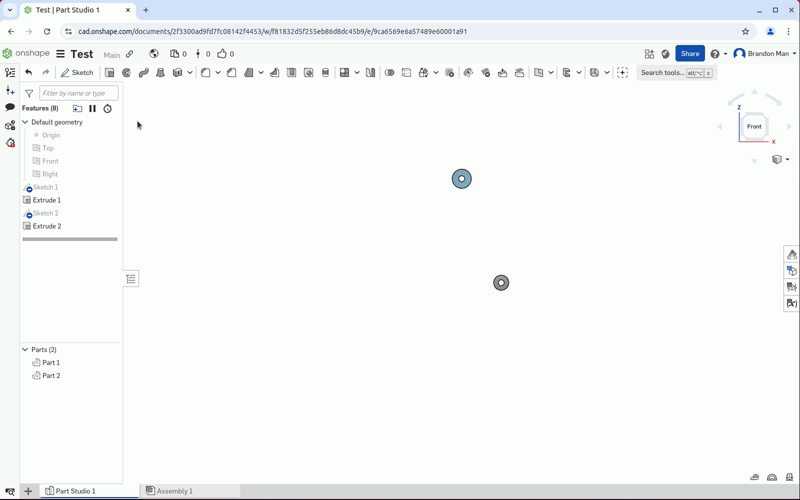
mouse_move(73, 189)
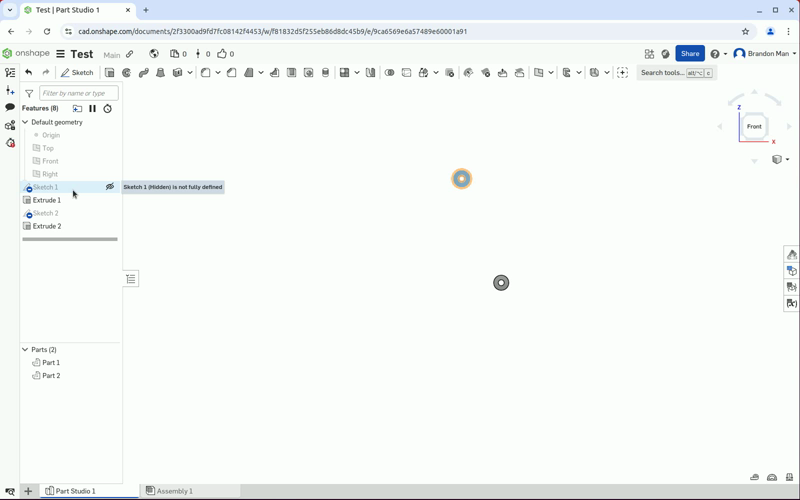
click(73, 189)
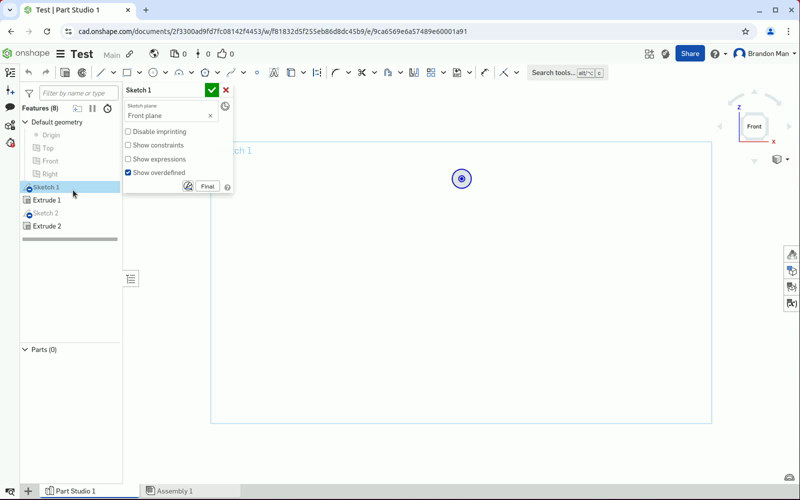
mouse_move(229, 92)
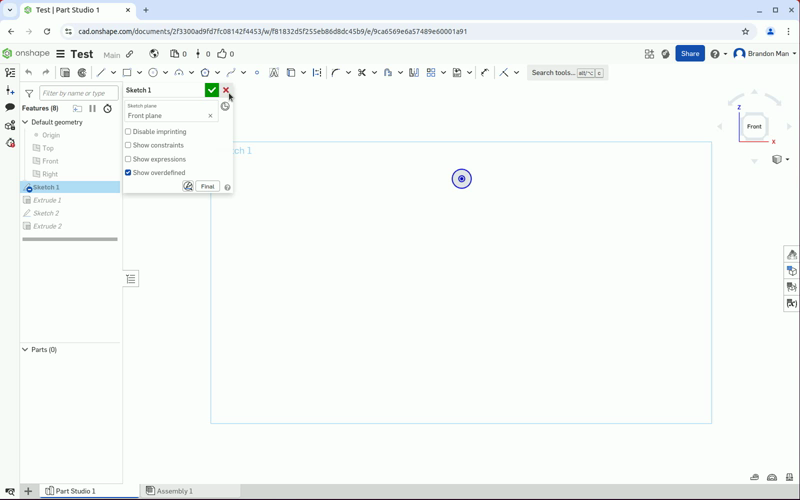
click(229, 92)
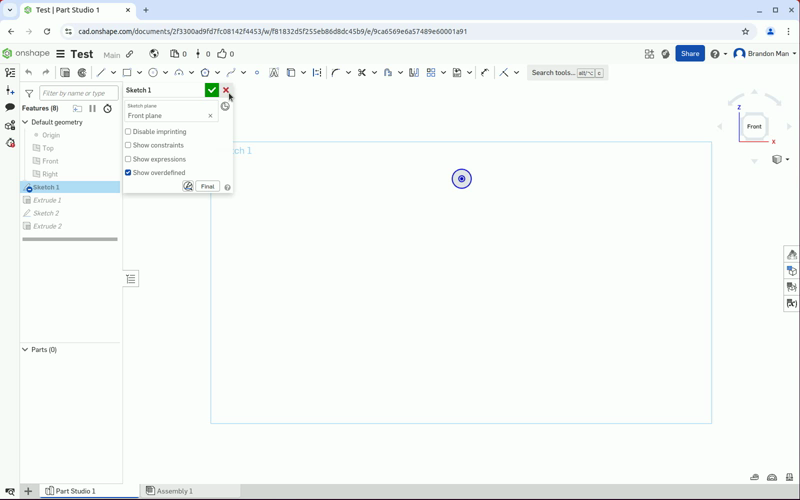
key(shift+s)
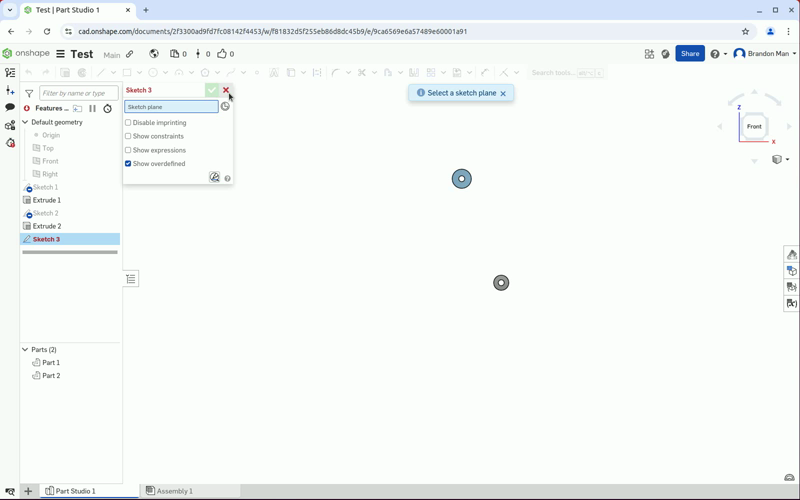
mouse_move(73, 163)
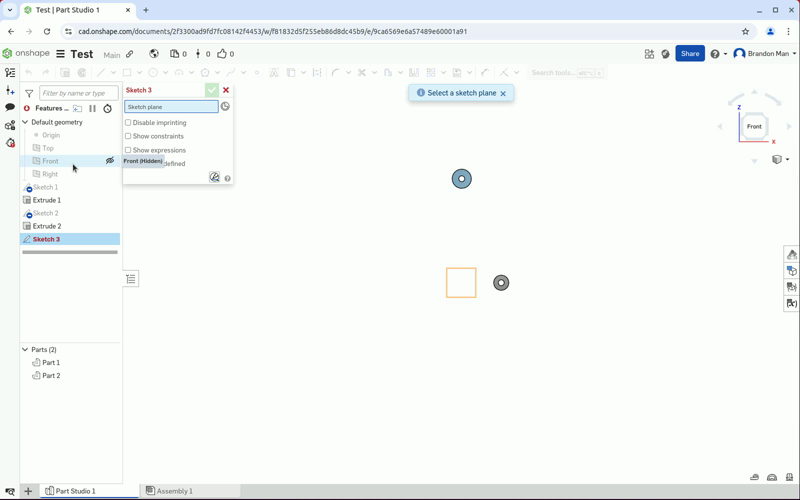
click(73, 163)
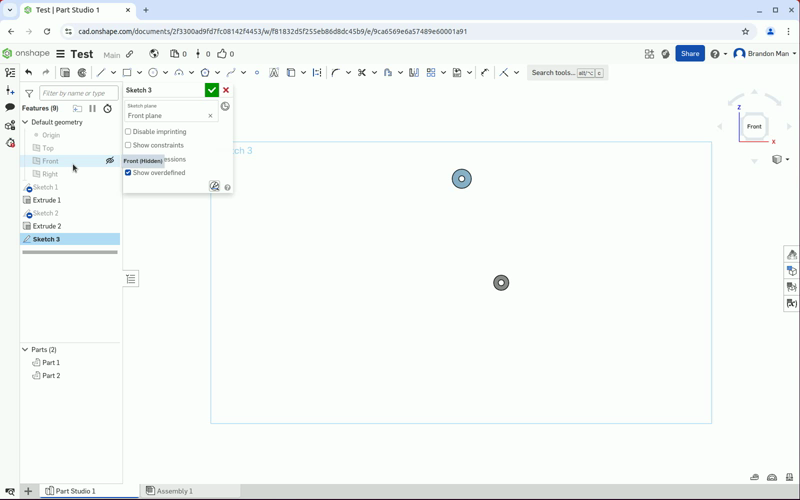
mouse_move(73, 352)
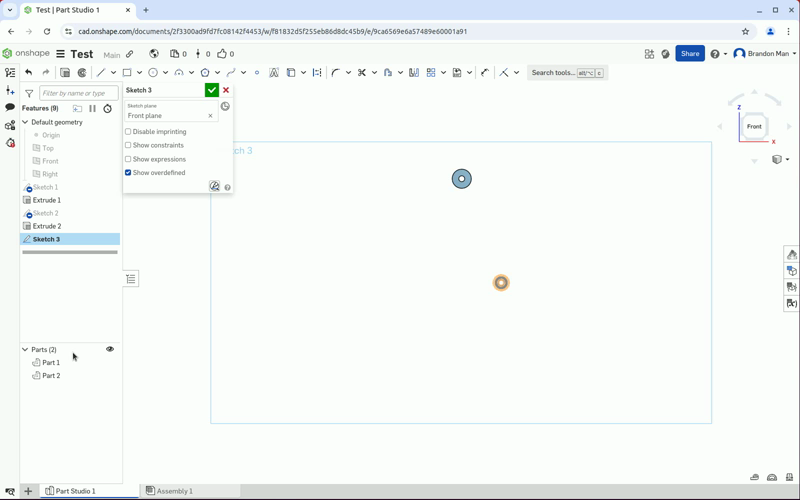
key(y)
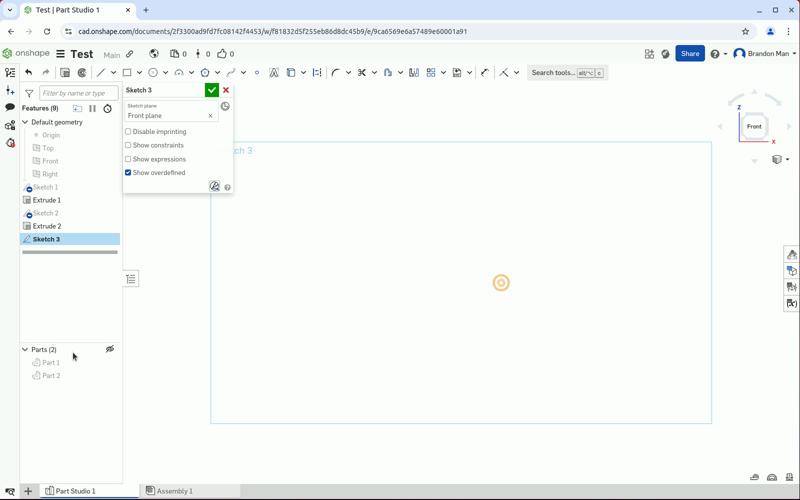
key(c)
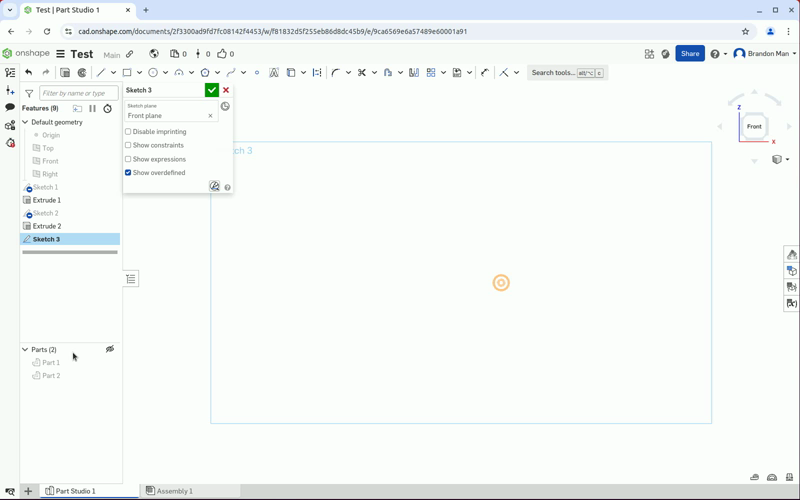
key_down(shift)
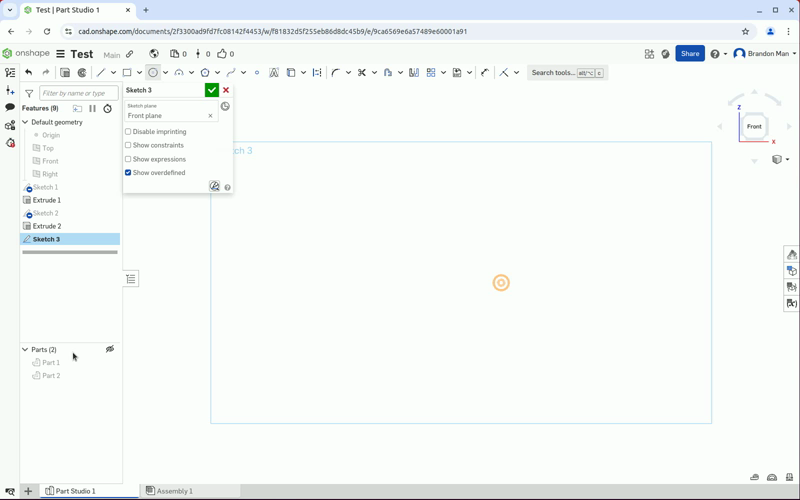
mouse_move(461, 282)
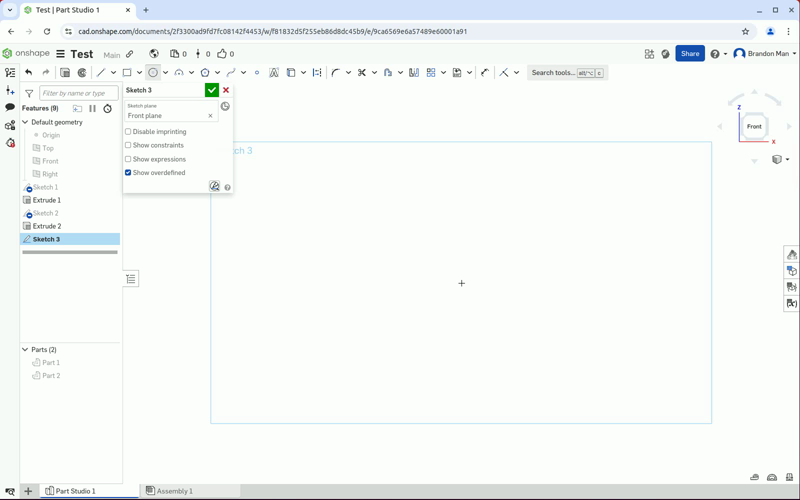
click(461, 282)
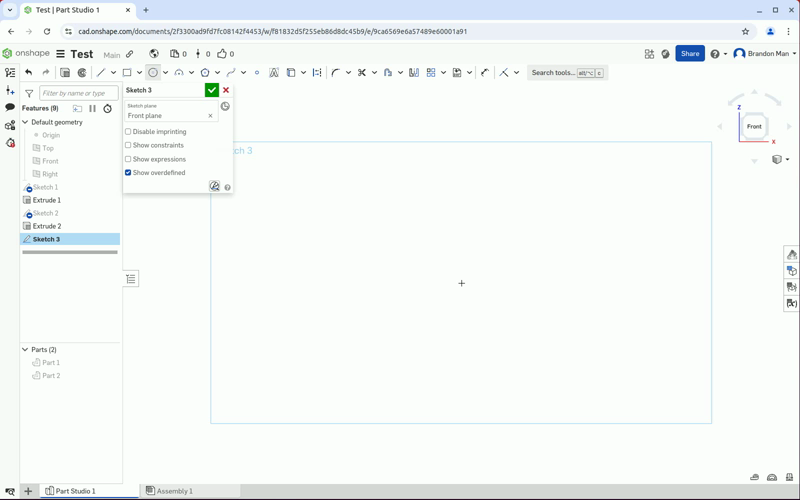
key_up(shift)
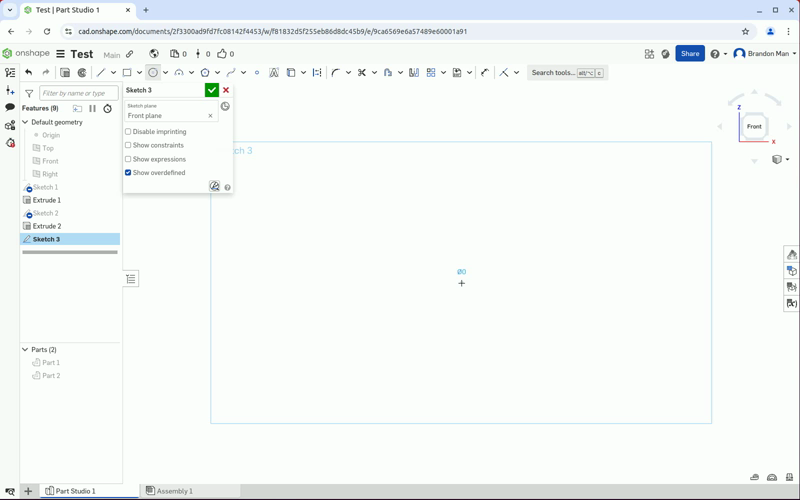
mouse_move(471, 282)
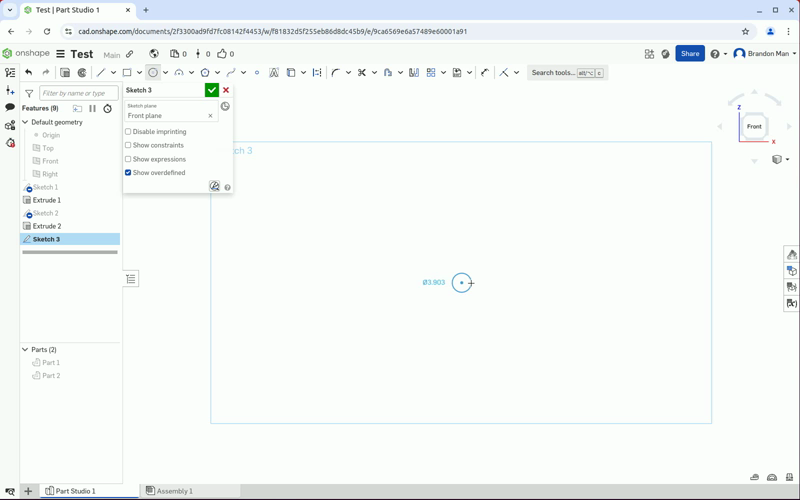
click(471, 282)
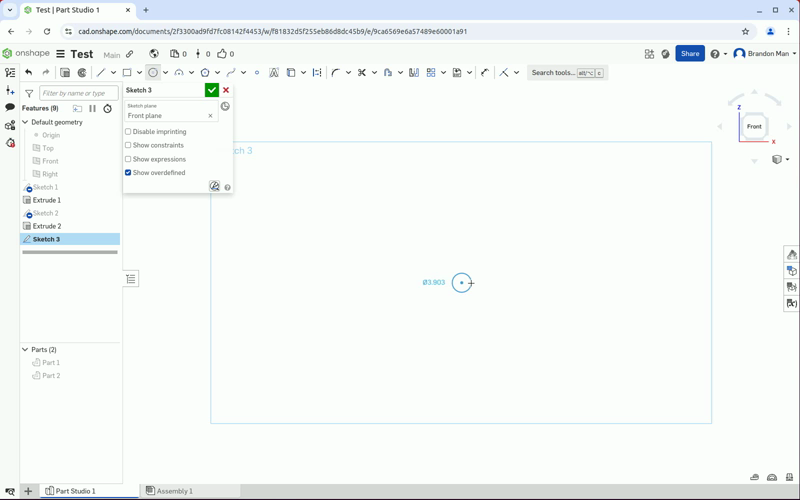
key(esc)
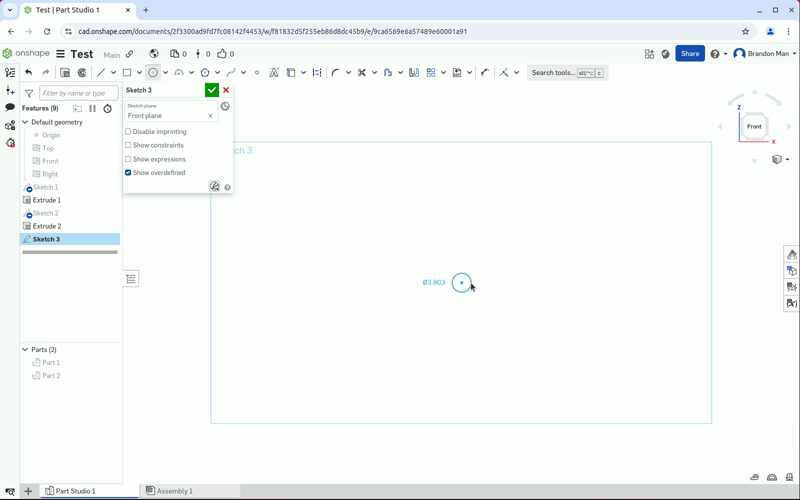
key(c)
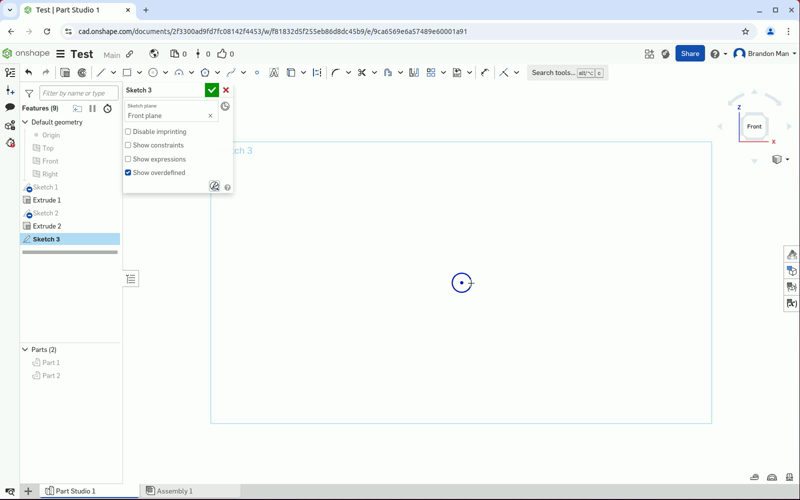
key_down(shift)
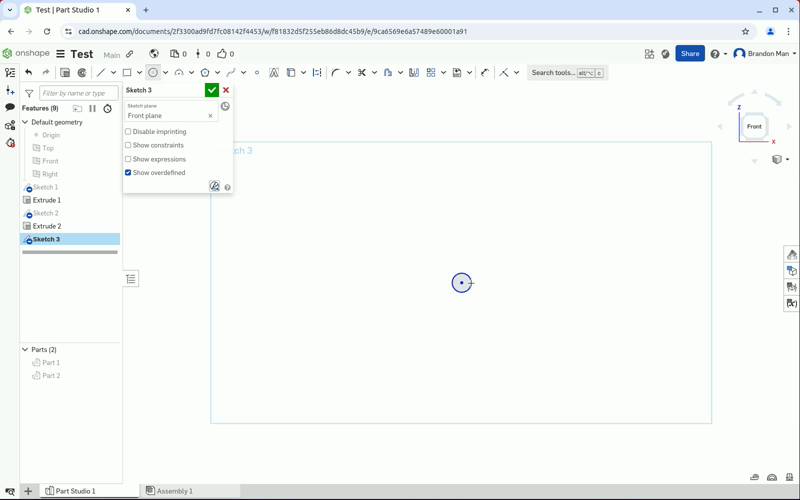
mouse_move(461, 282)
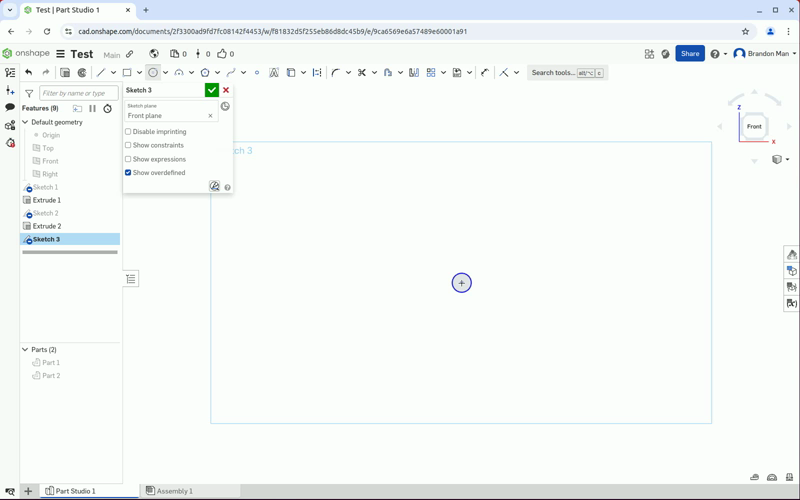
click(461, 282)
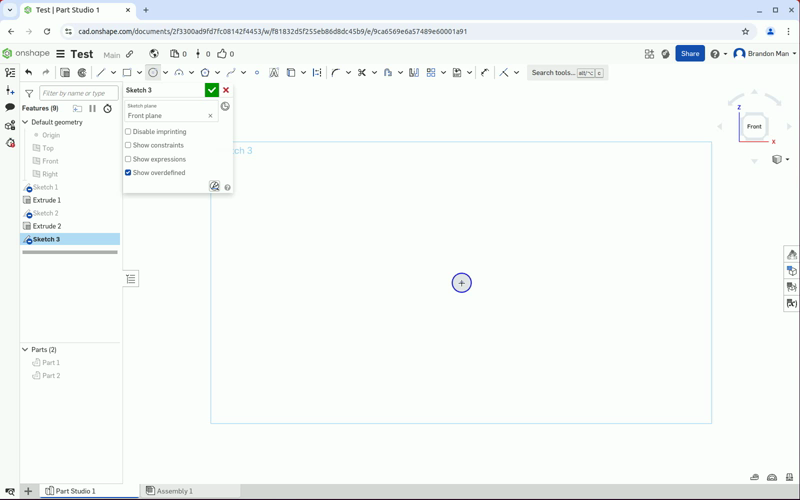
key_up(shift)
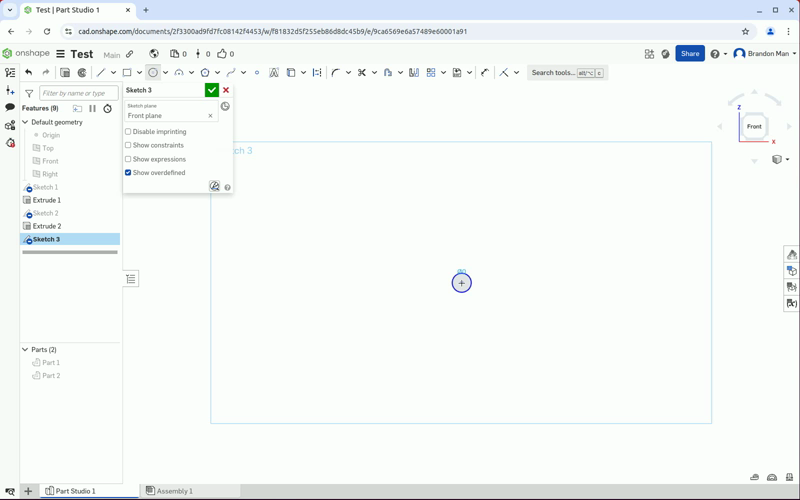
mouse_move(464, 282)
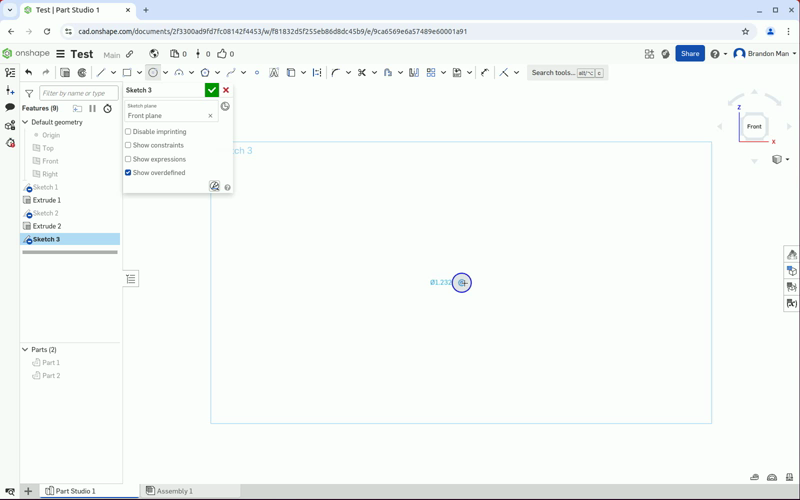
scroll(6)
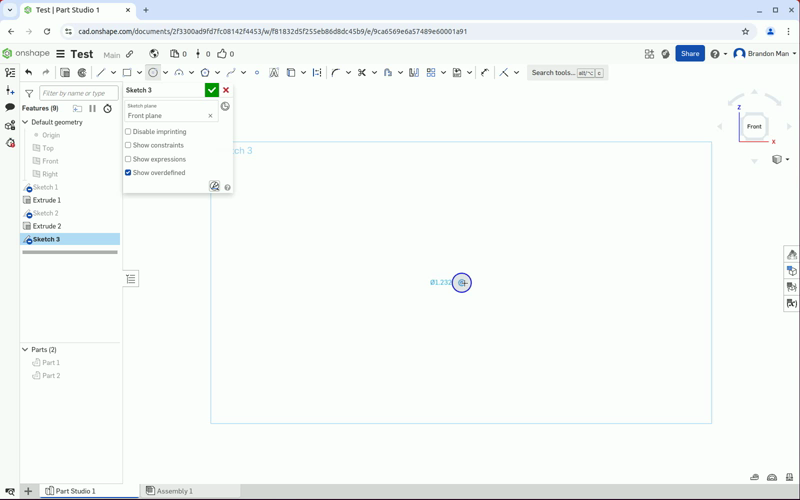
scroll(6)
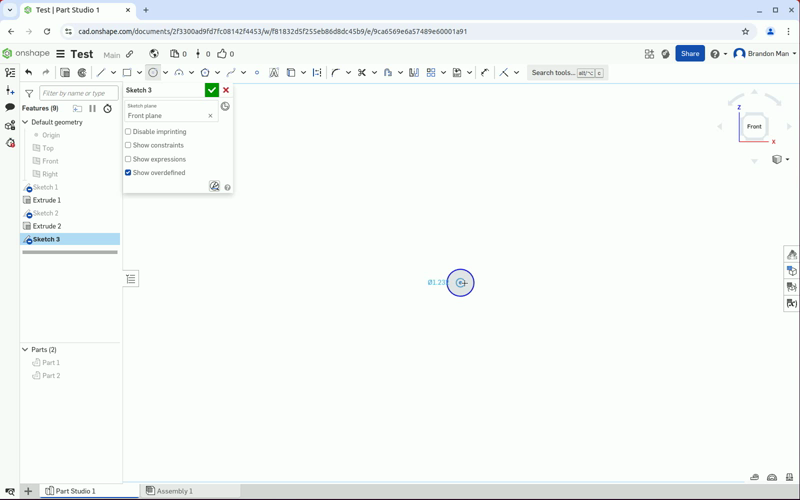
scroll(6)
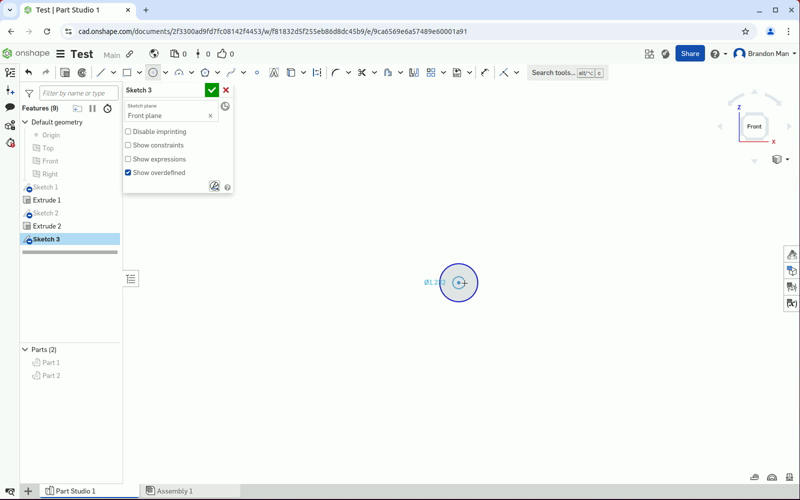
scroll(6)
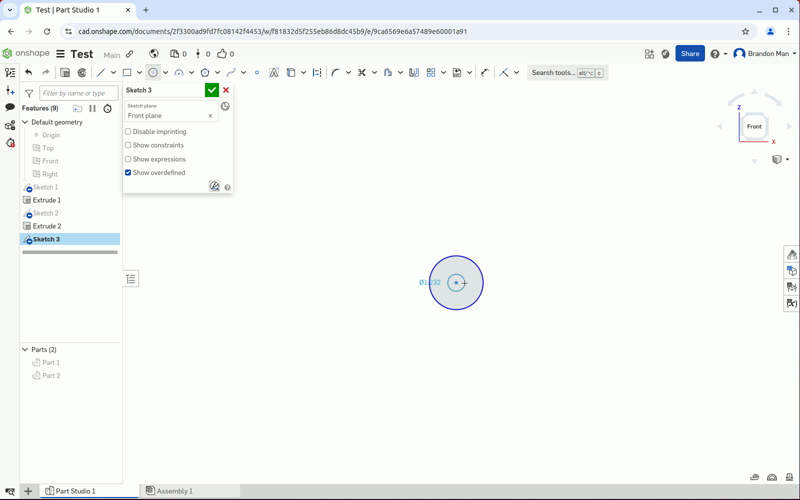
scroll(6)
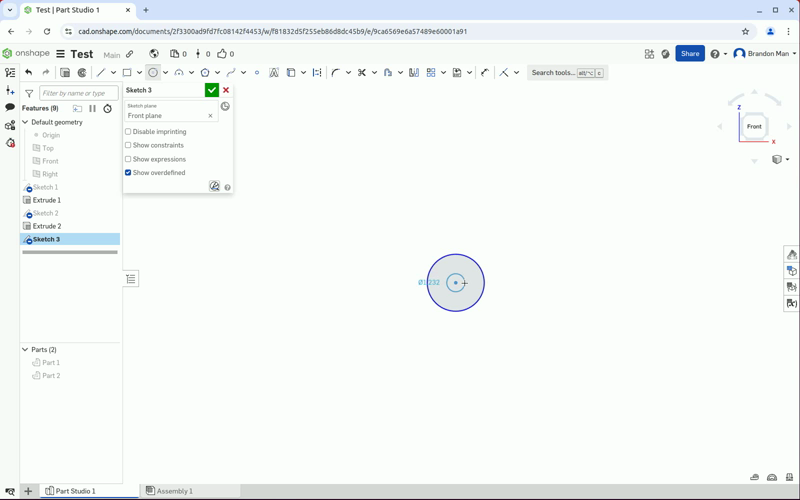
scroll(6)
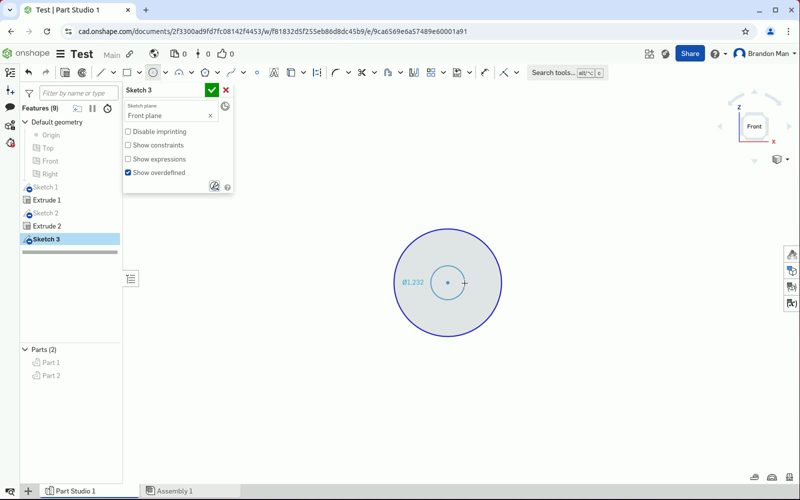
scroll(6)
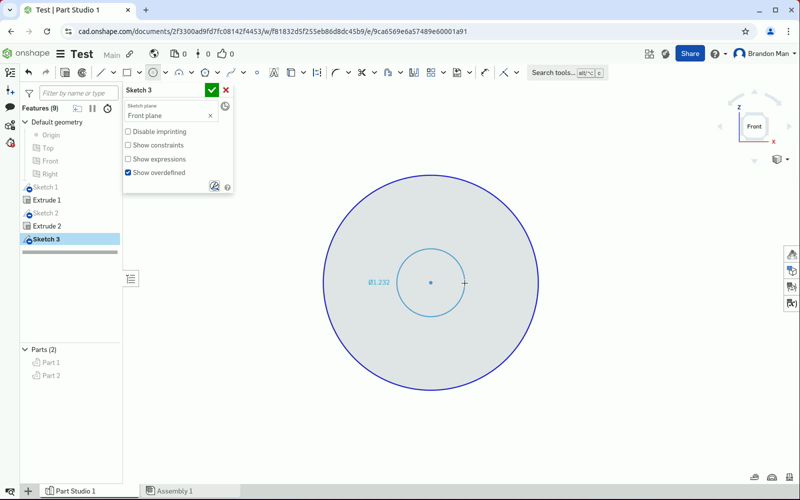
click(464, 282)
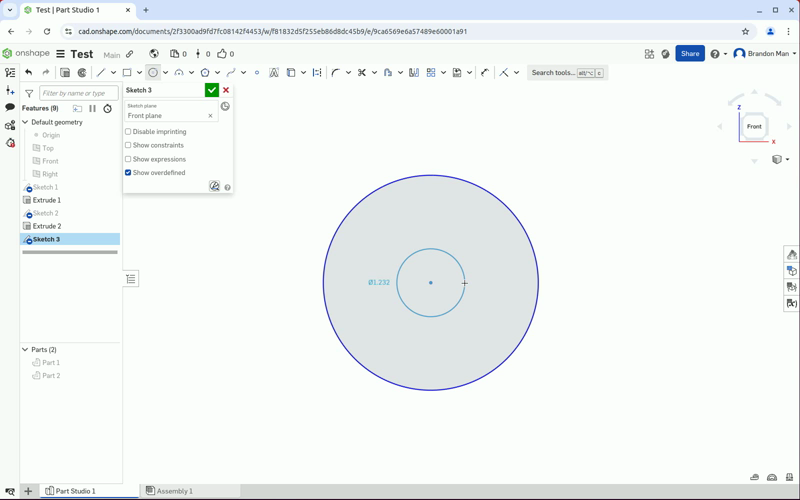
scroll(-6)
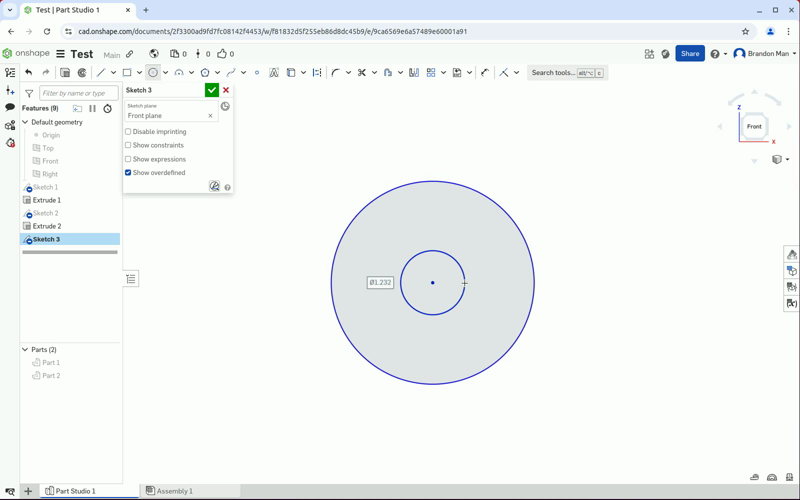
scroll(-6)
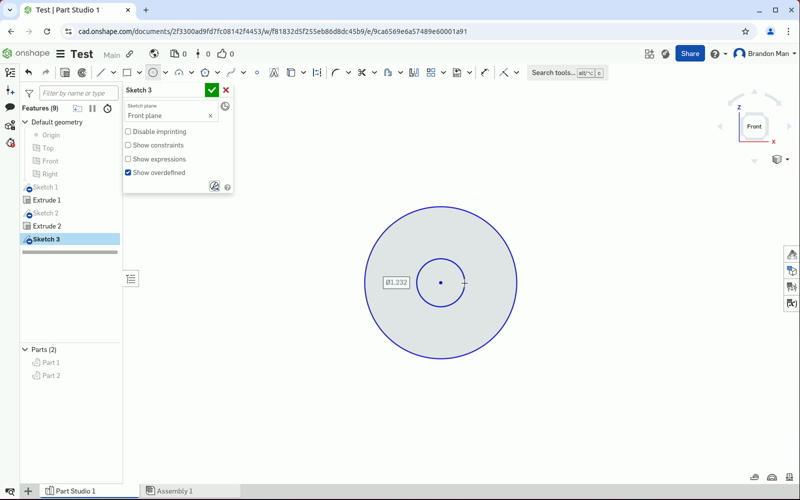
scroll(-6)
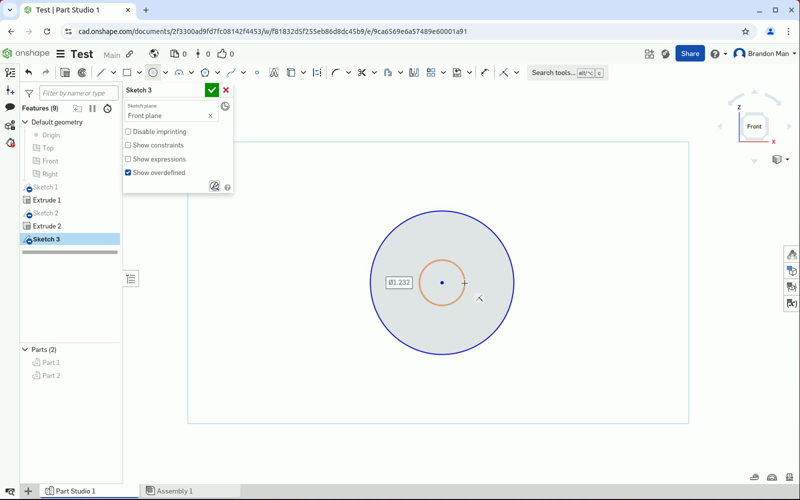
scroll(-6)
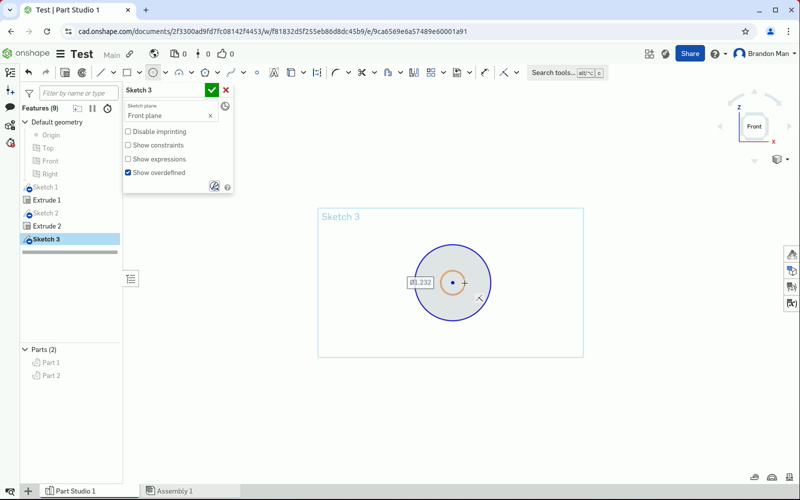
scroll(-6)
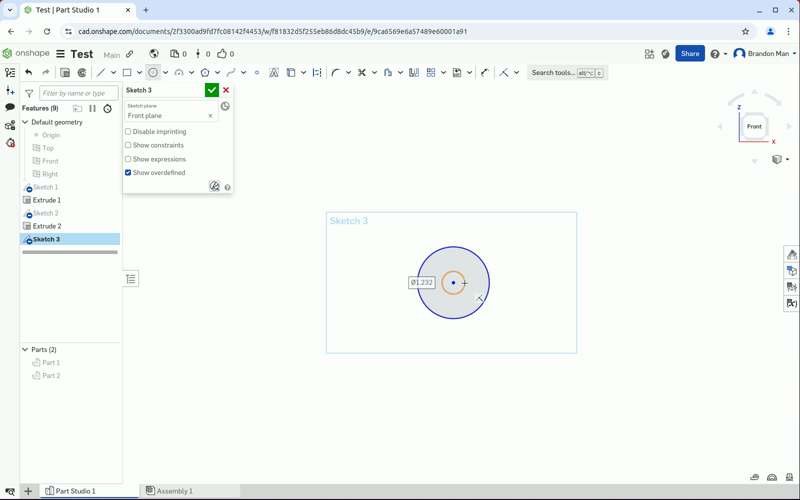
scroll(-6)
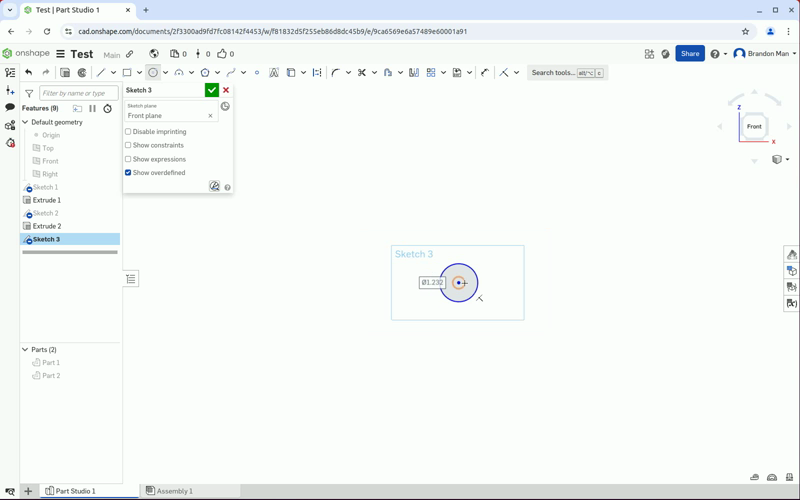
scroll(-6)
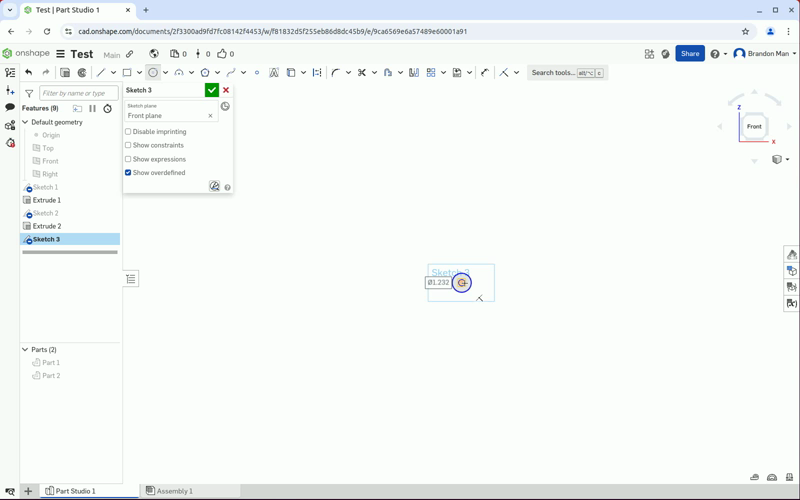
key(esc)
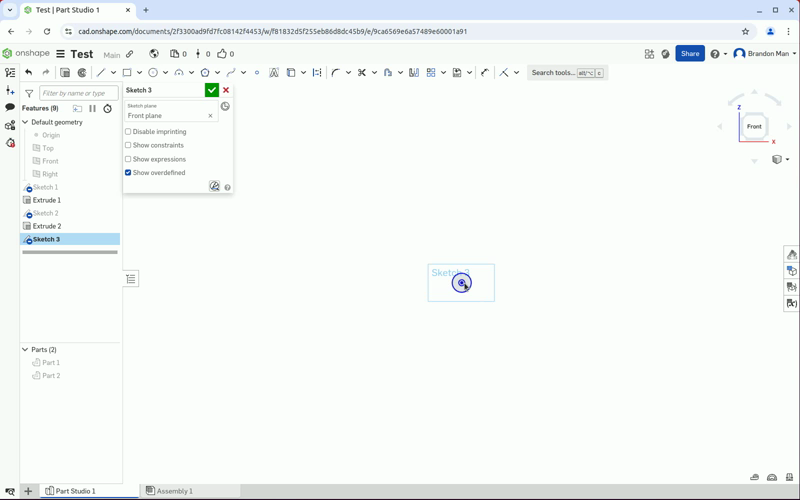
mouse_move(468, 285)
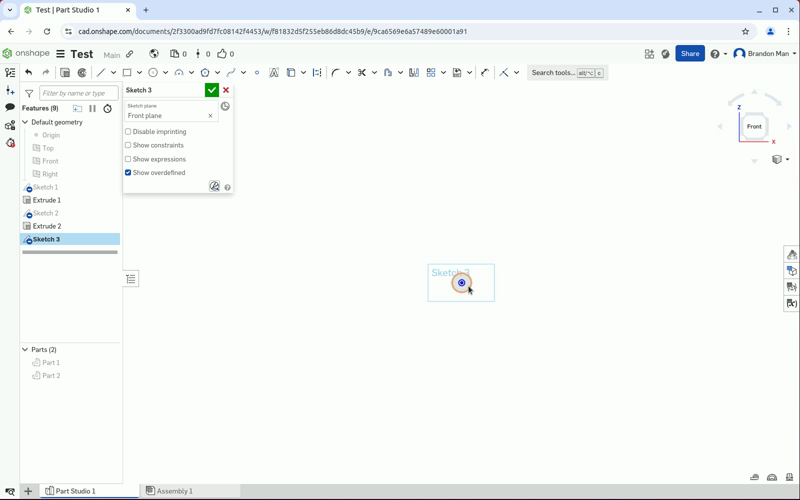
scroll(6)
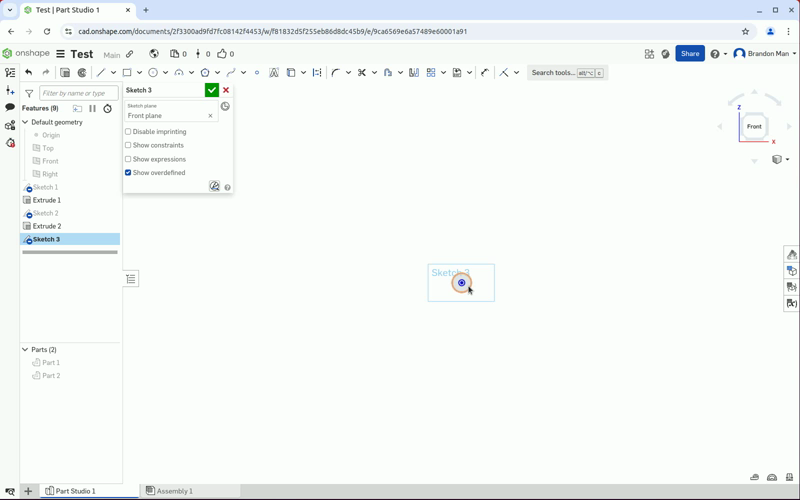
scroll(6)
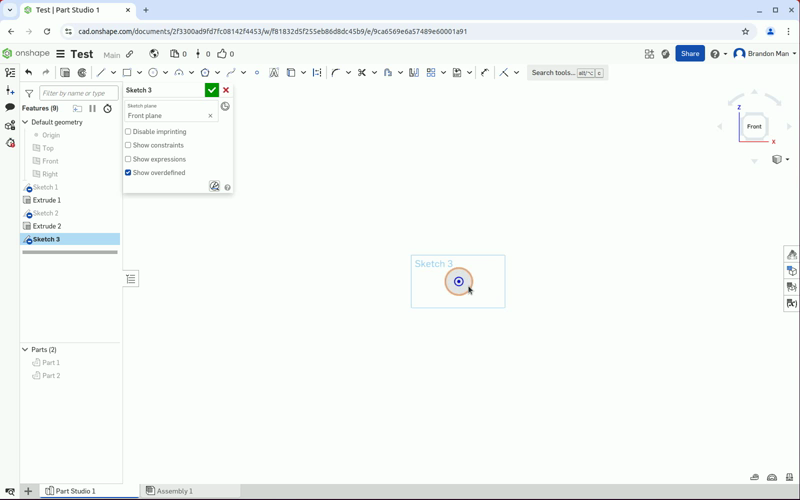
scroll(6)
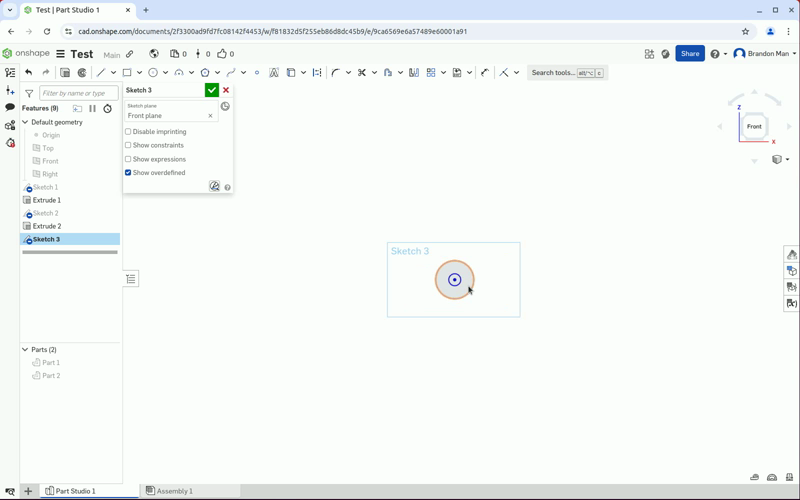
scroll(6)
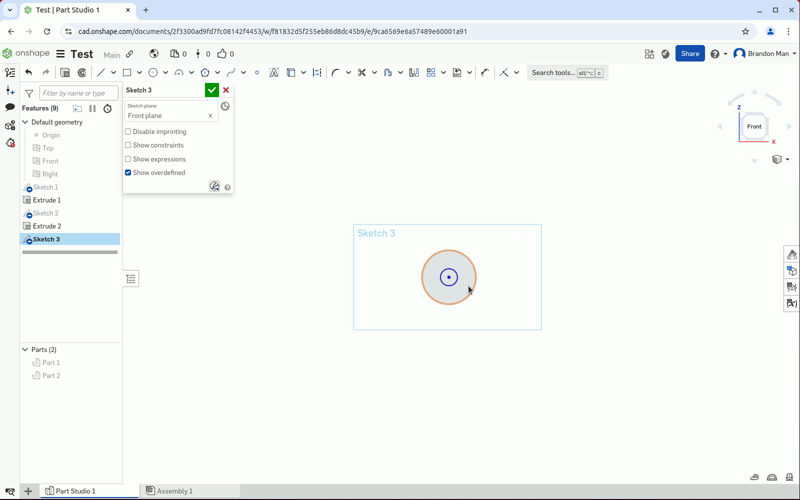
scroll(6)
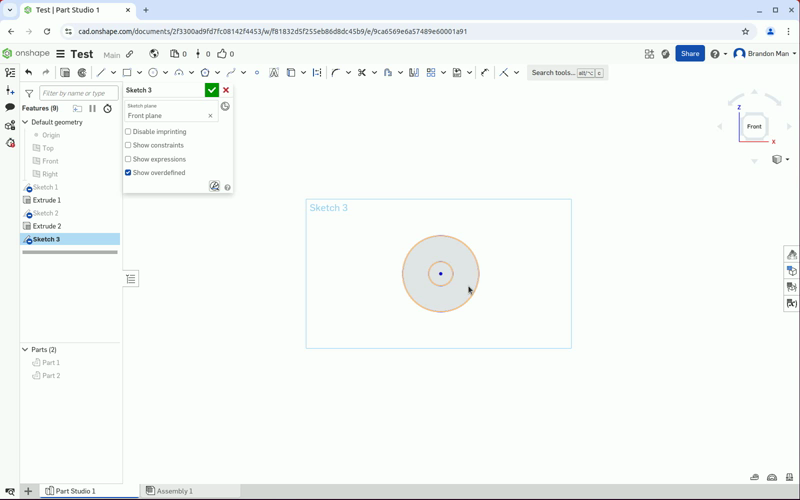
scroll(6)
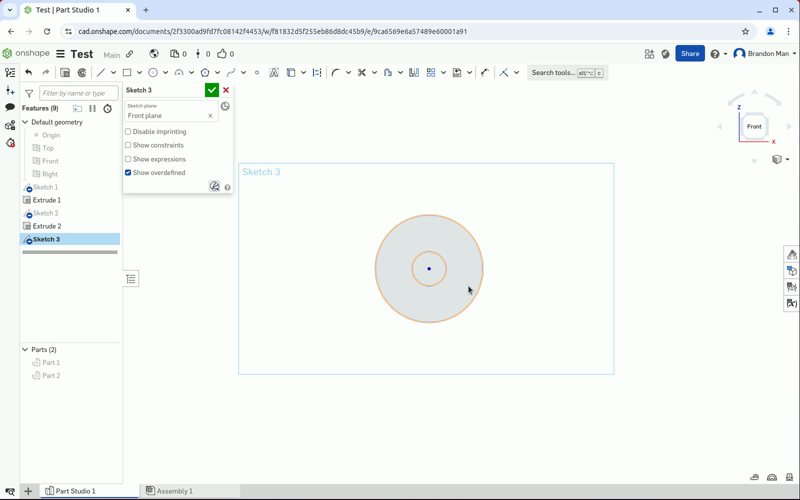
scroll(6)
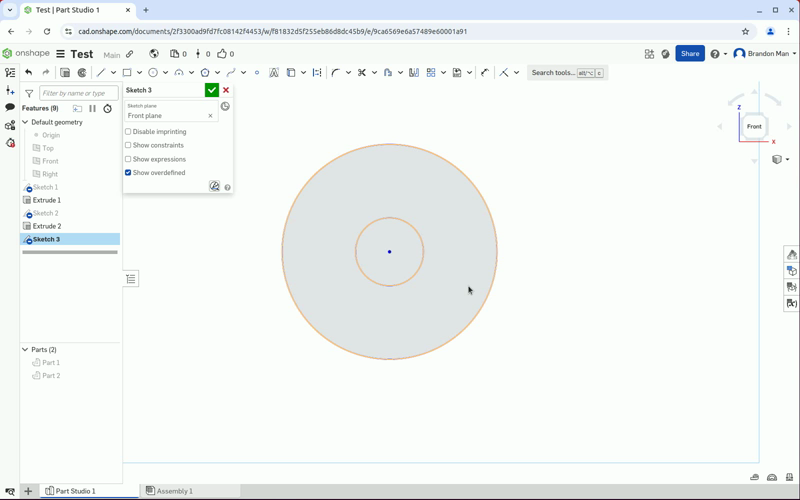
click(468, 285)
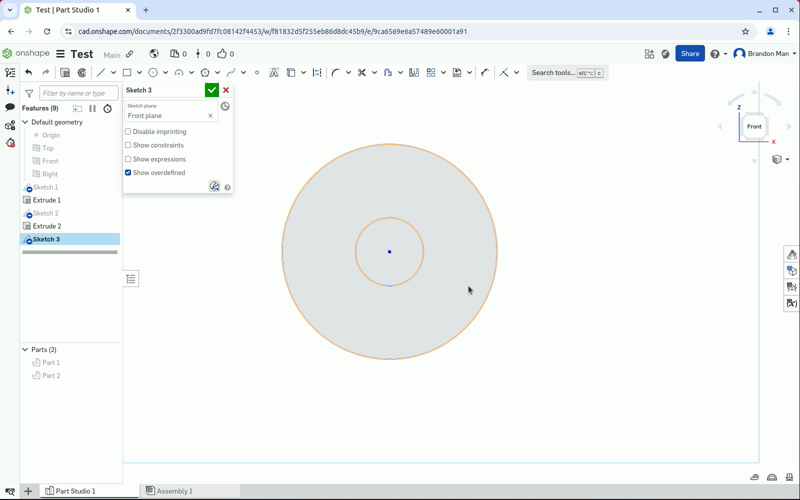
scroll(-6)
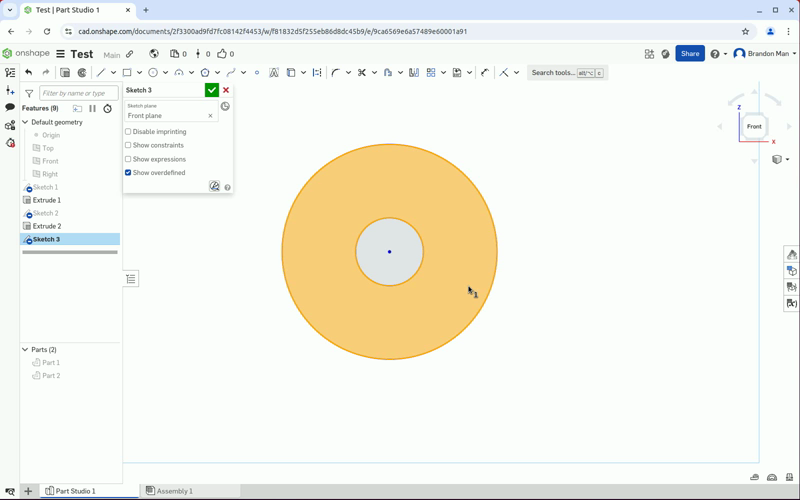
scroll(-6)
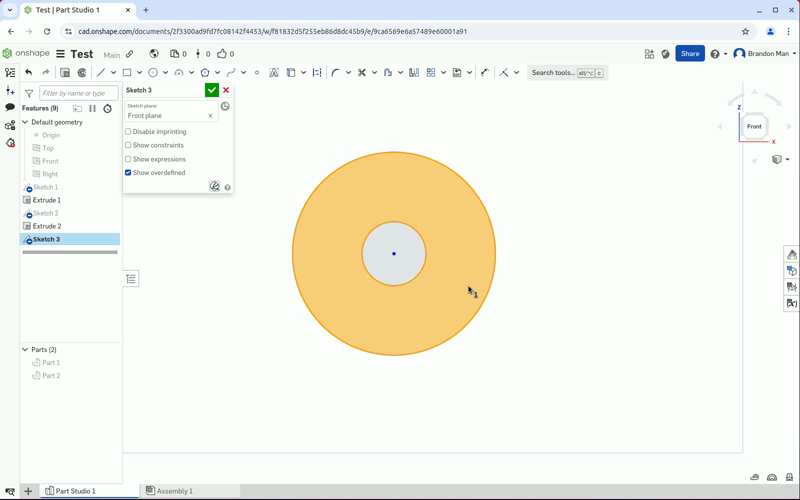
scroll(-6)
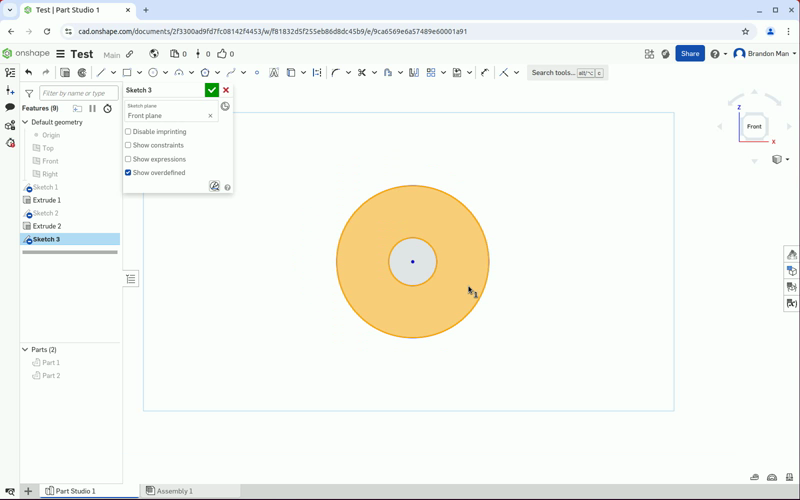
scroll(-6)
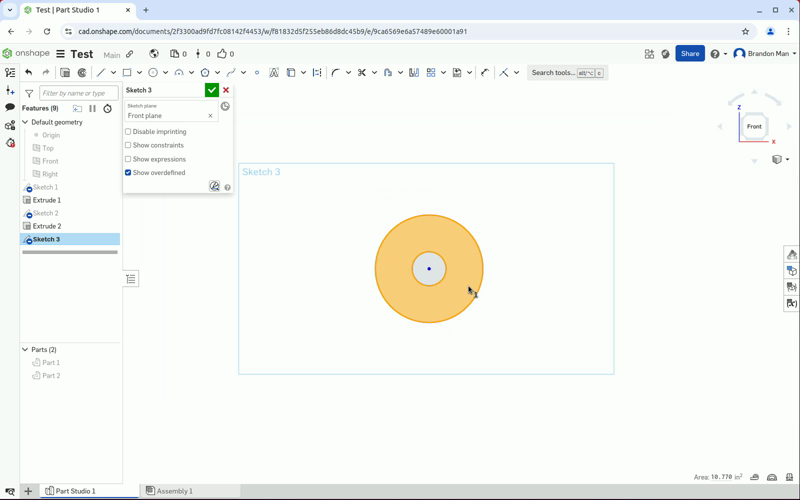
scroll(-6)
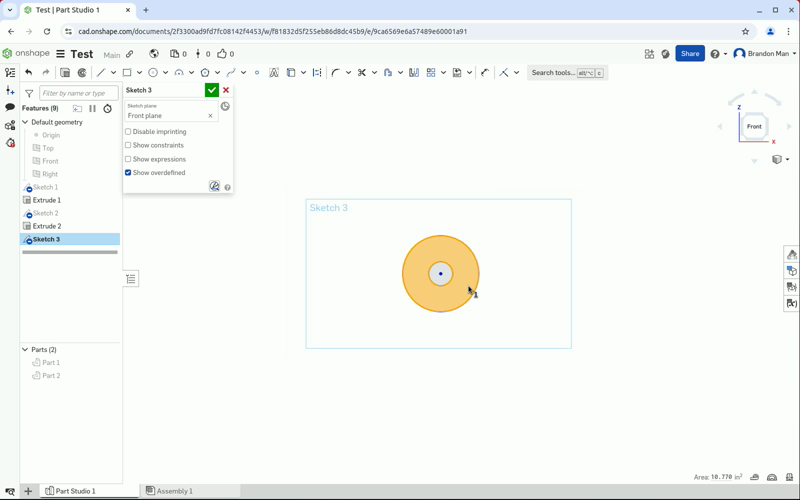
scroll(-6)
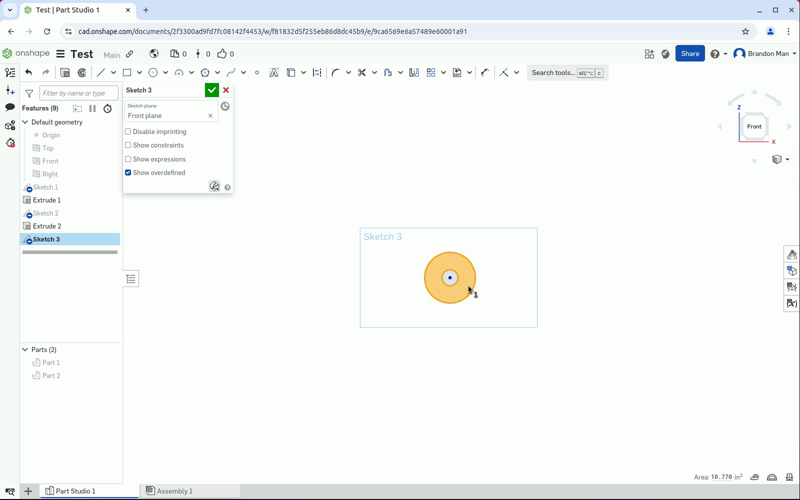
scroll(-6)
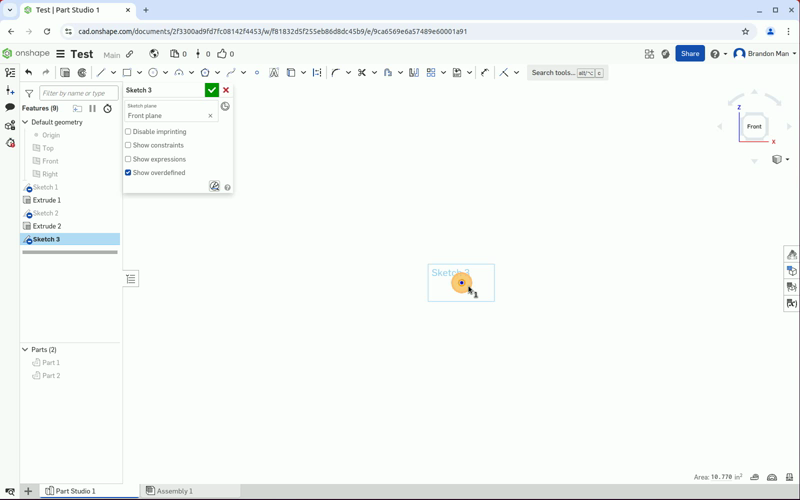
mouse_move(73, 352)
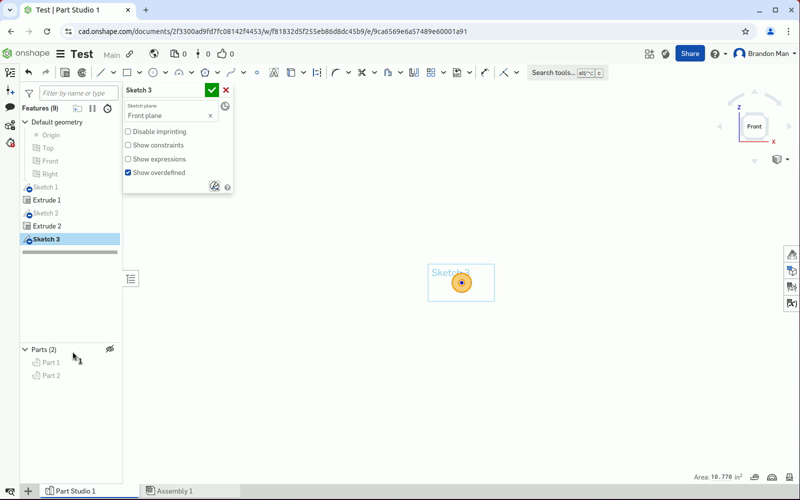
key(shift+y)
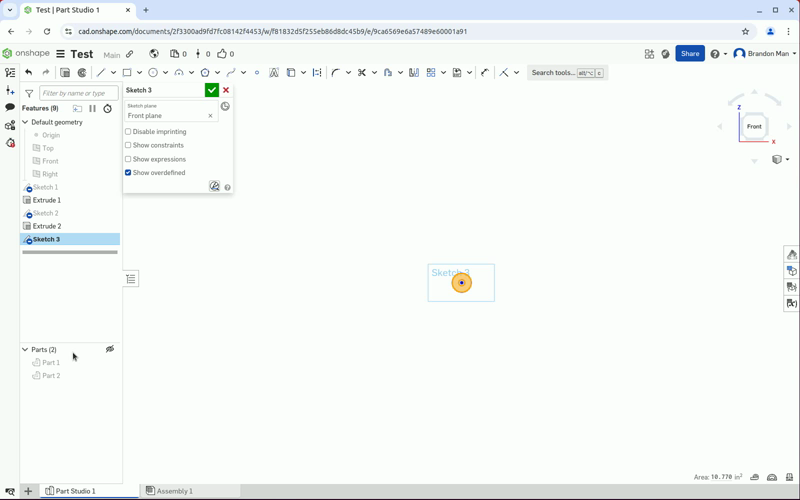
key(shift+e)
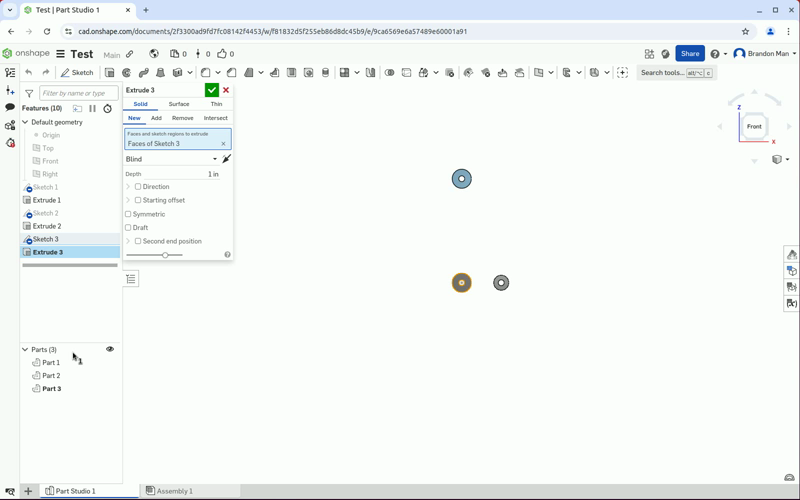
mouse_move(143, 106)
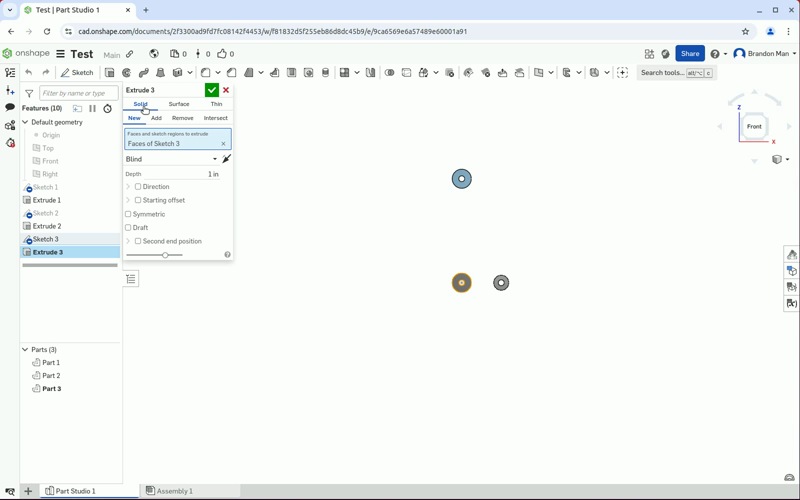
click(143, 106)
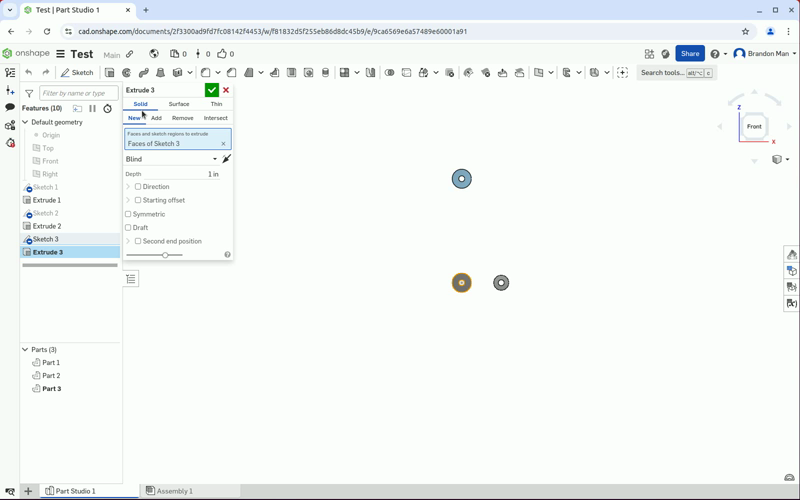
mouse_move(137, 120)
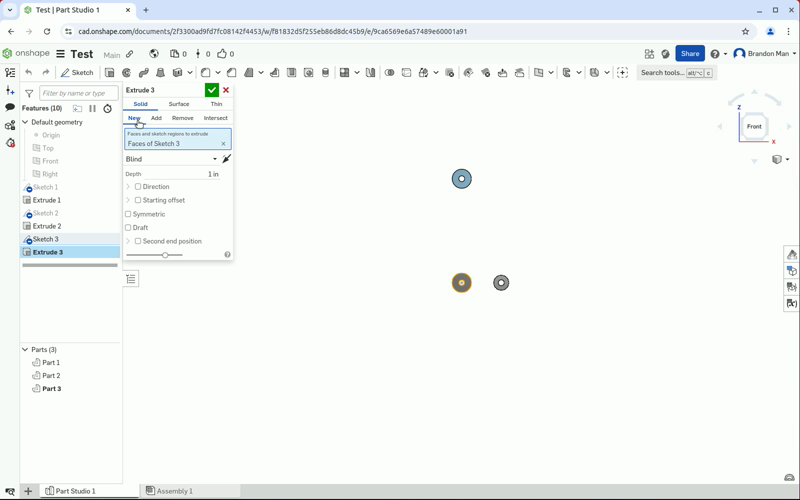
click(137, 120)
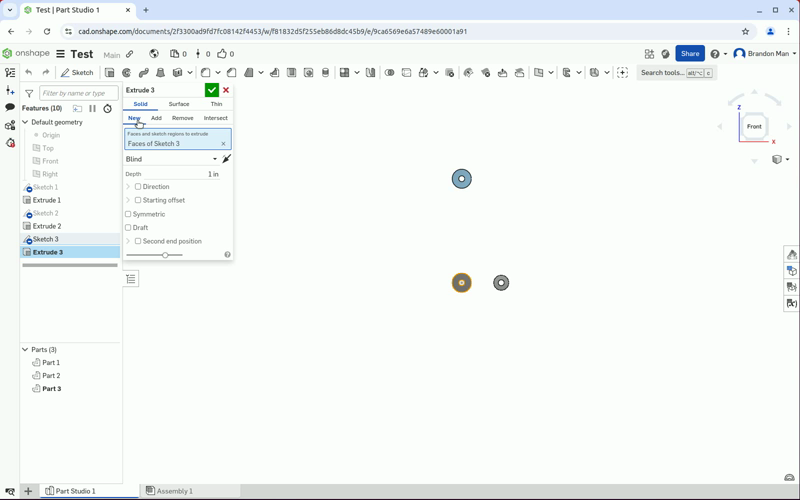
key(tab, 4)
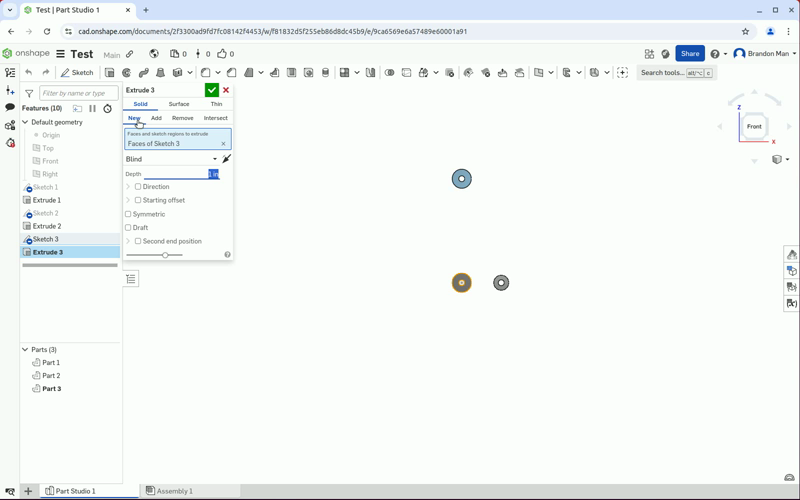
text(0.481)
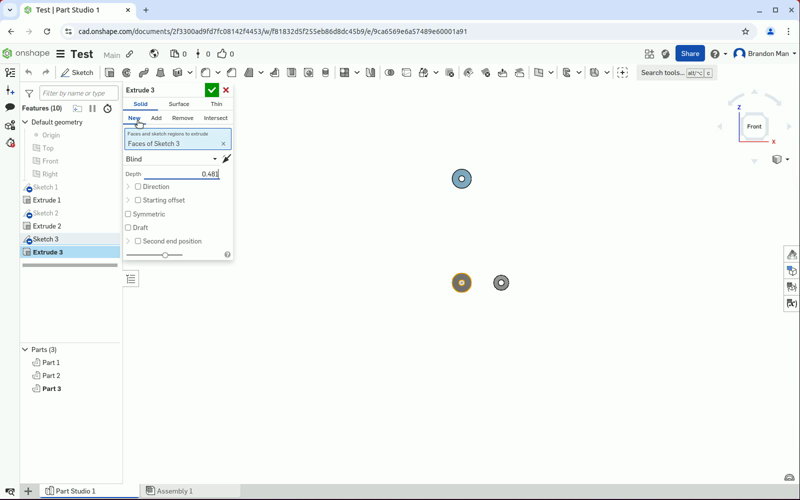
key(enter)
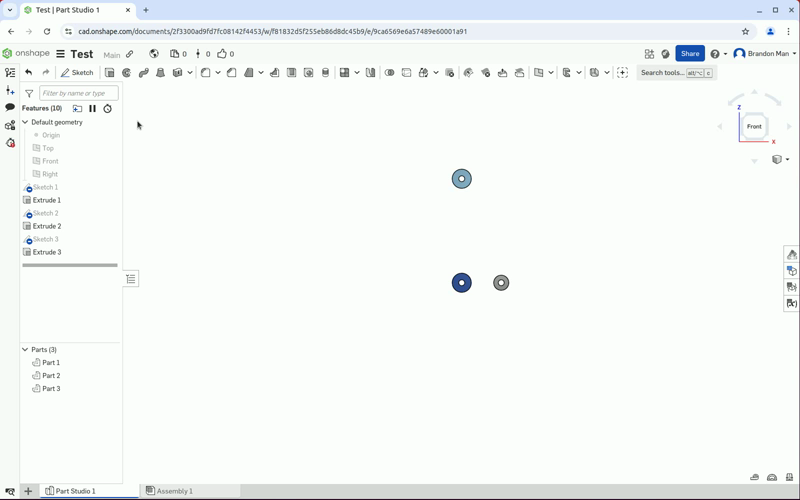
key(shift+h)
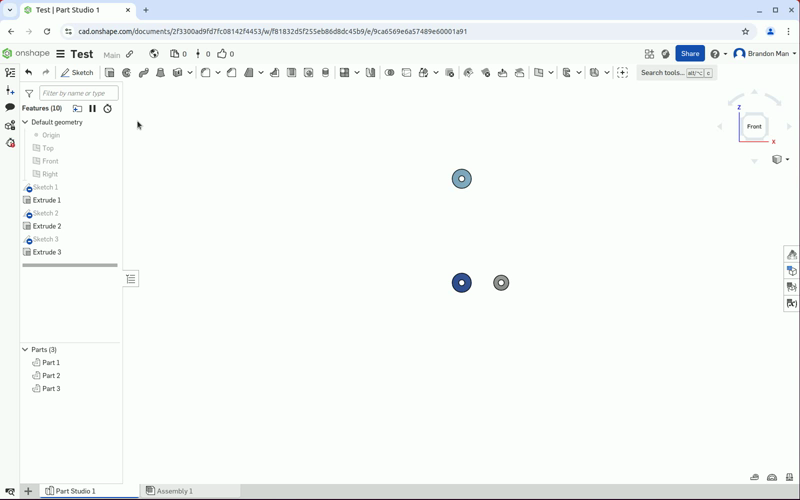
key(shift+h)
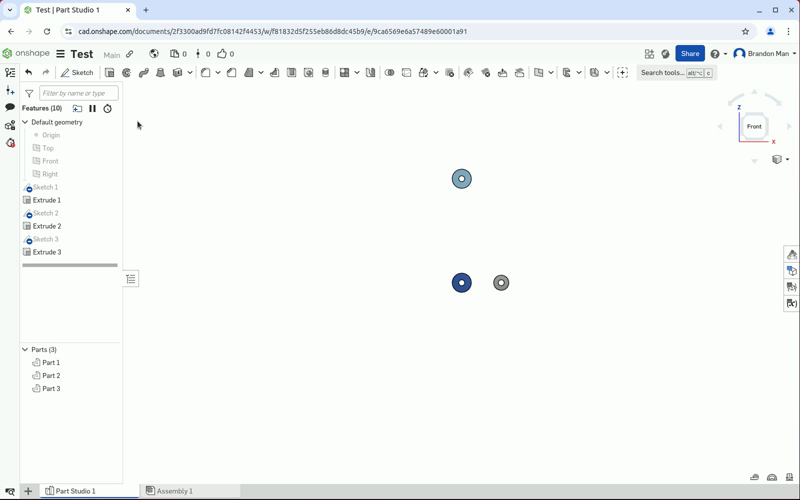
mouse_move(73, 189)
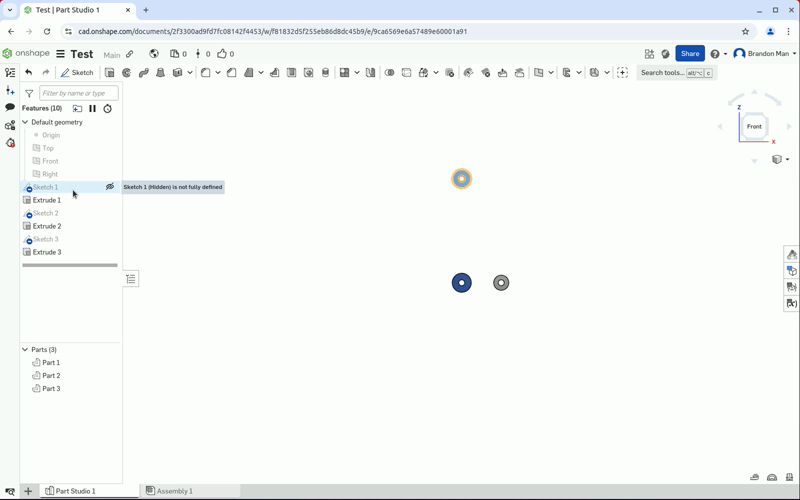
click(73, 189)
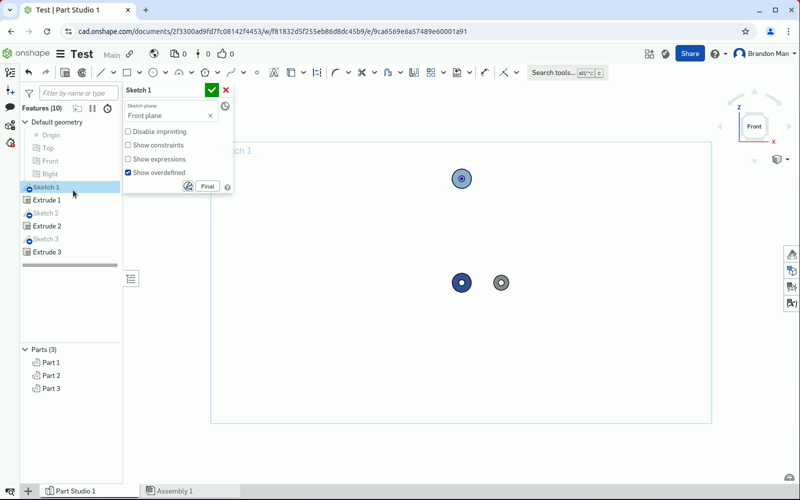
mouse_move(229, 92)
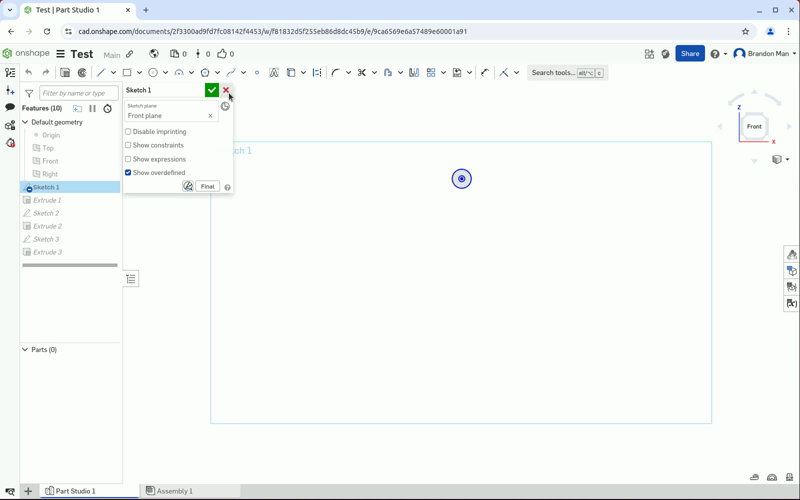
click(229, 92)
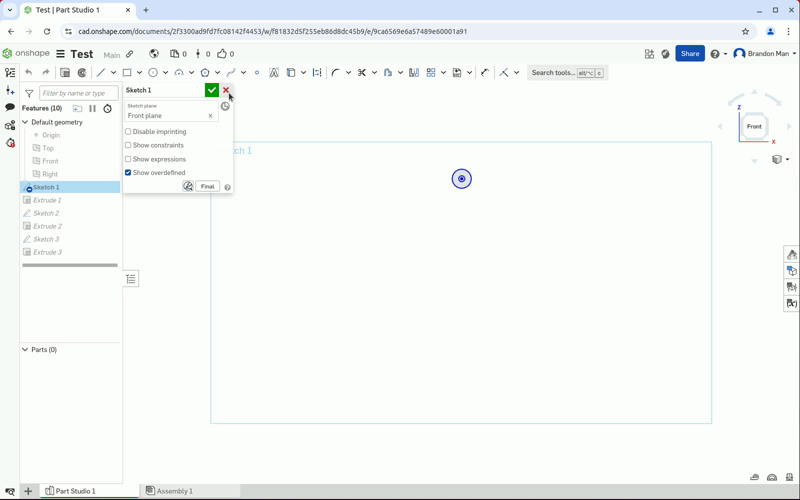
key(shift+s)
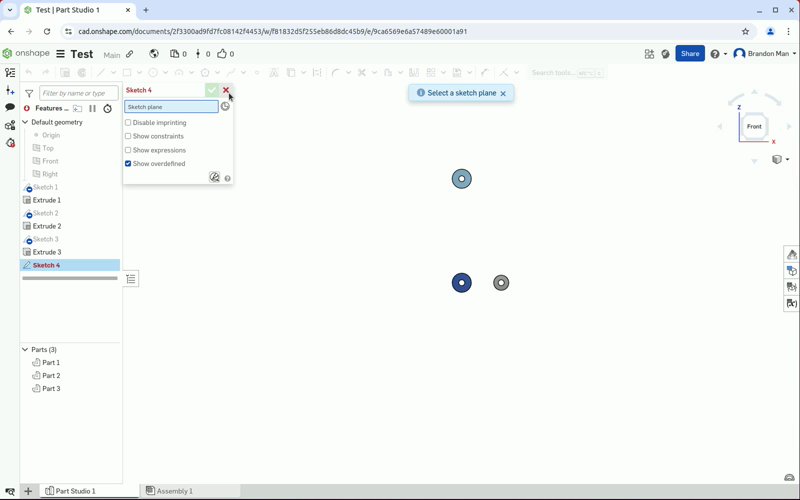
mouse_move(73, 163)
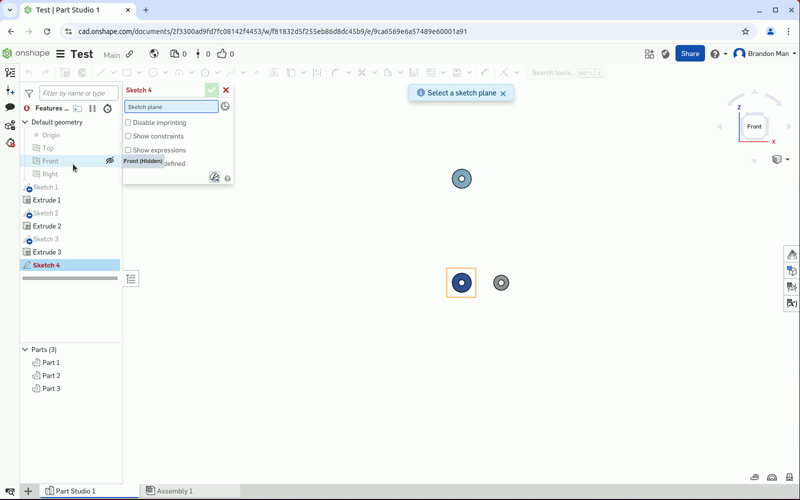
click(73, 163)
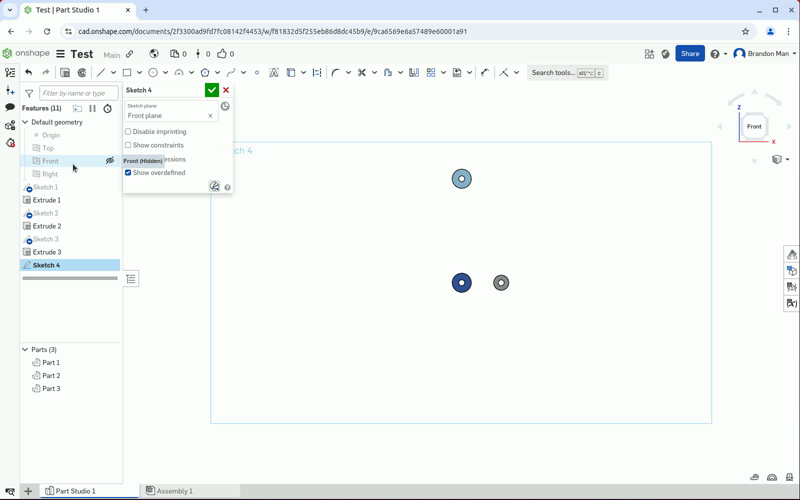
mouse_move(73, 352)
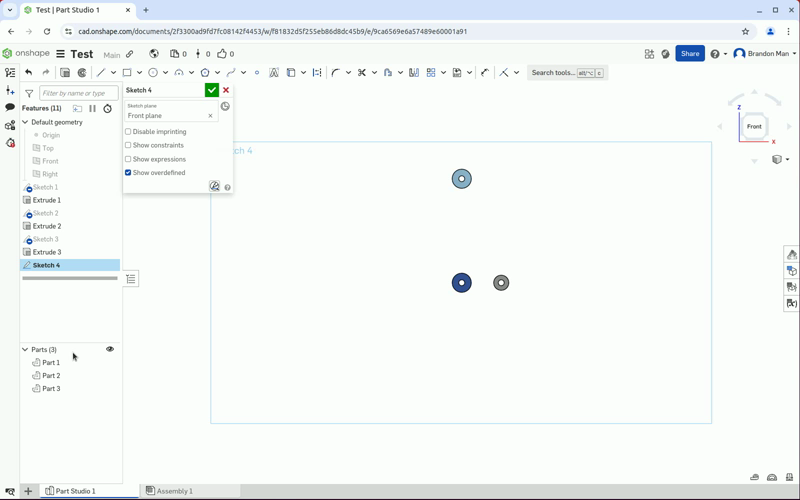
key(y)
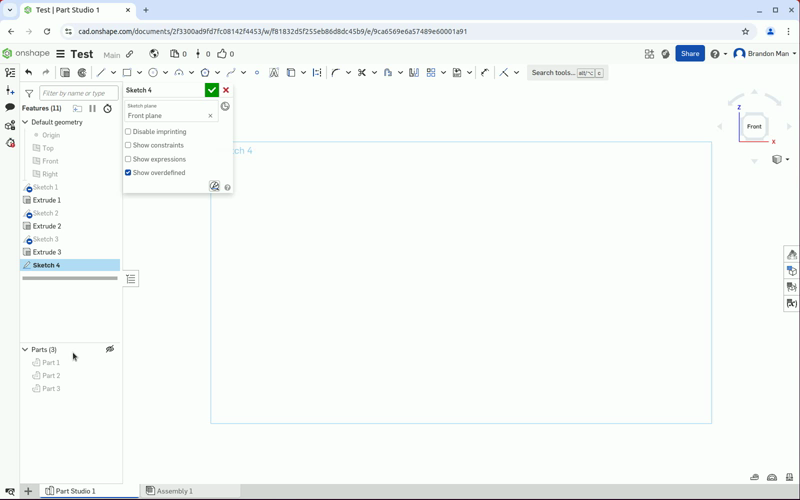
key(a)
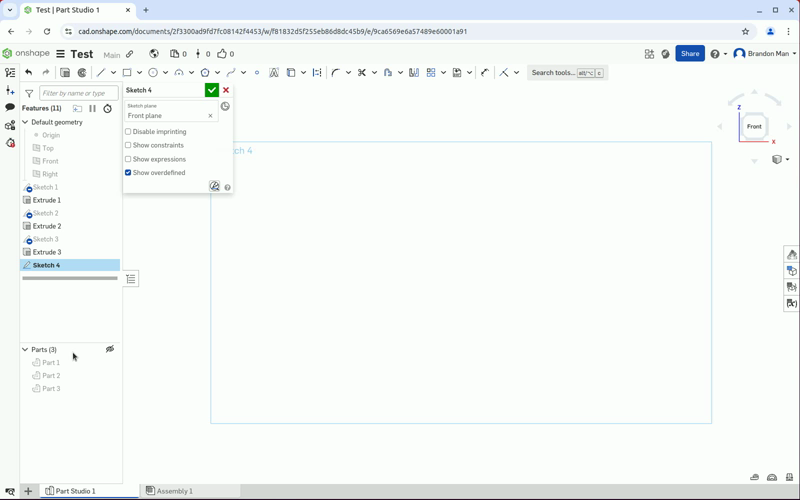
key_down(shift)
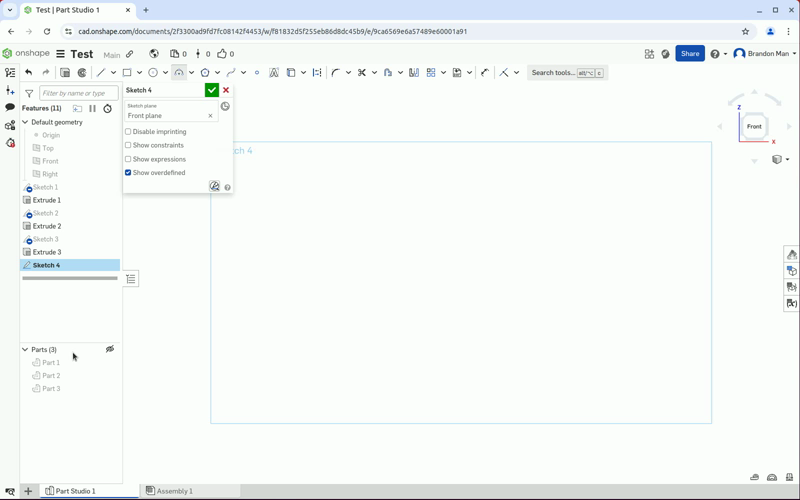
mouse_move(446, 223)
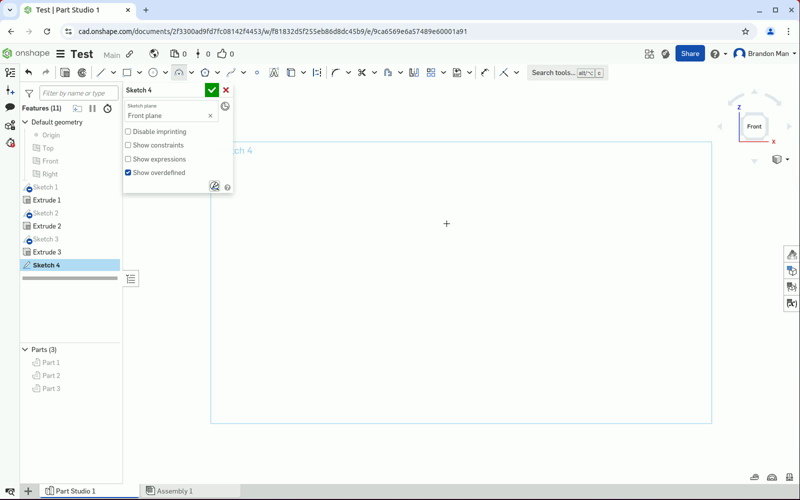
click(446, 223)
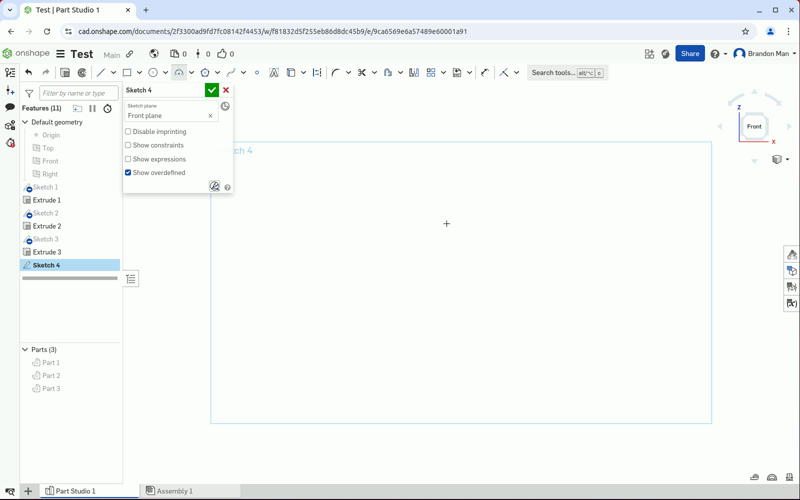
key_up(shift)
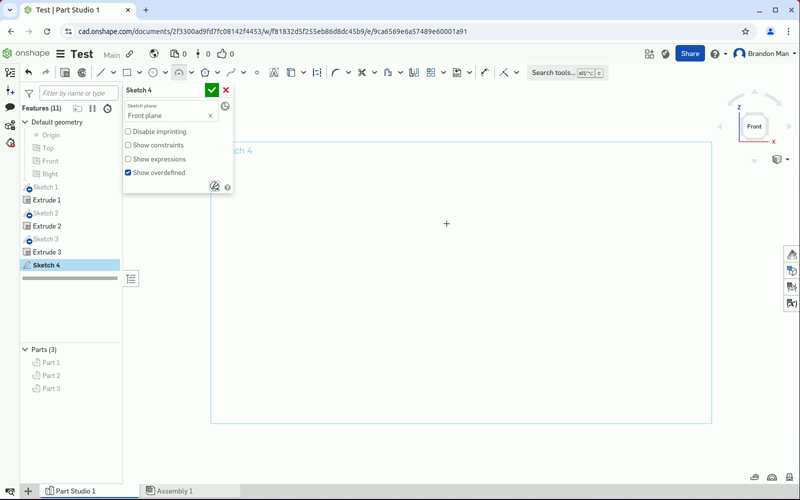
key_down(shift)
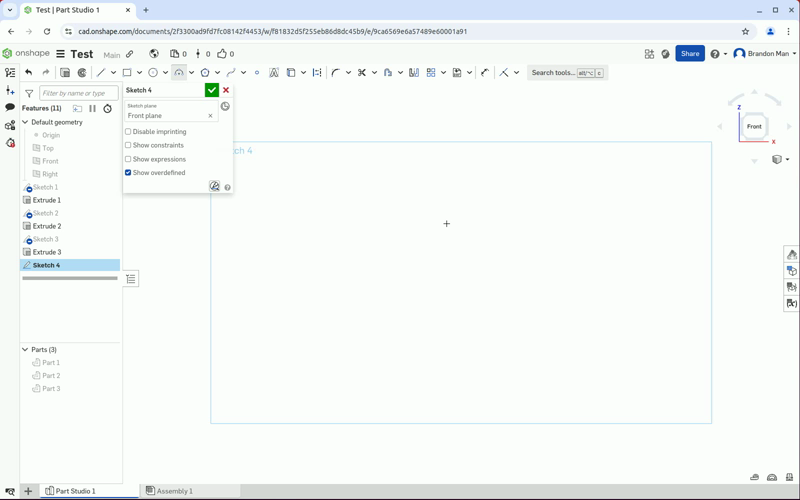
mouse_move(476, 223)
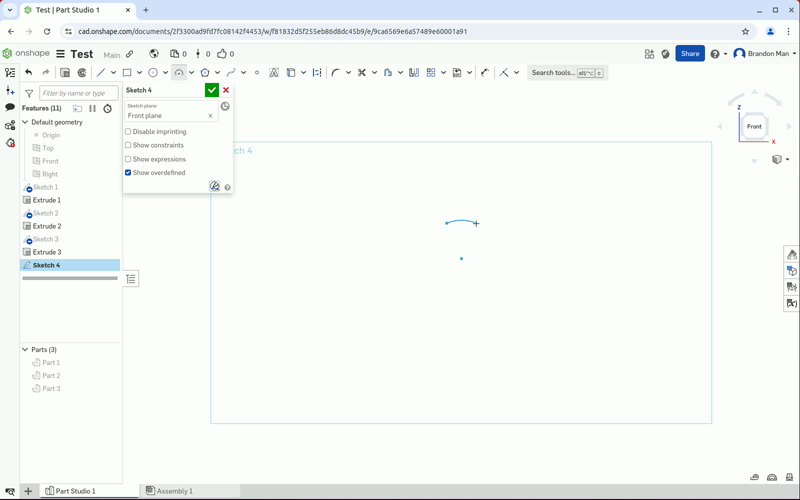
click(476, 223)
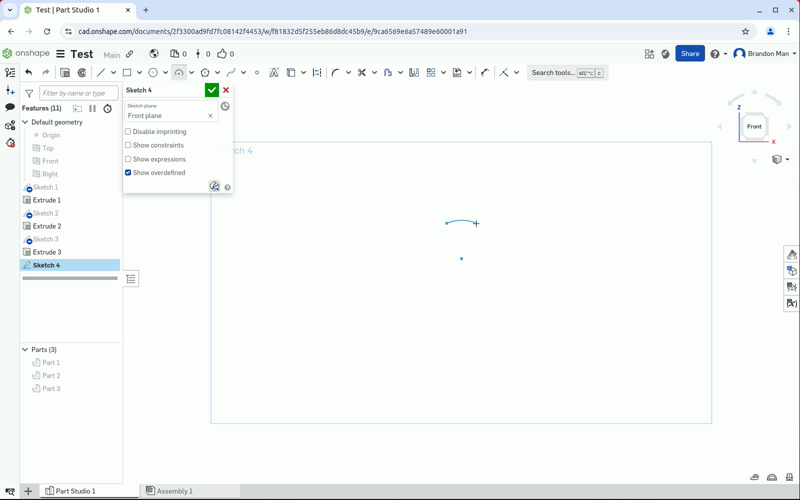
mouse_move(461, 210)
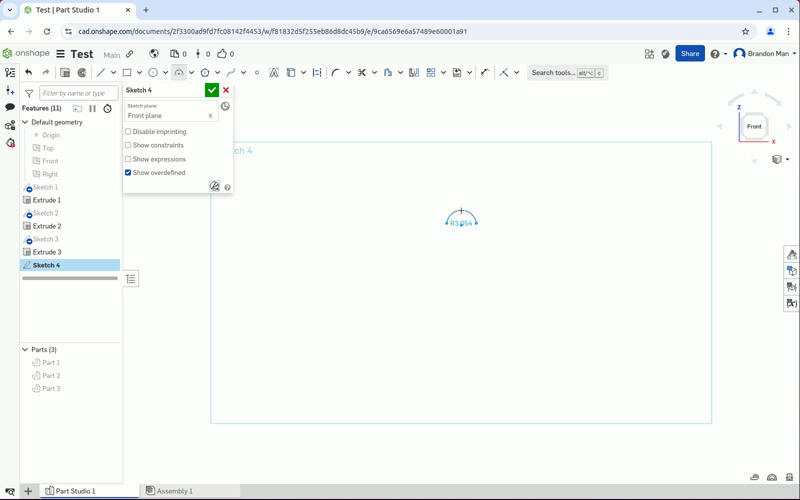
click(461, 210)
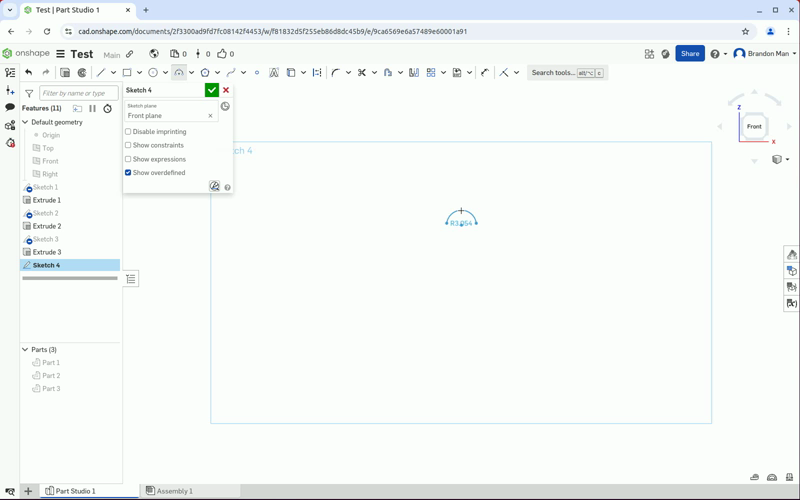
key_up(shift)
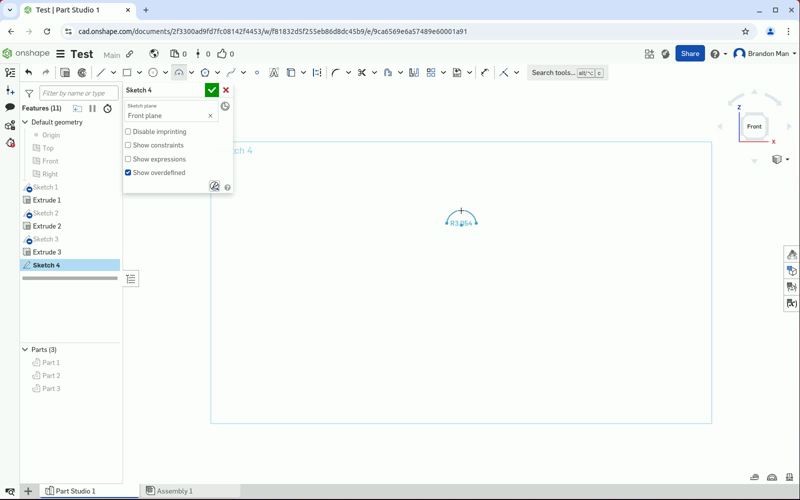
key(esc)
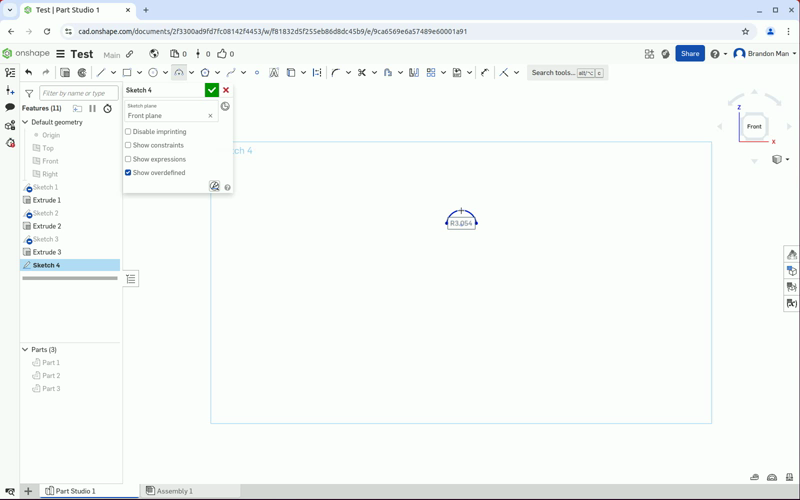
key(l)
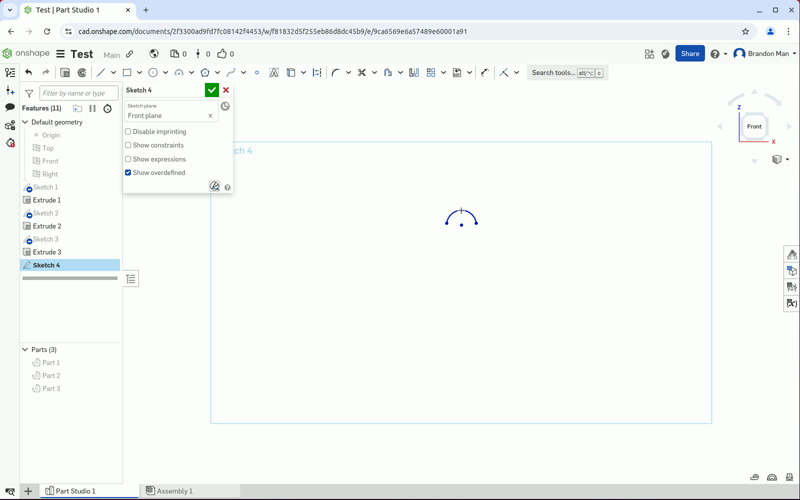
mouse_move(476, 223)
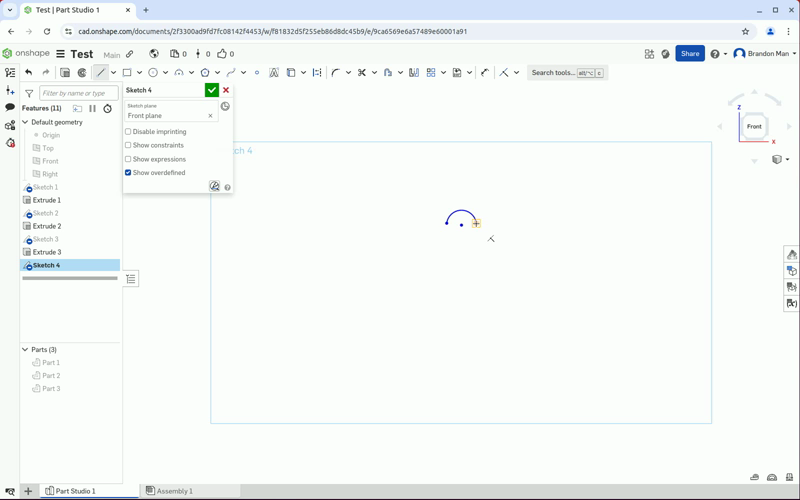
click(476, 223)
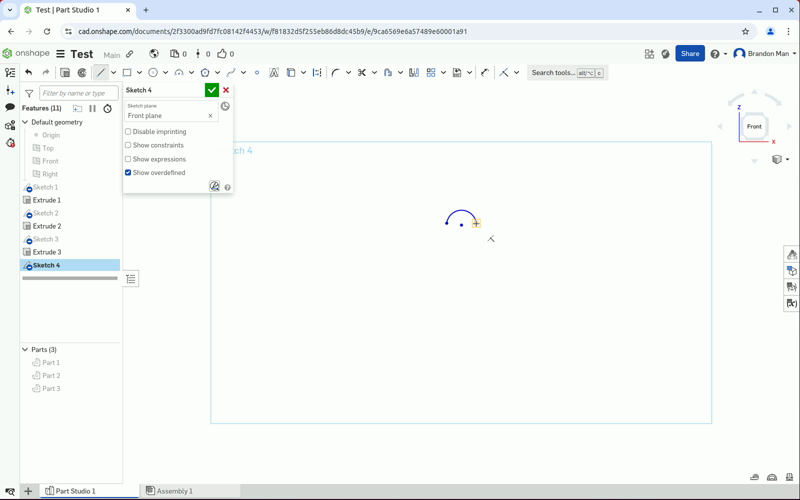
key_down(shift)
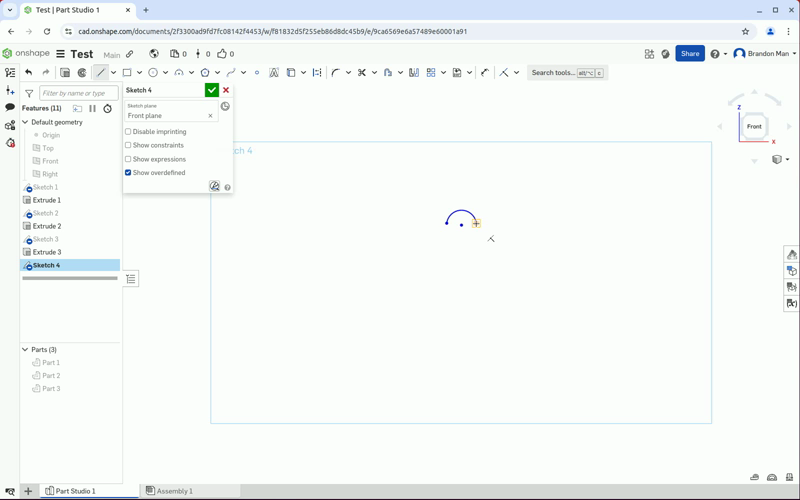
mouse_move(506, 223)
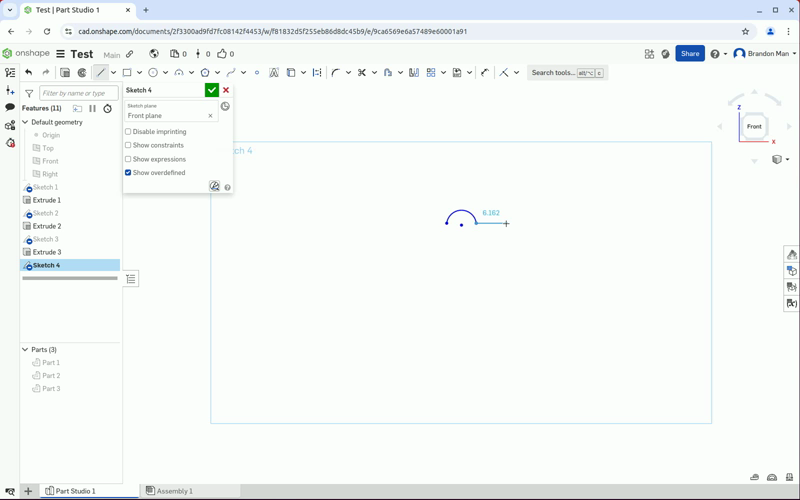
mouse_move(470, 176)
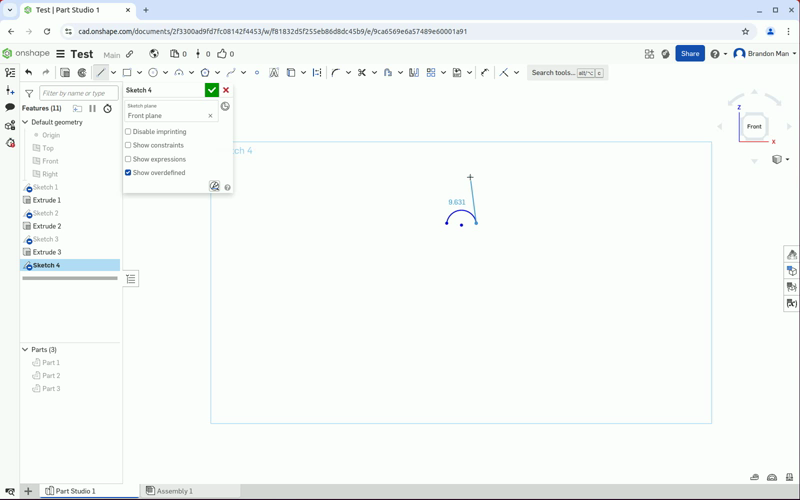
click(470, 176)
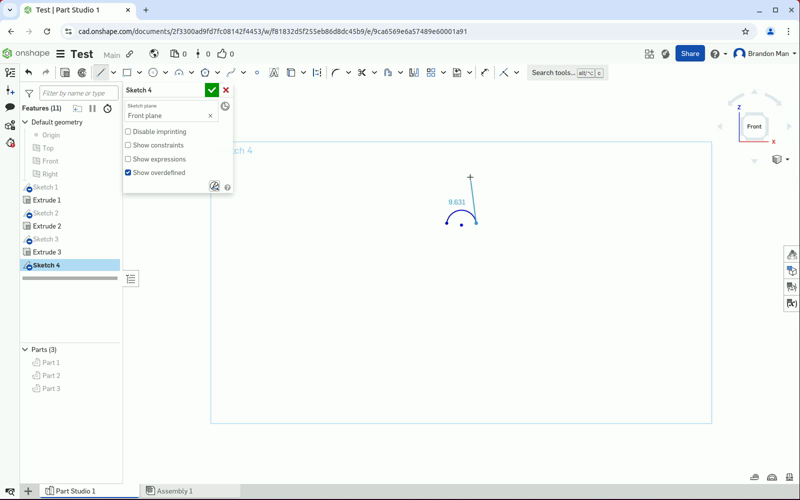
key_up(shift)
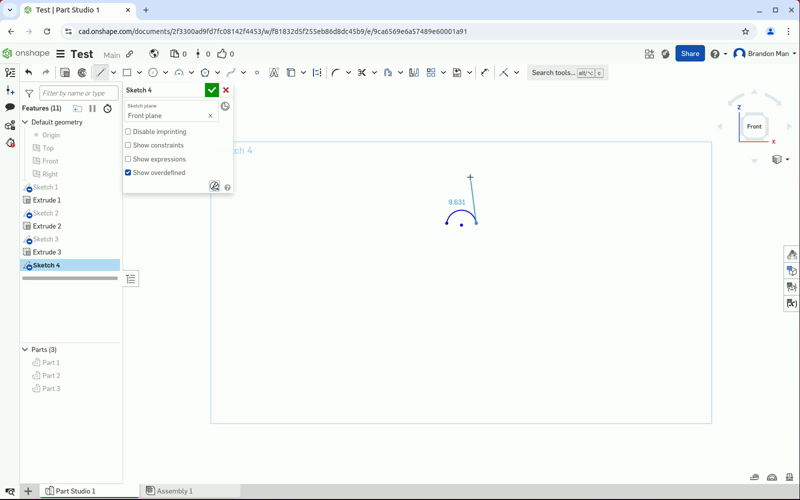
key(esc)
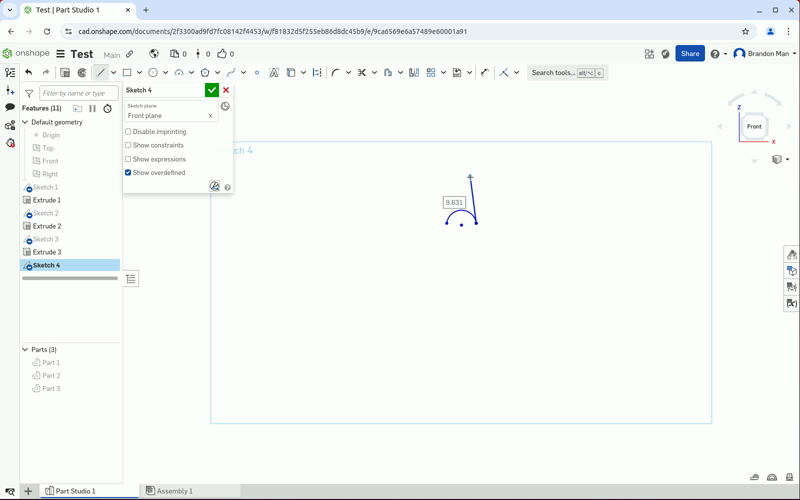
key(a)
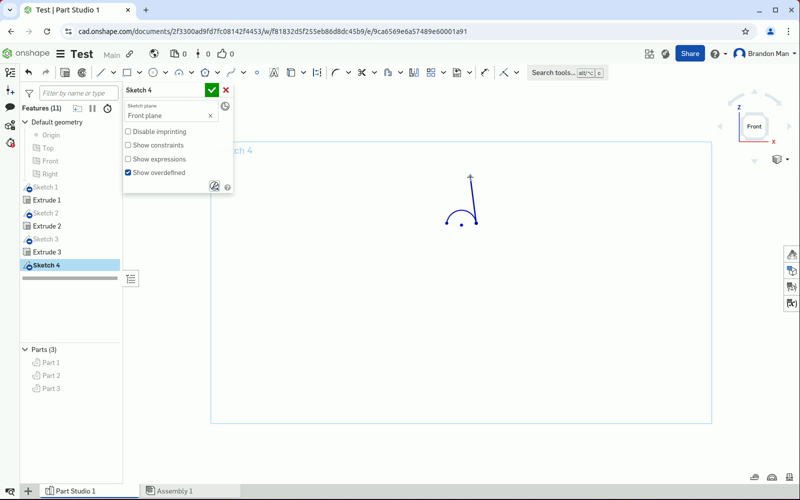
mouse_move(470, 176)
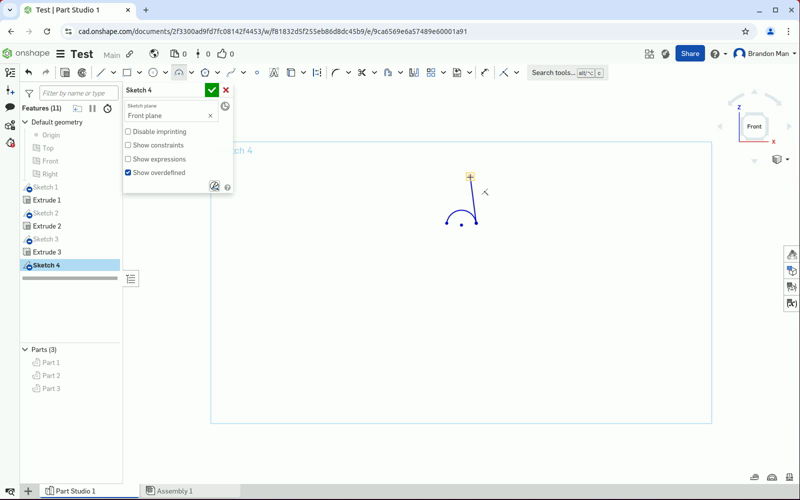
click(470, 176)
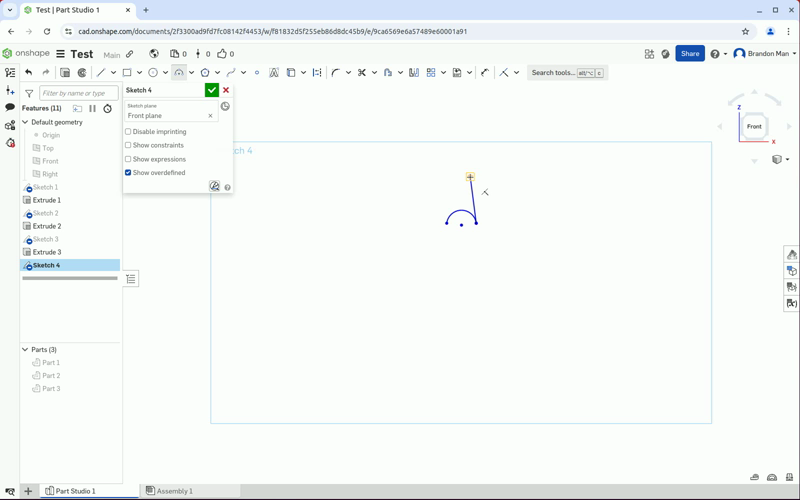
key_down(shift)
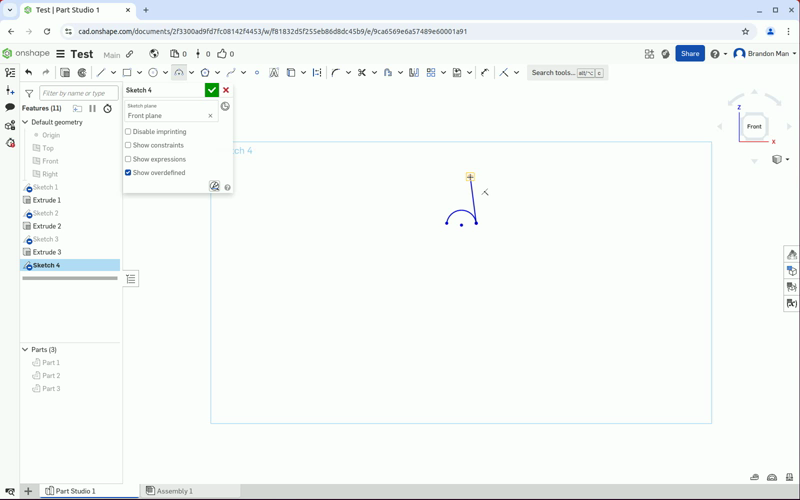
mouse_move(452, 176)
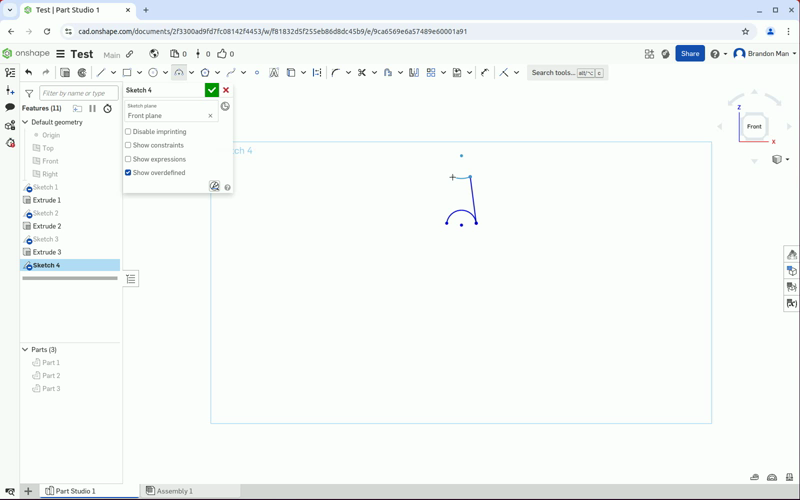
click(452, 176)
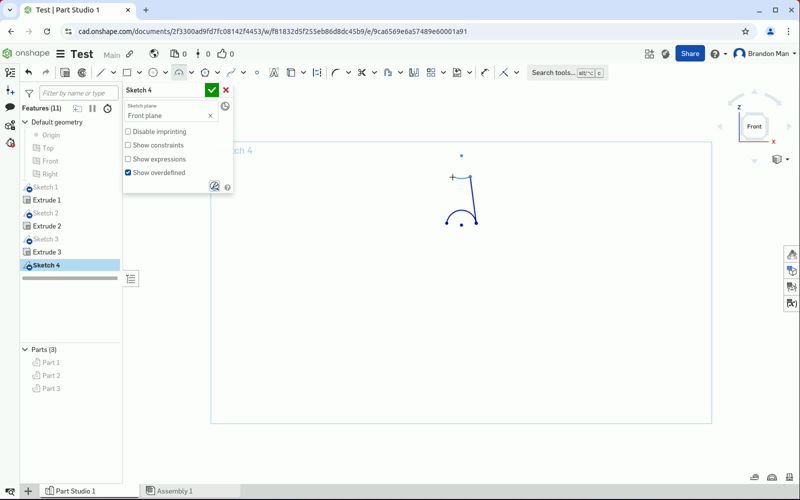
mouse_move(461, 186)
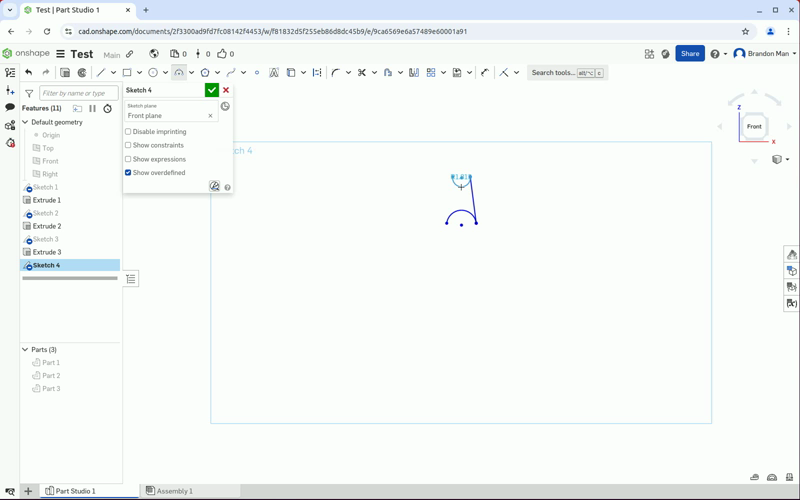
click(461, 186)
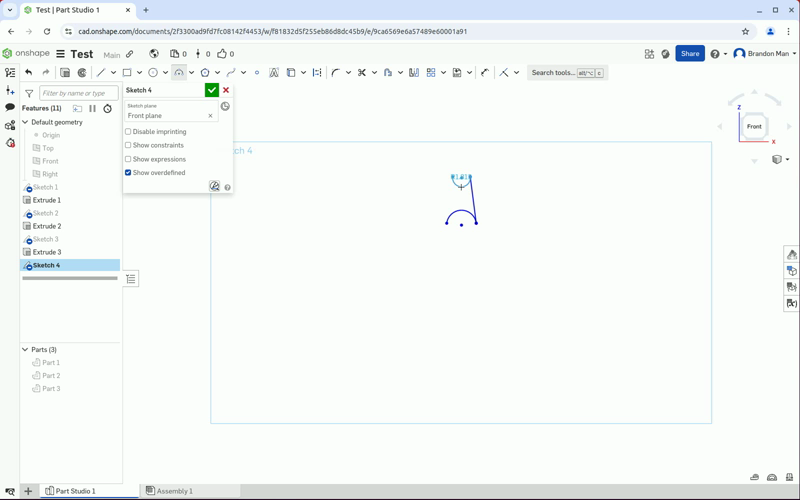
key_up(shift)
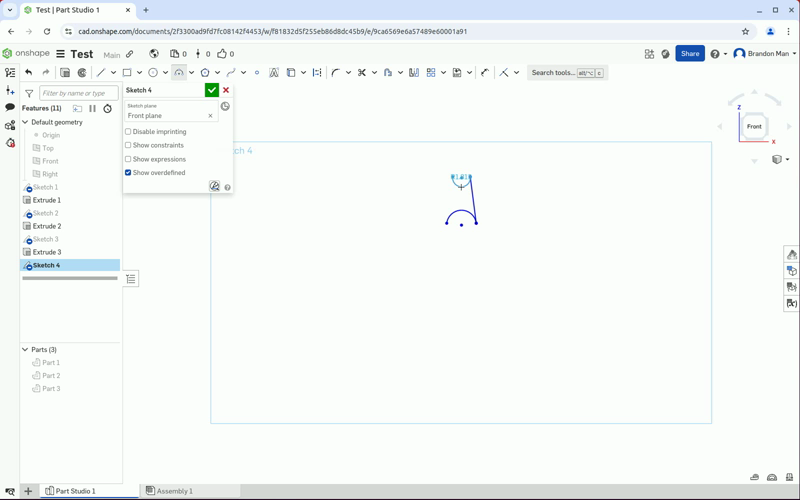
key(esc)
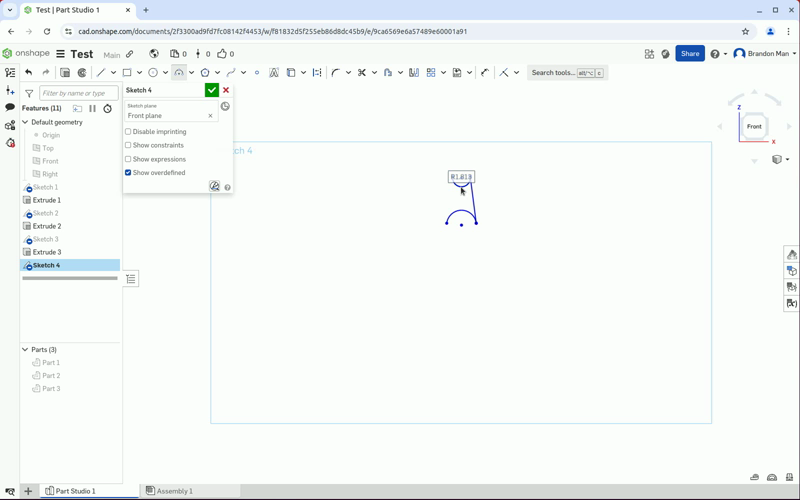
key(l)
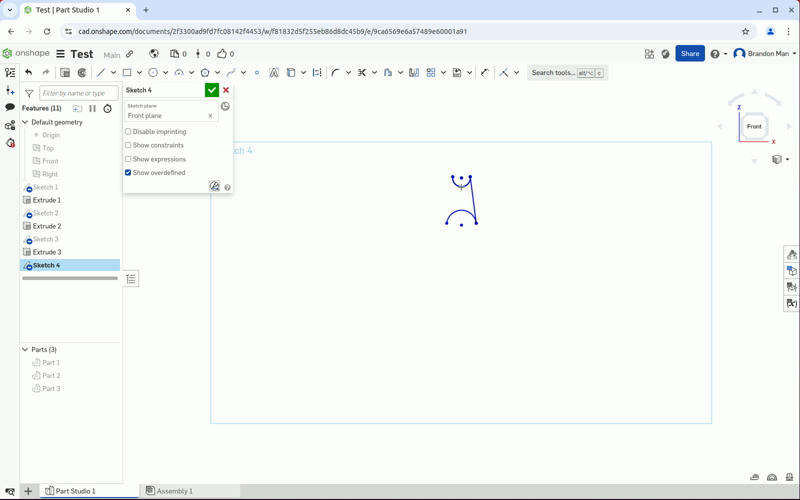
mouse_move(452, 176)
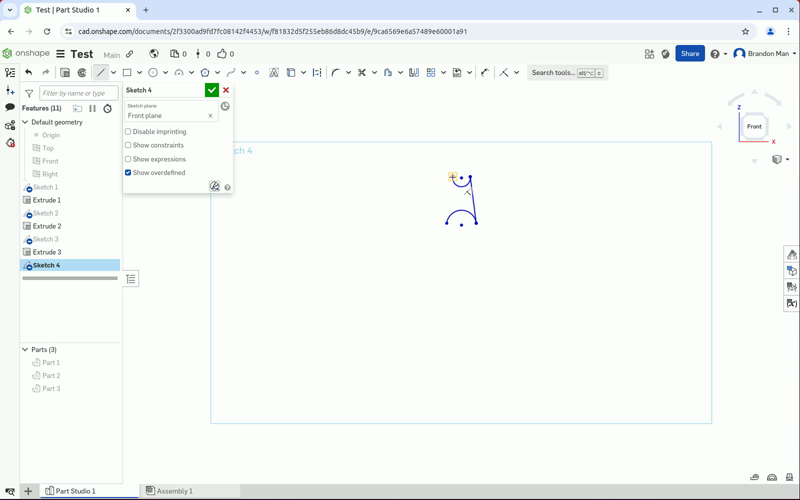
click(452, 176)
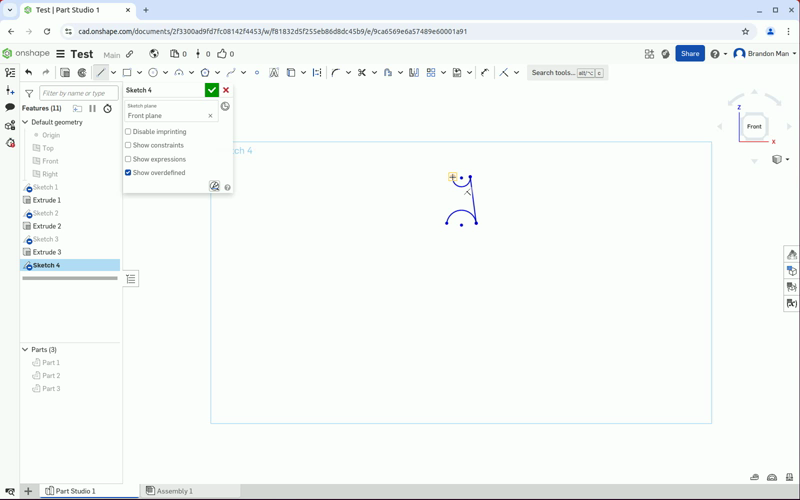
mouse_move(482, 176)
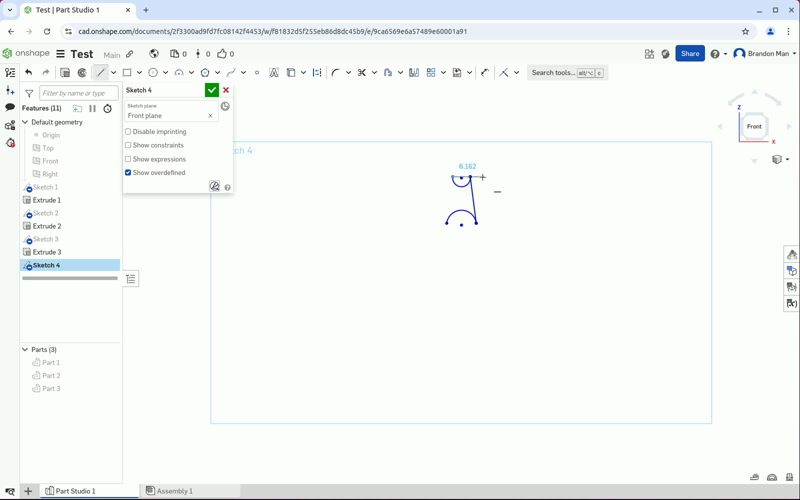
key_down(shift)
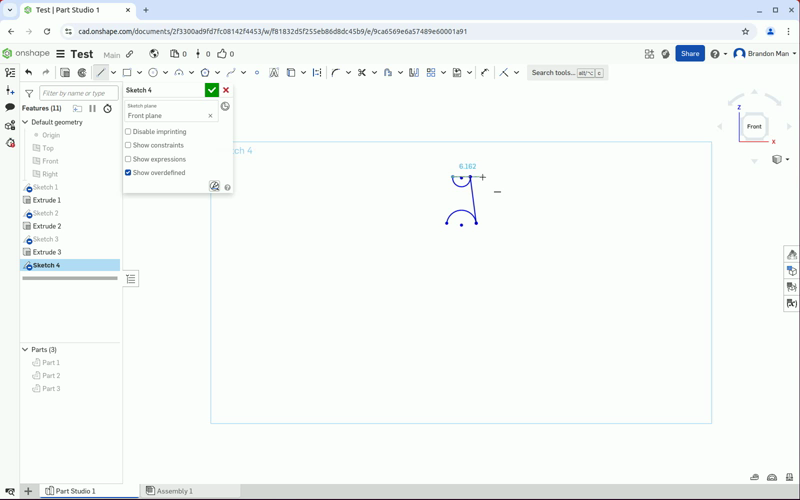
mouse_move(446, 223)
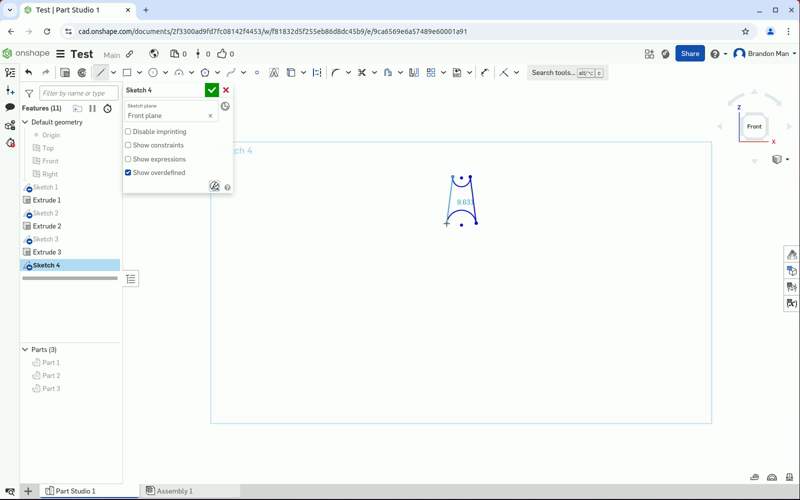
key_up(shift)
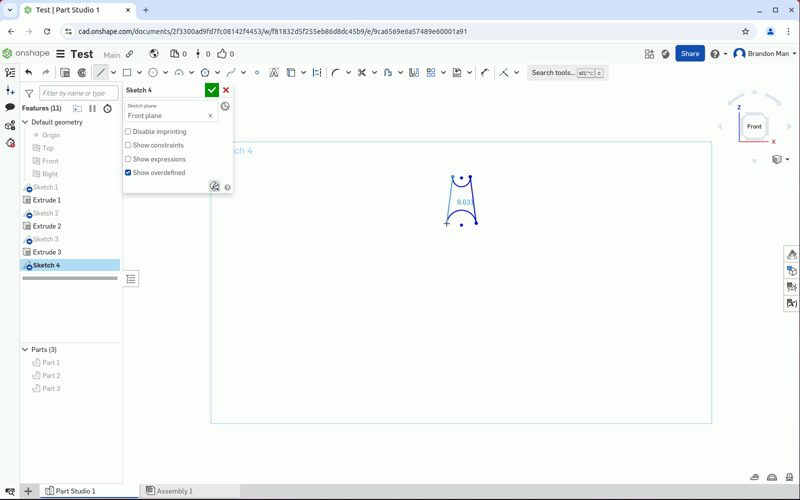
click(446, 223)
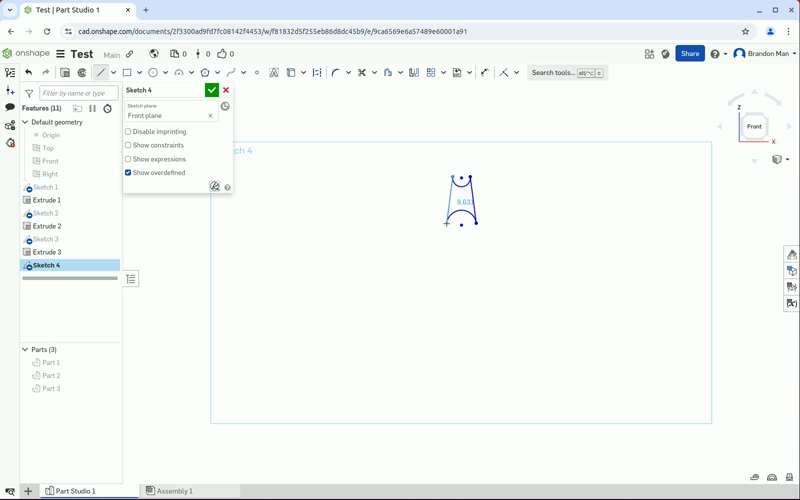
key(esc)
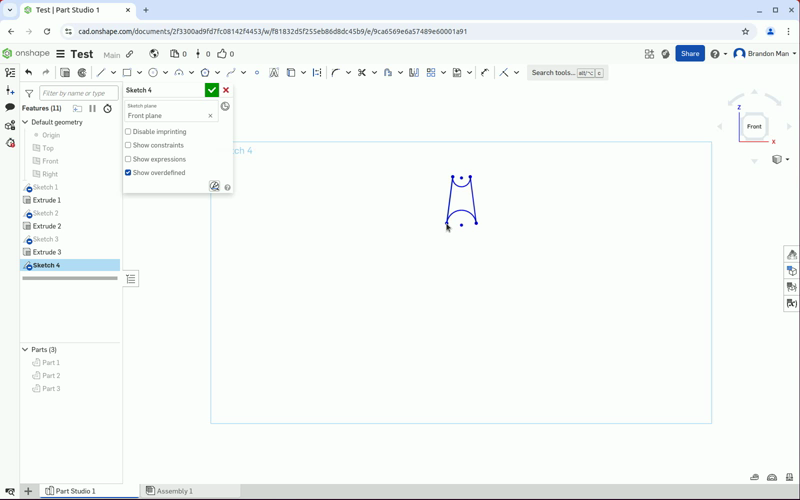
key(c)
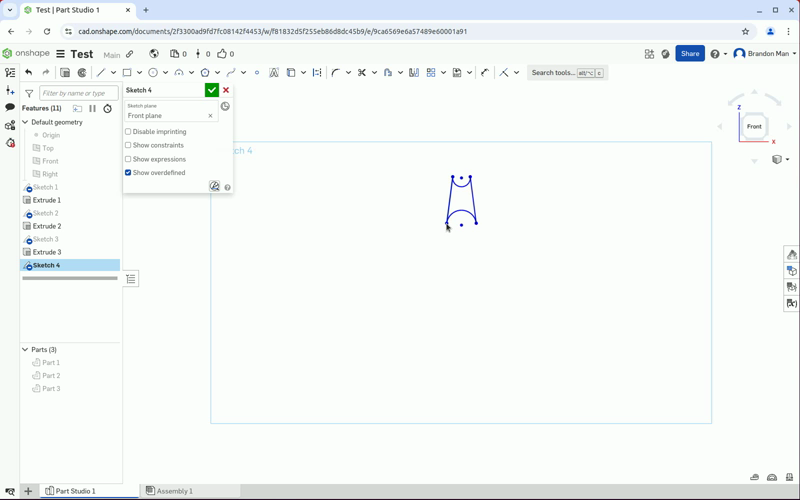
key_down(shift)
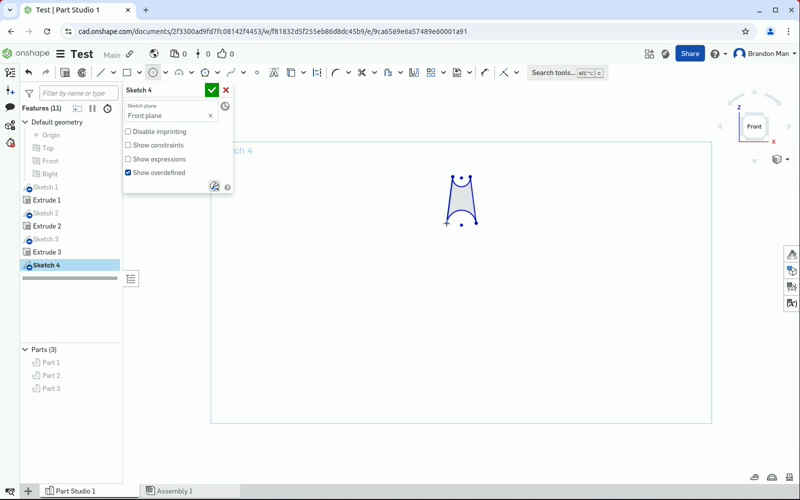
mouse_move(458, 191)
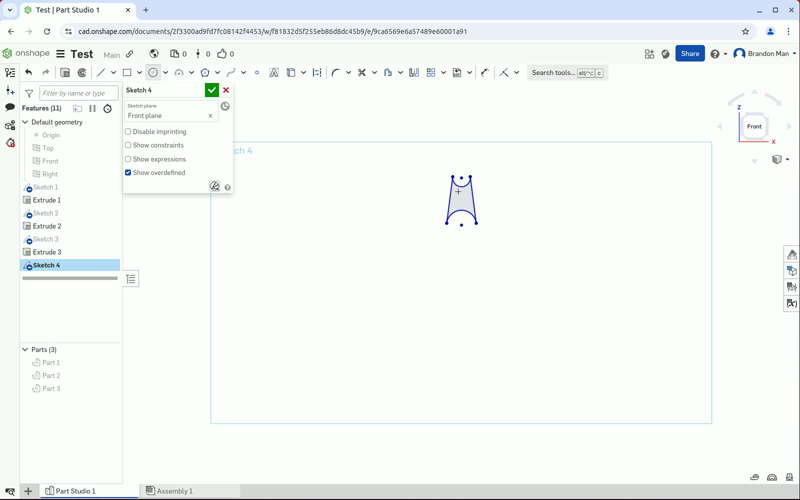
click(458, 191)
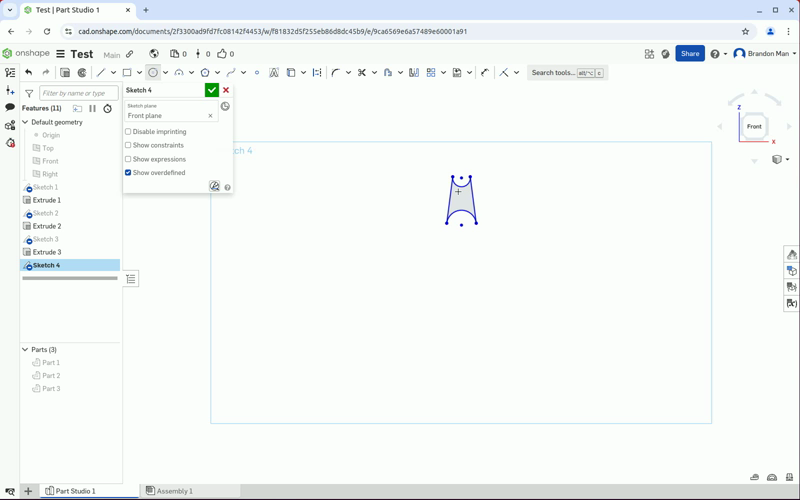
key_up(shift)
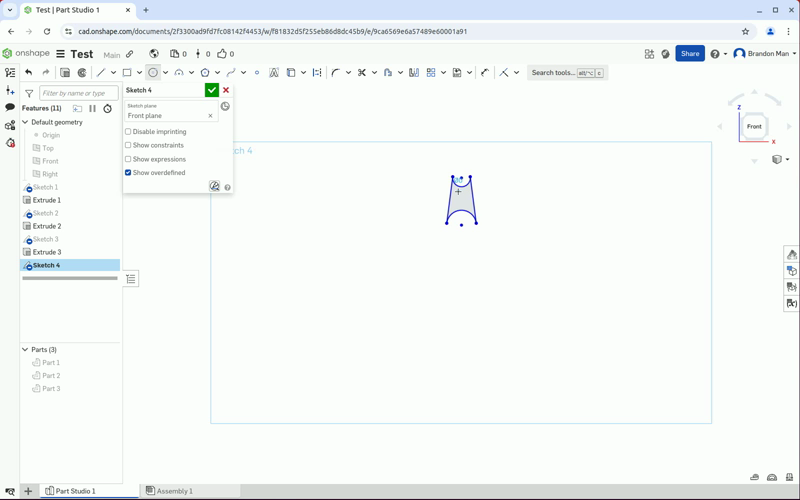
mouse_move(461, 191)
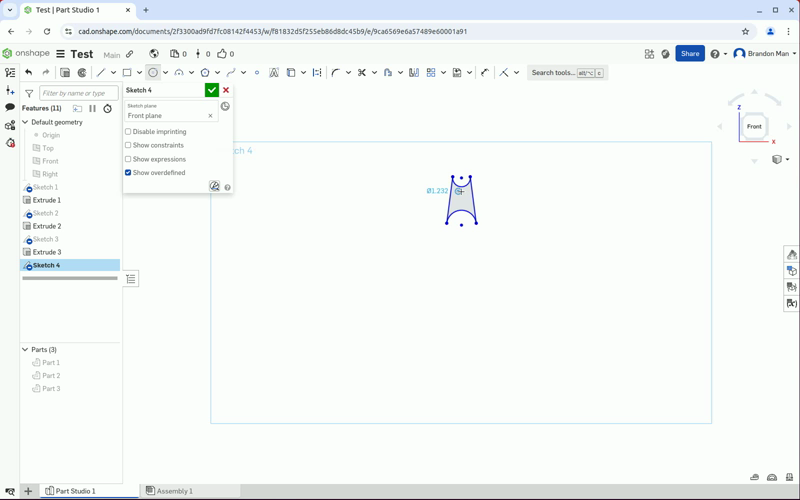
scroll(6)
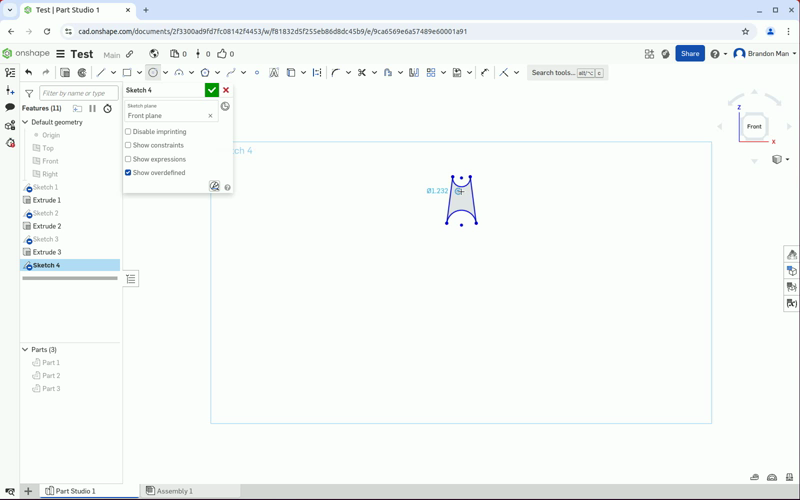
scroll(6)
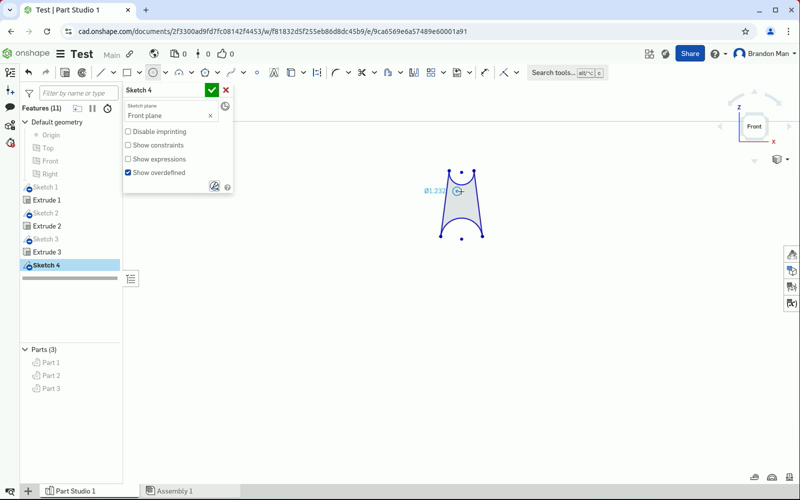
scroll(6)
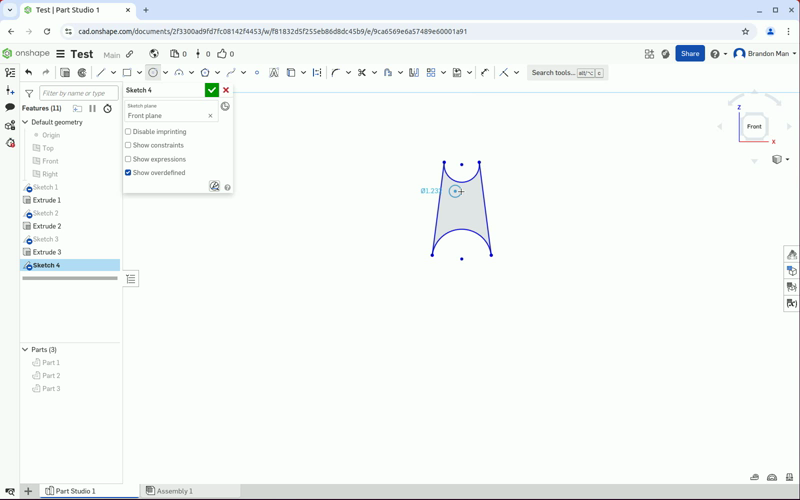
scroll(6)
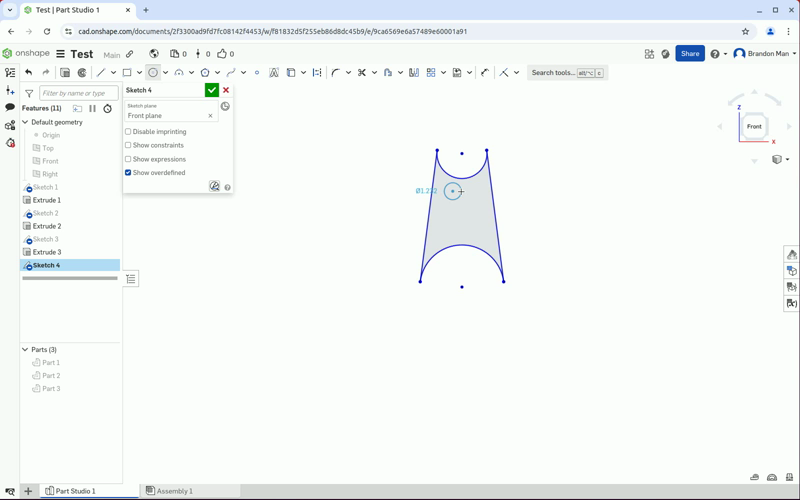
scroll(6)
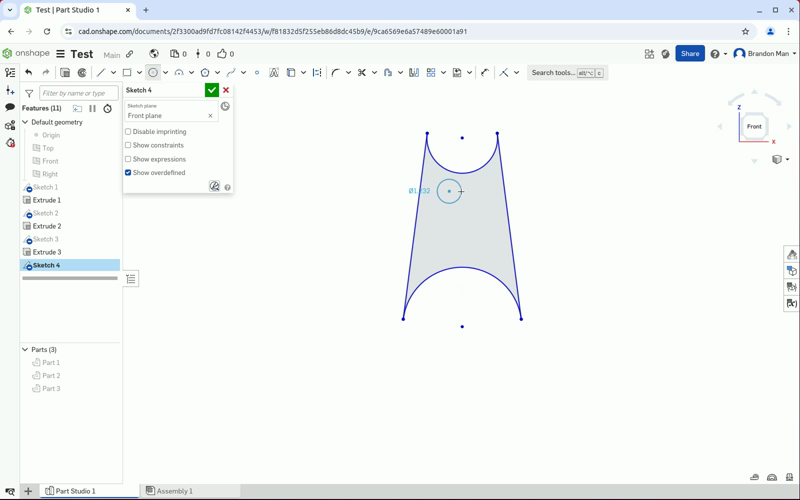
scroll(6)
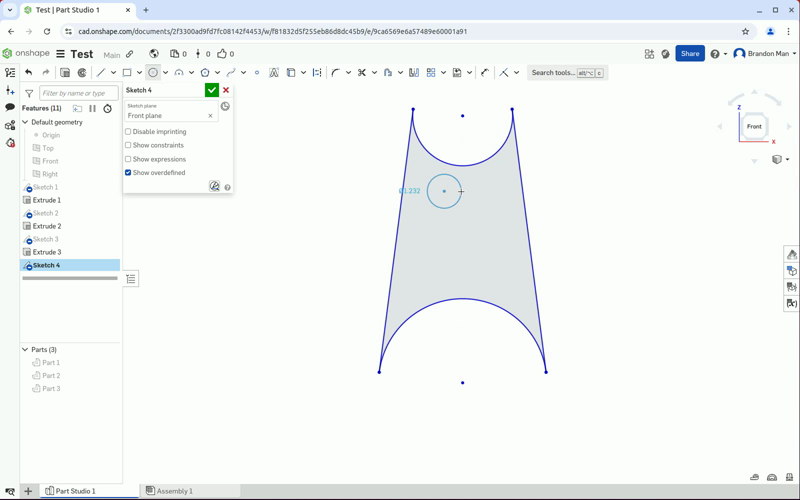
scroll(6)
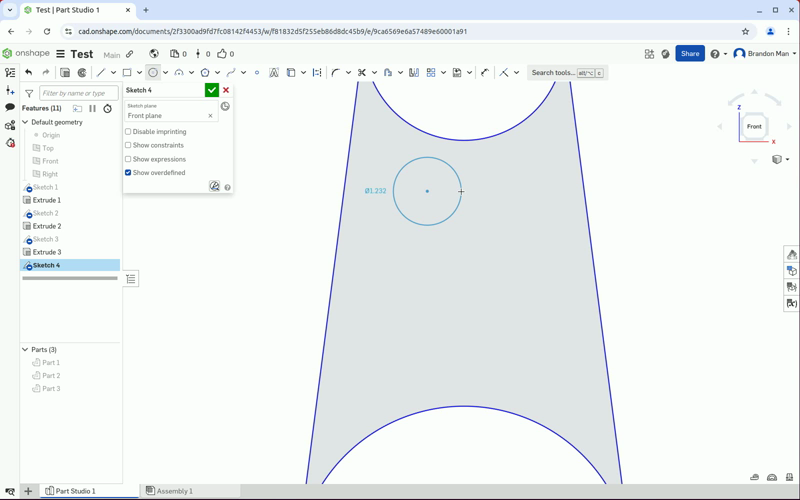
click(461, 191)
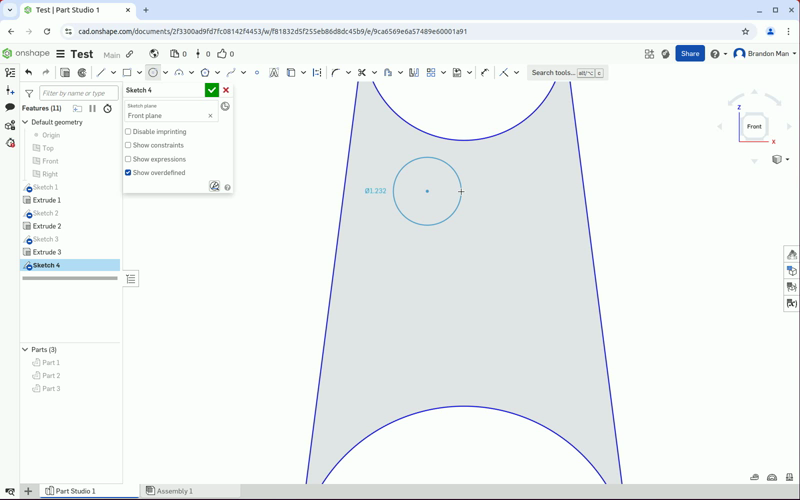
scroll(-6)
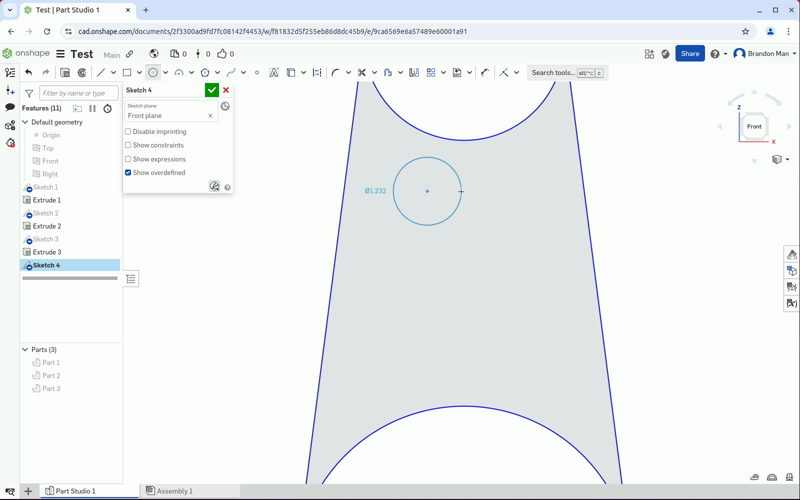
scroll(-6)
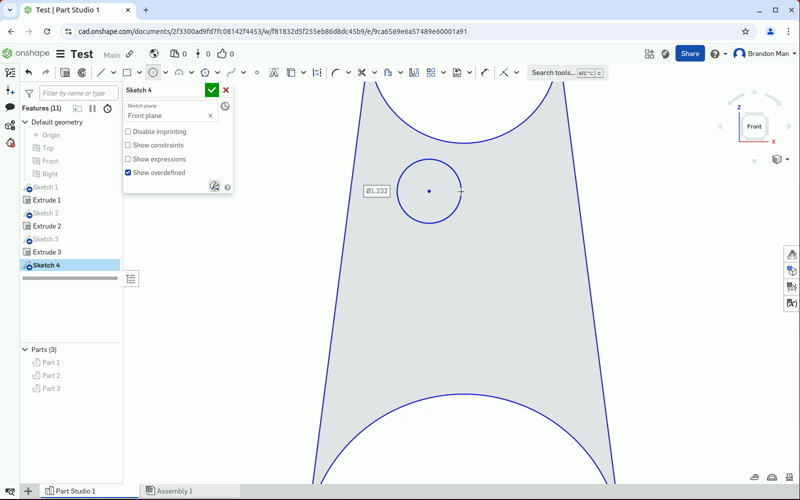
scroll(-6)
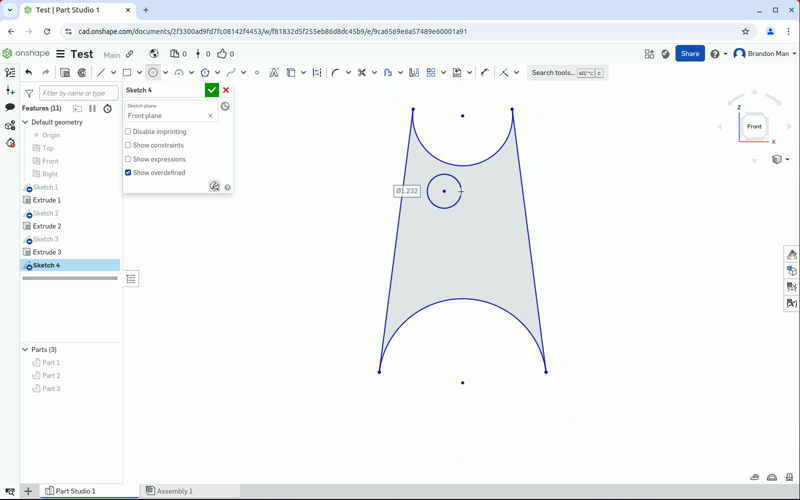
scroll(-6)
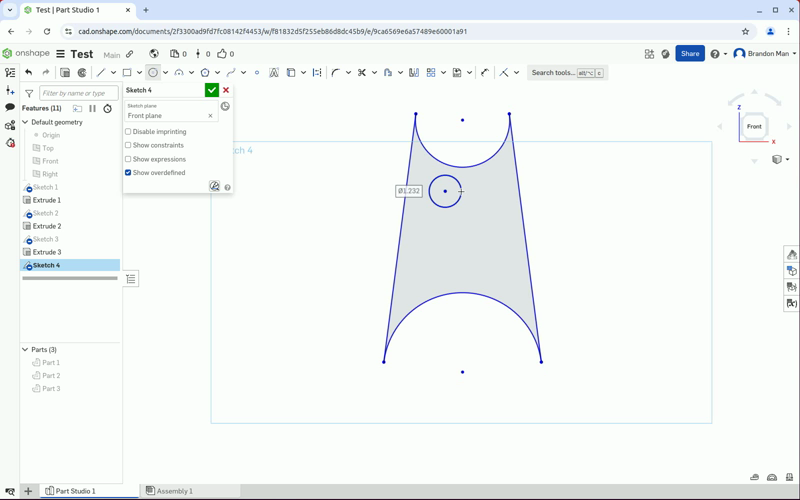
scroll(-6)
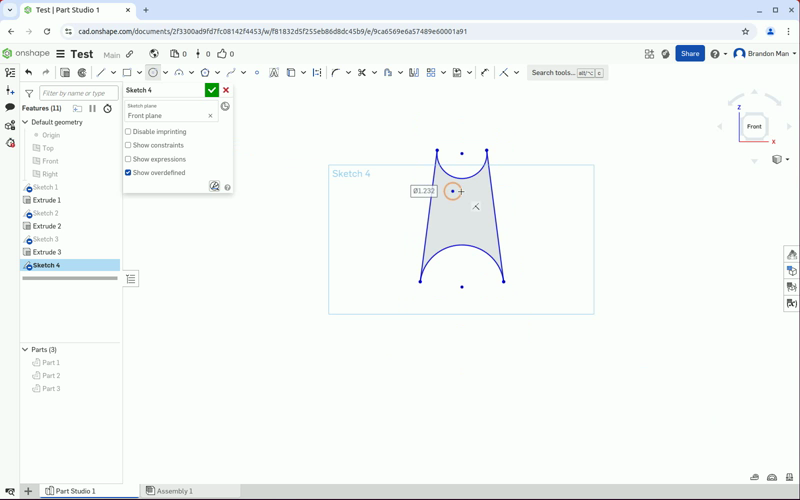
scroll(-6)
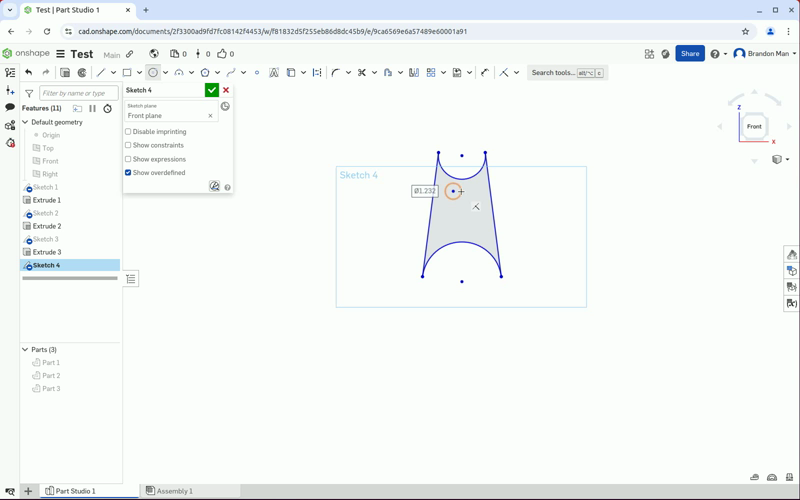
scroll(-6)
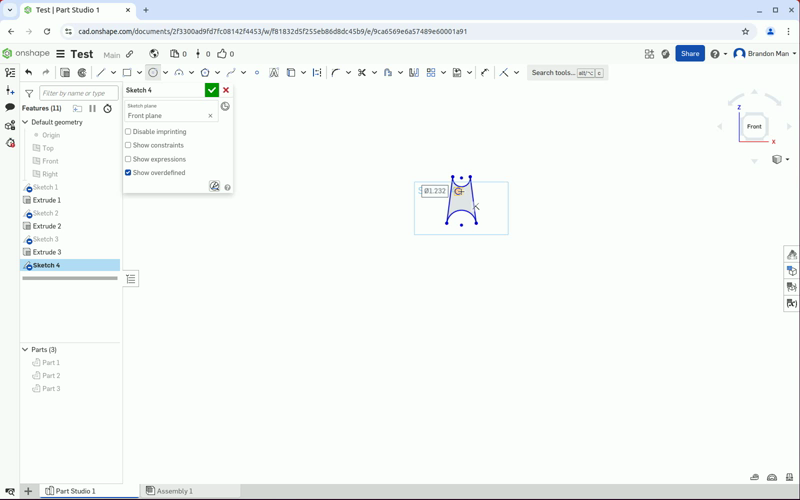
key(esc)
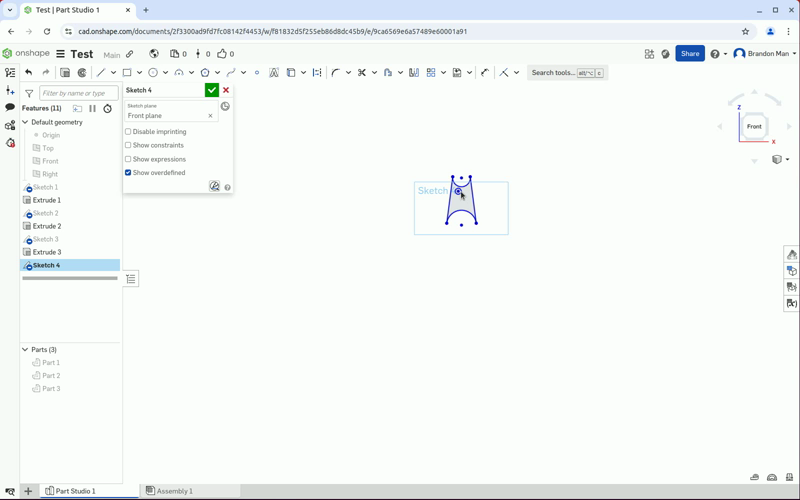
mouse_move(464, 186)
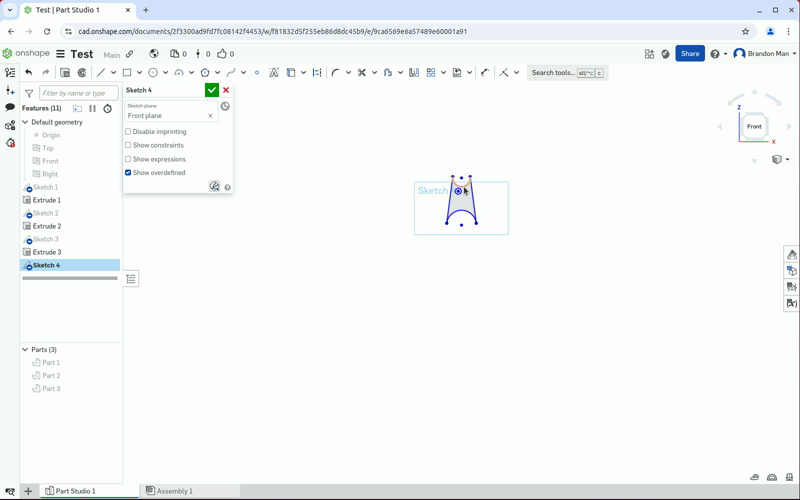
scroll(6)
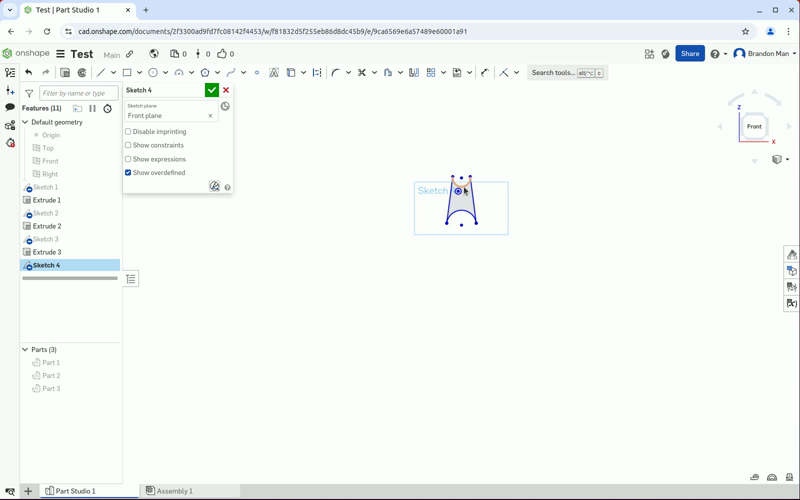
scroll(6)
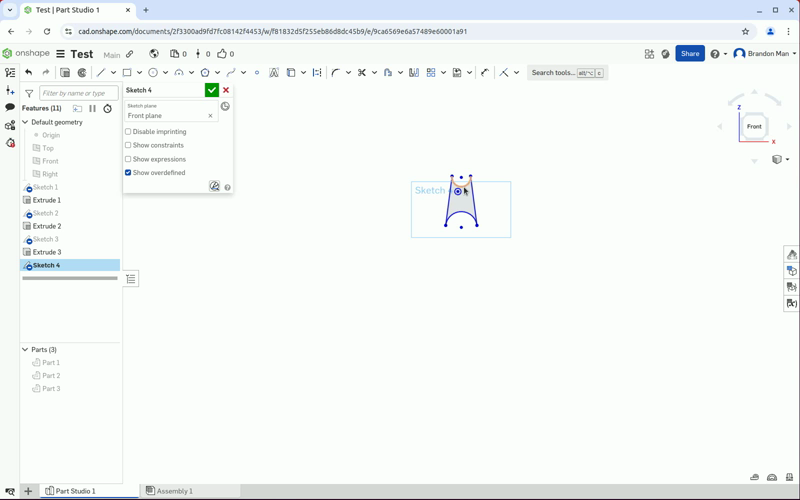
scroll(6)
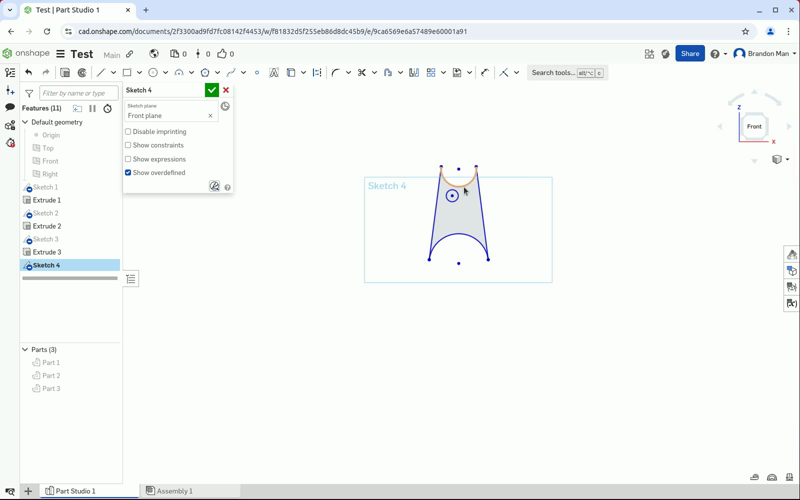
scroll(6)
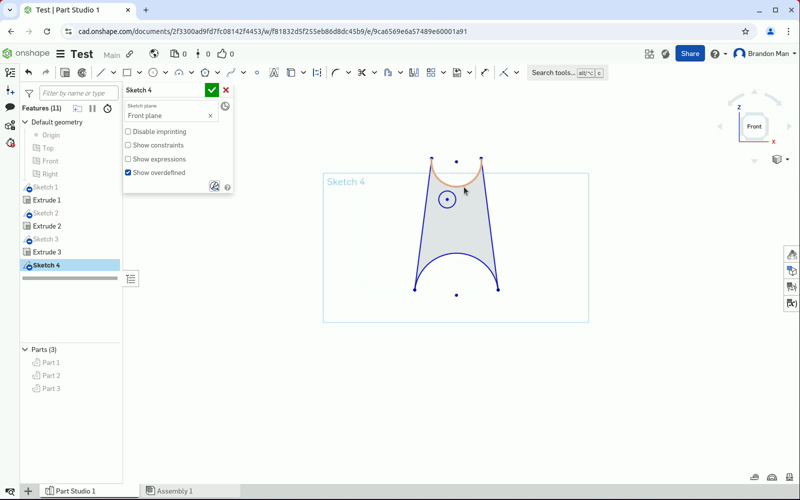
scroll(6)
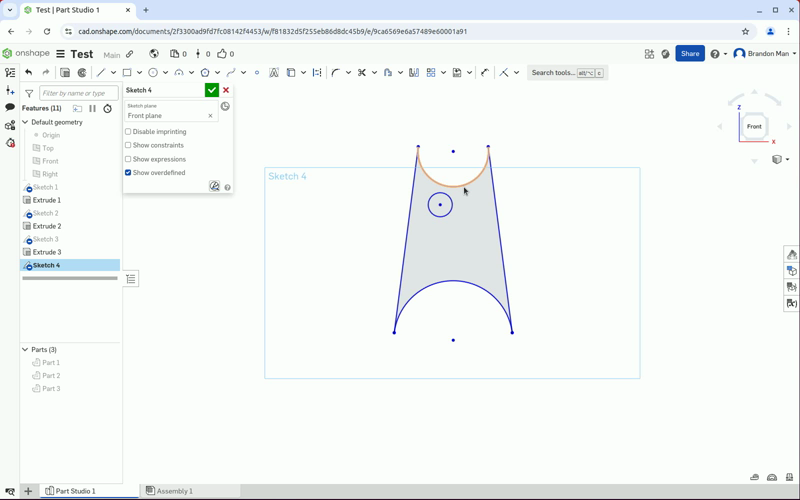
scroll(6)
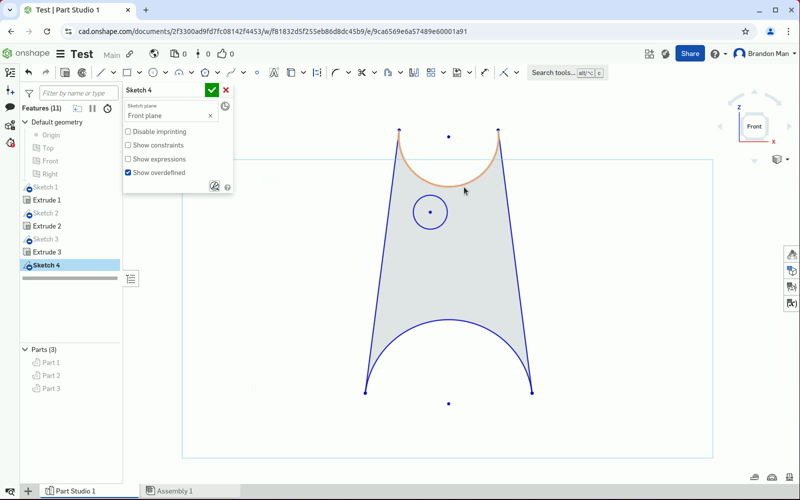
scroll(6)
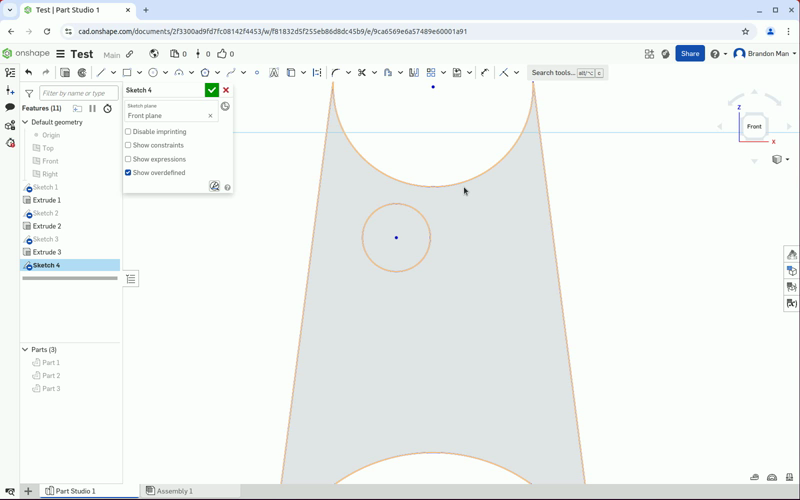
click(464, 186)
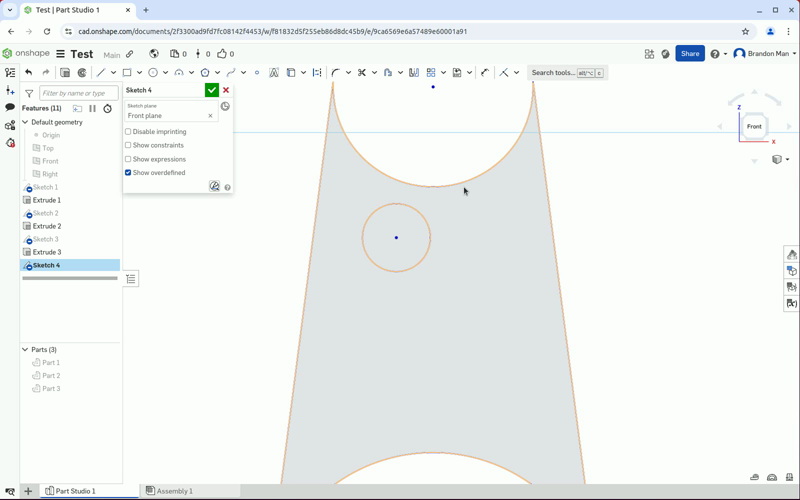
scroll(-6)
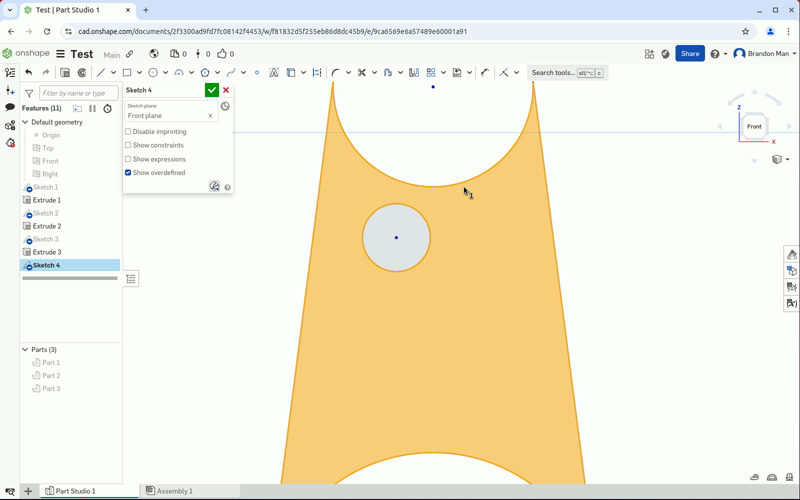
scroll(-6)
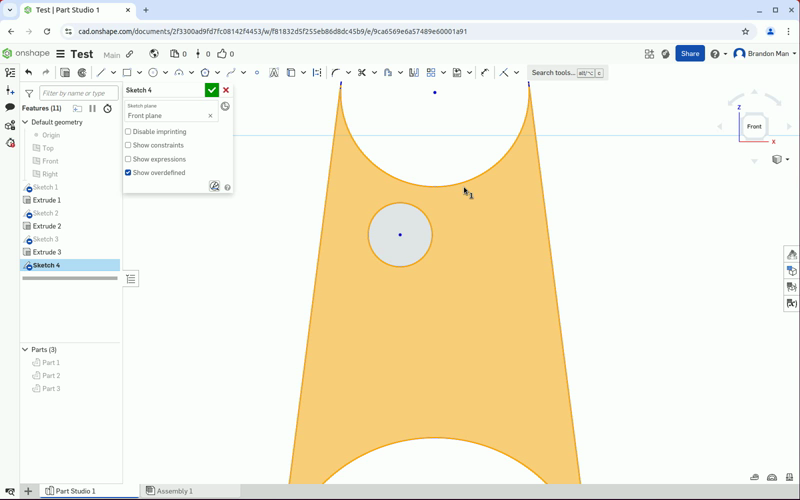
scroll(-6)
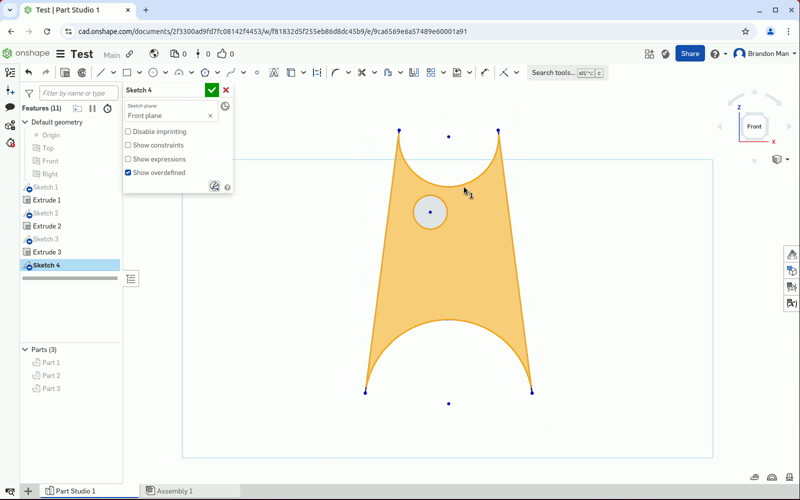
scroll(-6)
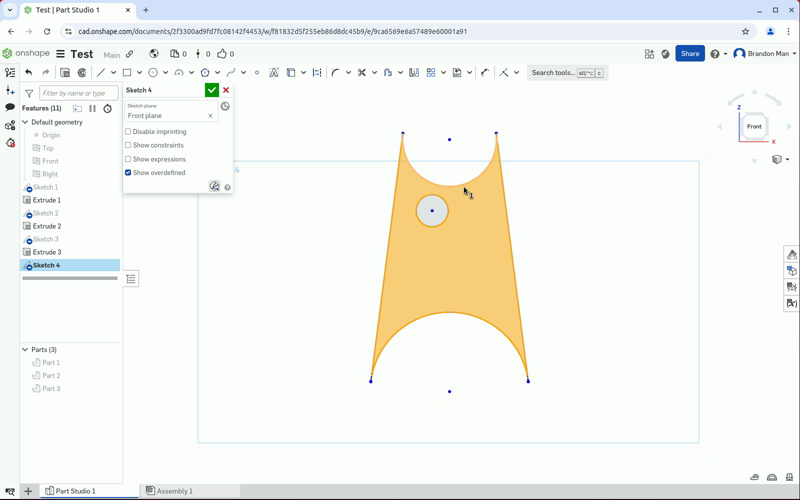
scroll(-6)
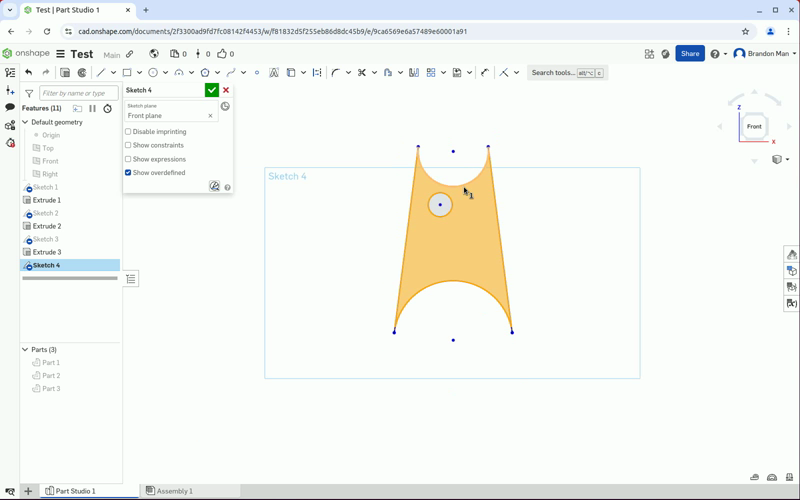
scroll(-6)
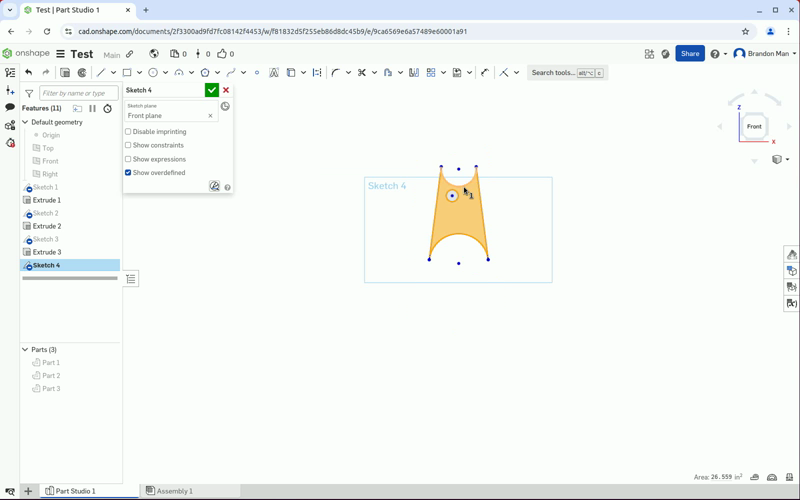
scroll(-6)
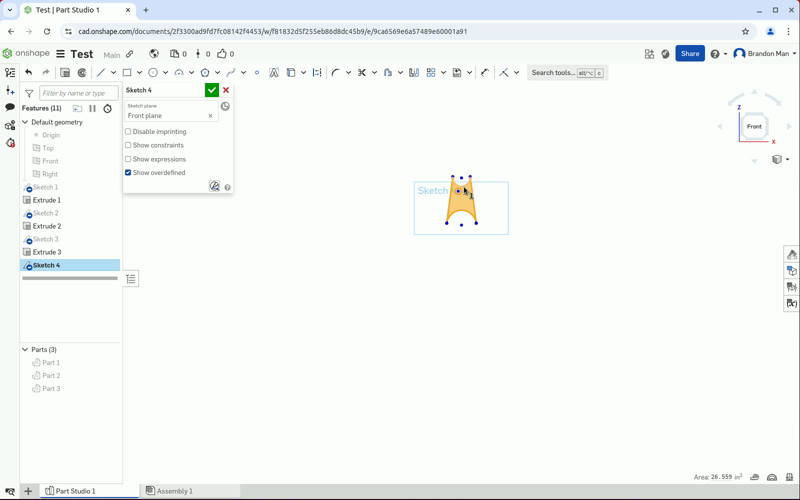
mouse_move(73, 352)
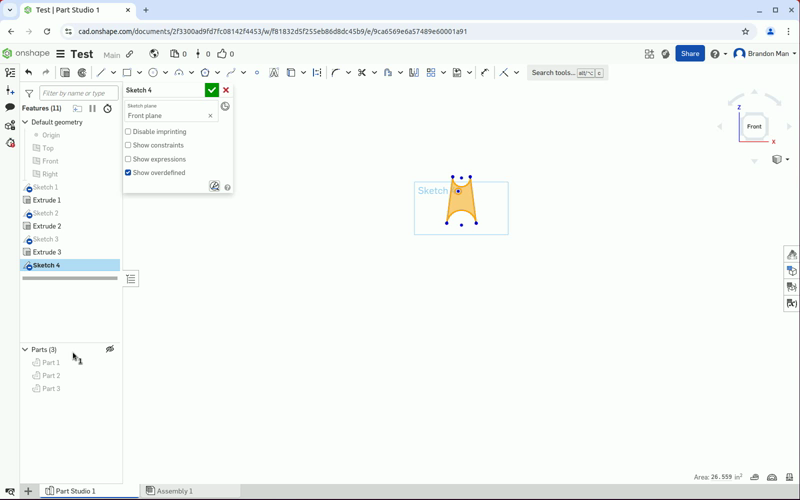
key(shift+y)
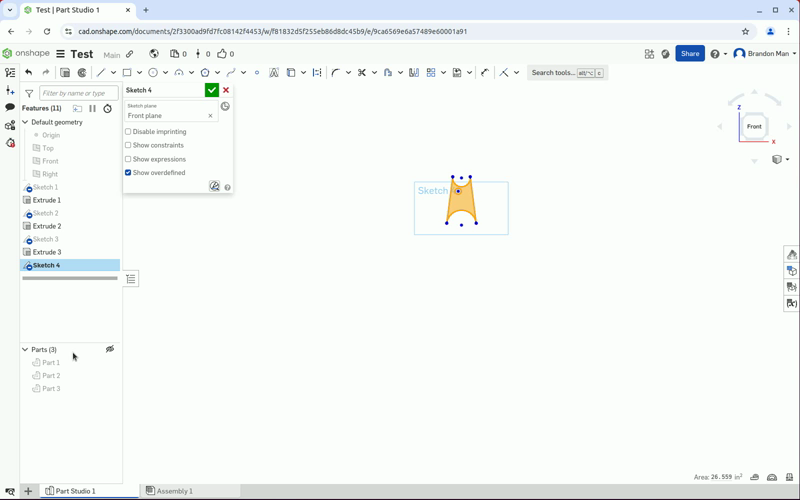
key(shift+e)
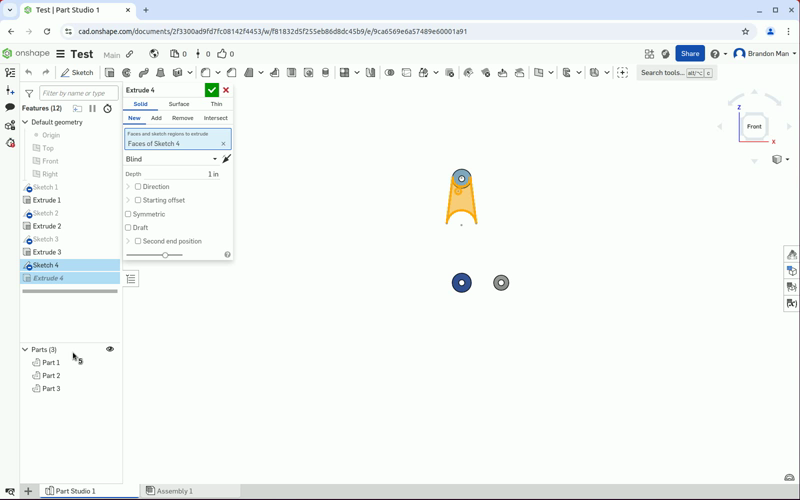
mouse_move(143, 106)
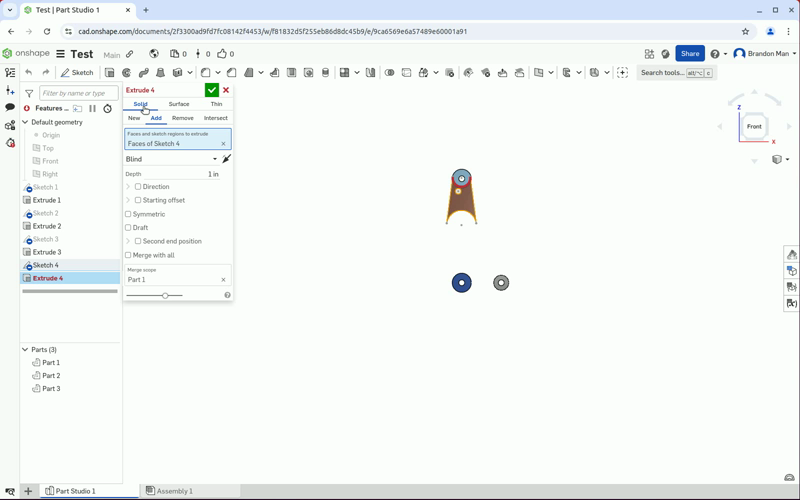
click(143, 106)
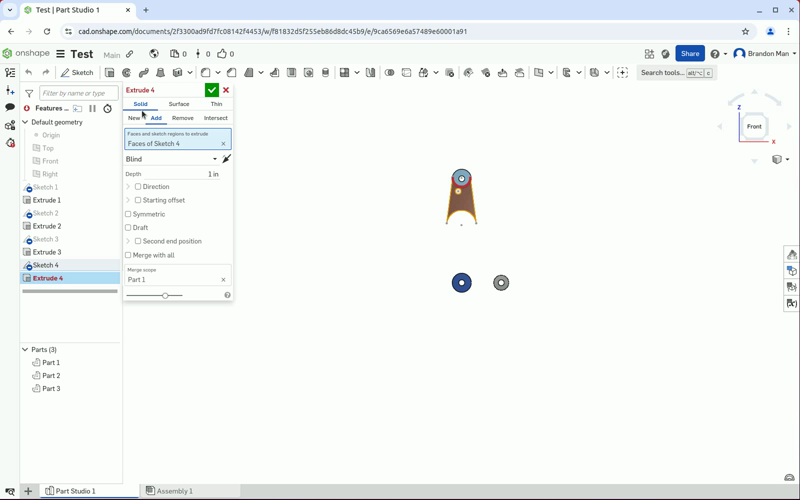
mouse_move(137, 120)
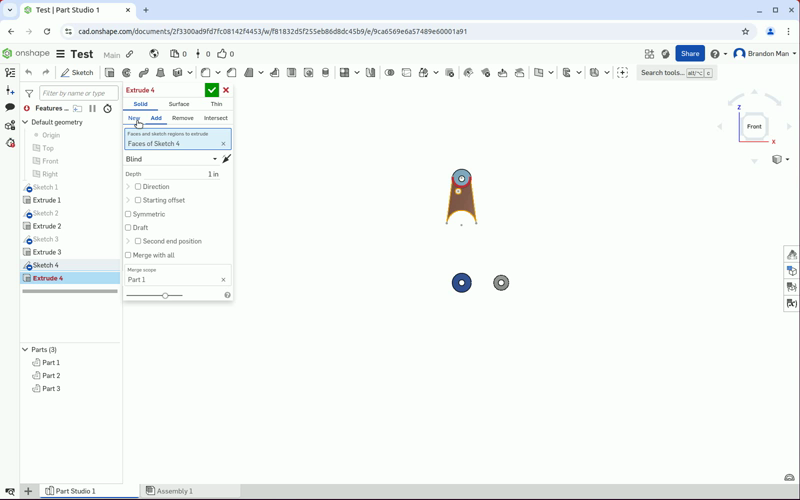
click(137, 120)
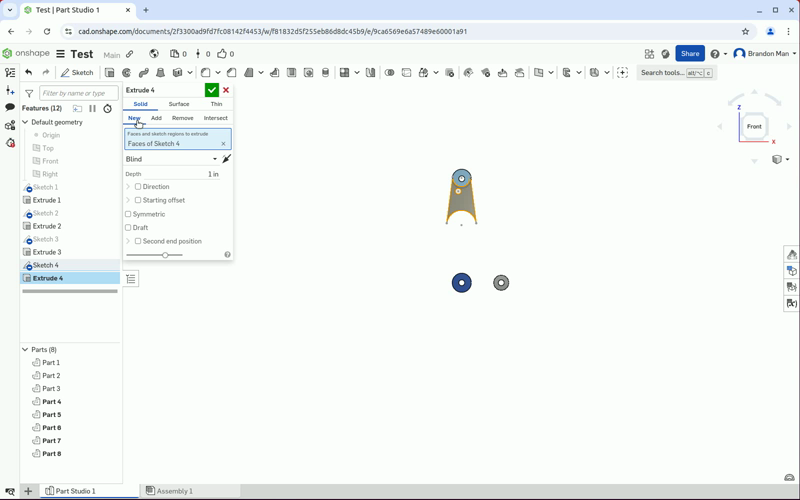
key(tab, 4)
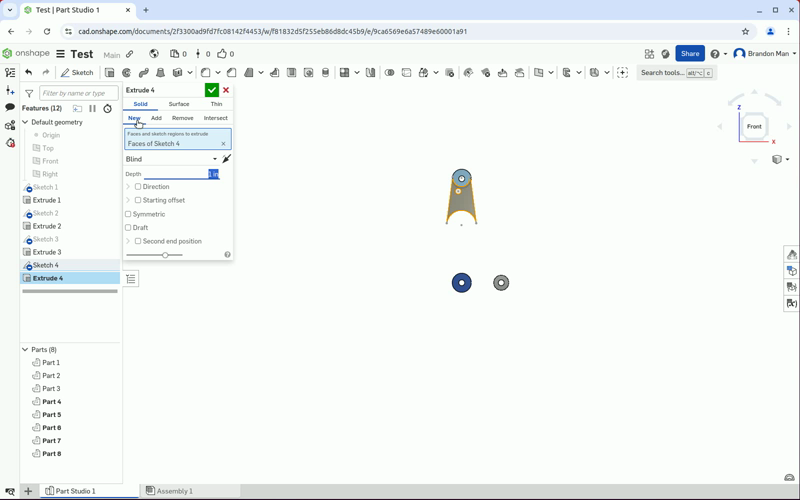
text(0.481)
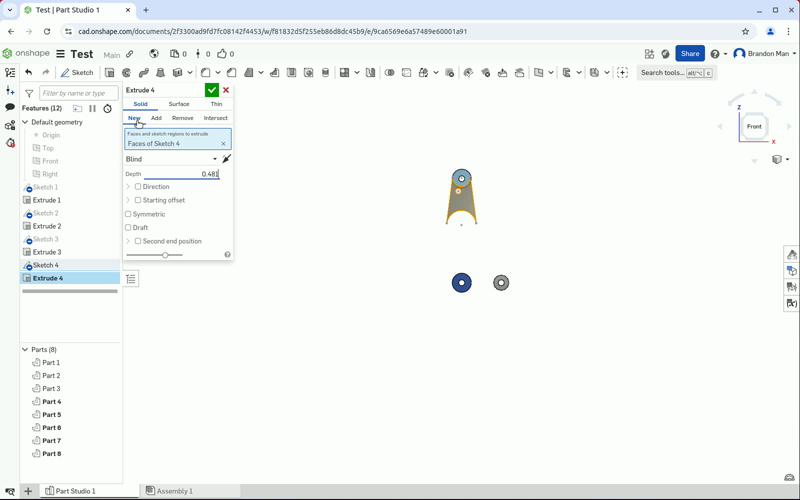
key(enter)
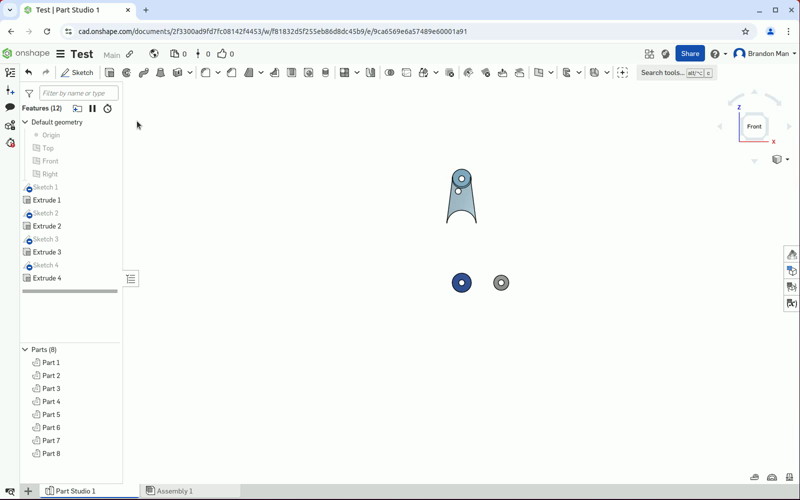
key(shift+h)
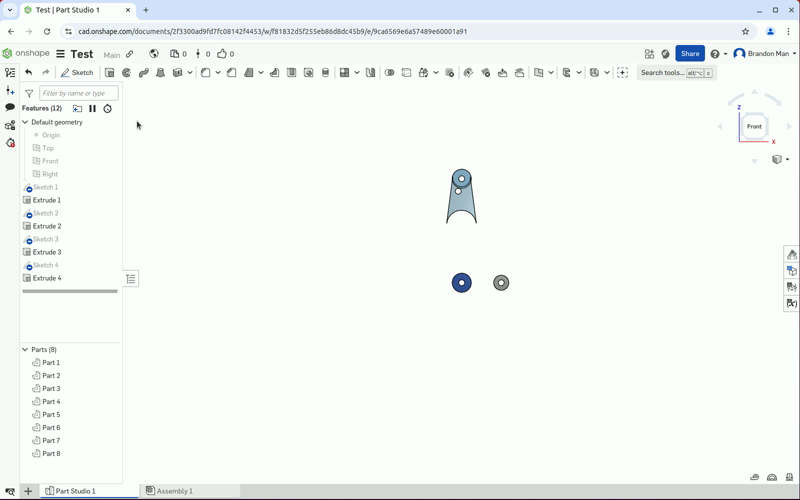
key(shift+h)
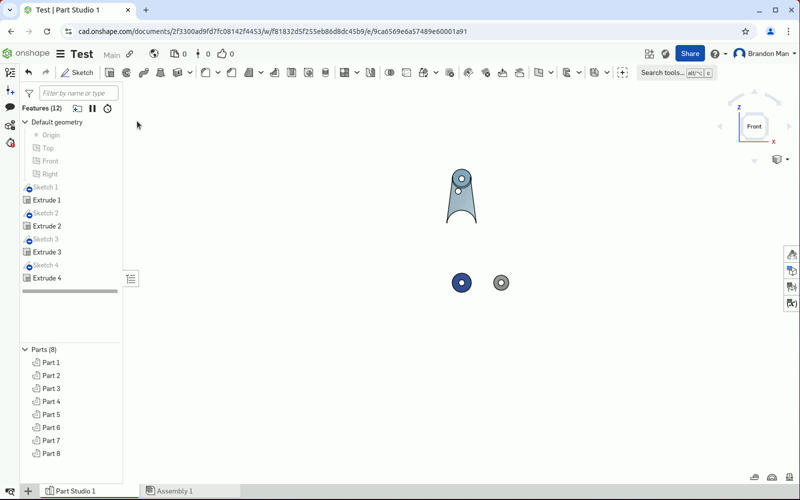
mouse_move(73, 189)
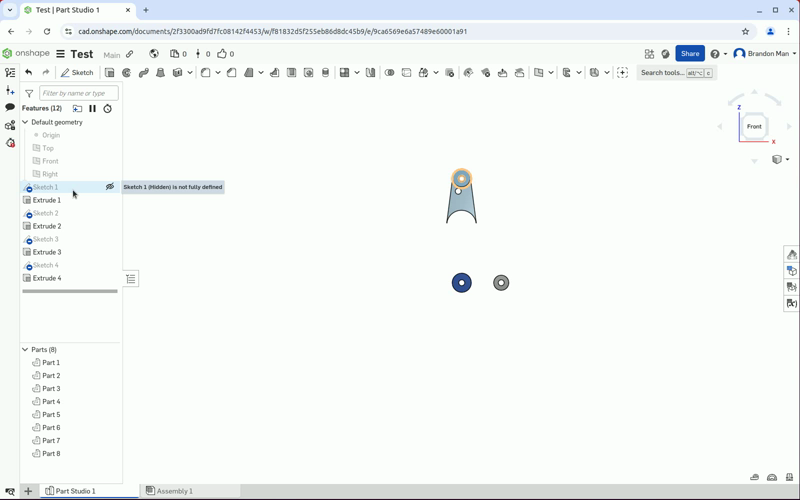
click(73, 189)
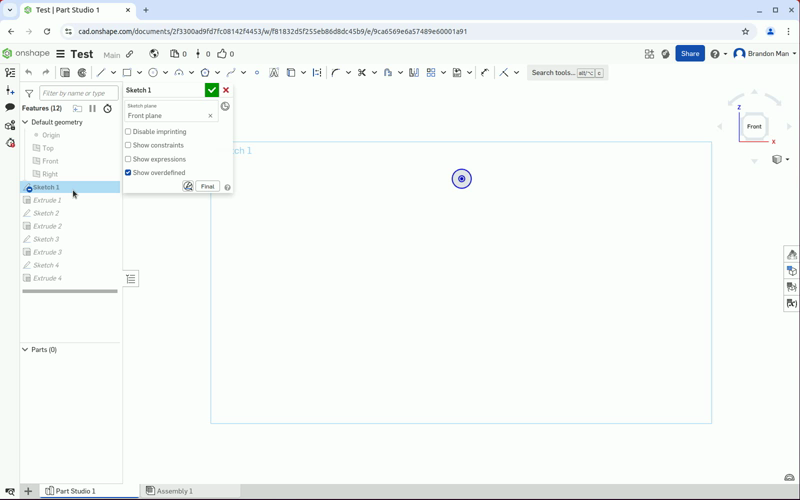
mouse_move(229, 92)
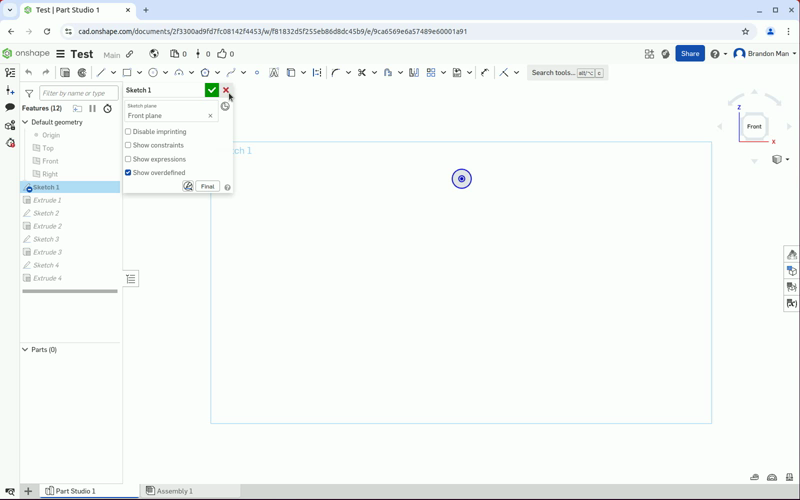
click(229, 92)
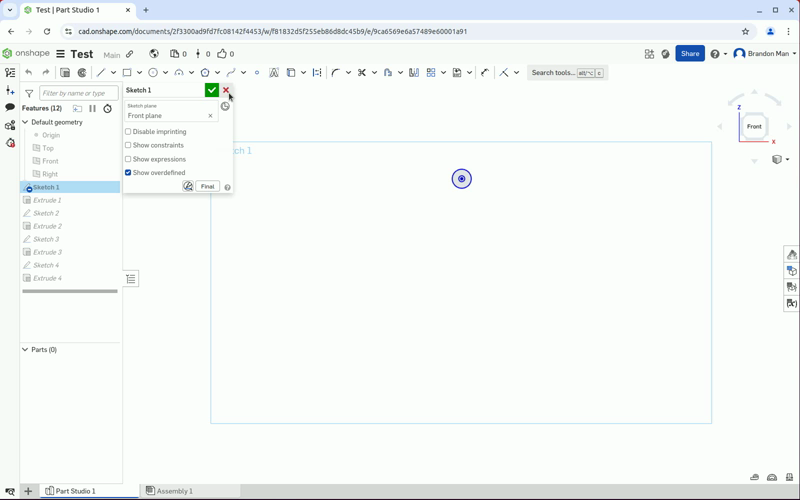
key(shift+s)
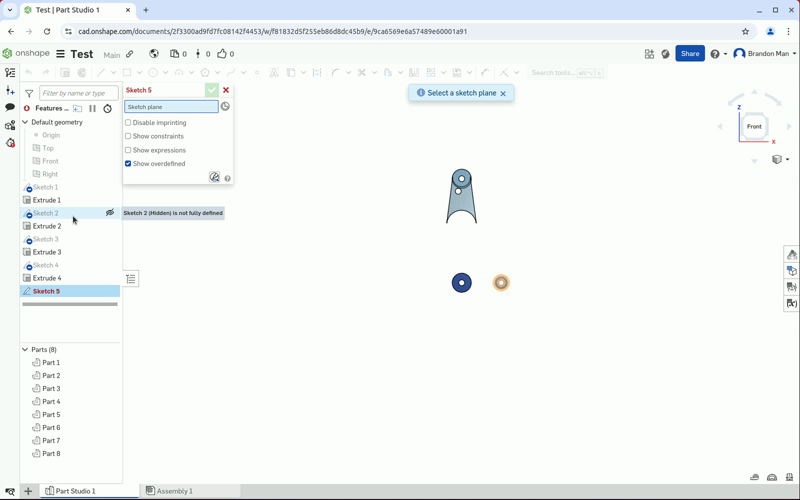
scroll(3)
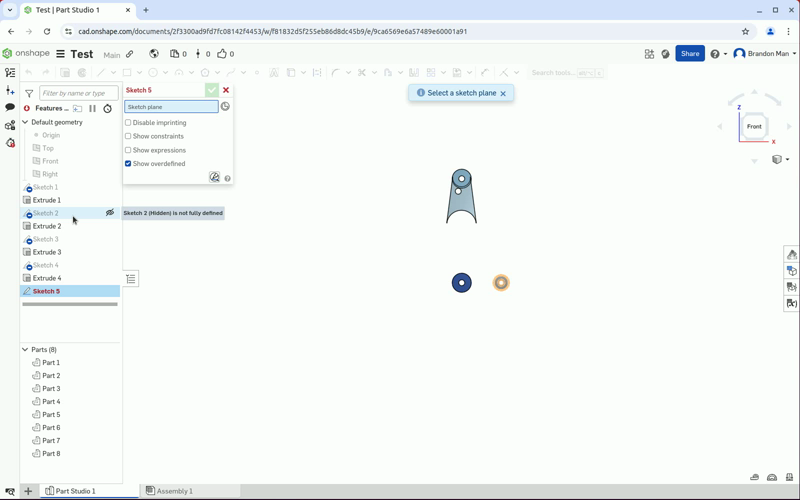
mouse_move(73, 163)
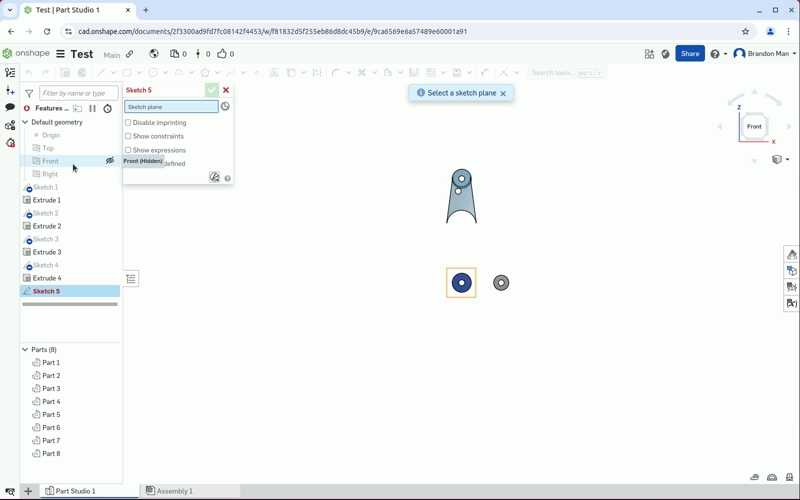
click(73, 163)
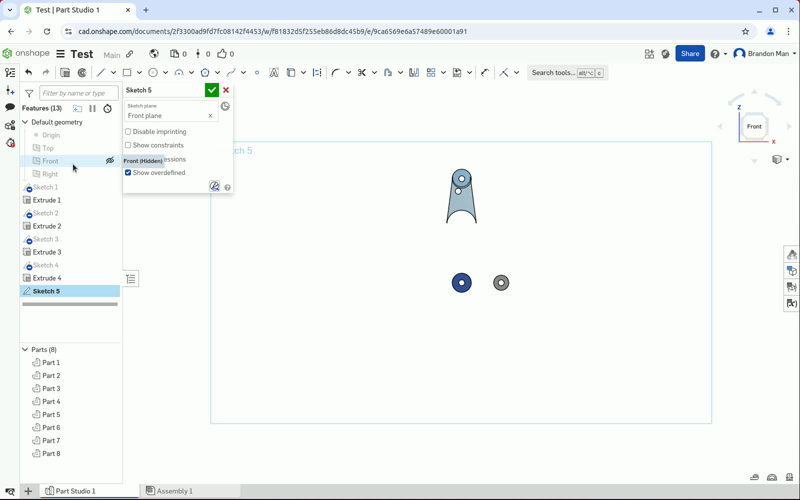
mouse_move(73, 352)
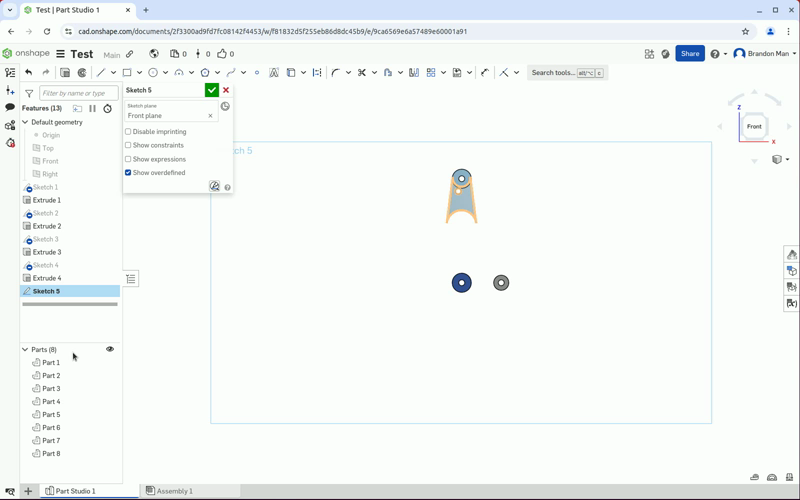
key(y)
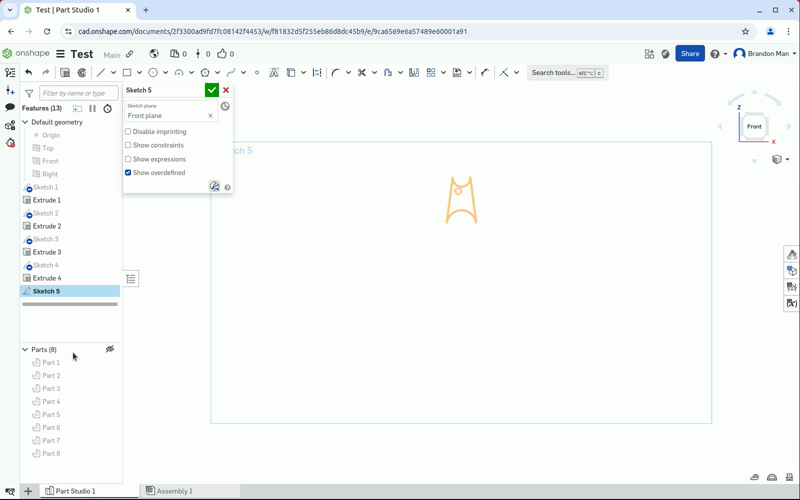
key(c)
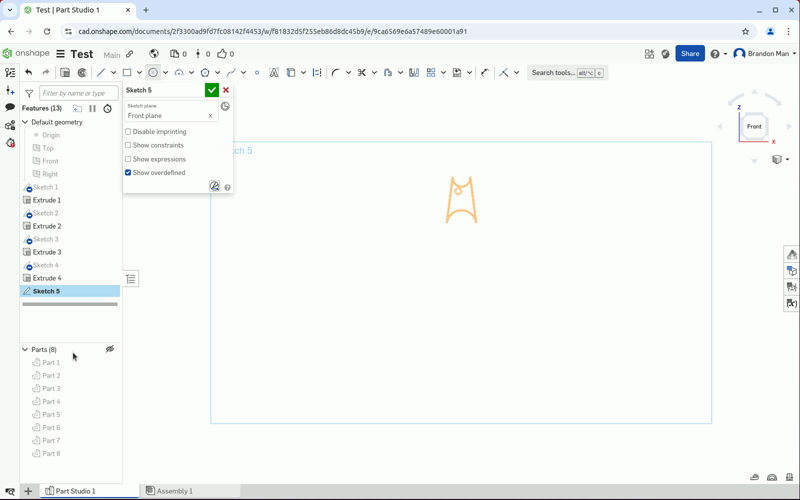
key_down(shift)
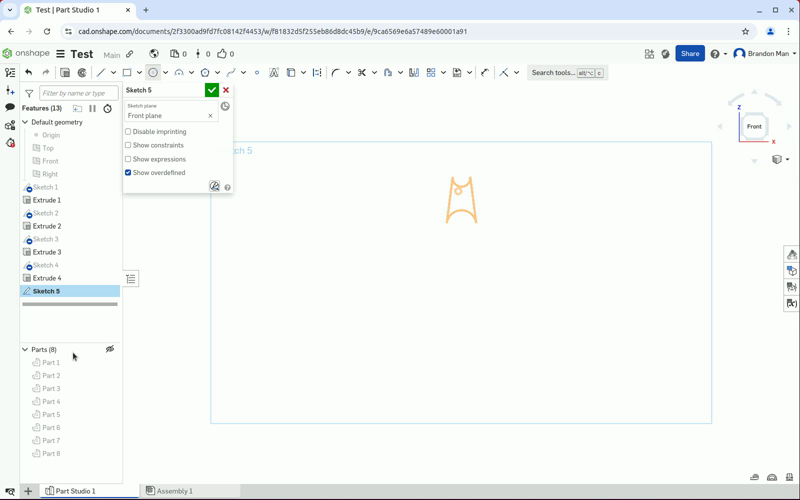
mouse_move(461, 225)
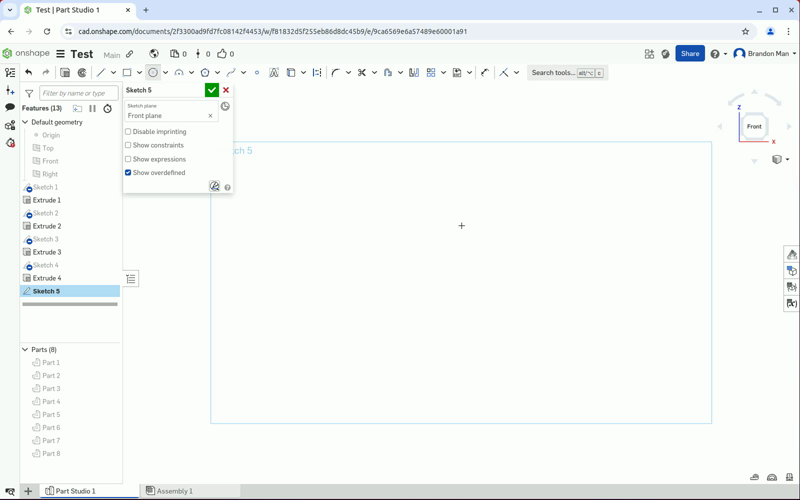
click(461, 225)
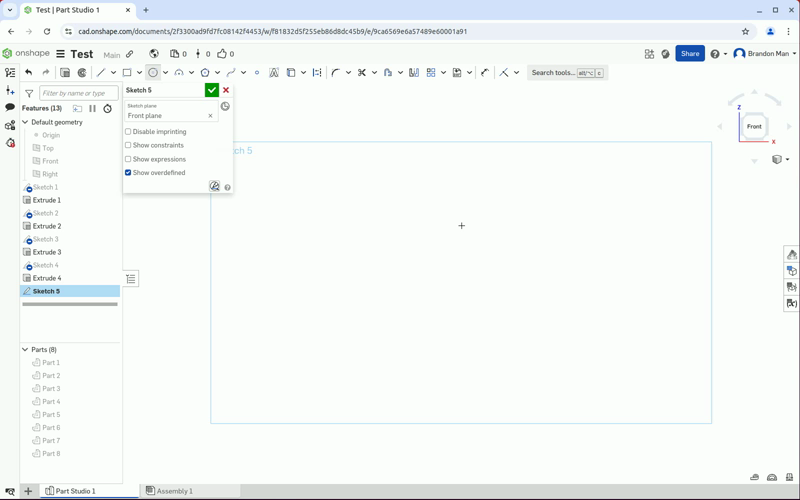
key_up(shift)
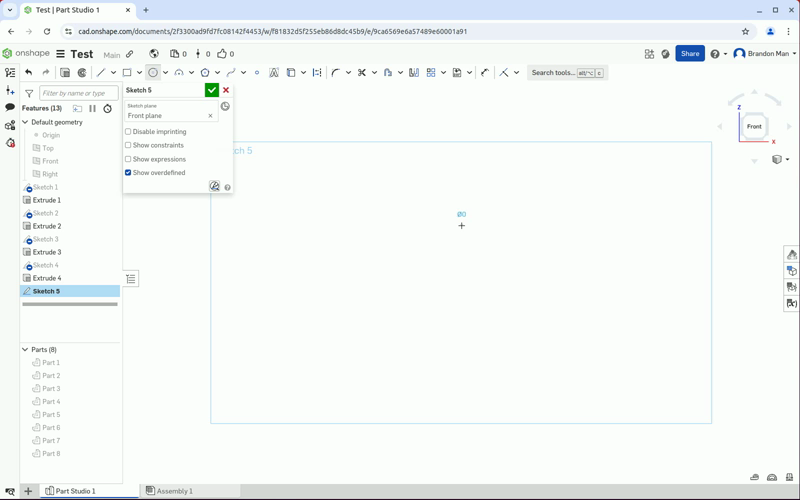
mouse_move(477, 225)
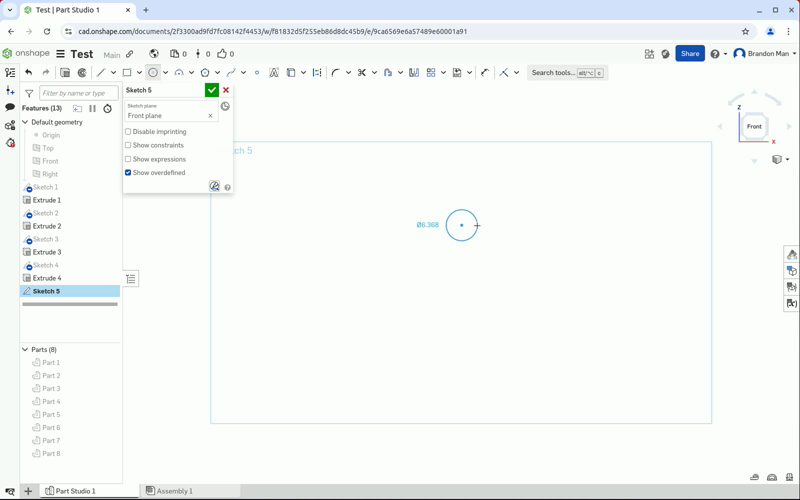
click(477, 225)
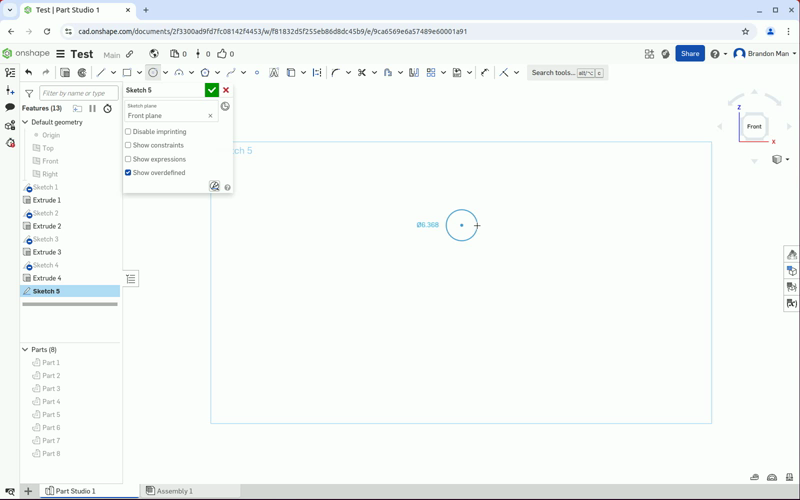
key(esc)
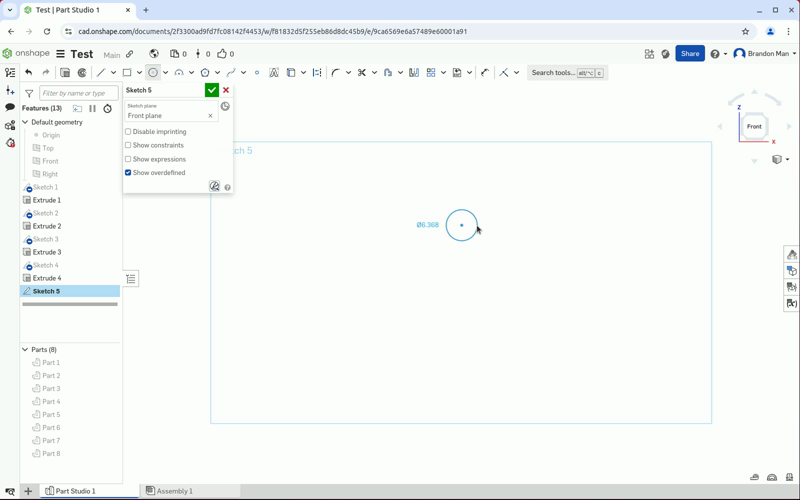
key(c)
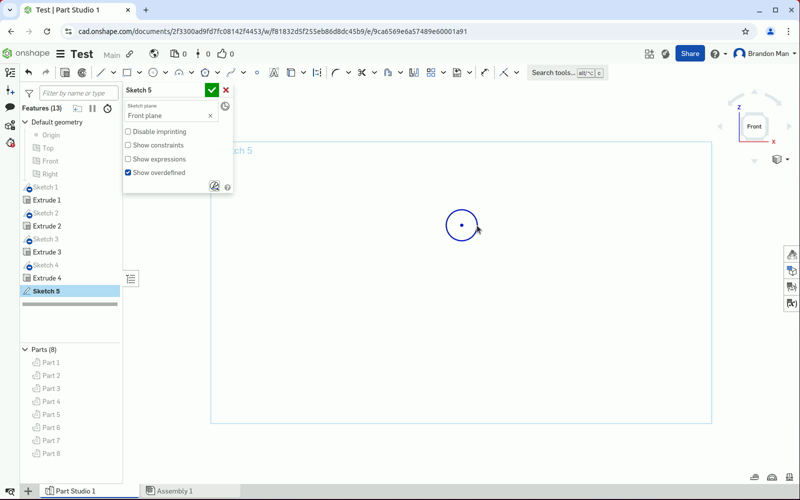
key_down(shift)
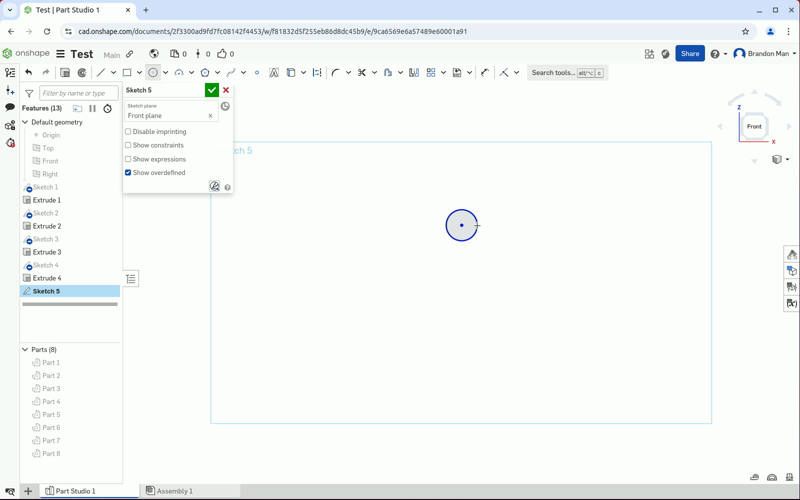
mouse_move(461, 225)
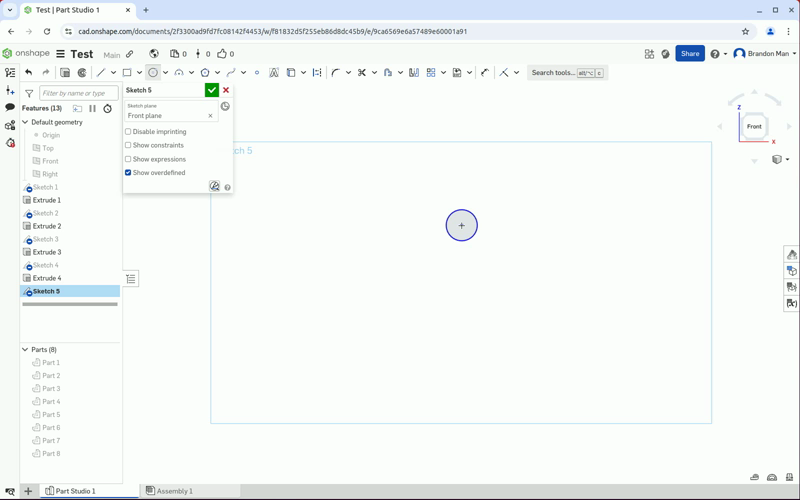
click(461, 225)
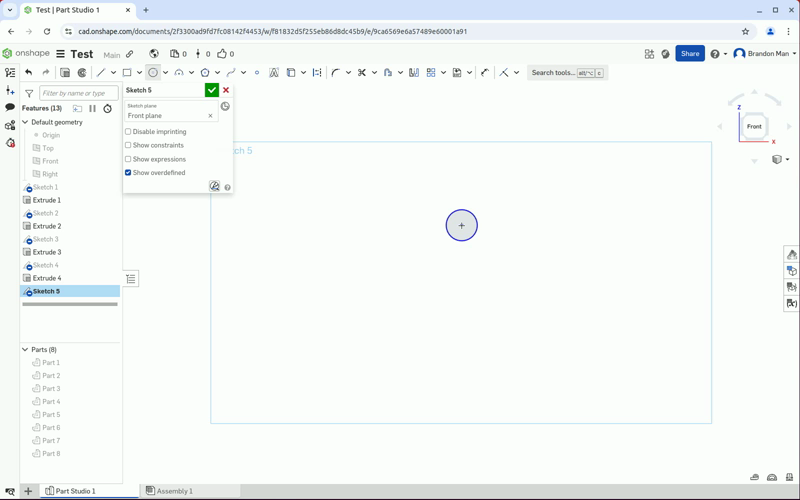
key_up(shift)
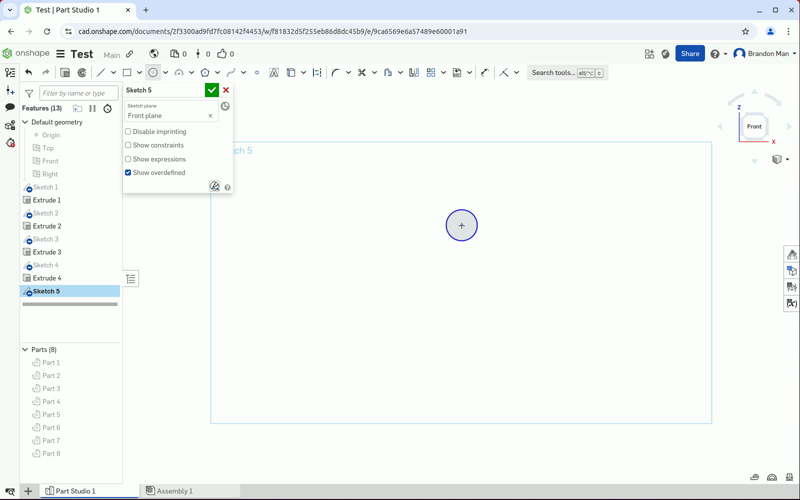
mouse_move(465, 225)
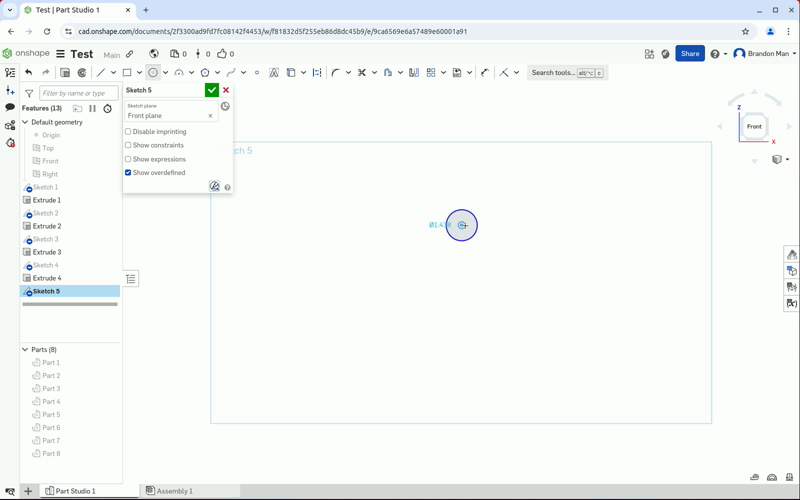
scroll(6)
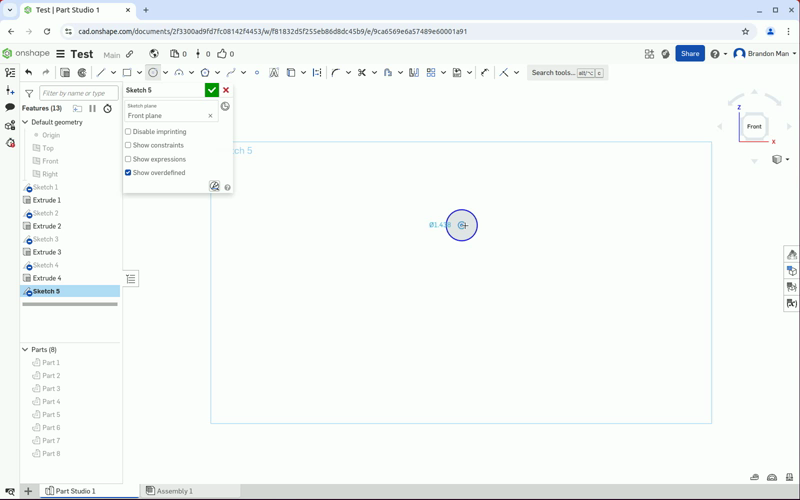
scroll(6)
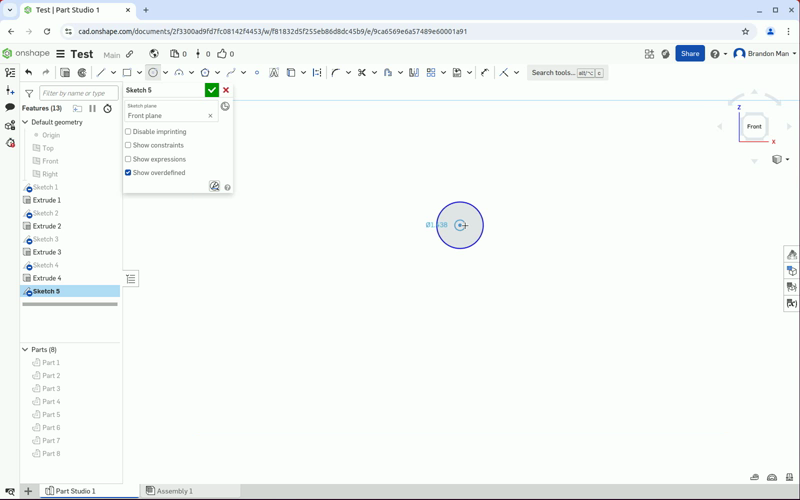
scroll(6)
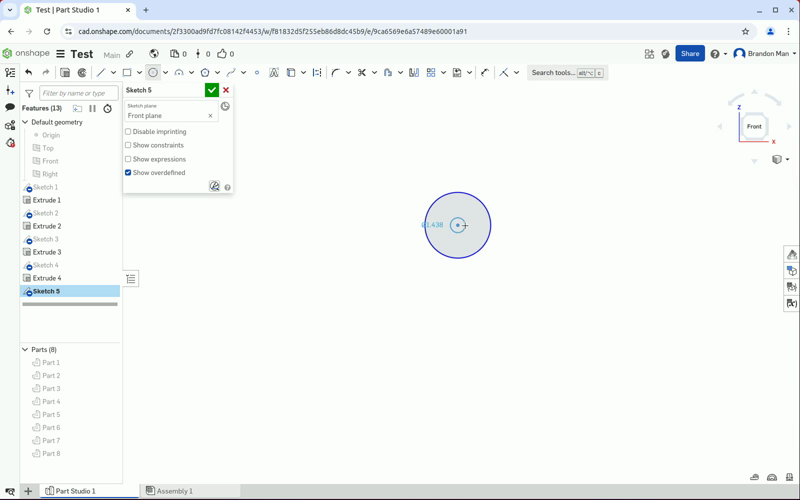
scroll(6)
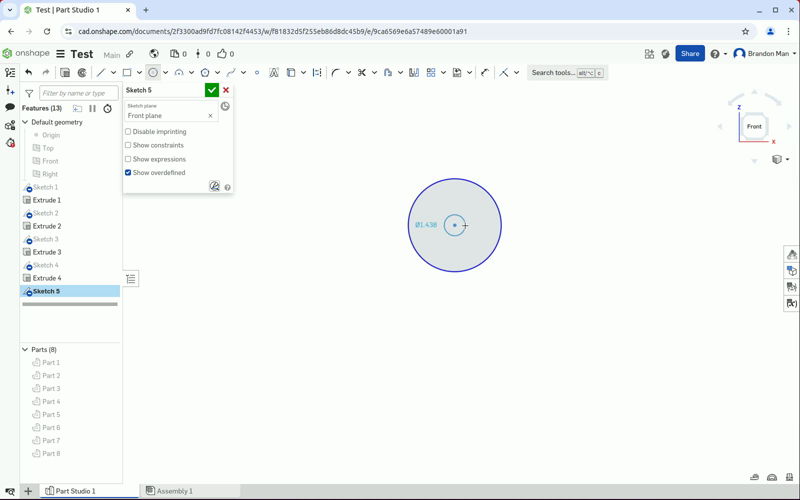
scroll(6)
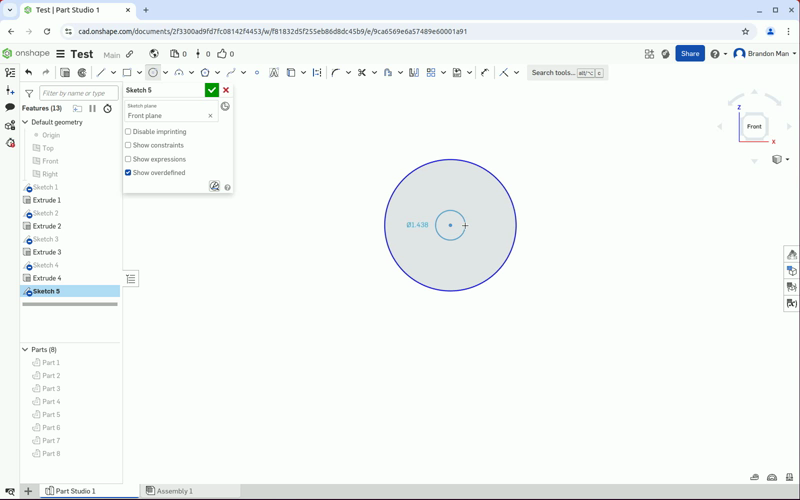
scroll(6)
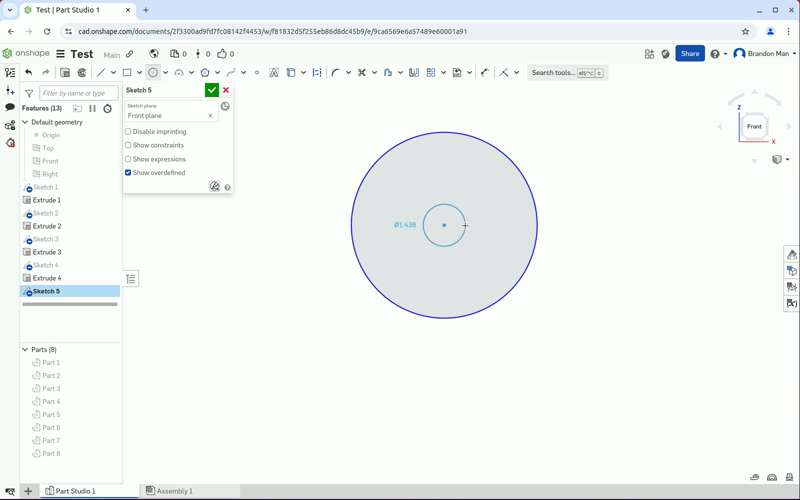
scroll(6)
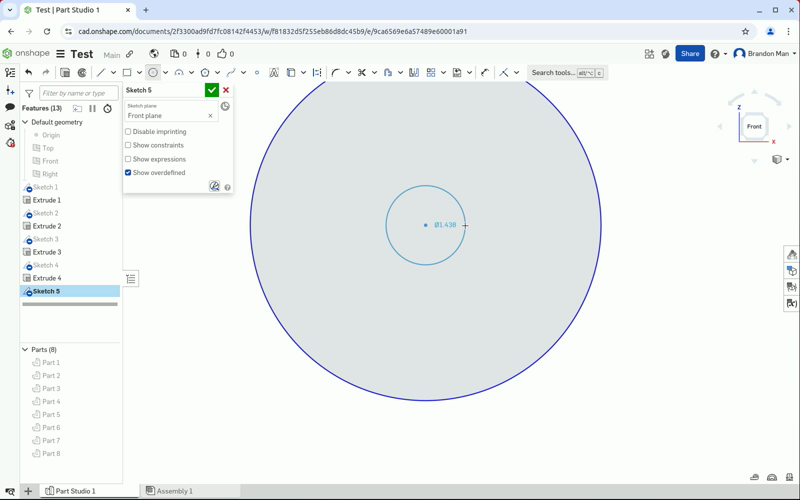
click(465, 225)
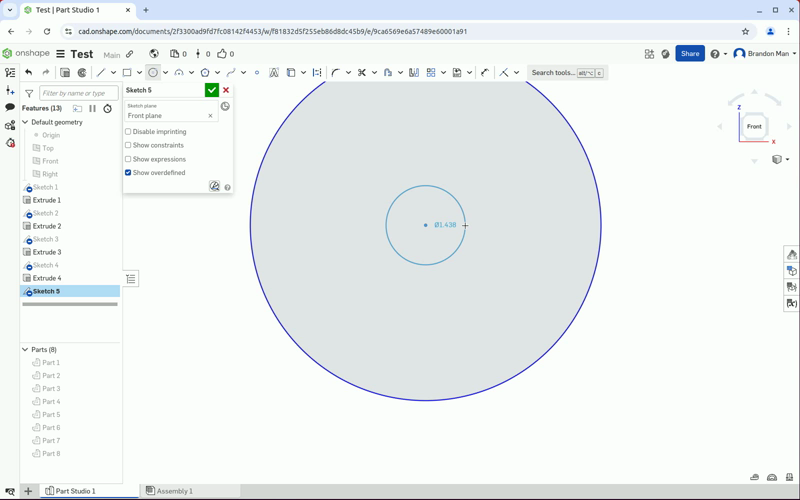
scroll(-6)
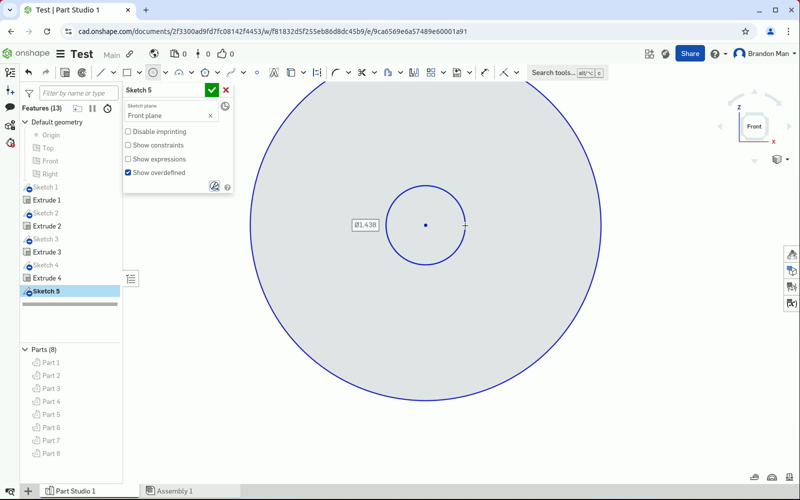
scroll(-6)
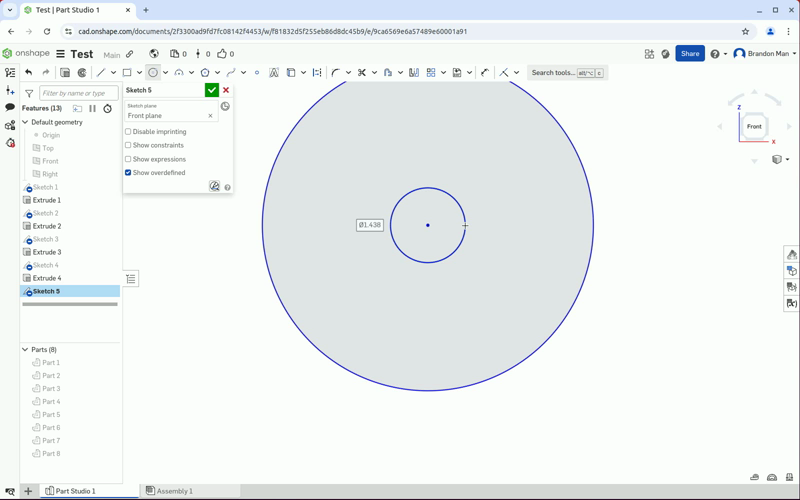
scroll(-6)
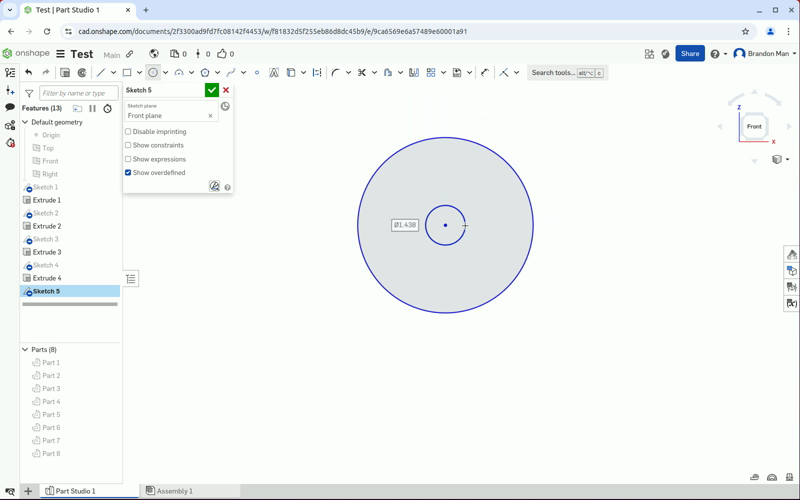
scroll(-6)
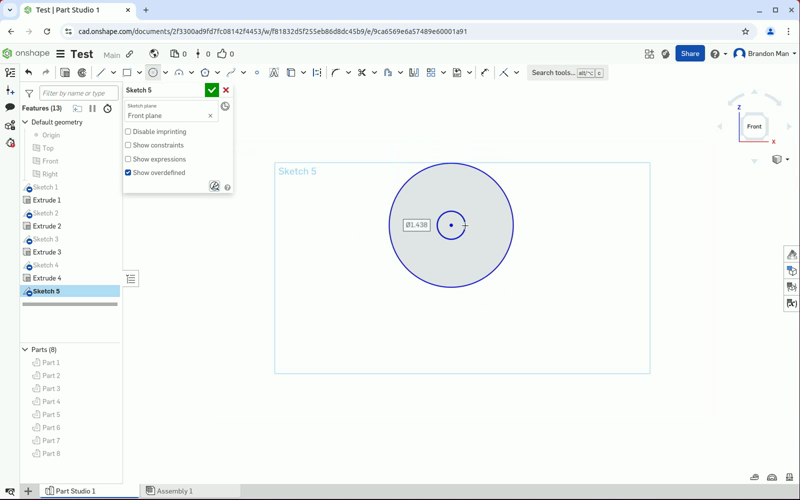
scroll(-6)
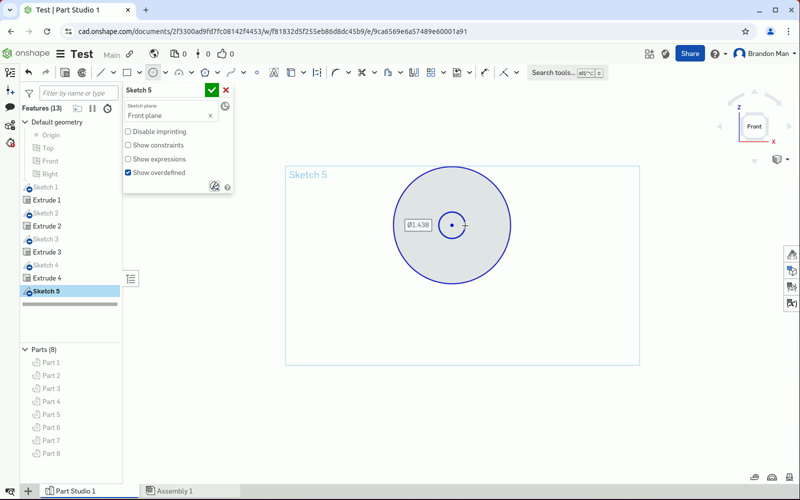
scroll(-6)
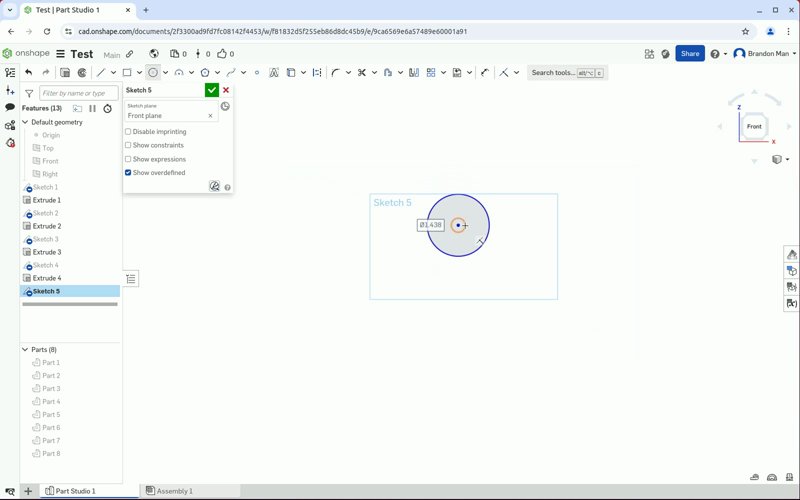
scroll(-6)
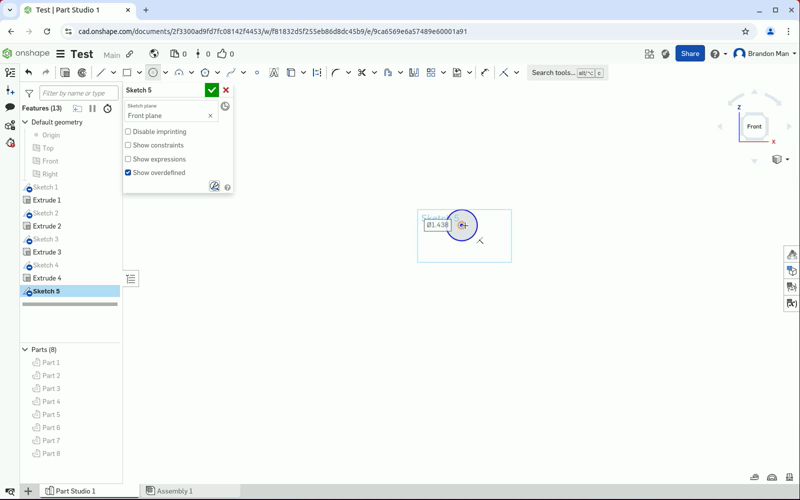
key(esc)
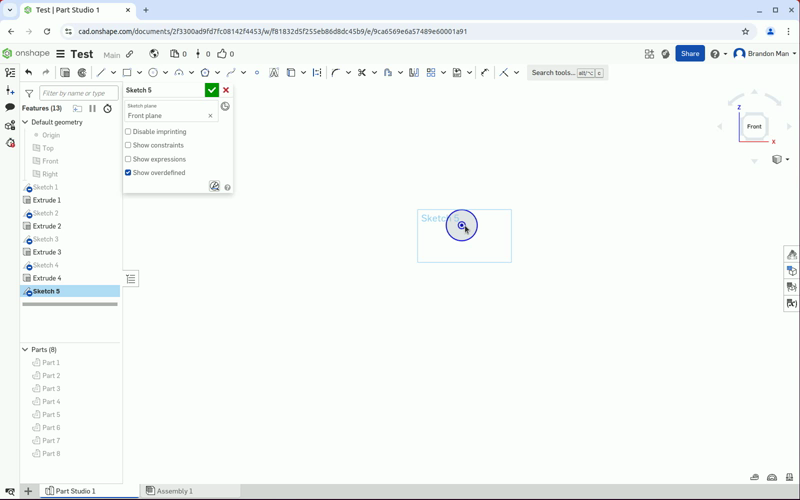
mouse_move(474, 230)
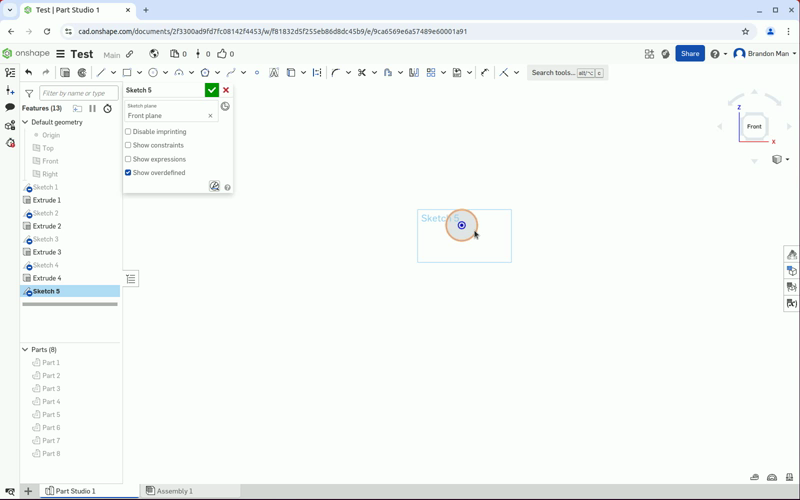
scroll(6)
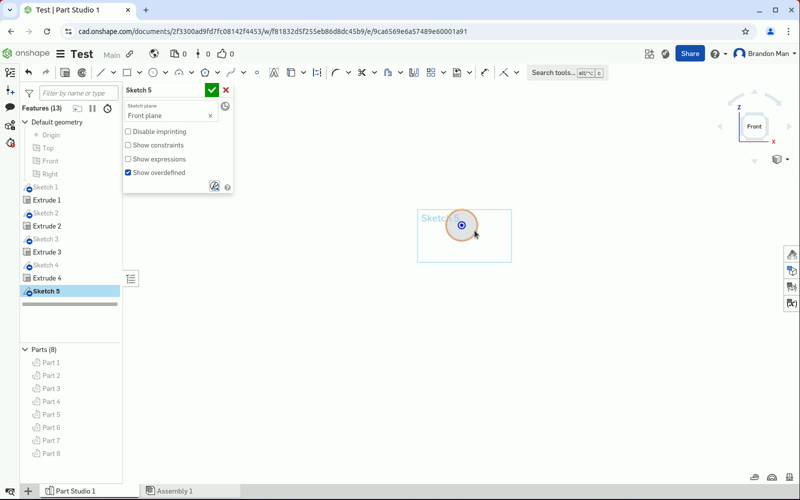
scroll(6)
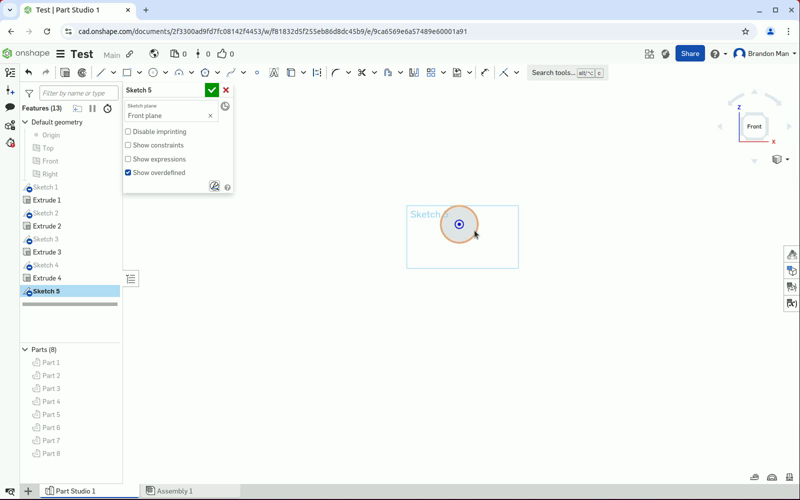
scroll(6)
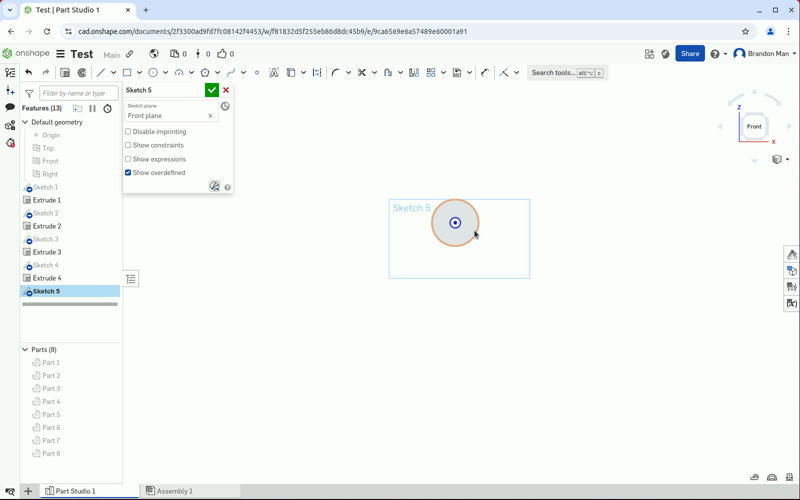
scroll(6)
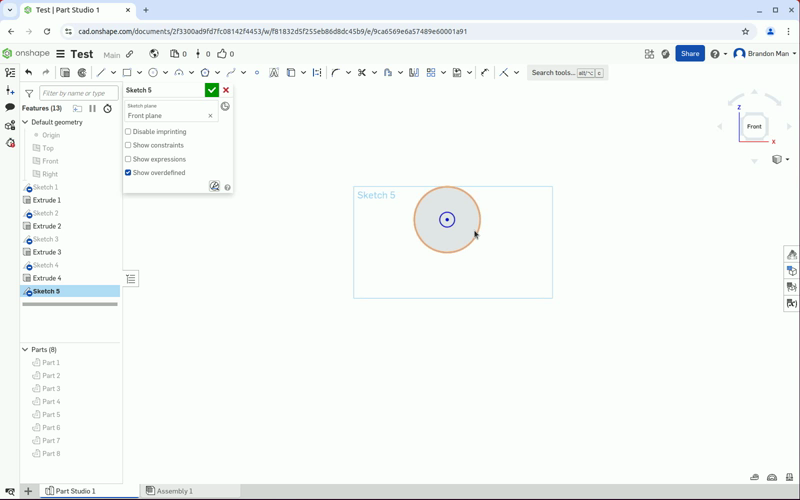
scroll(6)
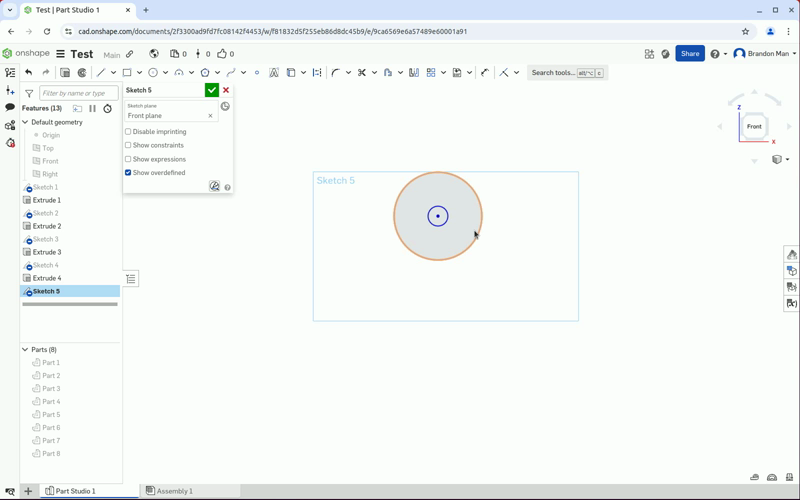
scroll(6)
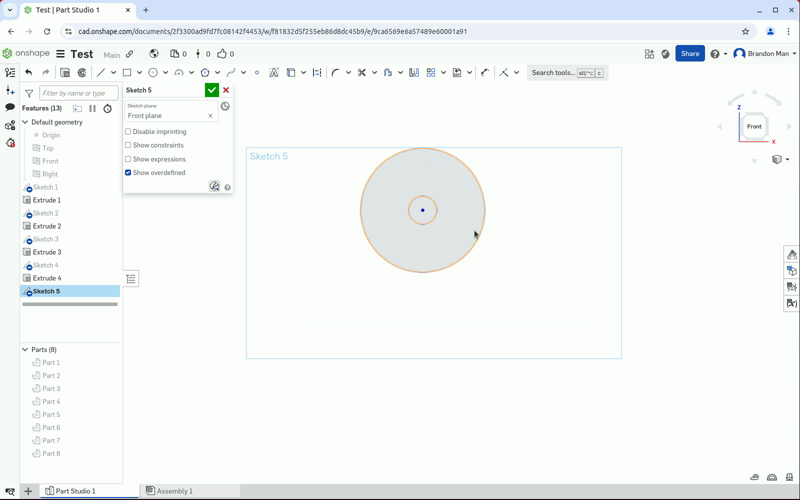
scroll(6)
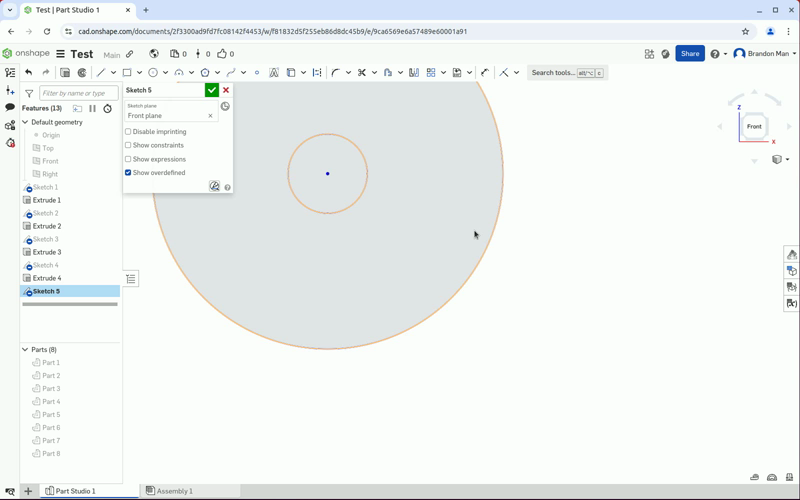
click(474, 230)
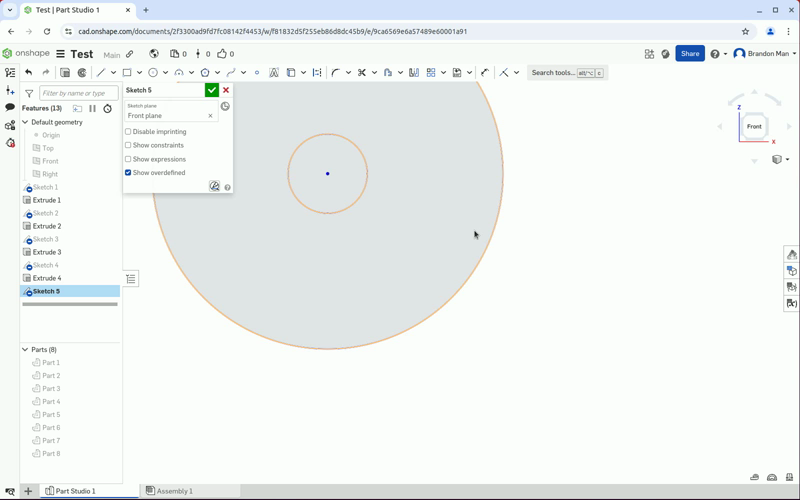
scroll(-6)
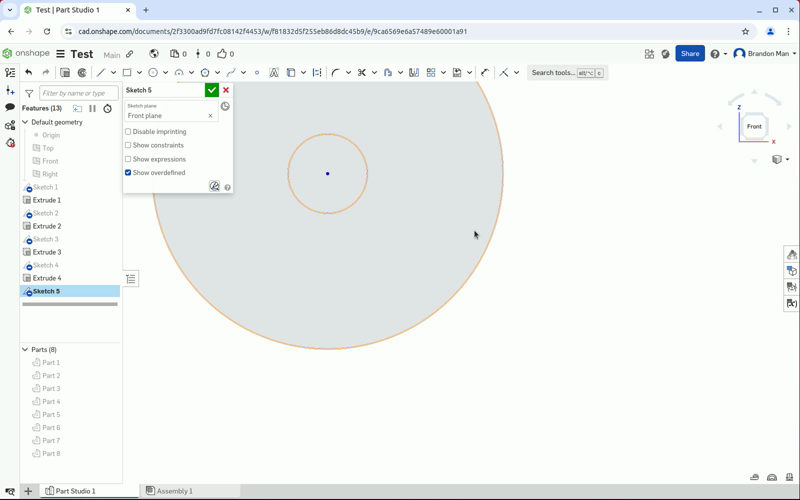
scroll(-6)
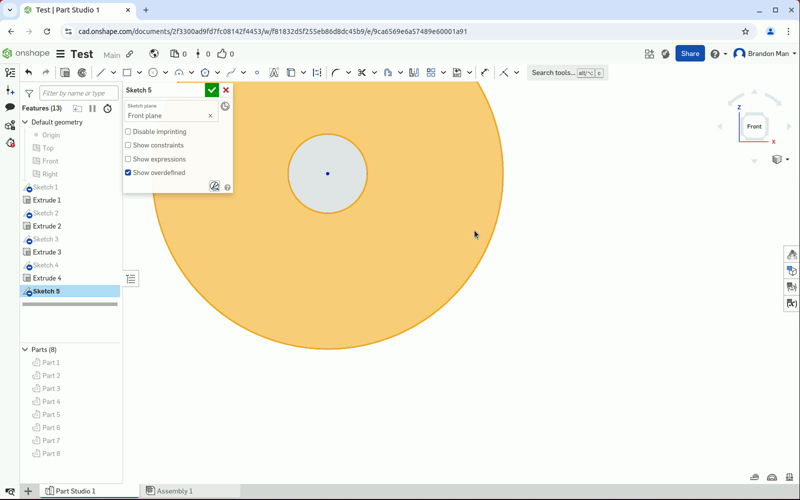
scroll(-6)
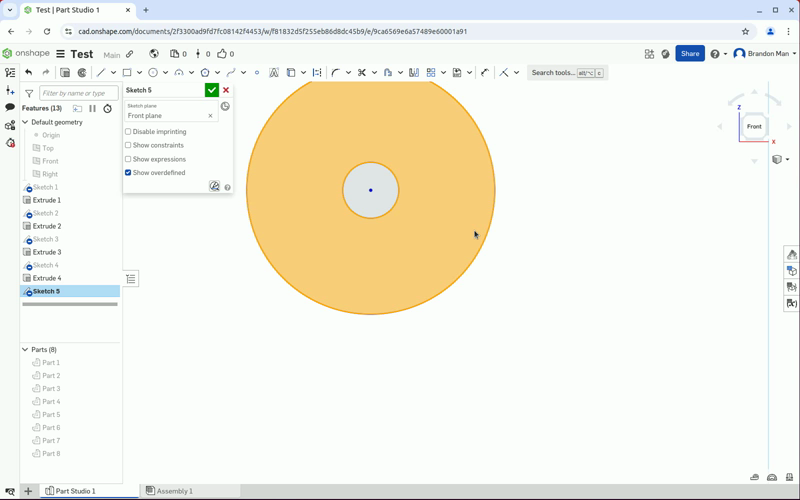
scroll(-6)
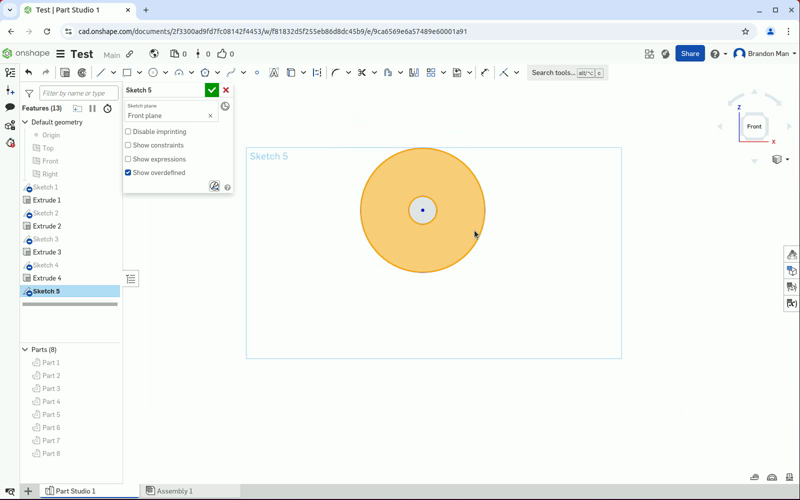
scroll(-6)
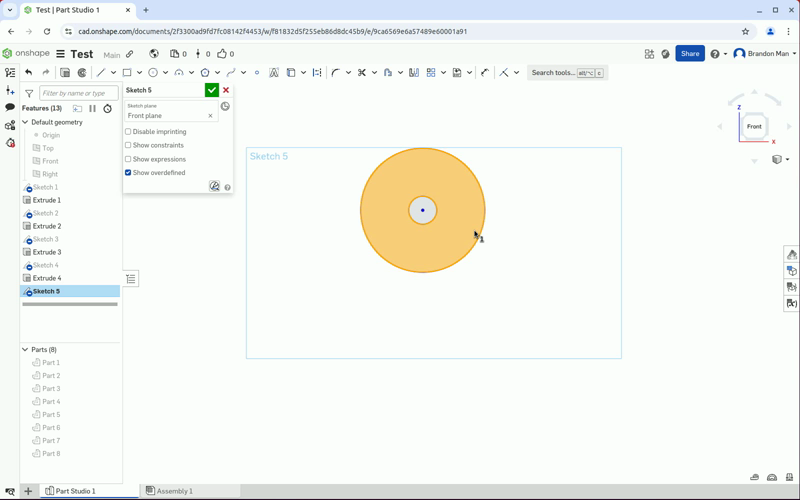
scroll(-6)
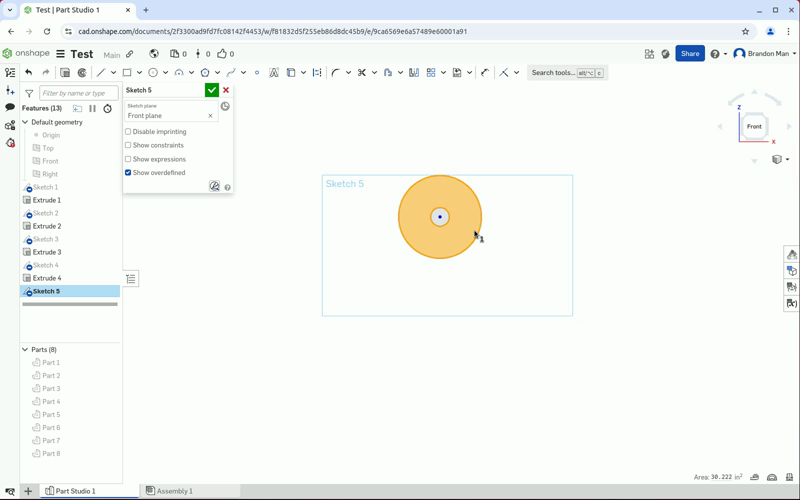
scroll(-6)
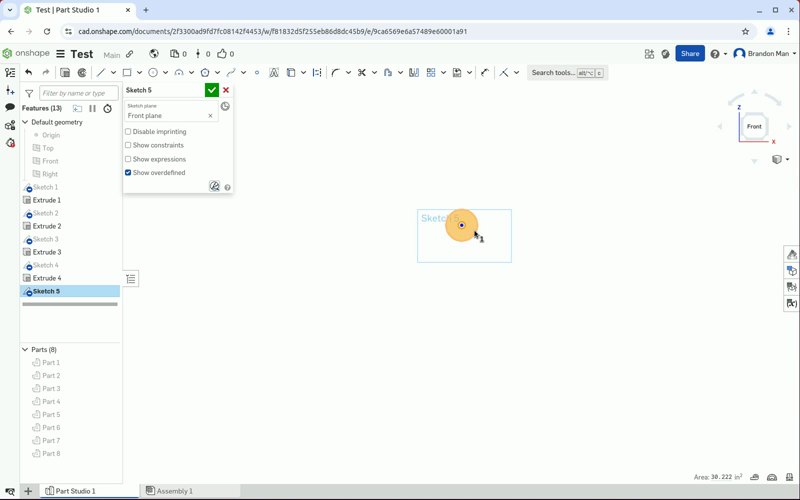
mouse_move(73, 352)
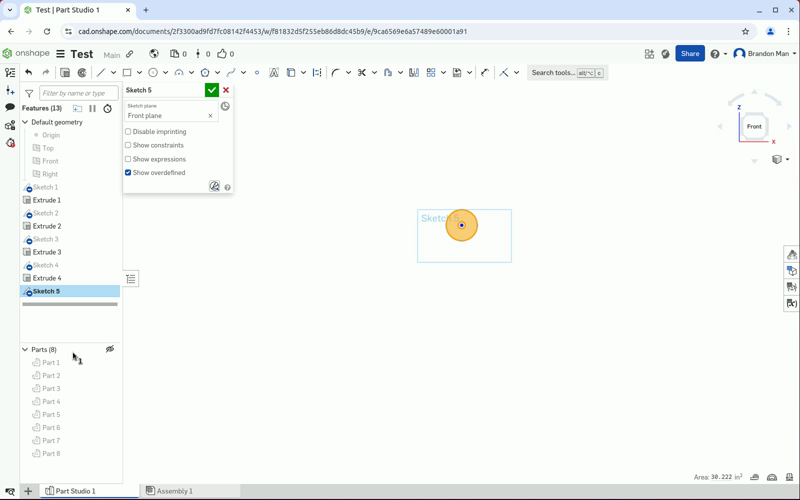
key(shift+y)
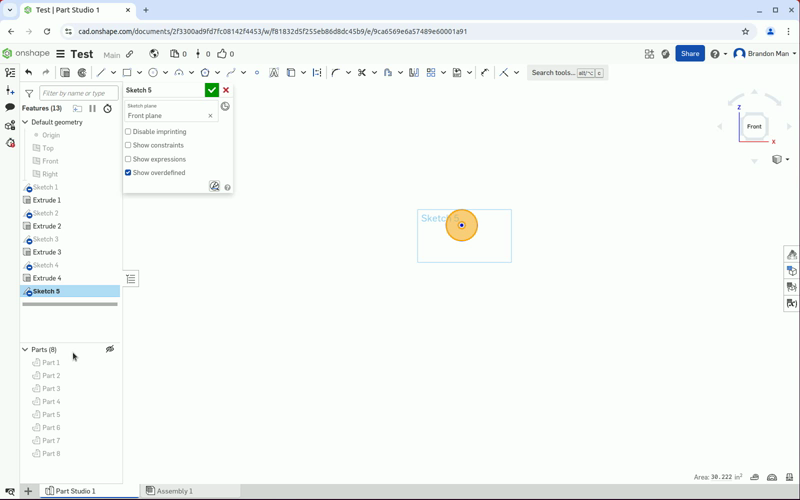
key(shift+e)
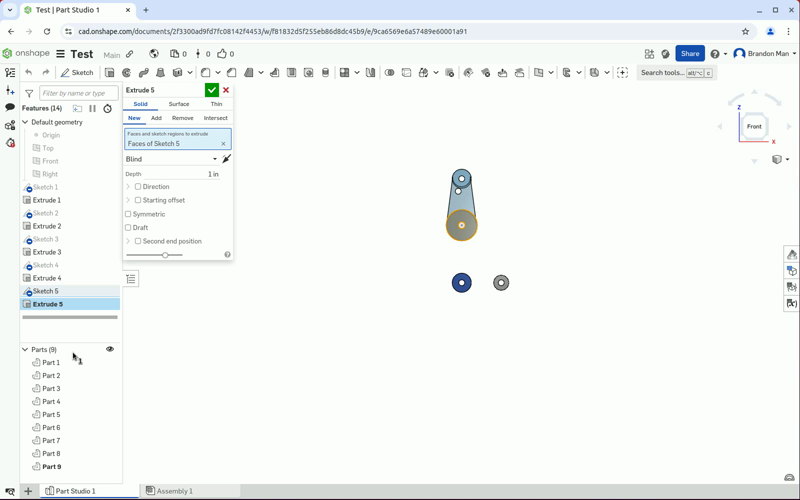
mouse_move(143, 106)
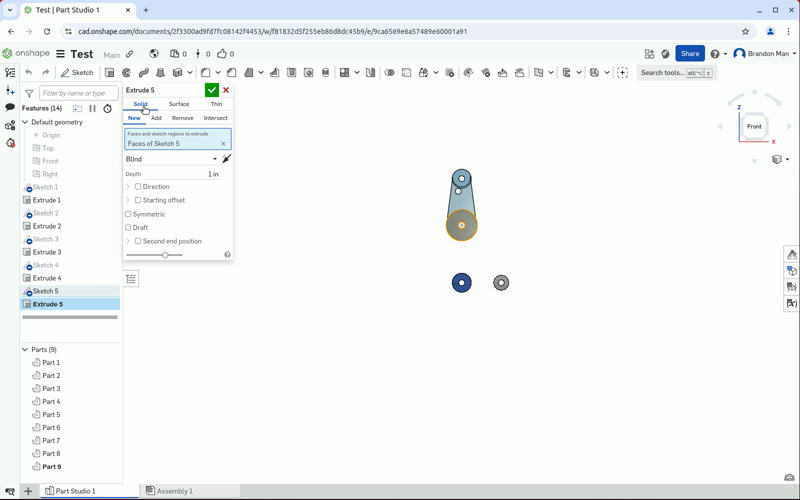
click(143, 106)
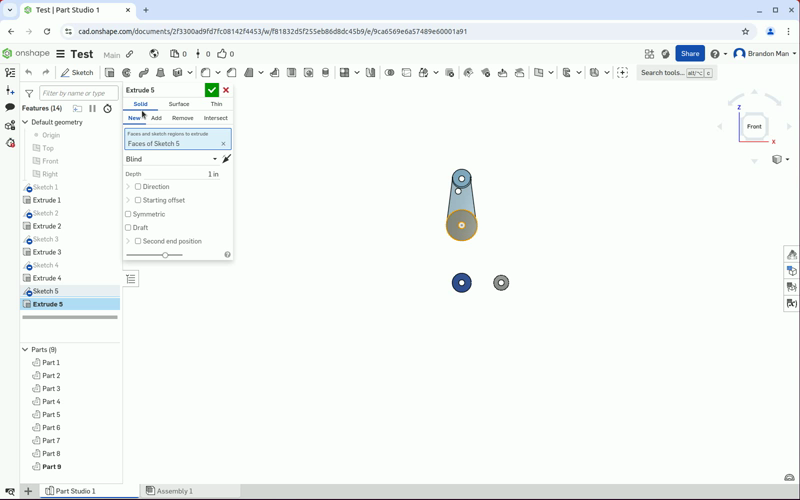
mouse_move(137, 120)
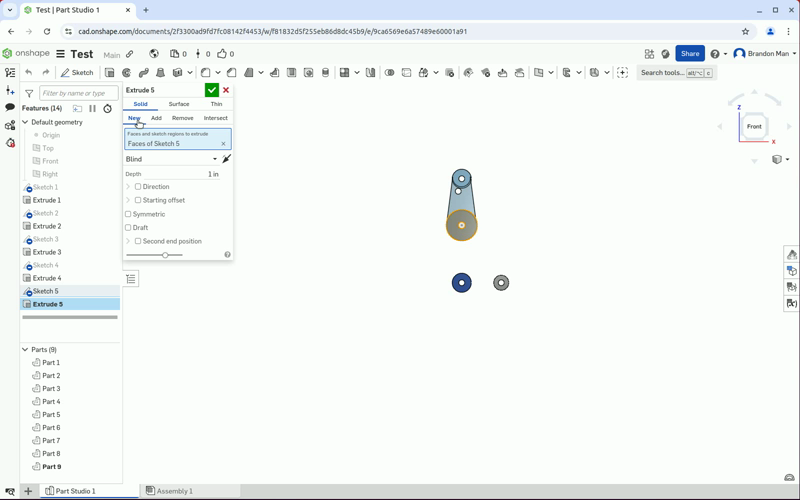
click(137, 120)
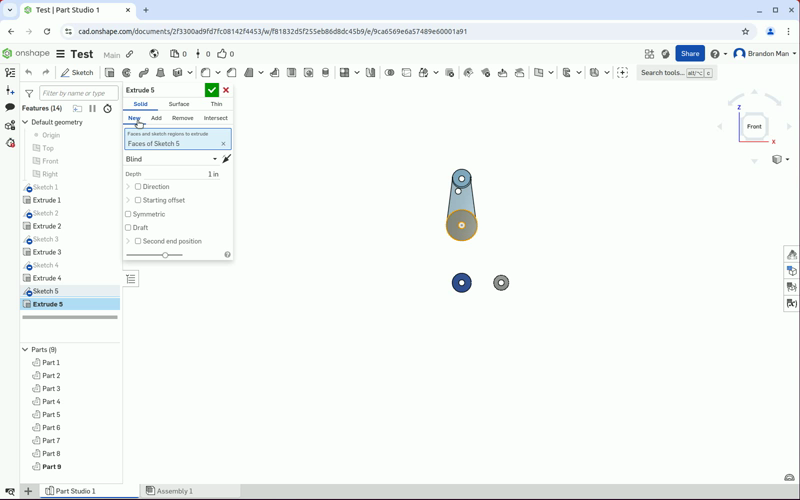
key(tab, 4)
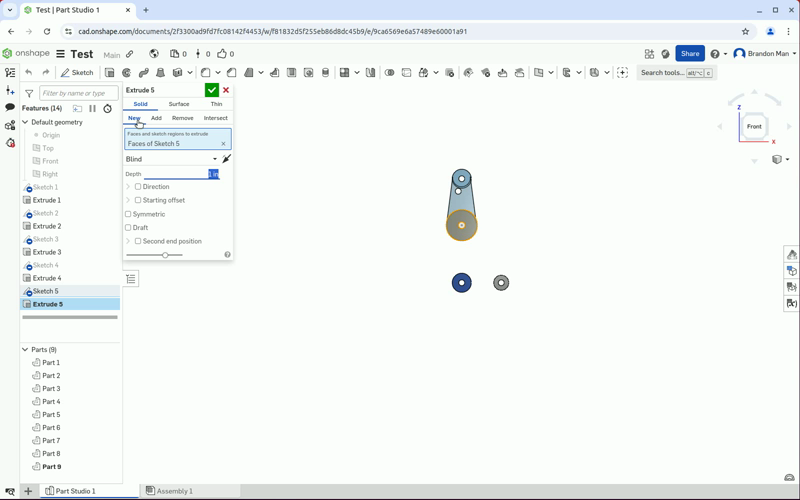
text(0.481)
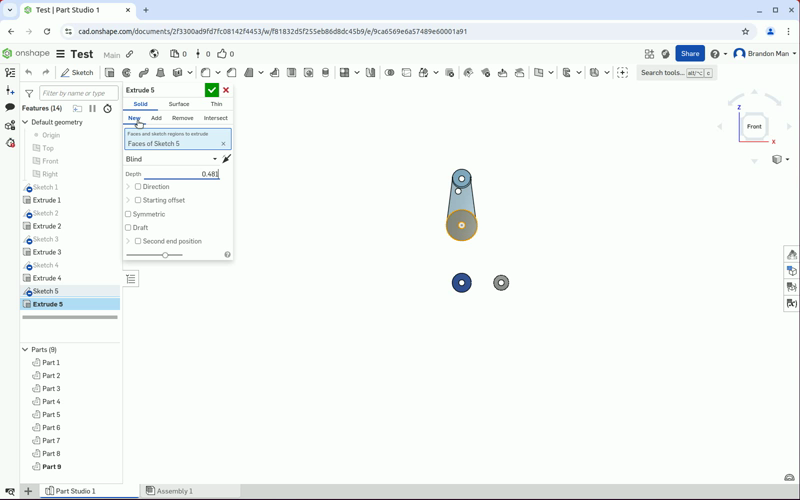
key(enter)
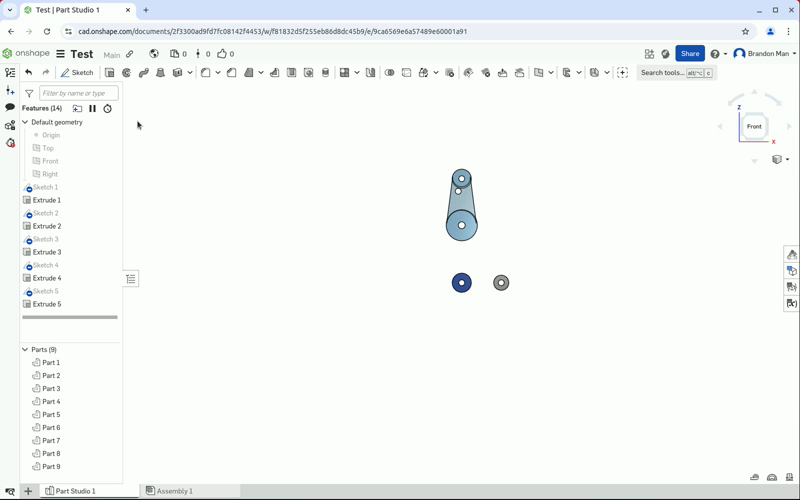
key(shift+h)
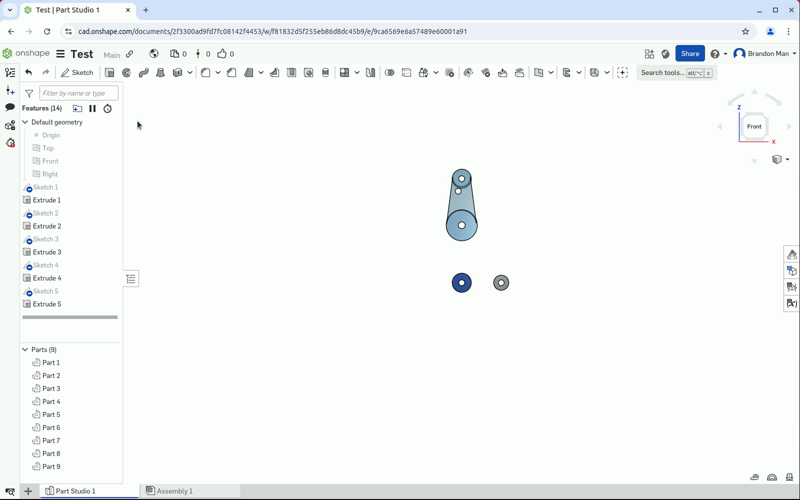
key(shift+h)
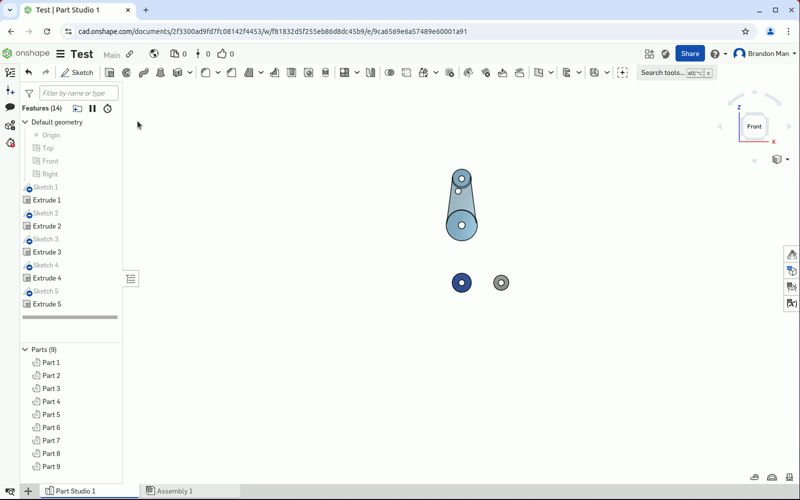
mouse_move(73, 189)
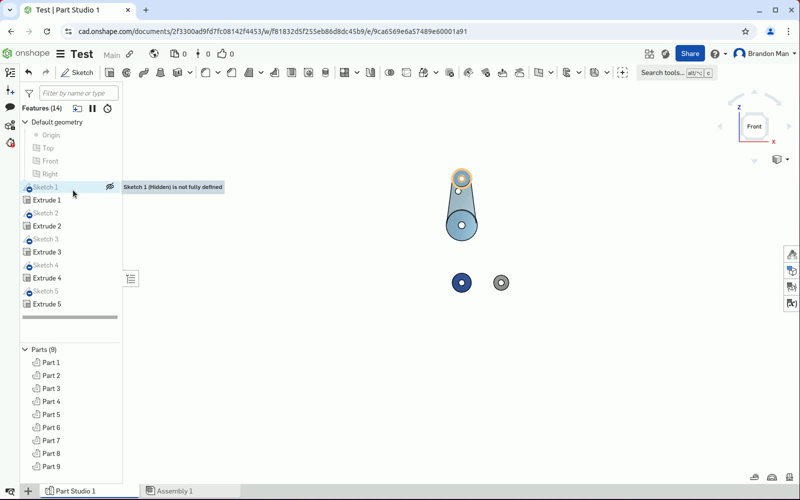
click(73, 189)
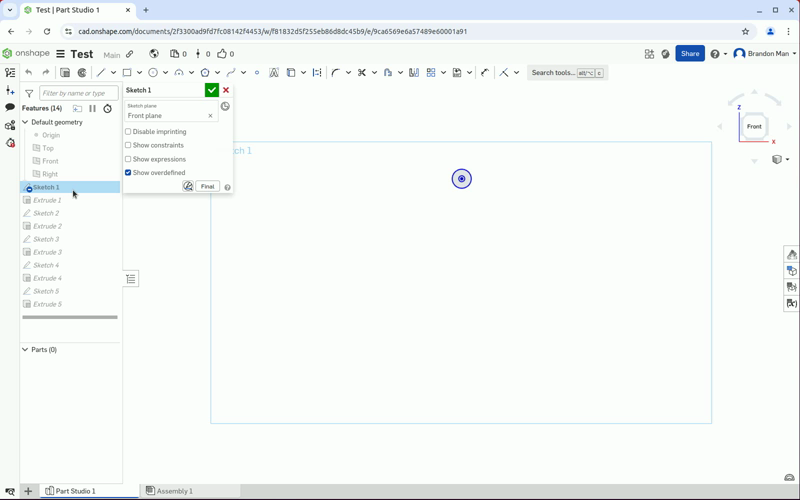
mouse_move(229, 92)
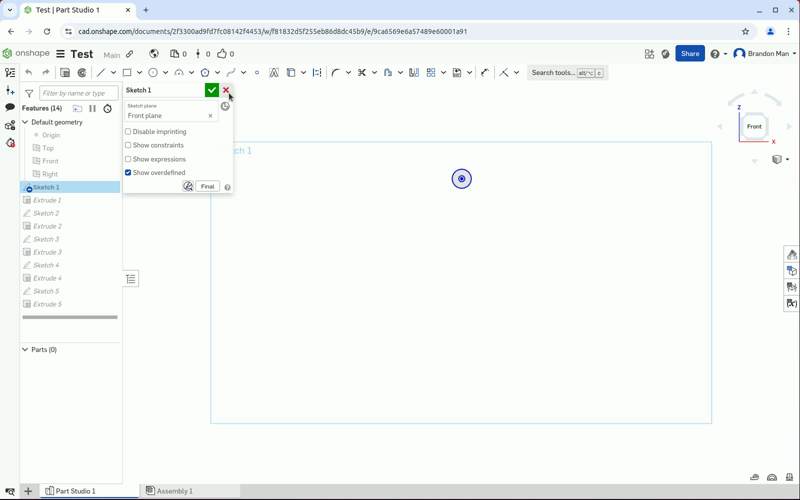
click(229, 92)
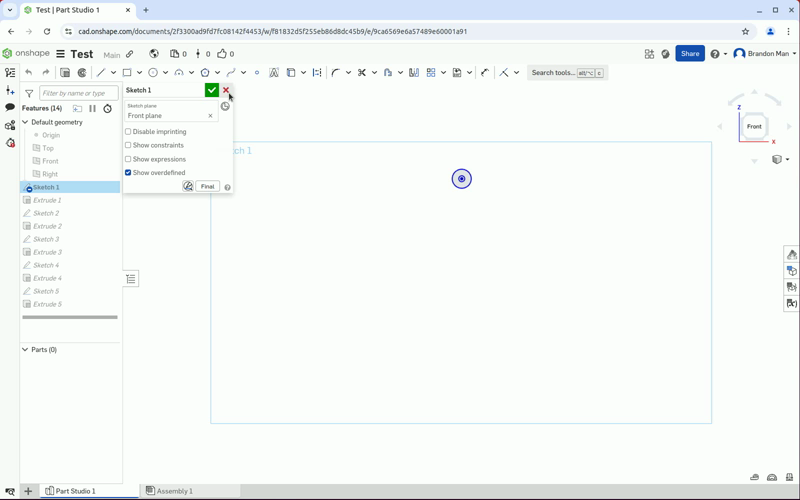
key(shift+s)
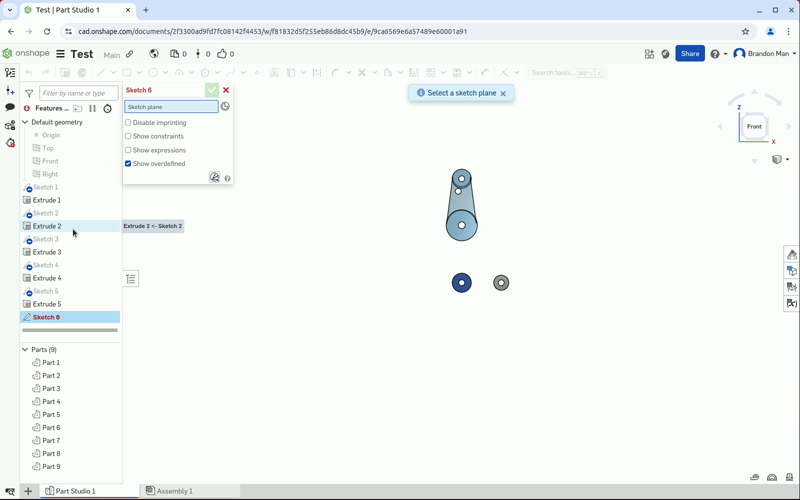
scroll(3)
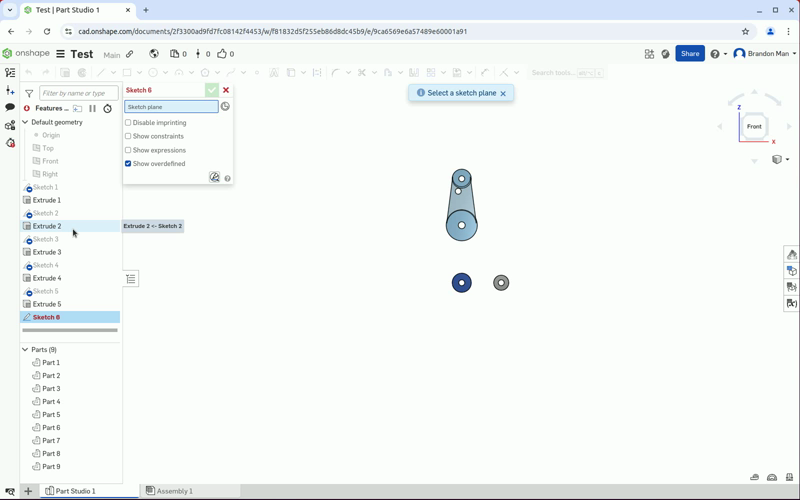
mouse_move(73, 163)
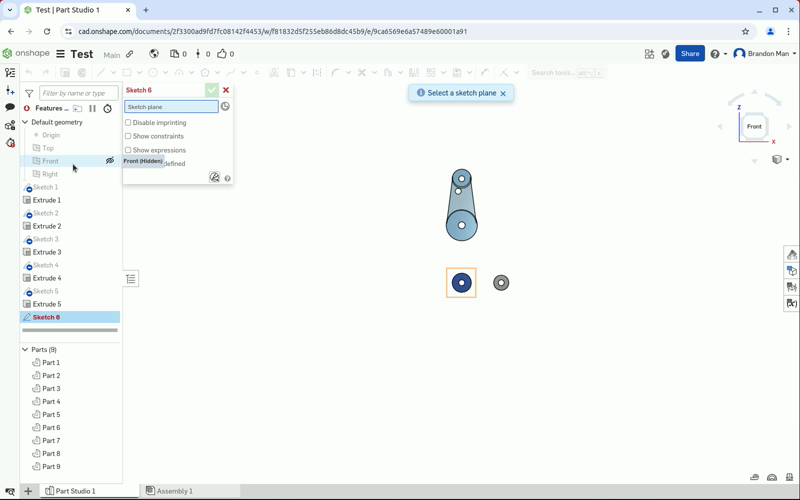
click(73, 163)
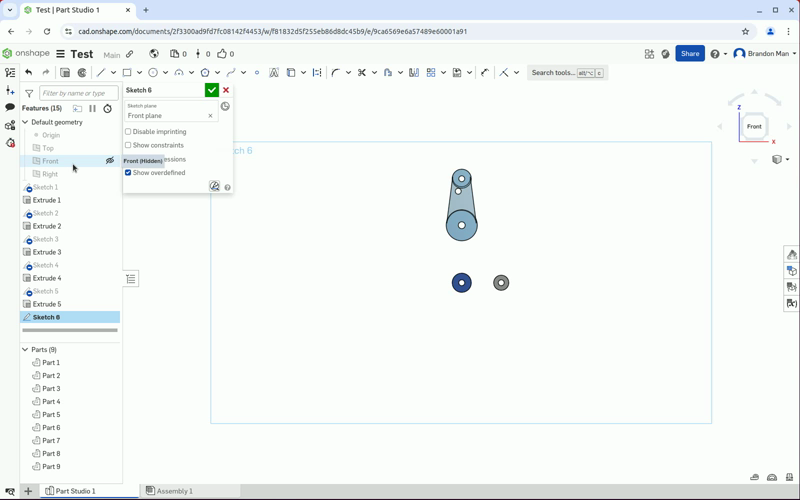
mouse_move(73, 352)
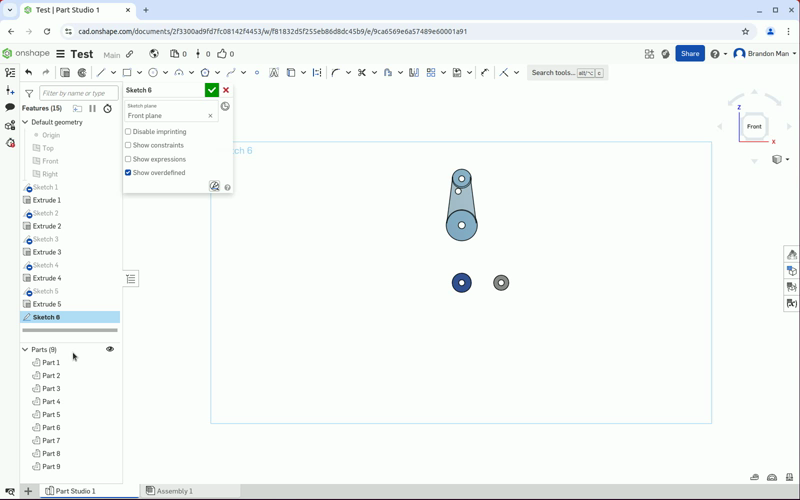
key(y)
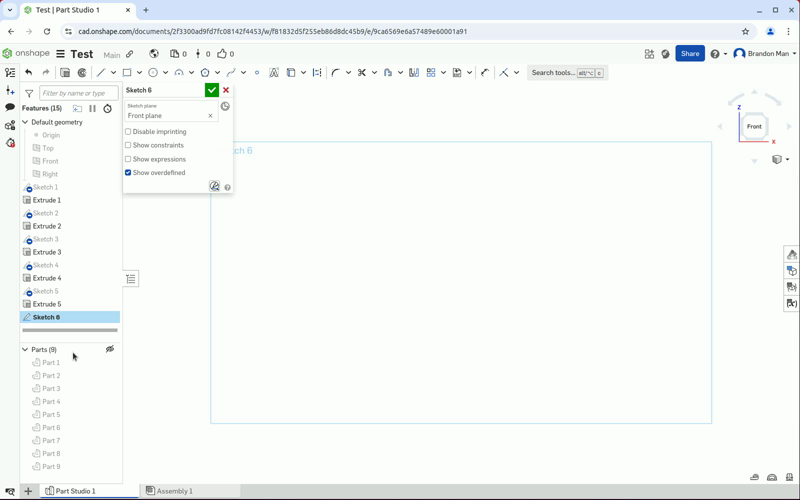
key(l)
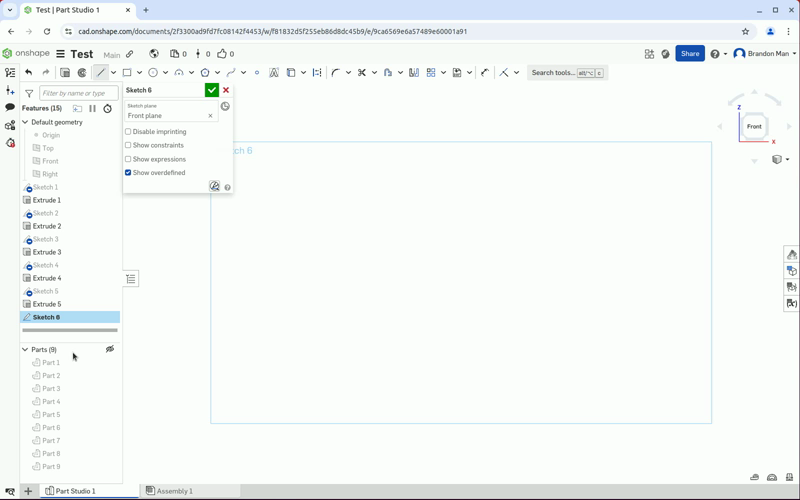
key_down(shift)
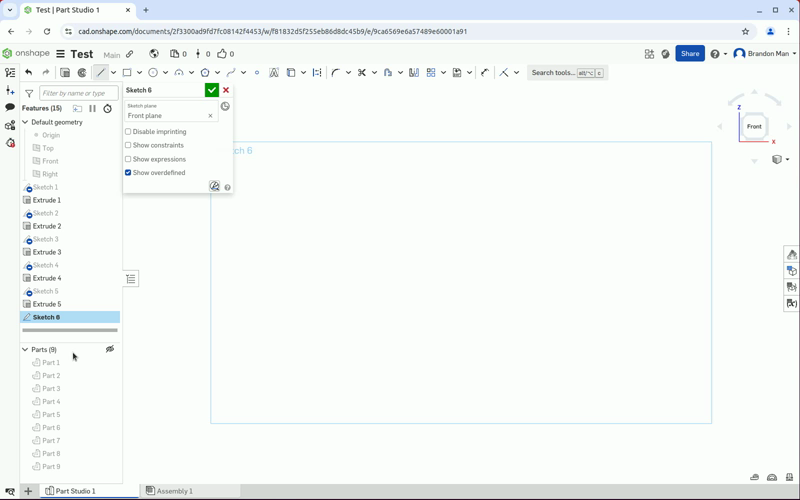
mouse_move(446, 226)
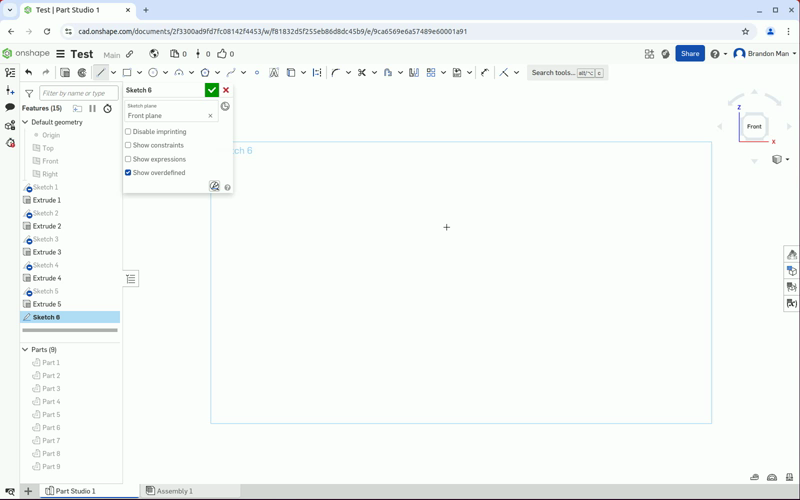
click(446, 226)
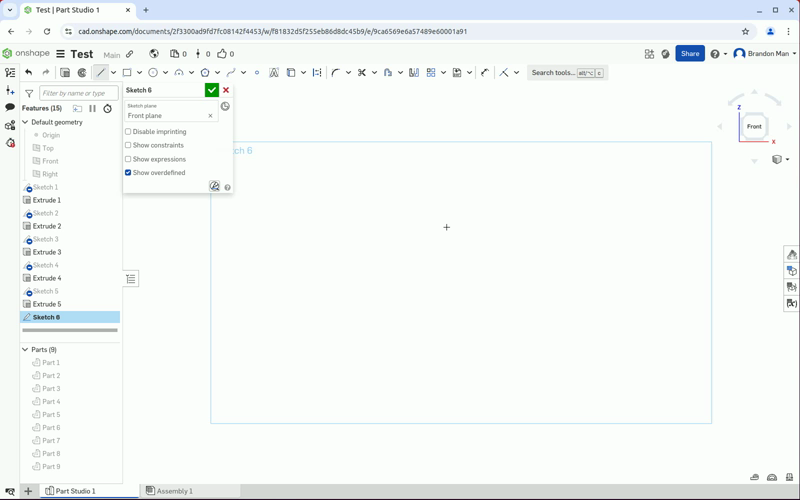
key_up(shift)
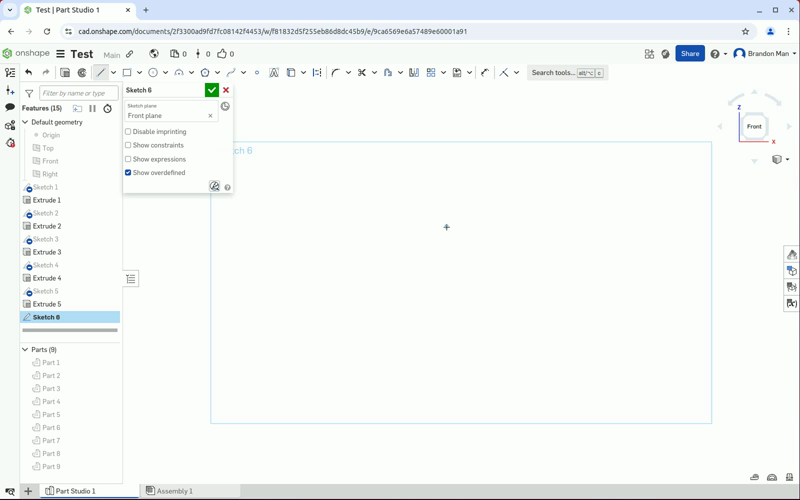
key_down(shift)
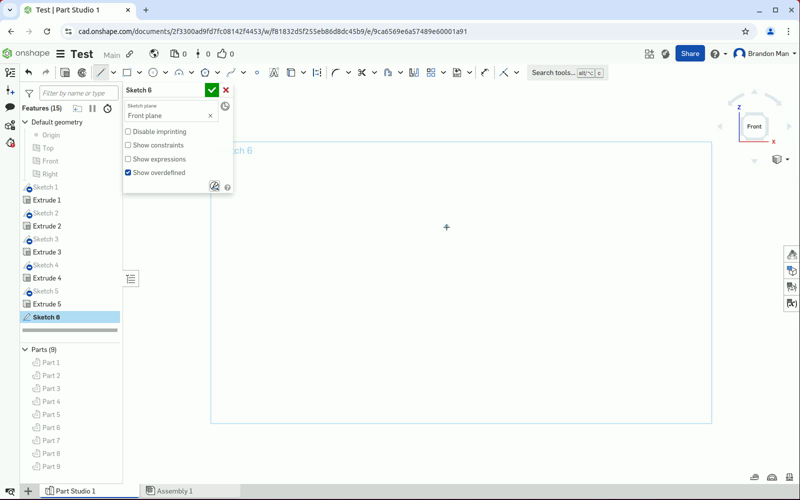
mouse_move(476, 226)
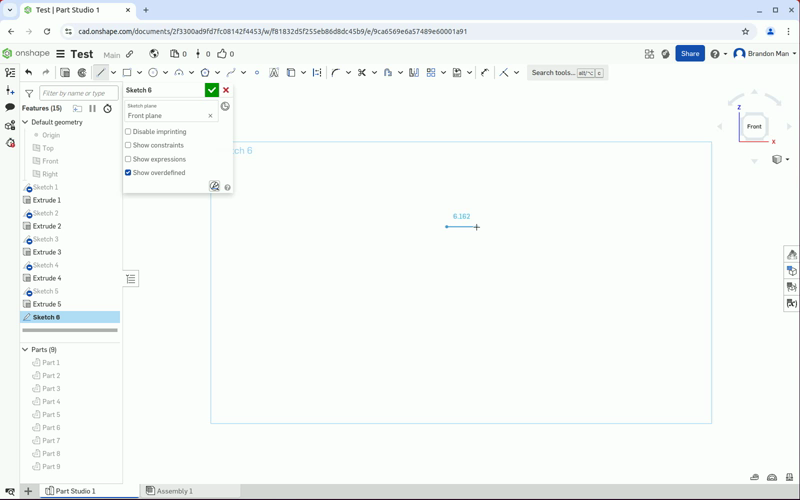
mouse_move(452, 284)
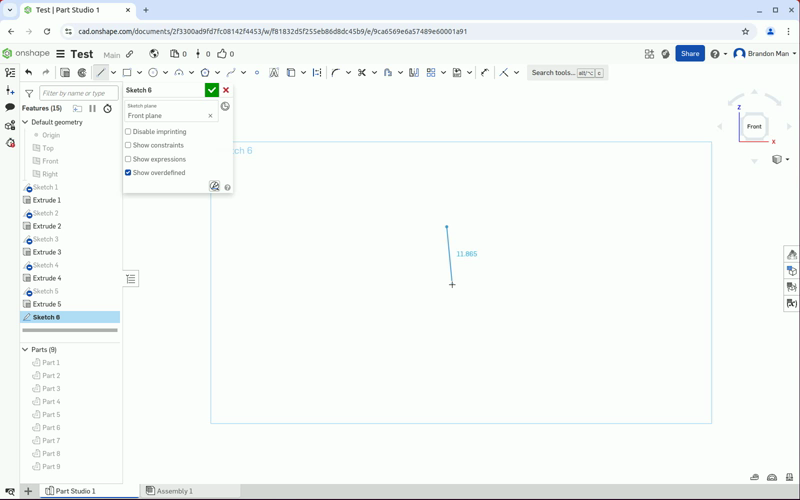
click(452, 284)
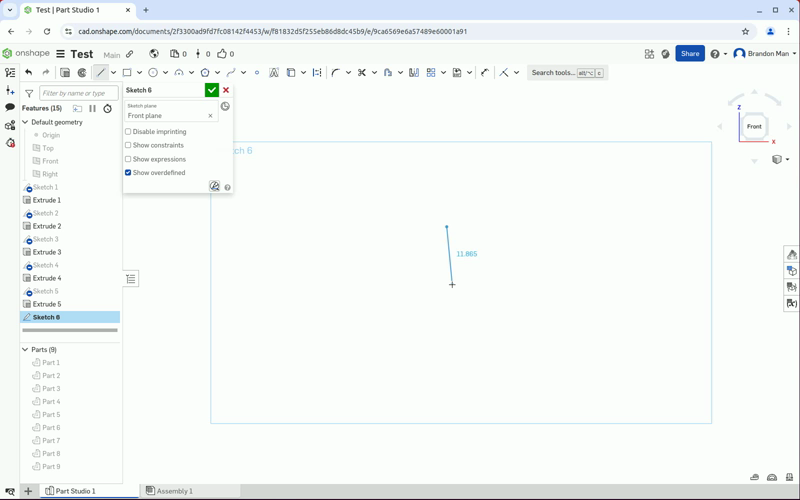
key_up(shift)
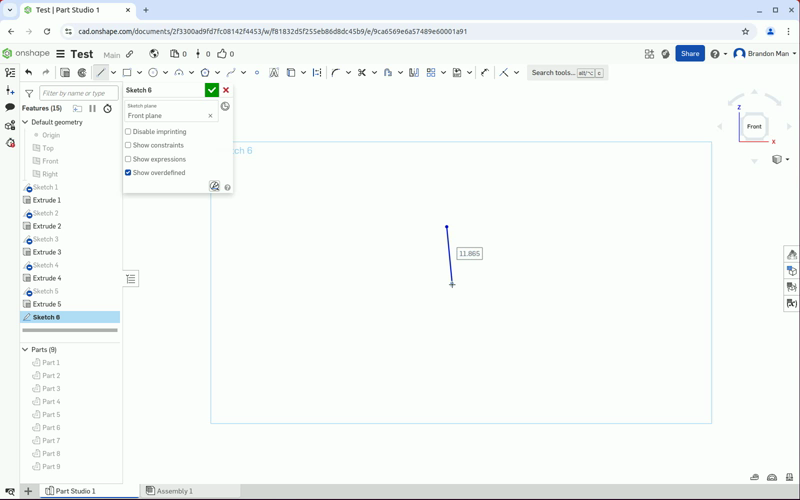
key(esc)
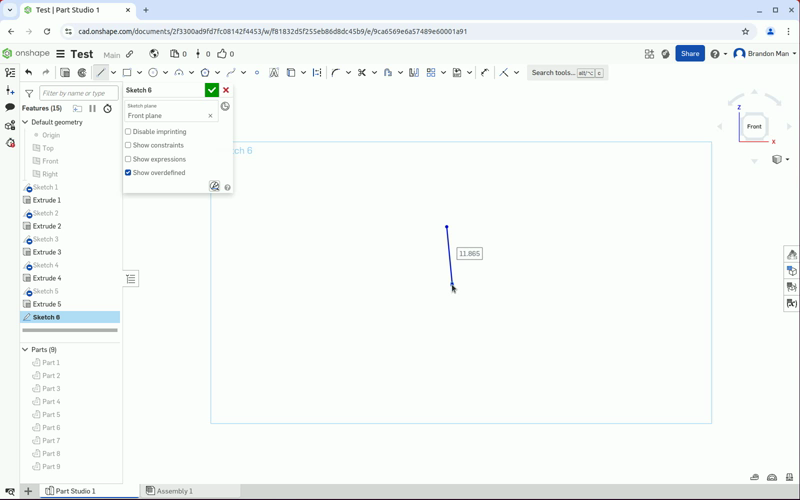
key(a)
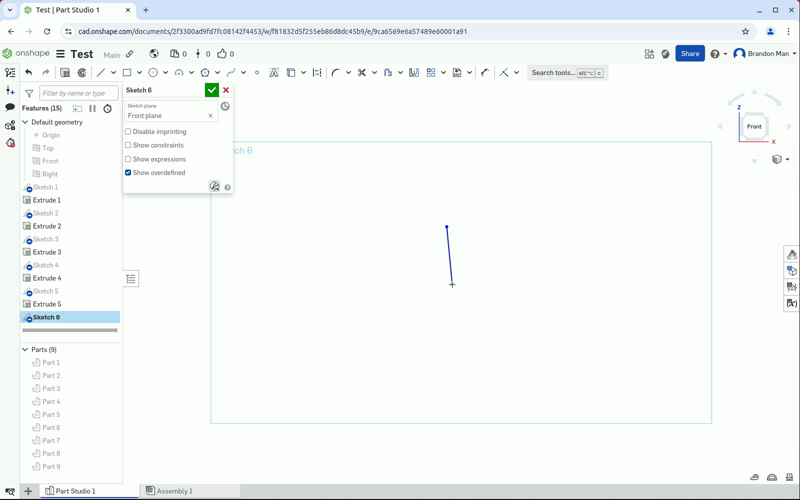
mouse_move(452, 284)
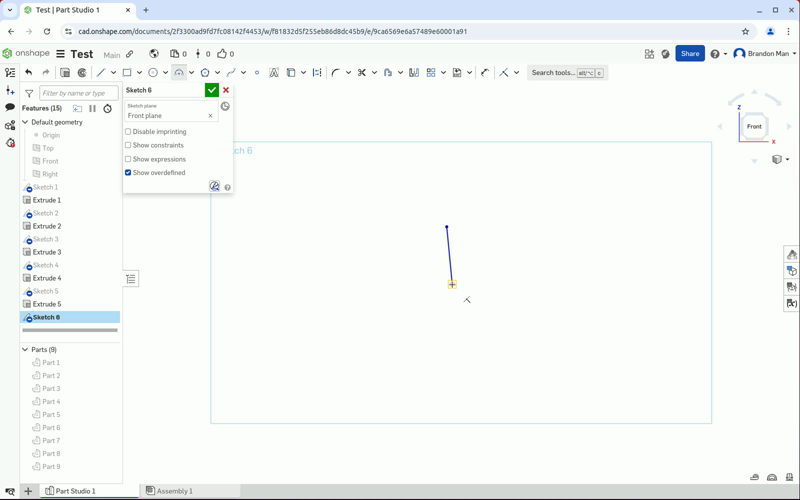
click(452, 284)
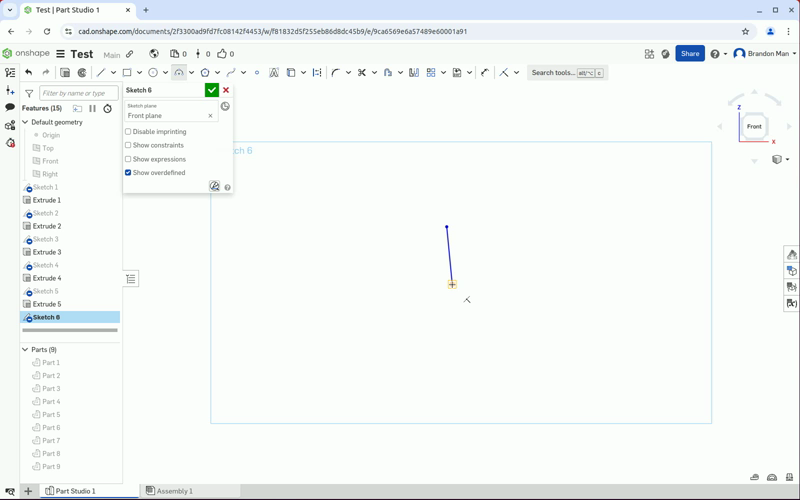
key_down(shift)
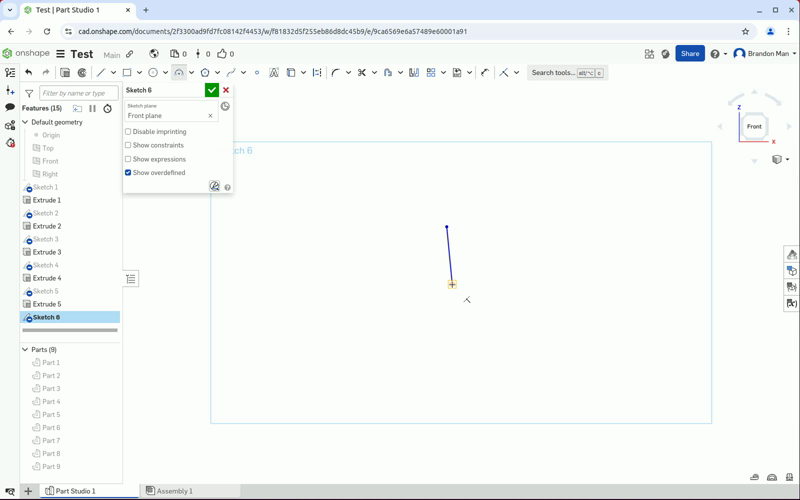
mouse_move(461, 291)
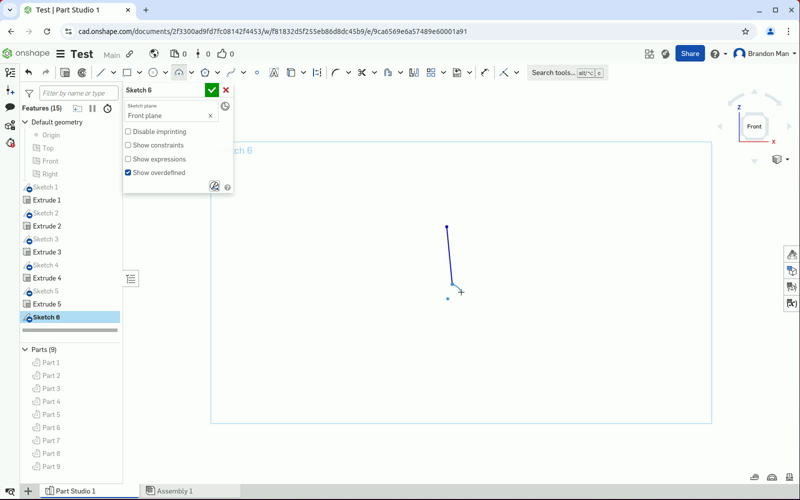
click(461, 291)
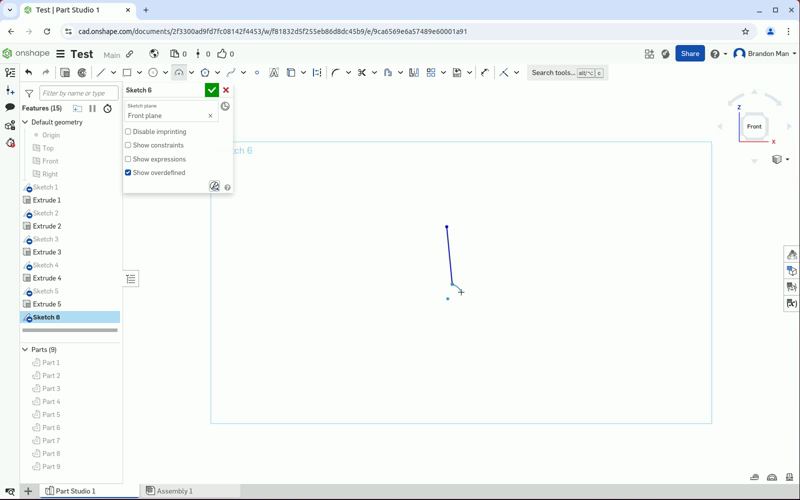
mouse_move(466, 276)
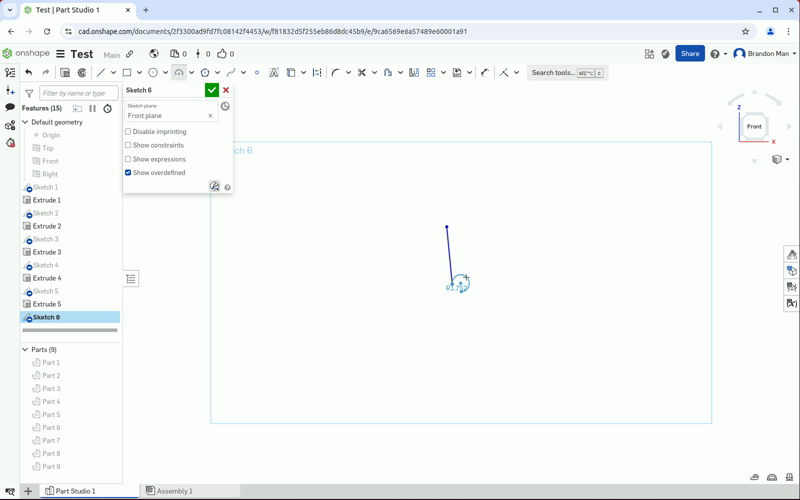
click(466, 276)
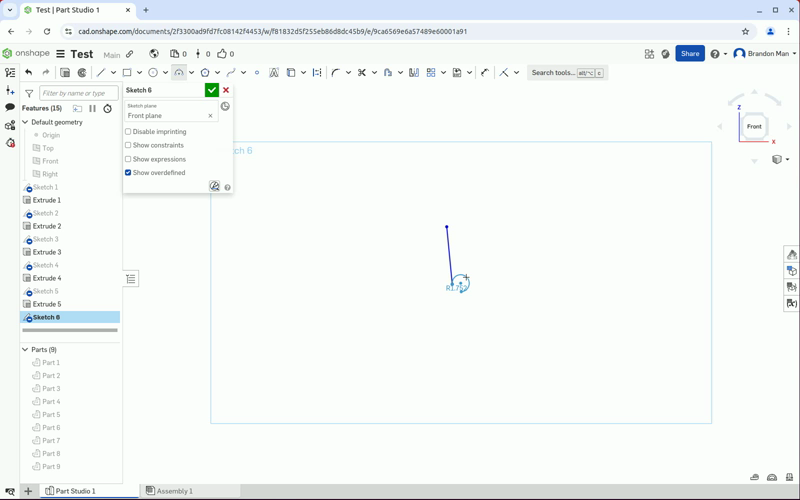
key_up(shift)
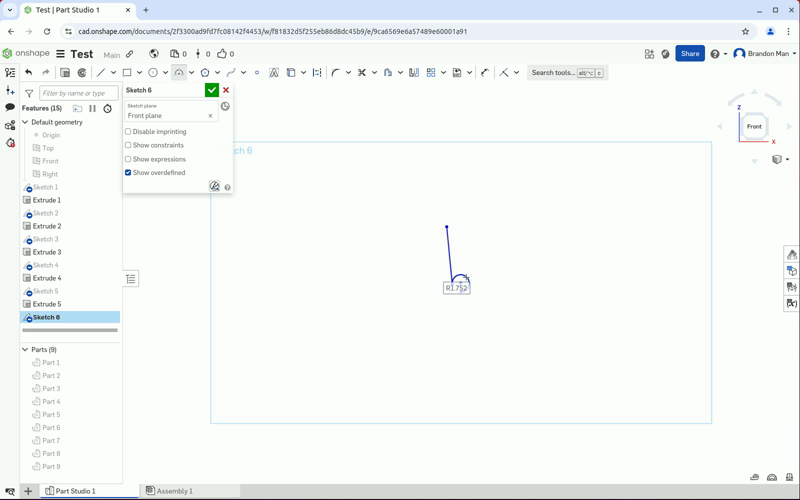
key(esc)
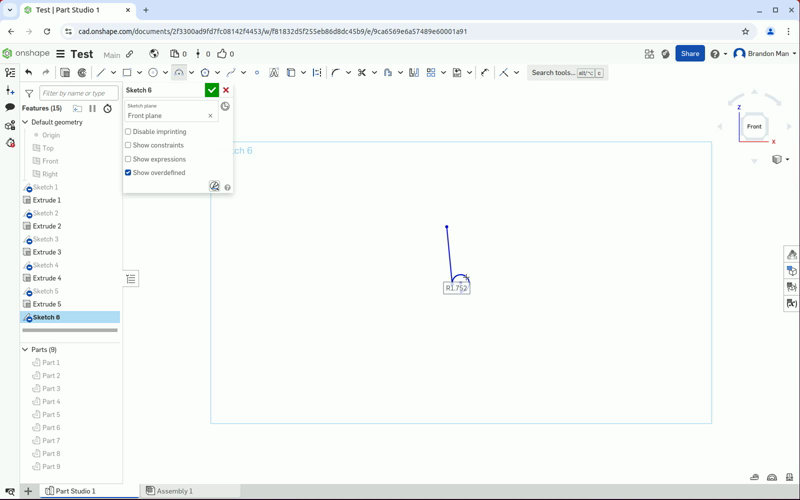
key(l)
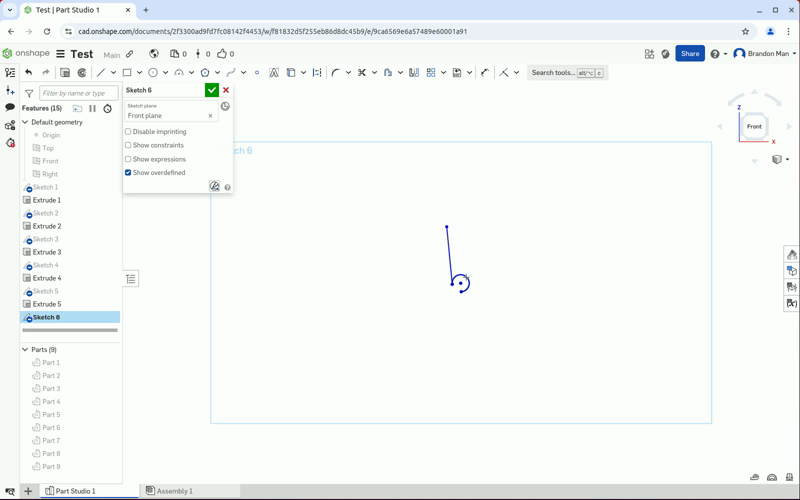
mouse_move(461, 291)
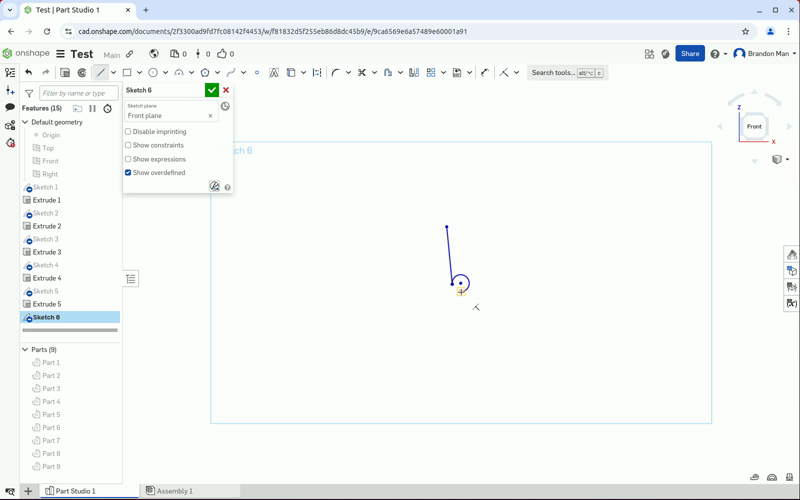
click(461, 291)
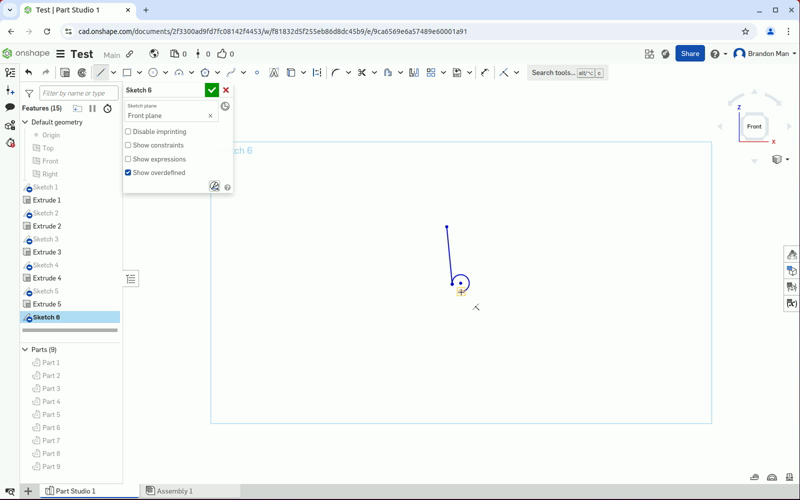
key_down(shift)
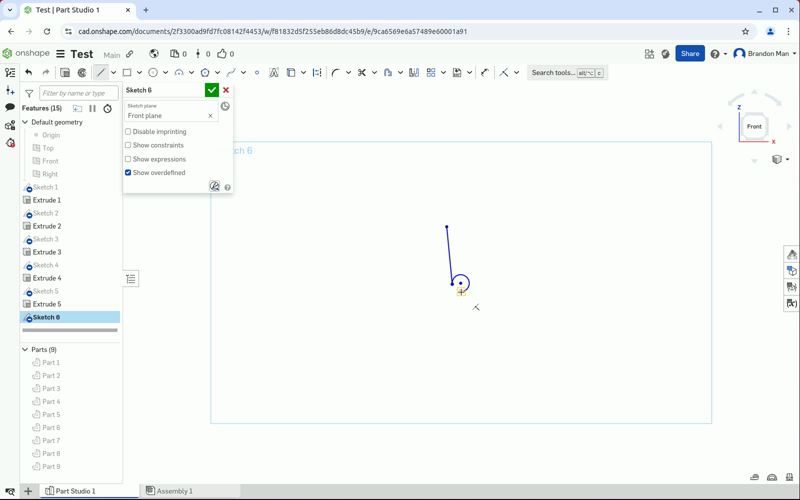
mouse_move(491, 291)
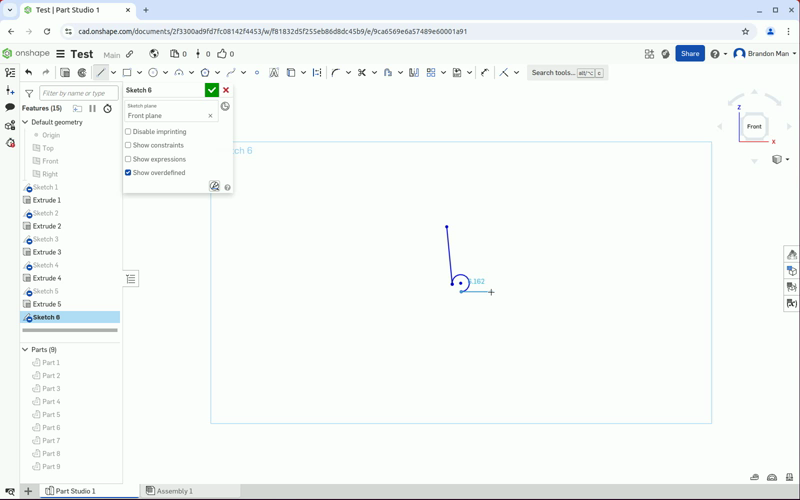
mouse_move(502, 290)
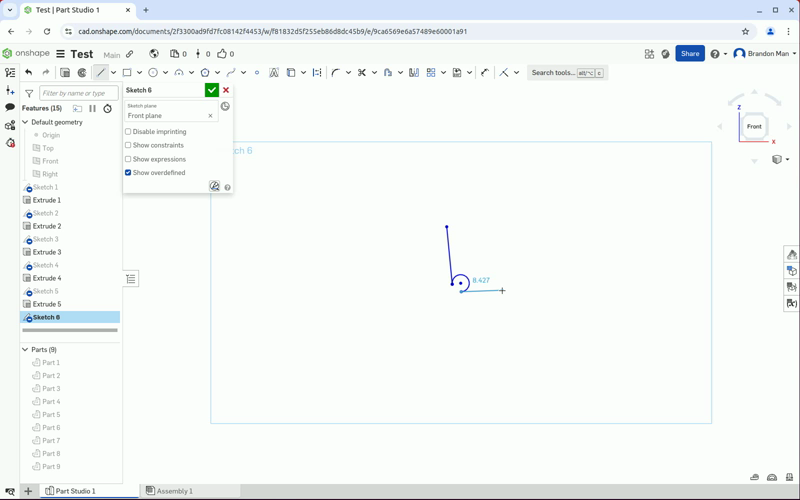
click(502, 290)
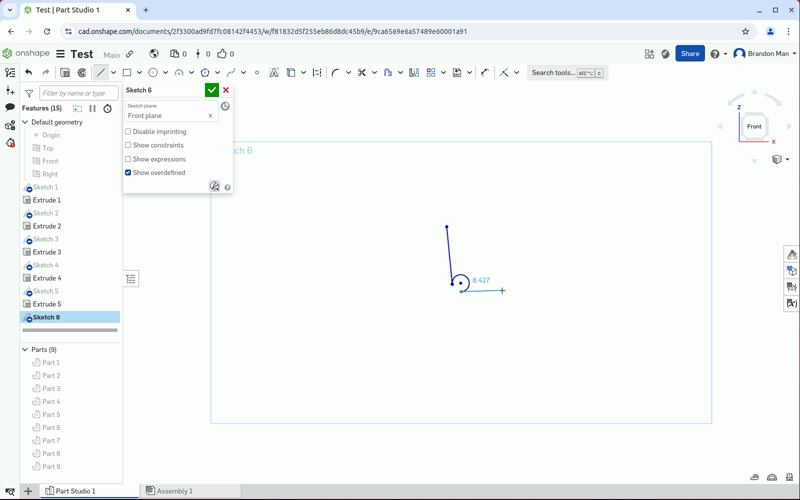
key_up(shift)
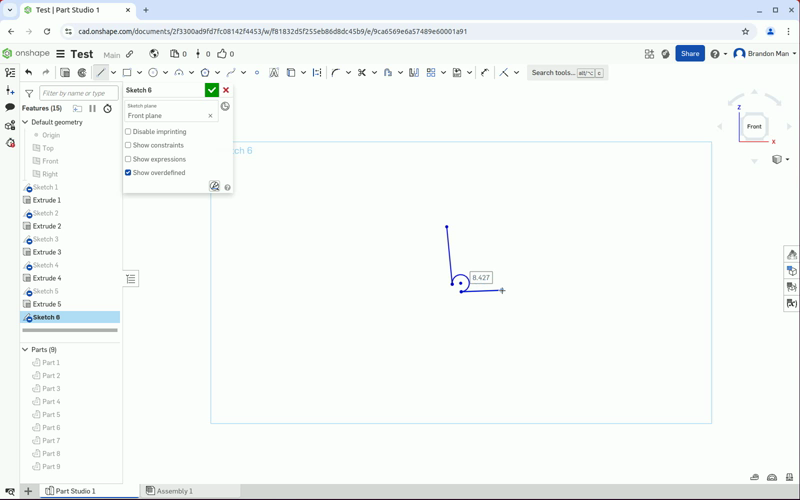
key(esc)
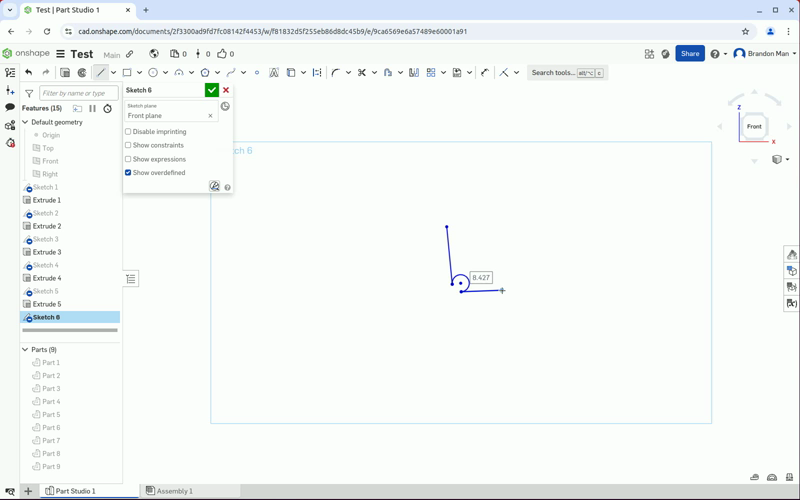
key(a)
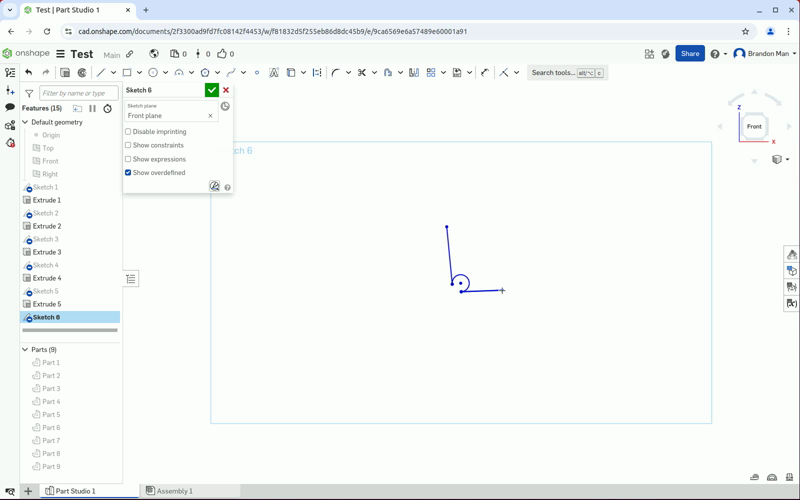
mouse_move(502, 290)
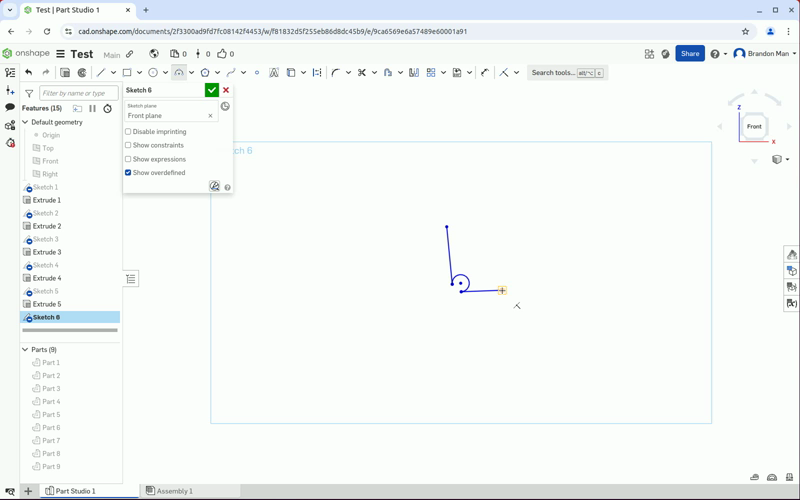
click(502, 290)
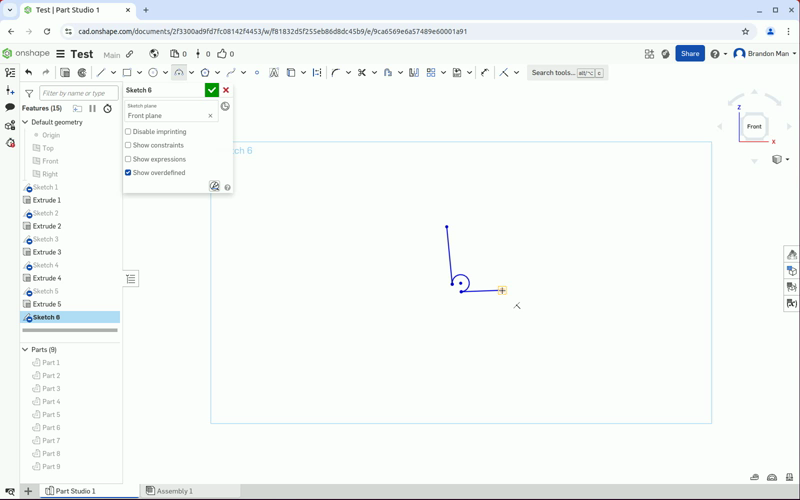
key_down(shift)
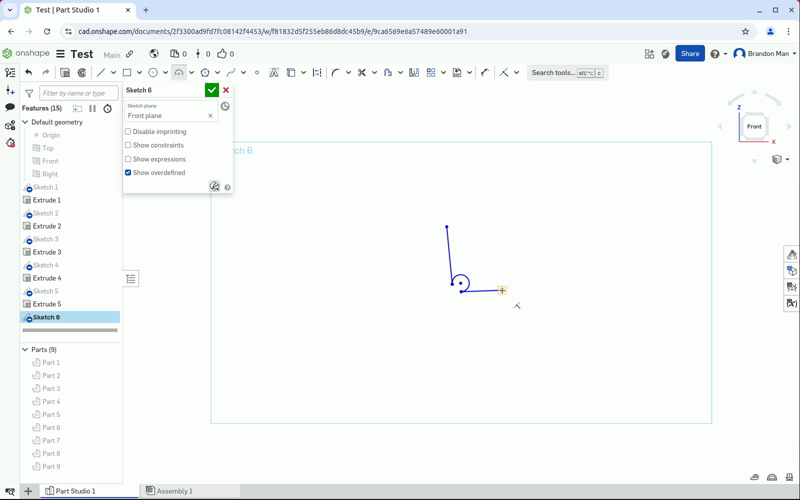
mouse_move(502, 276)
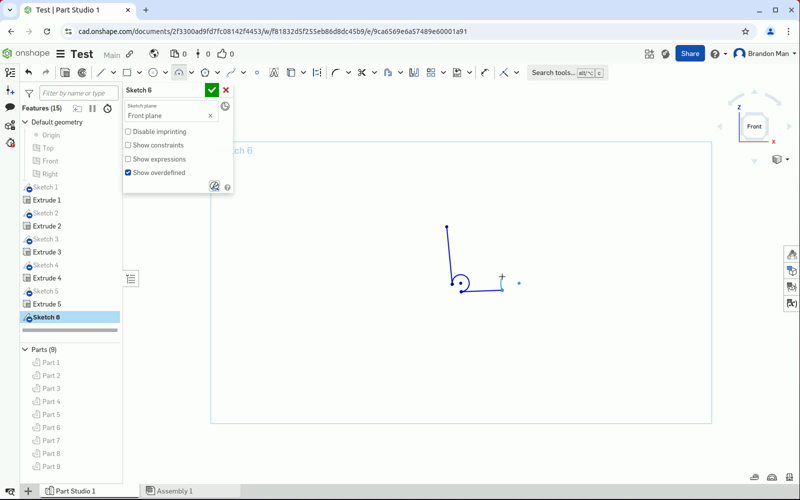
click(502, 276)
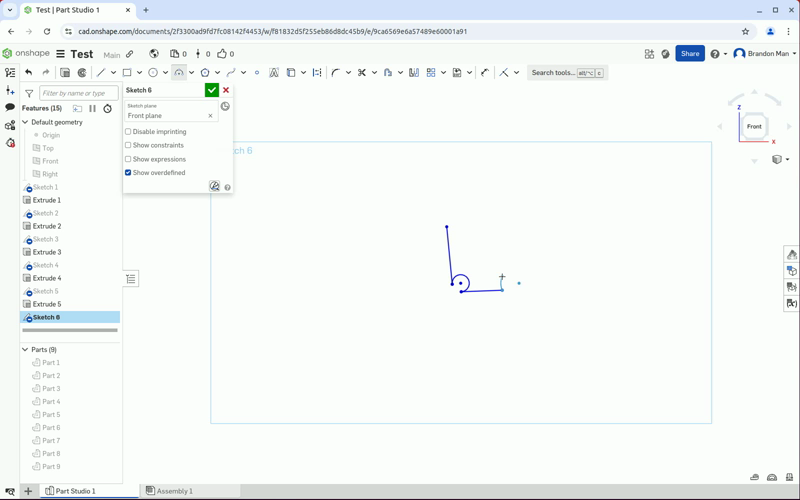
mouse_move(494, 282)
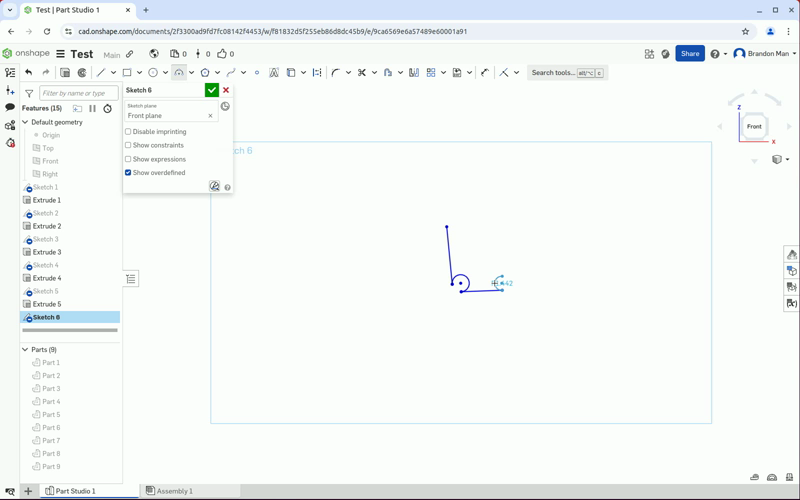
click(494, 282)
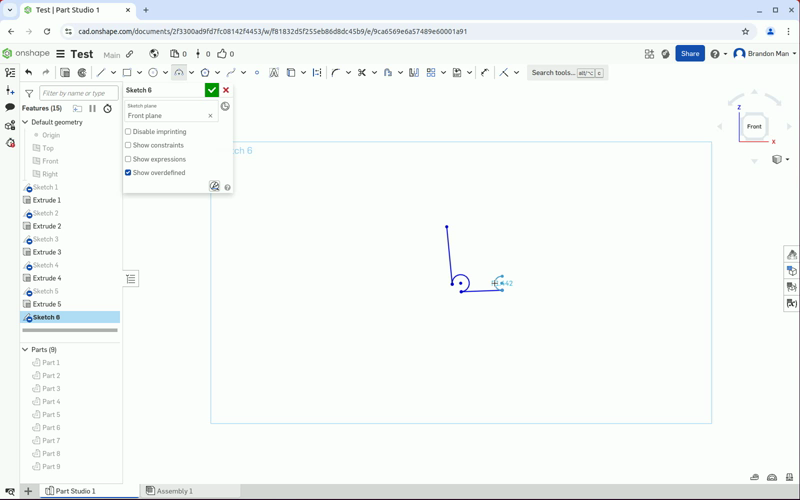
key_up(shift)
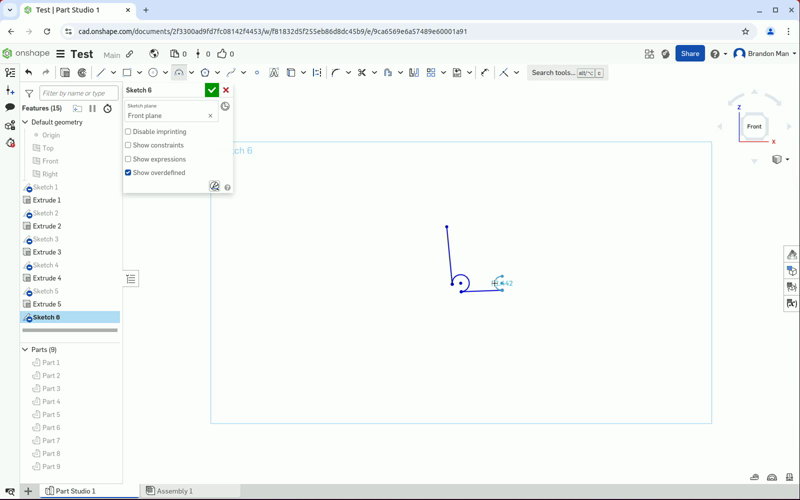
key(esc)
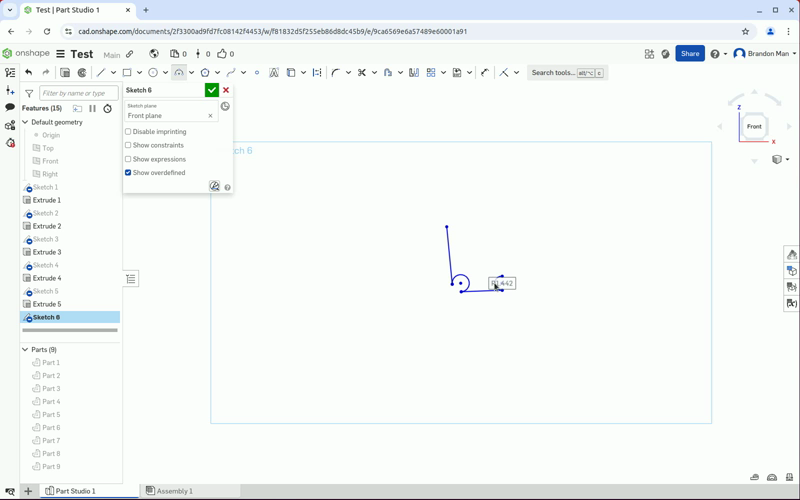
key(l)
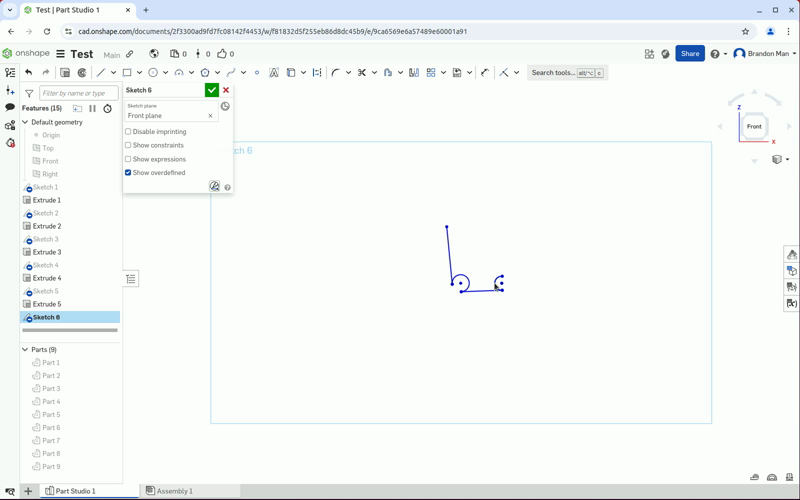
mouse_move(502, 276)
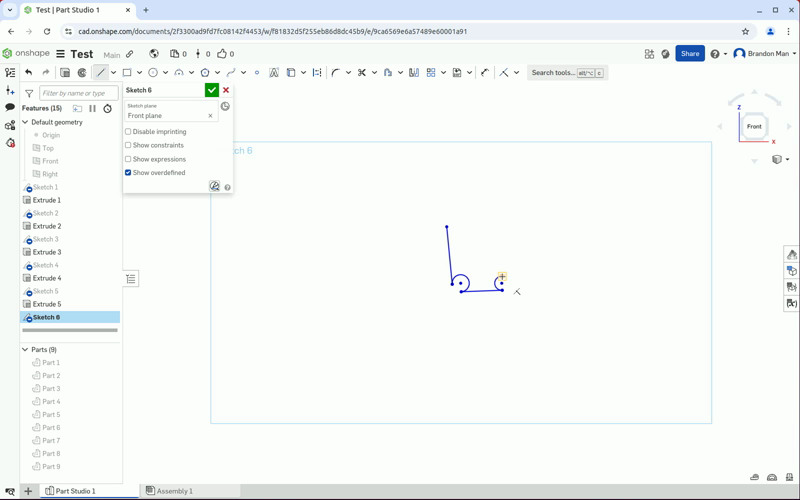
click(502, 276)
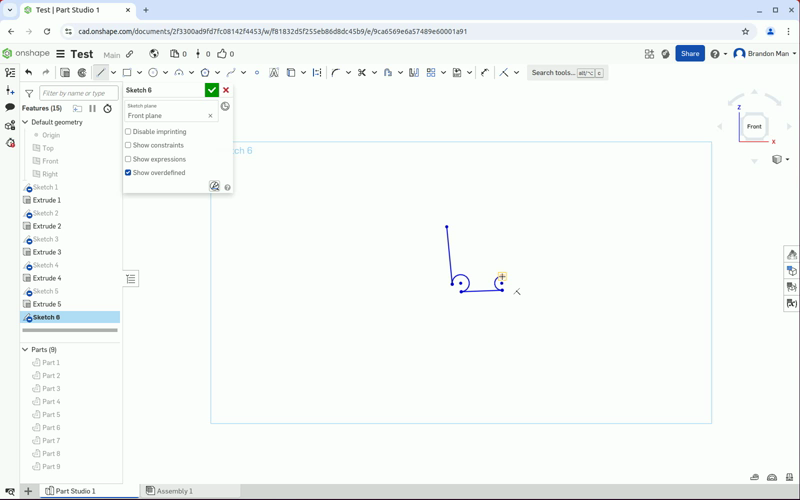
key_down(shift)
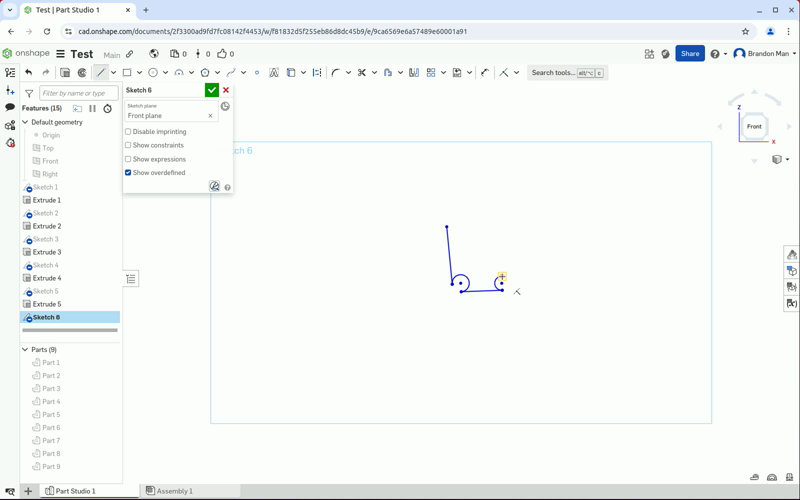
mouse_move(532, 276)
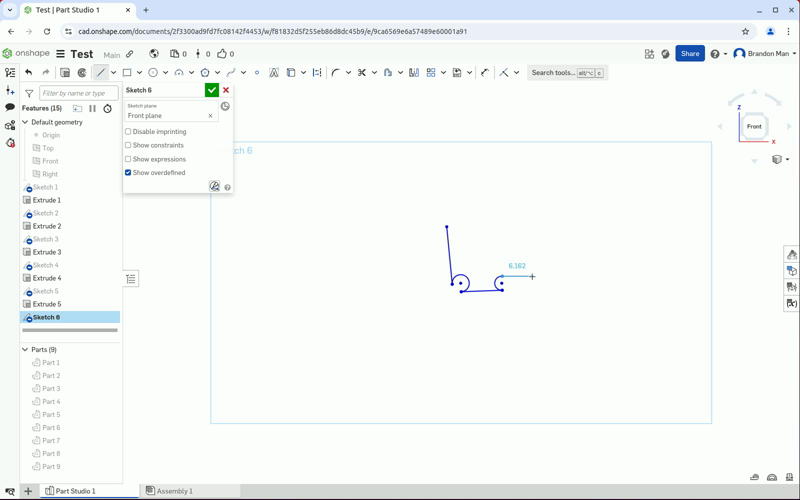
mouse_move(478, 275)
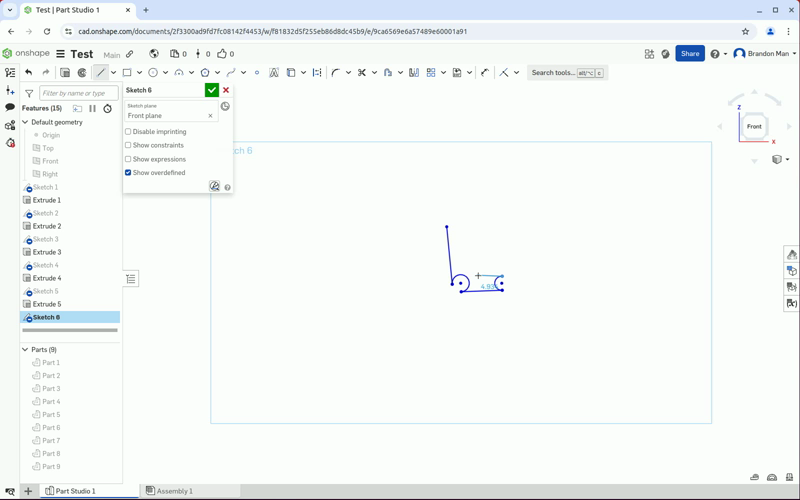
click(478, 275)
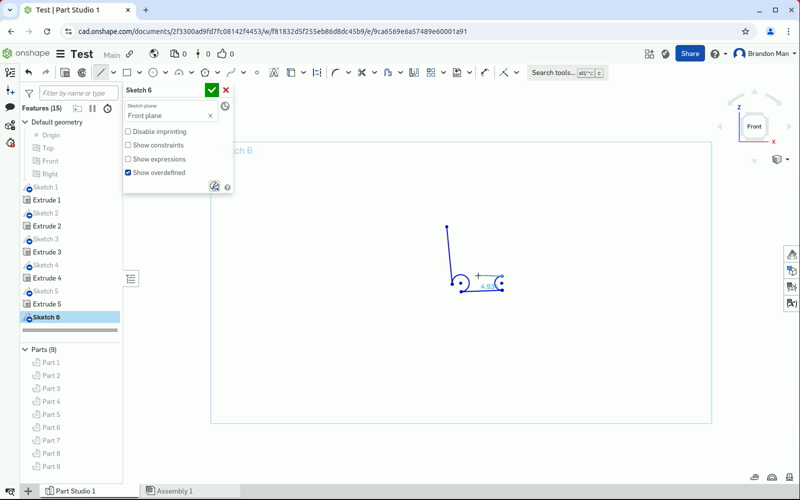
key_up(shift)
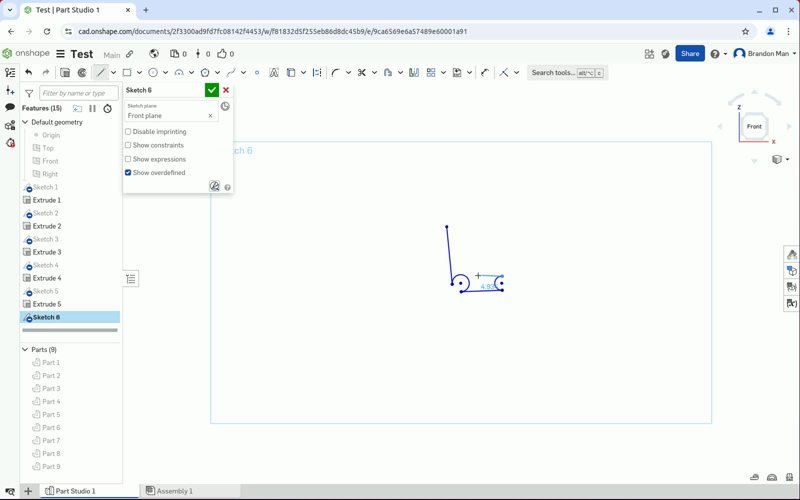
key(esc)
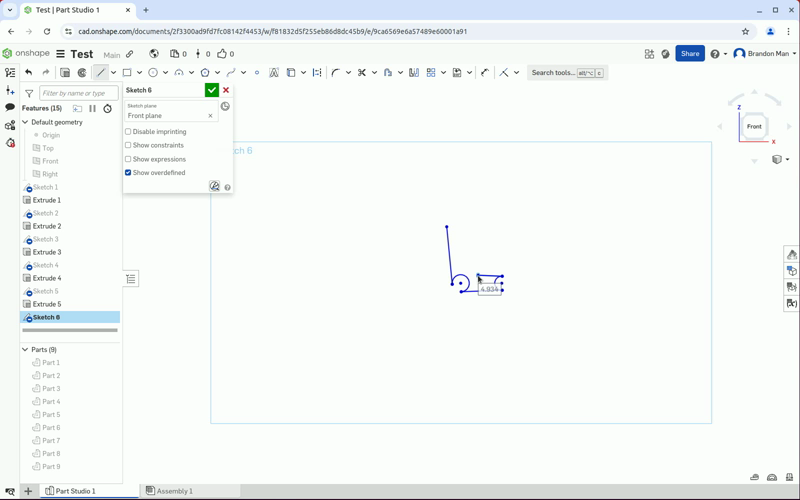
key(a)
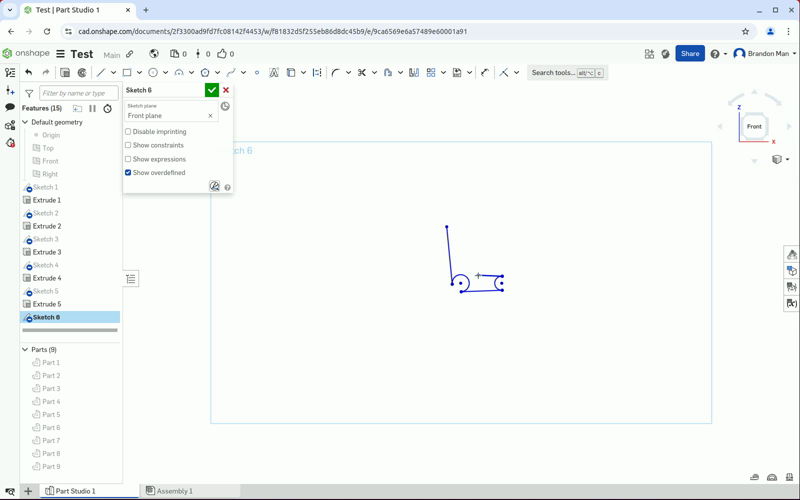
mouse_move(478, 275)
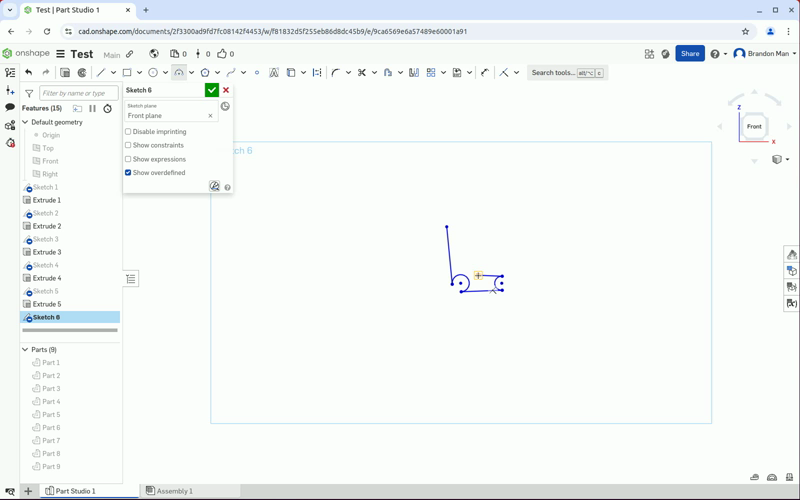
click(478, 275)
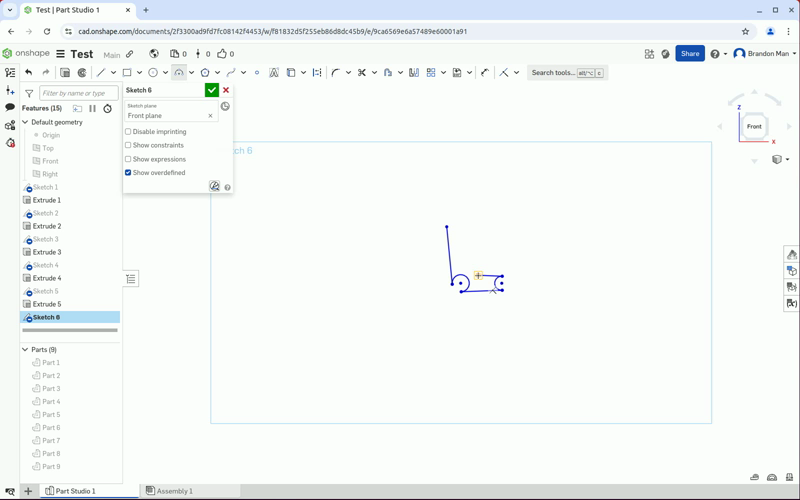
key_down(shift)
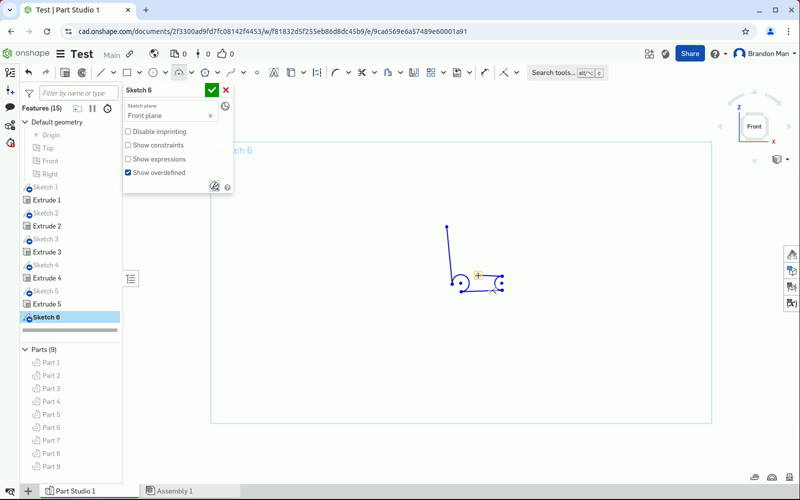
mouse_move(471, 267)
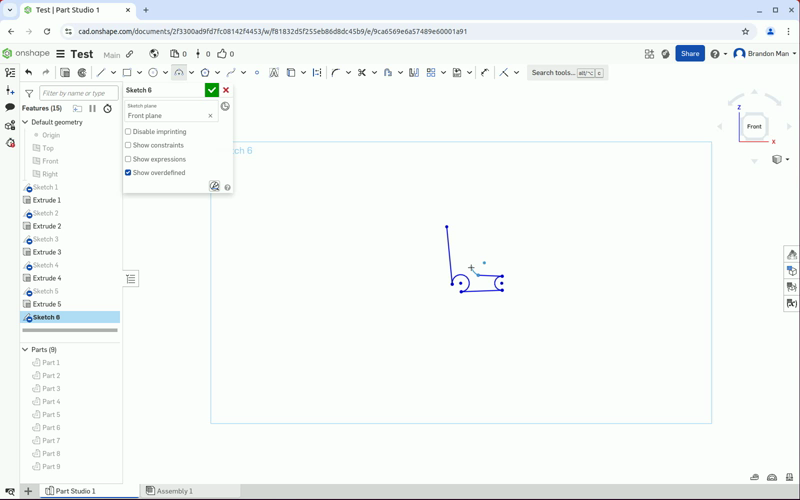
click(471, 267)
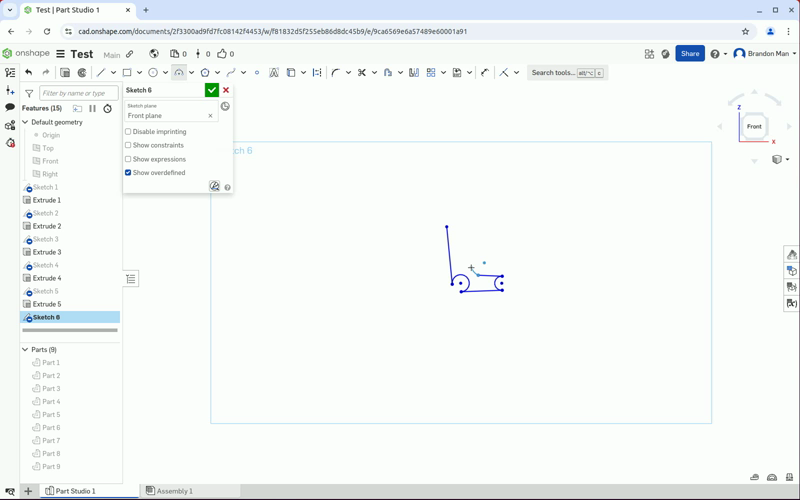
mouse_move(472, 272)
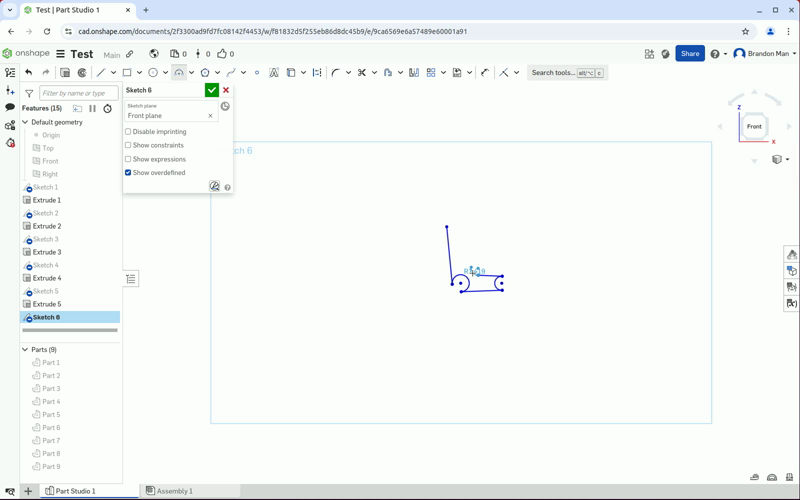
click(472, 272)
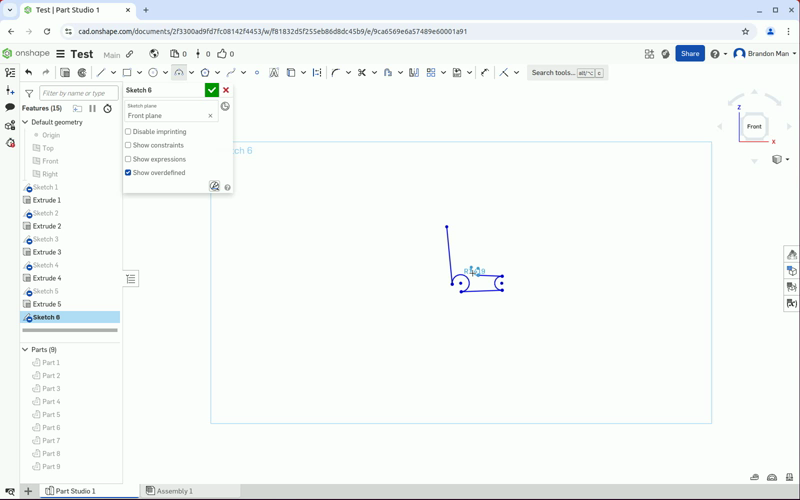
key_up(shift)
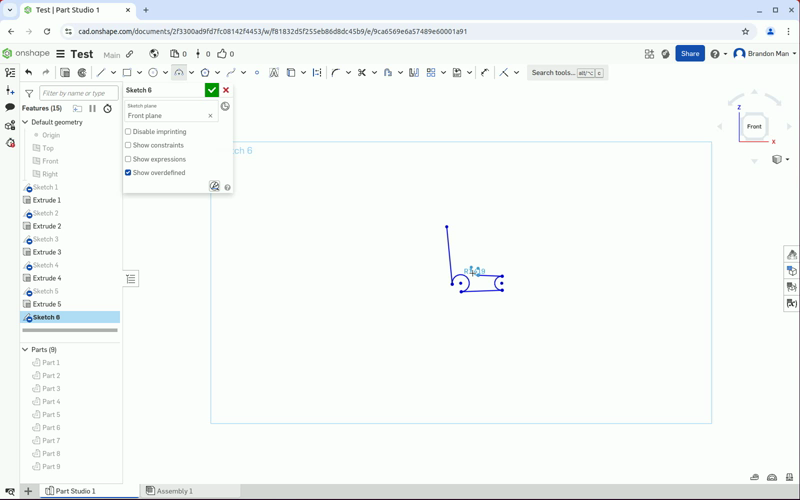
key(esc)
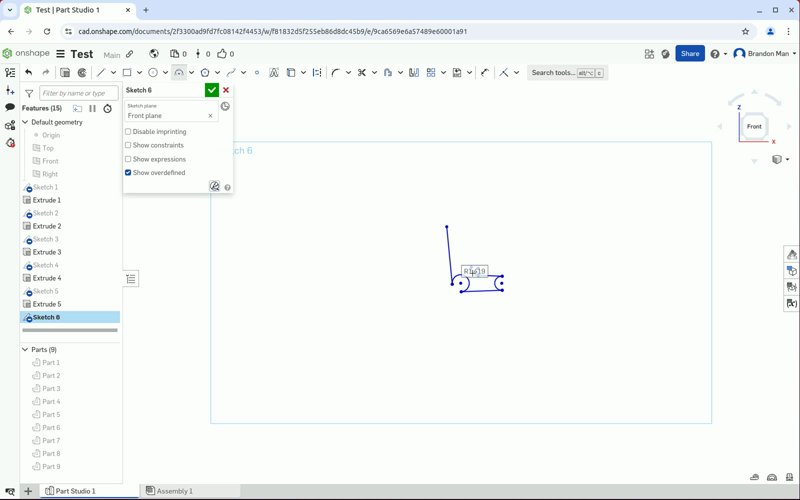
key(l)
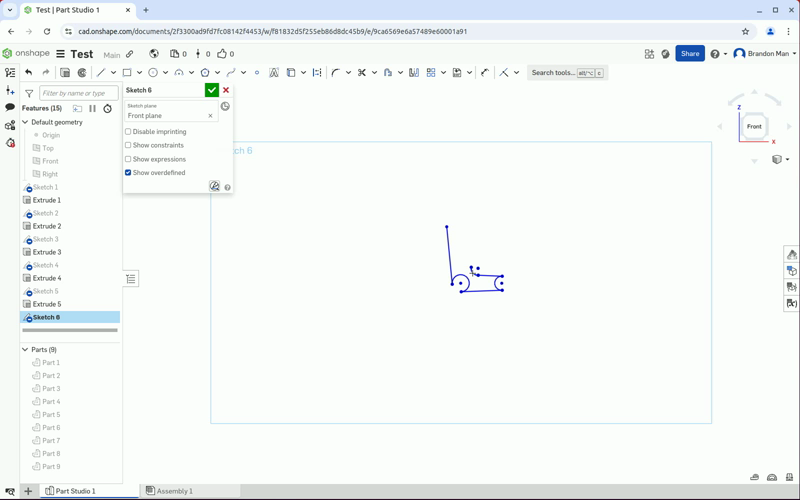
mouse_move(471, 267)
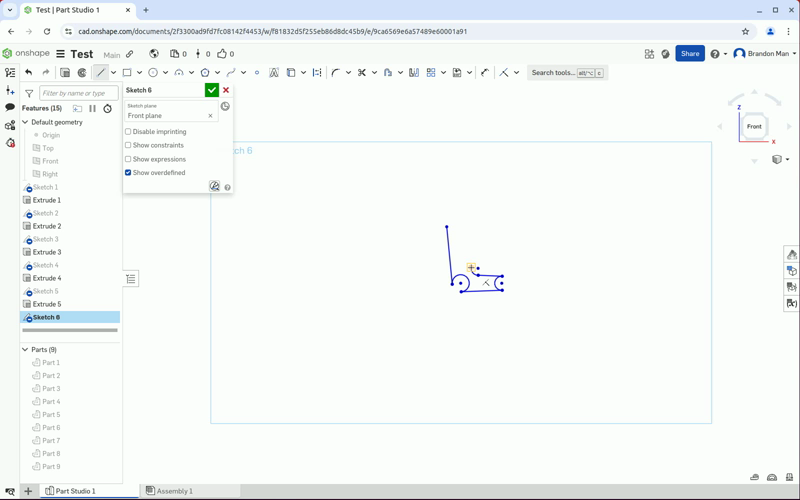
click(471, 267)
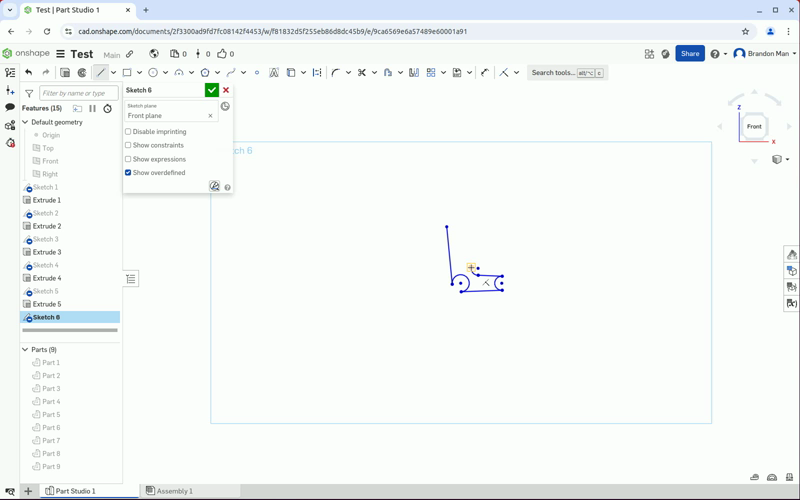
key_down(shift)
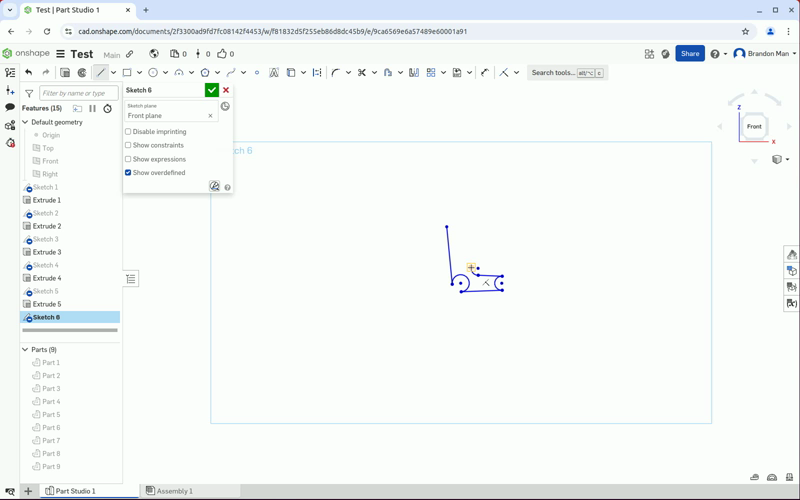
mouse_move(501, 267)
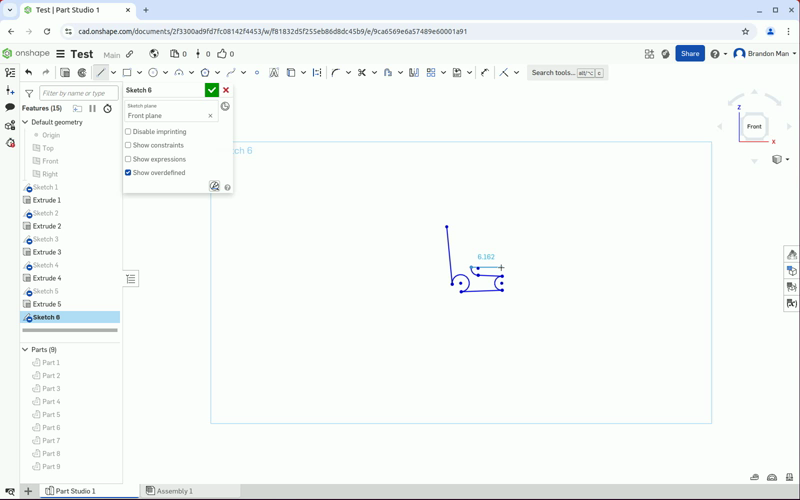
mouse_move(475, 226)
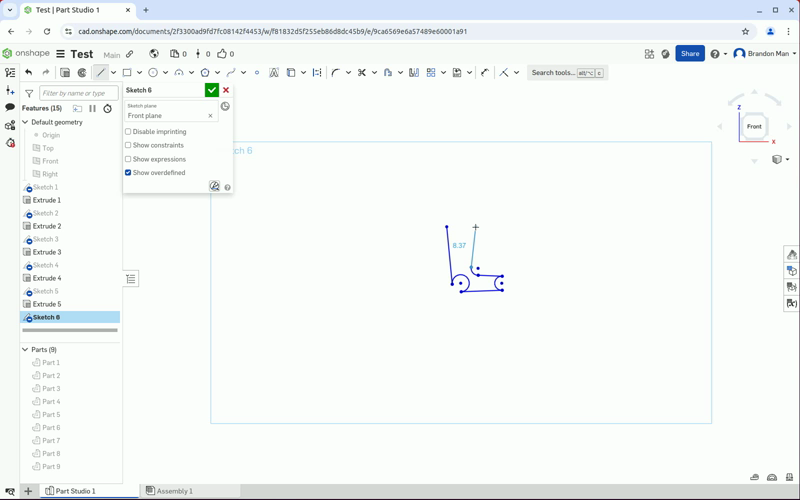
click(475, 226)
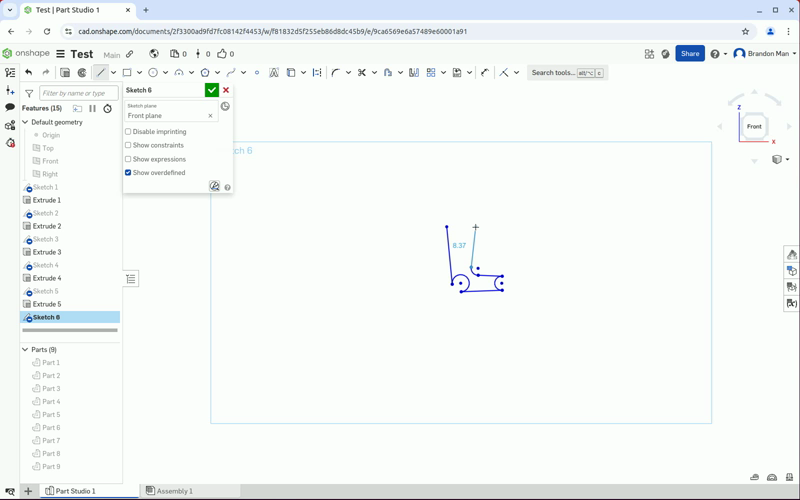
key_up(shift)
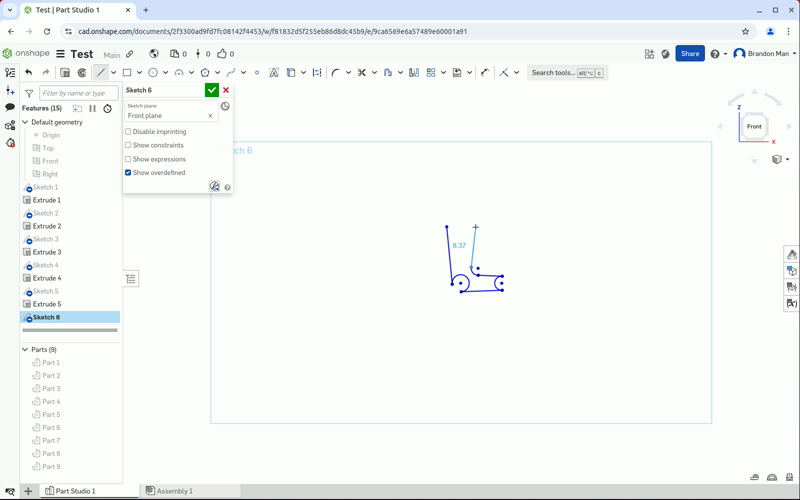
key(esc)
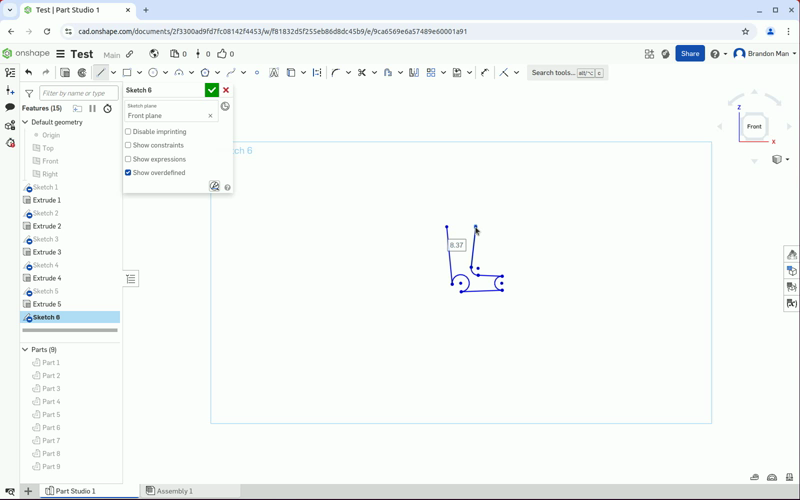
key(a)
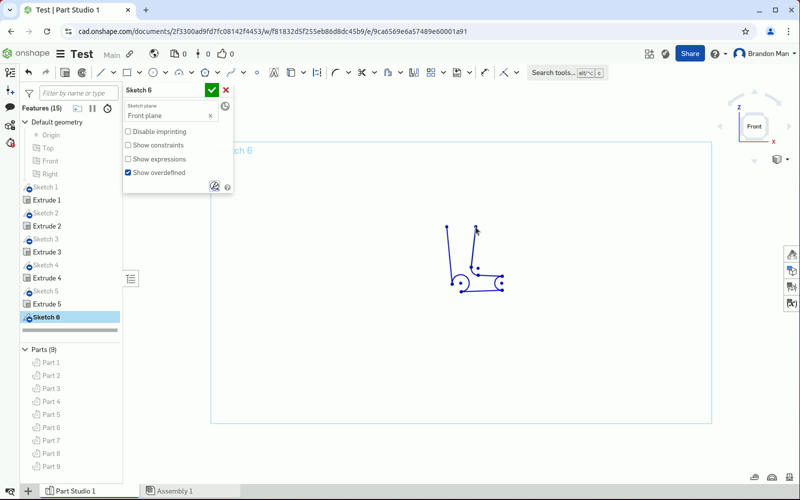
mouse_move(475, 226)
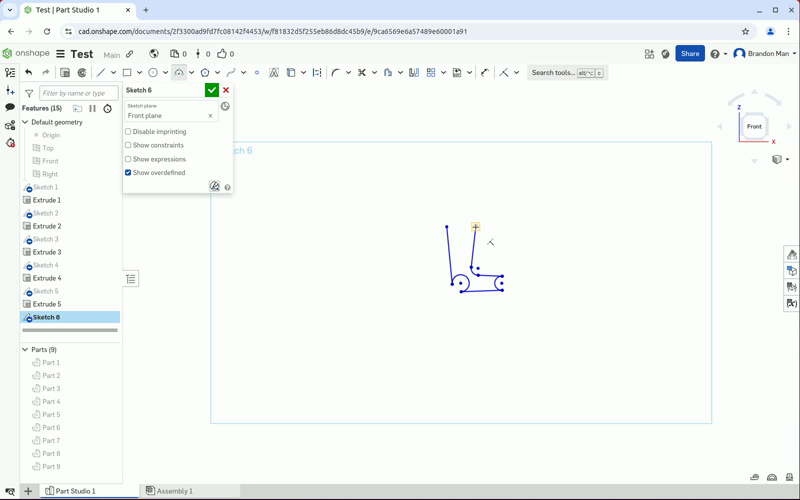
click(475, 226)
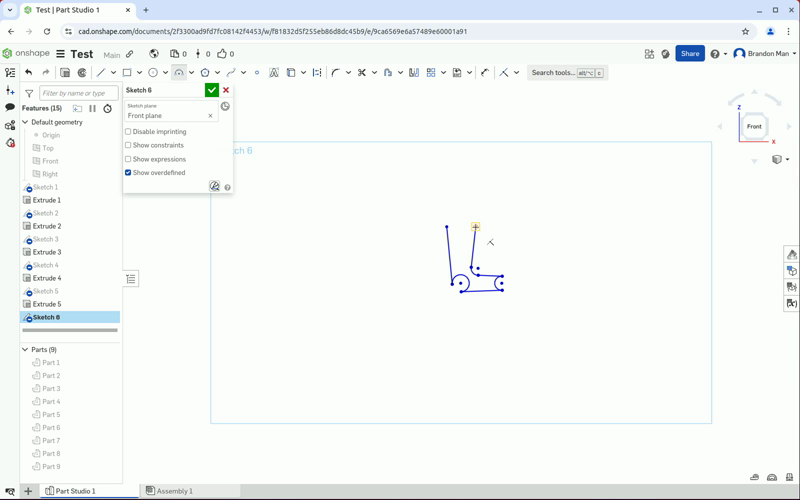
mouse_move(446, 226)
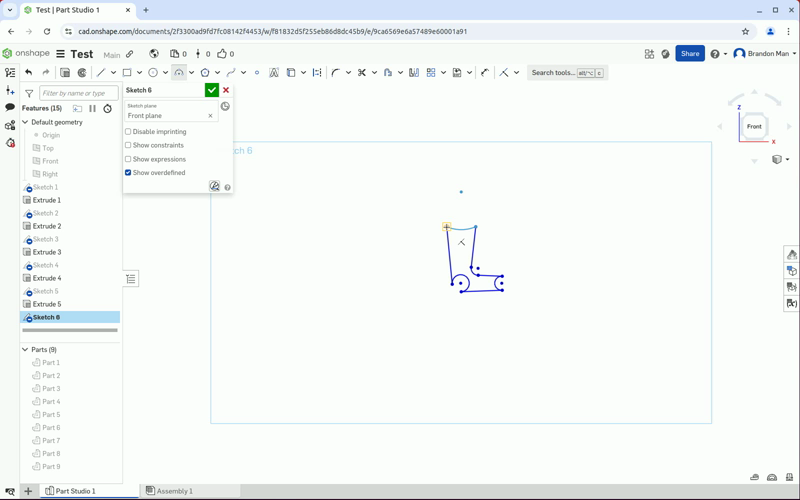
click(446, 226)
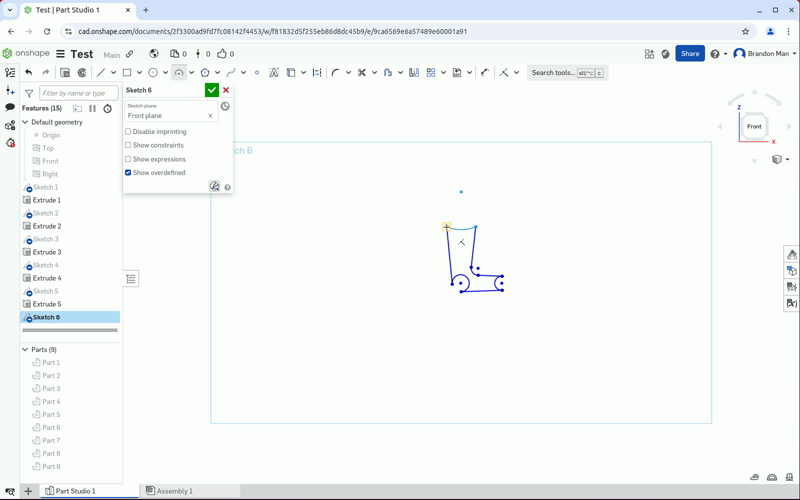
key_down(shift)
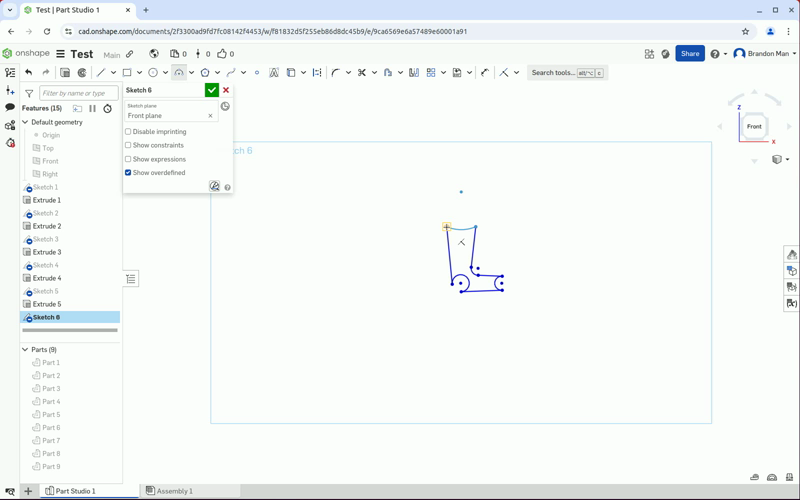
mouse_move(461, 239)
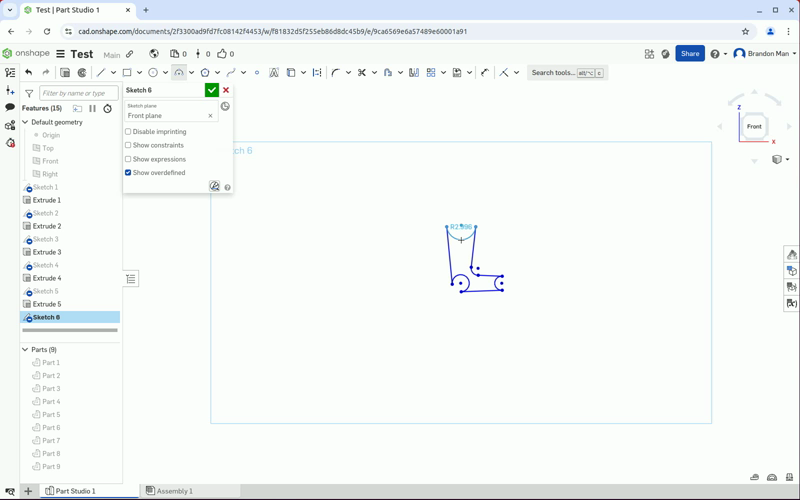
click(461, 239)
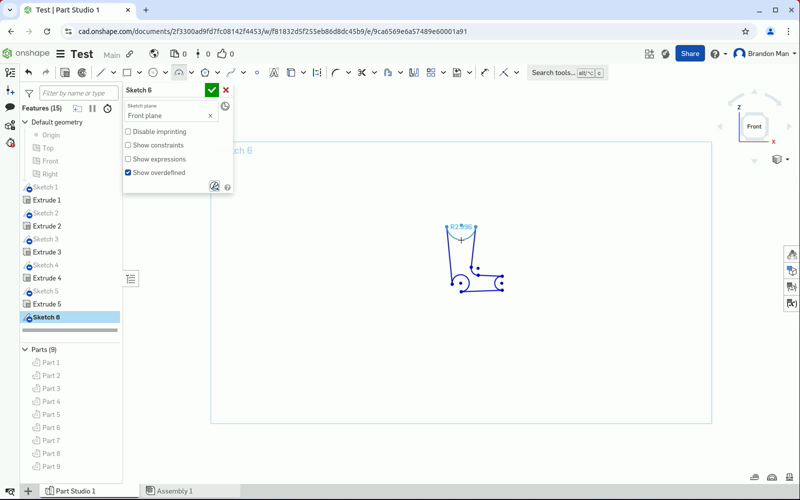
key_up(shift)
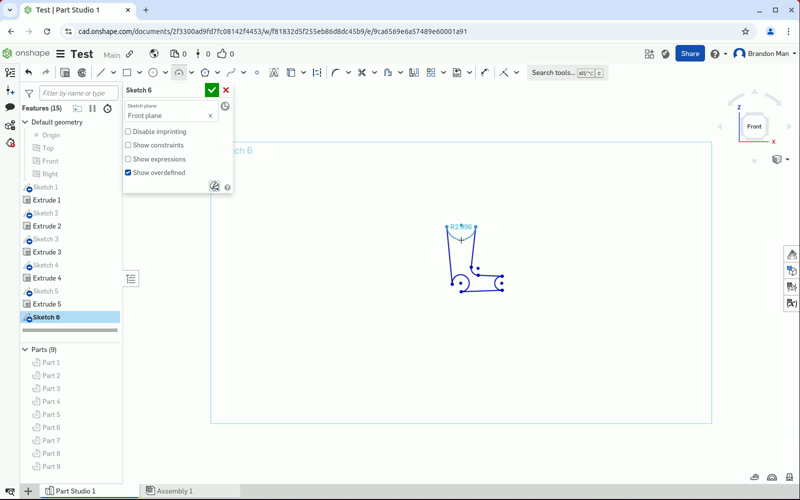
key(esc)
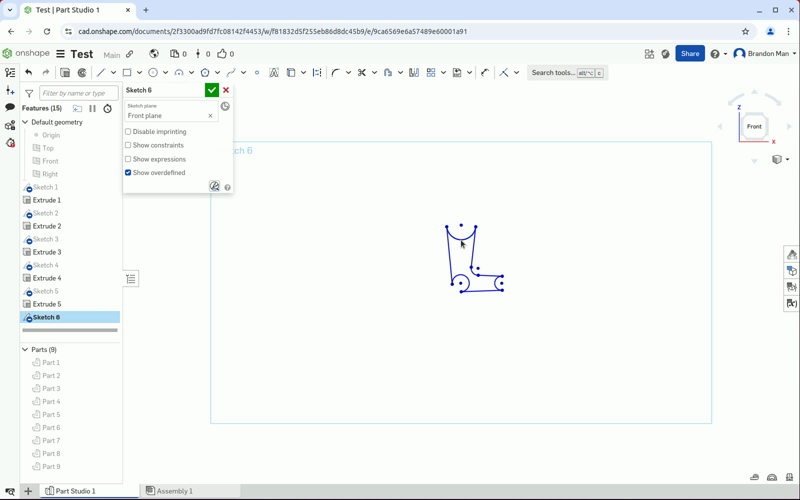
mouse_move(454, 246)
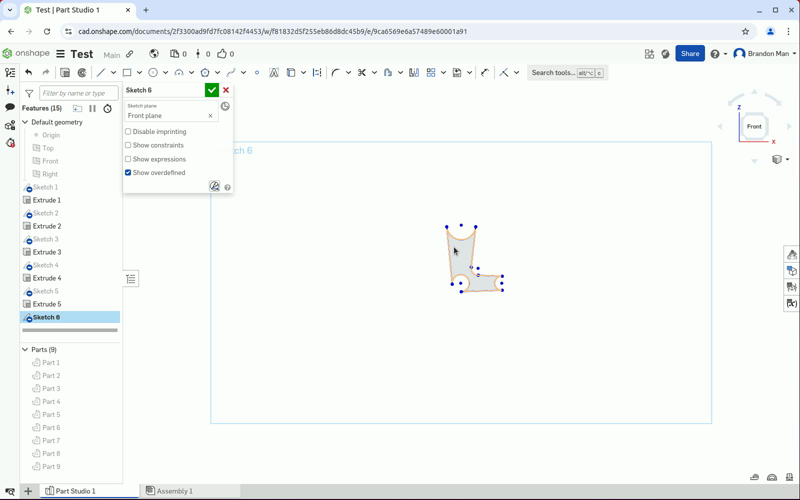
scroll(6)
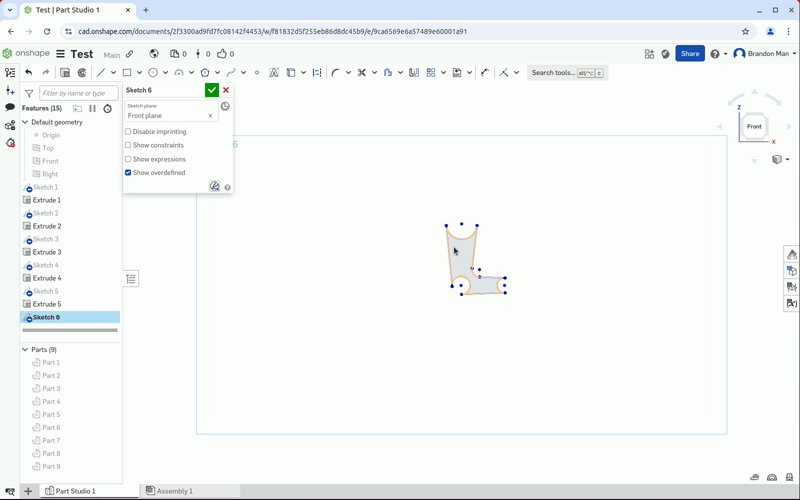
scroll(6)
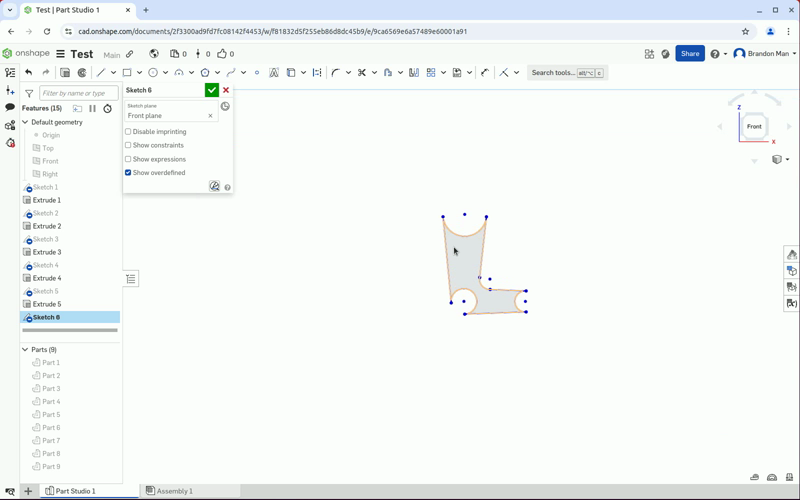
scroll(6)
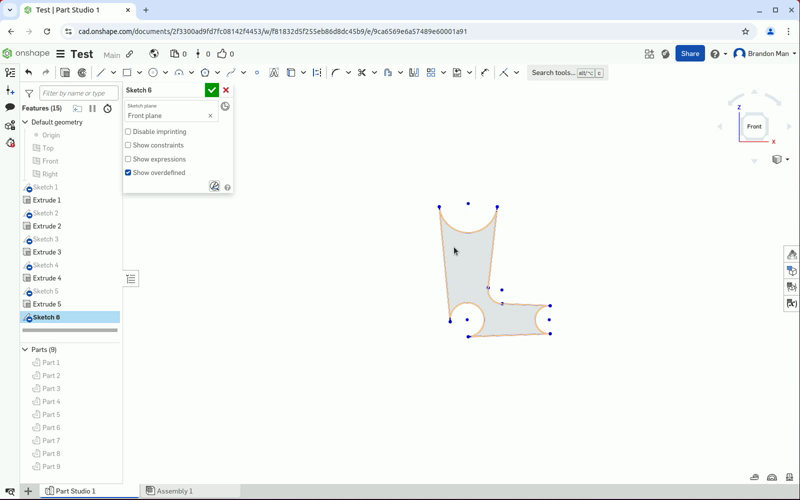
scroll(6)
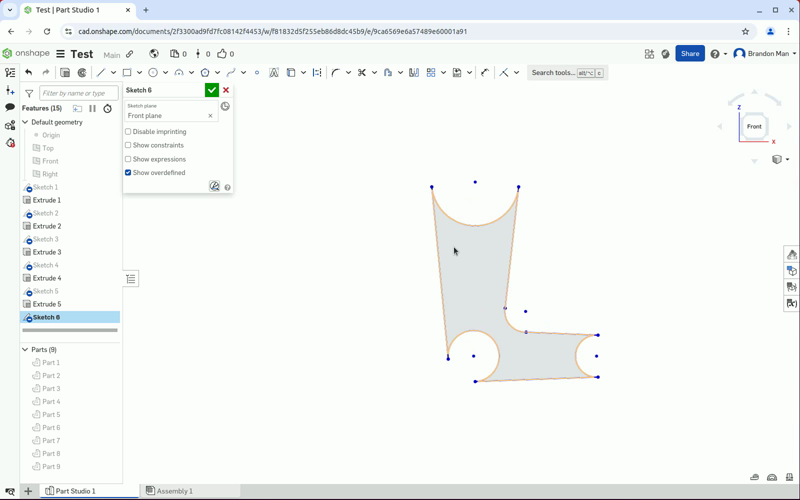
scroll(6)
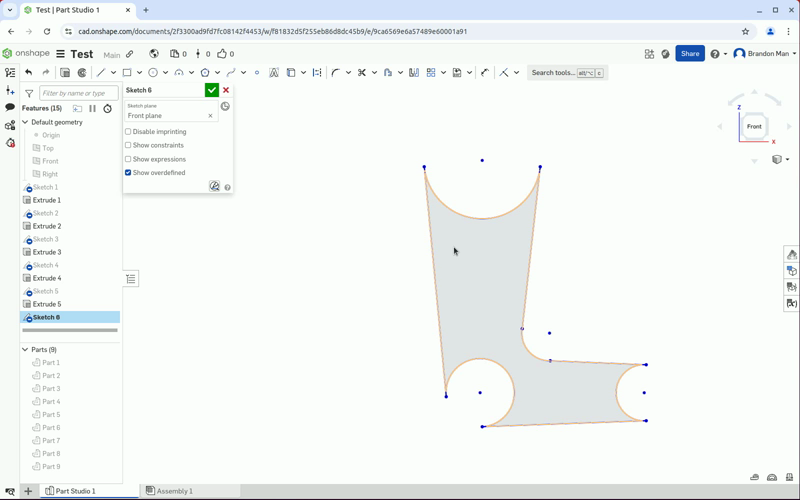
scroll(6)
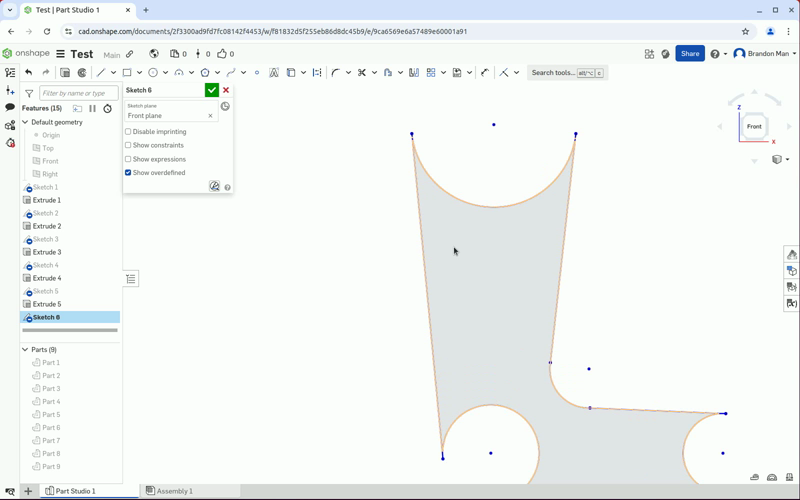
scroll(6)
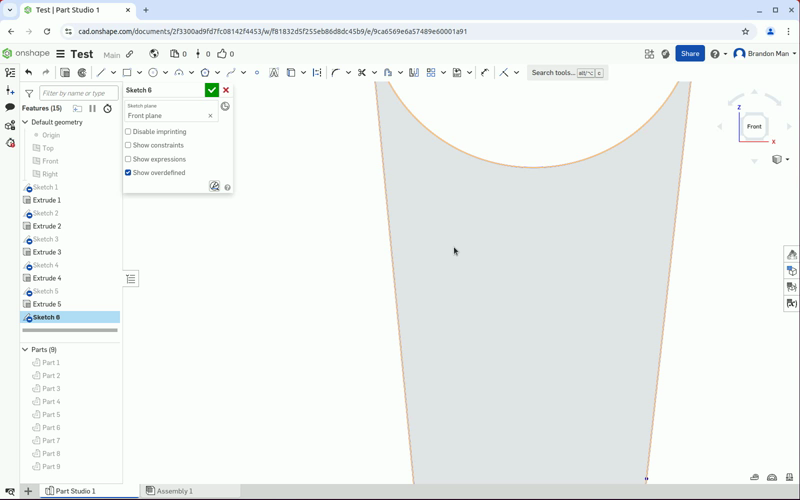
click(454, 246)
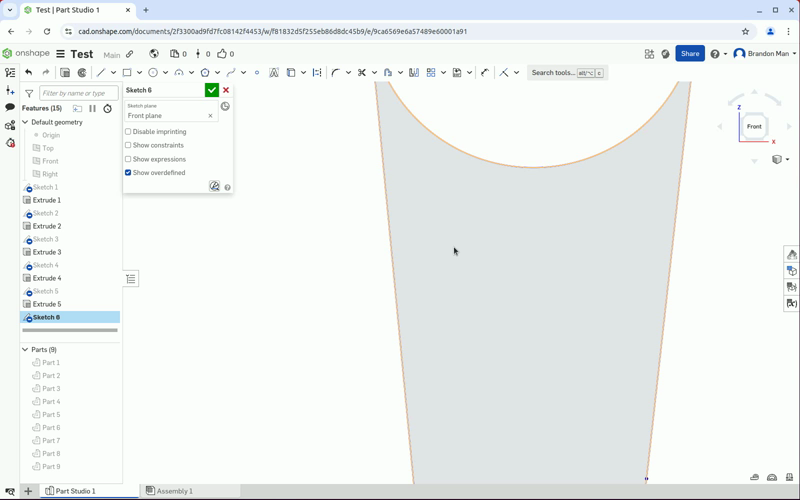
scroll(-6)
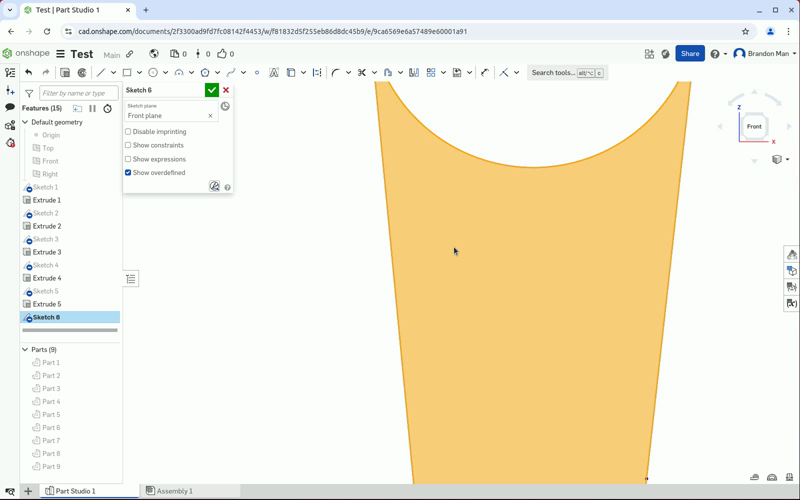
scroll(-6)
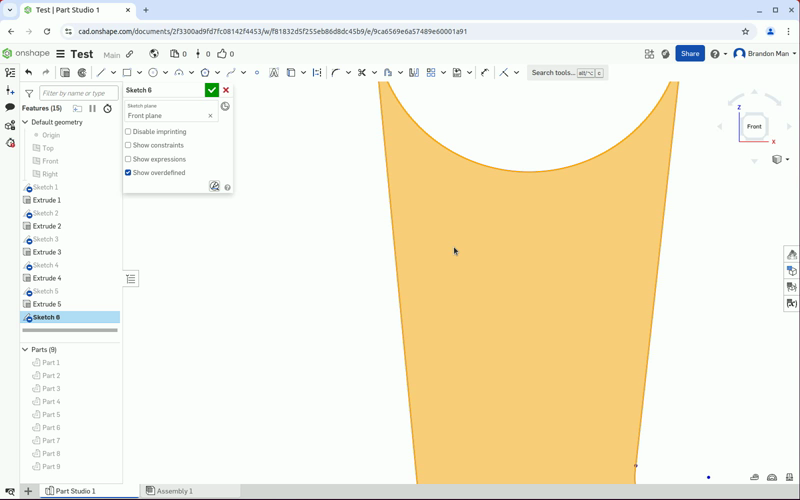
scroll(-6)
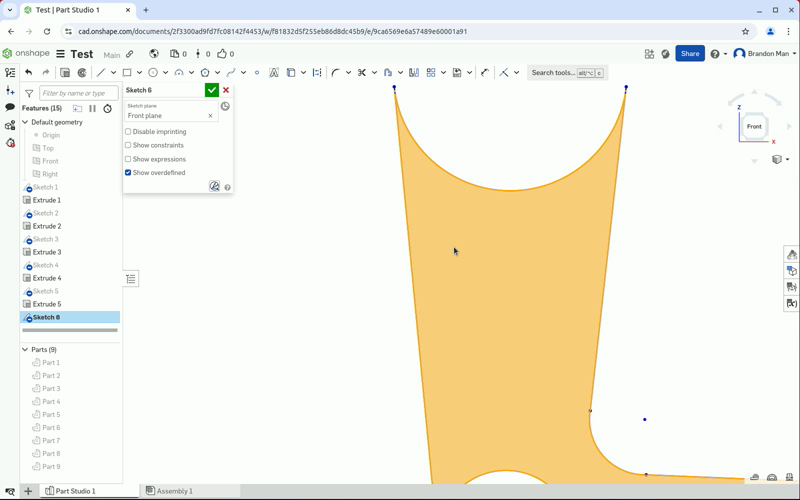
scroll(-6)
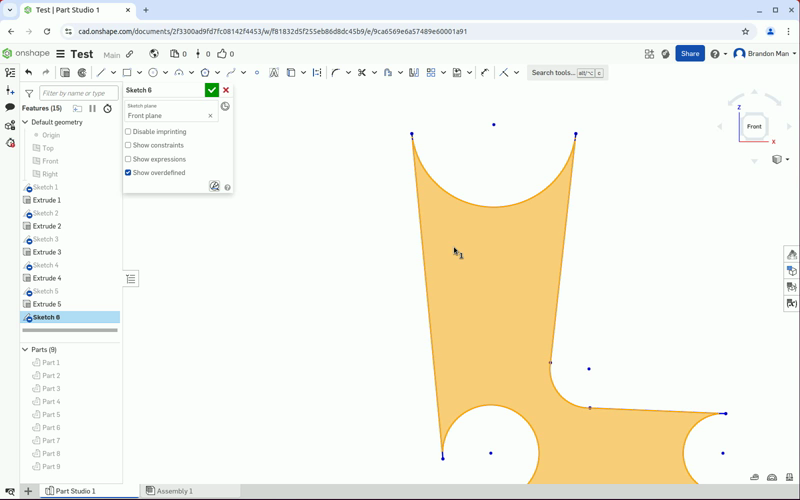
scroll(-6)
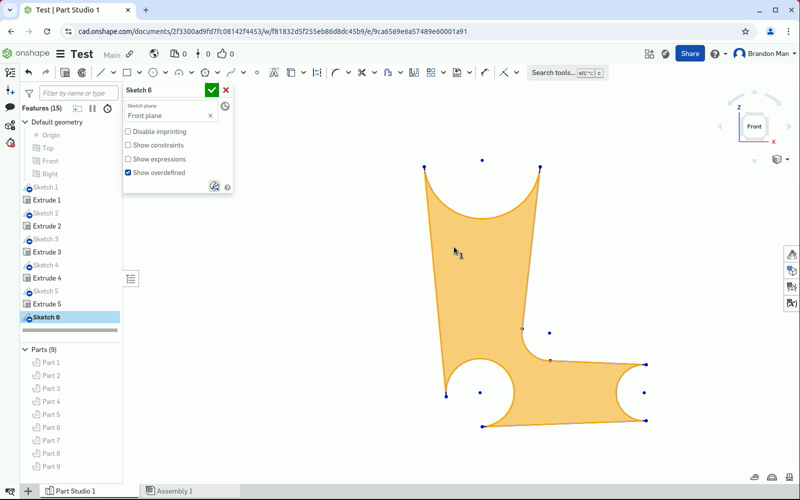
scroll(-6)
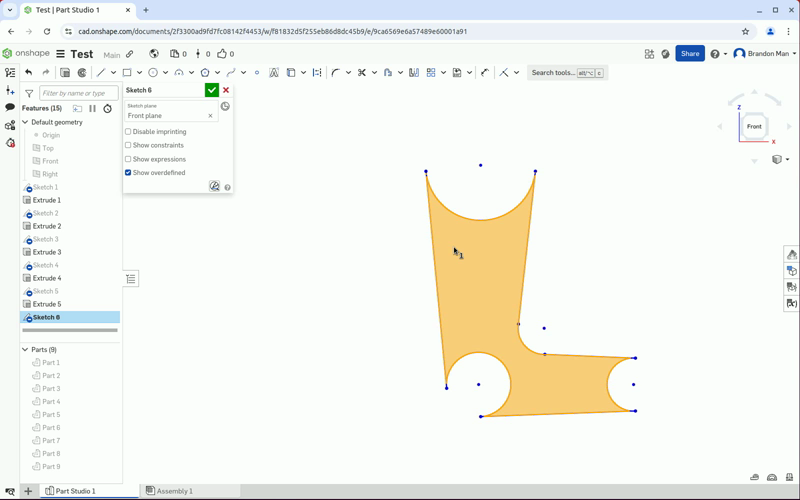
scroll(-6)
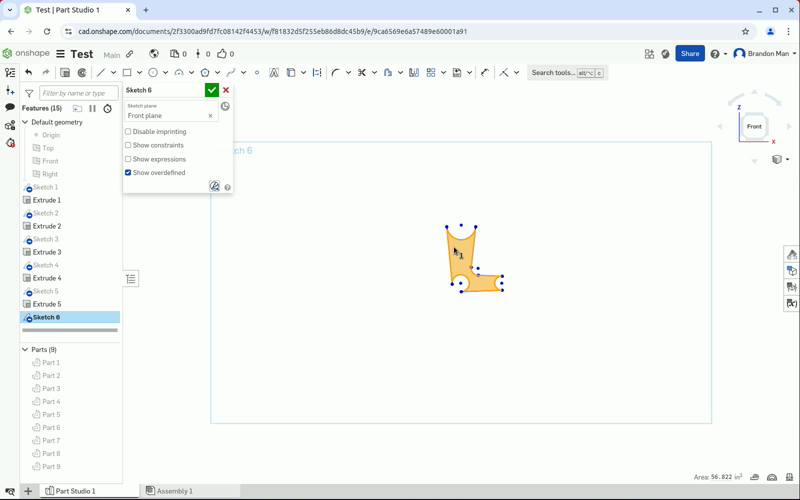
mouse_move(73, 352)
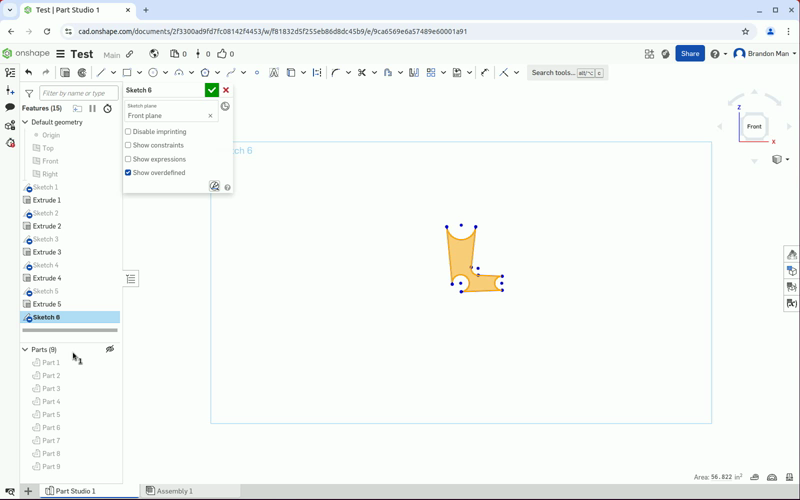
key(shift+y)
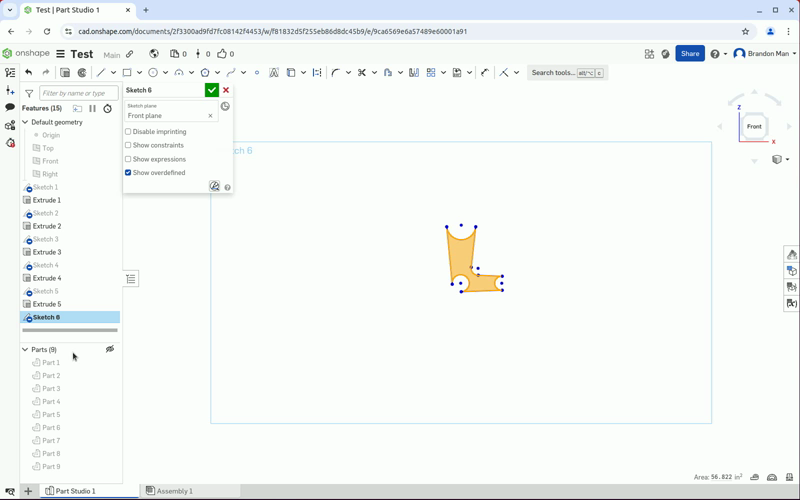
key(shift+e)
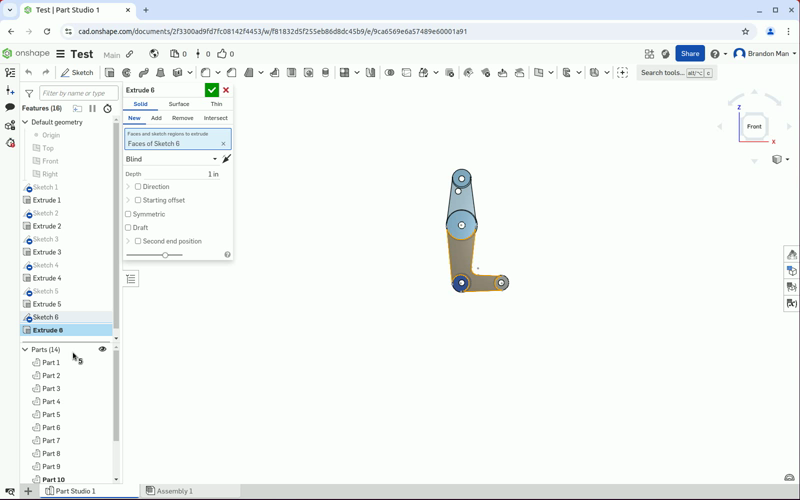
mouse_move(143, 106)
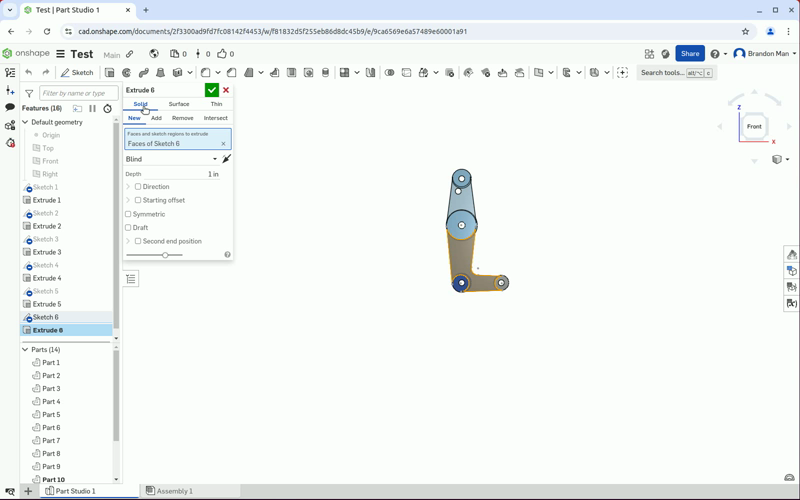
click(143, 106)
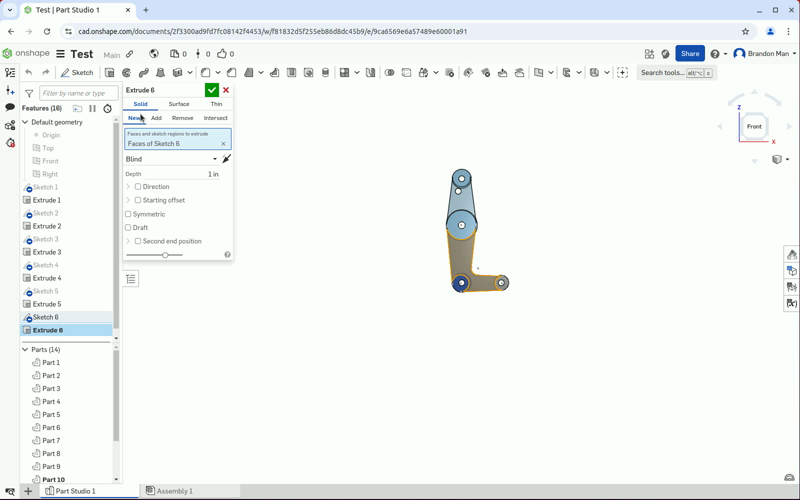
mouse_move(137, 120)
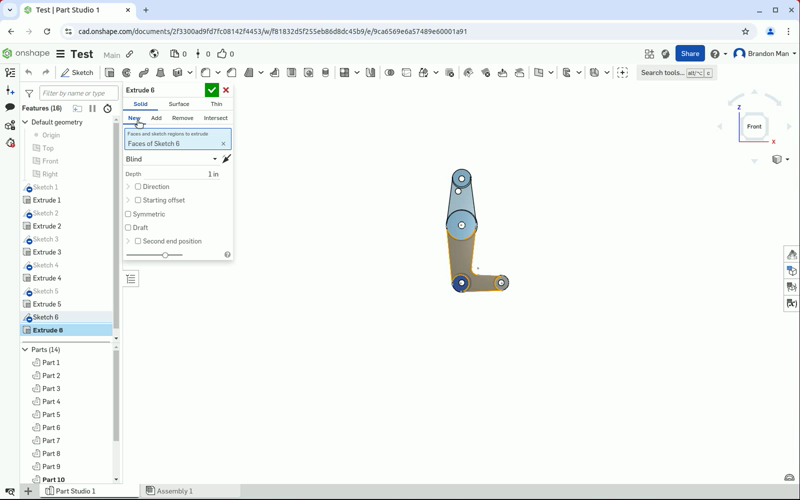
click(137, 120)
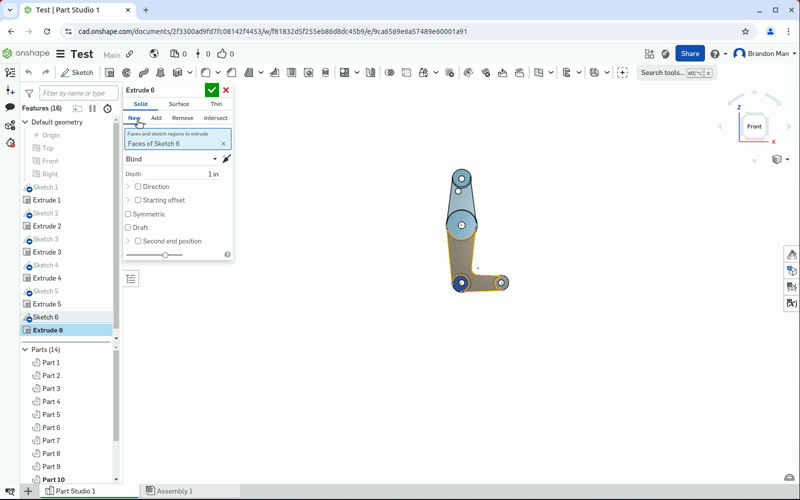
key(tab, 4)
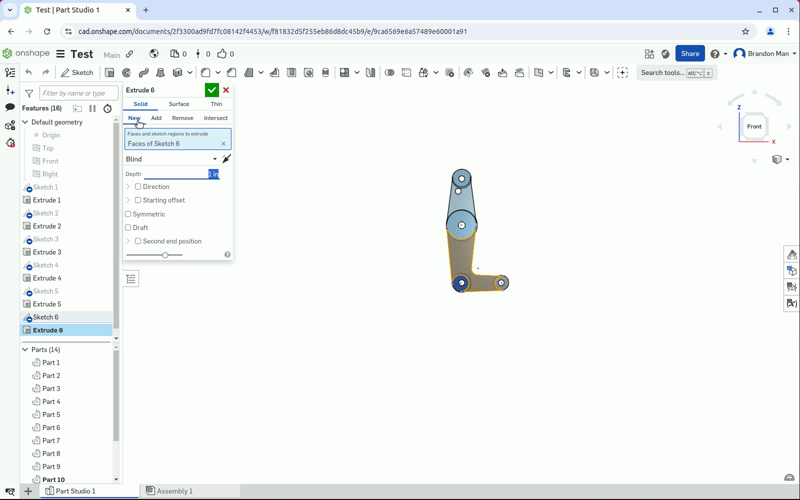
text(0.481)
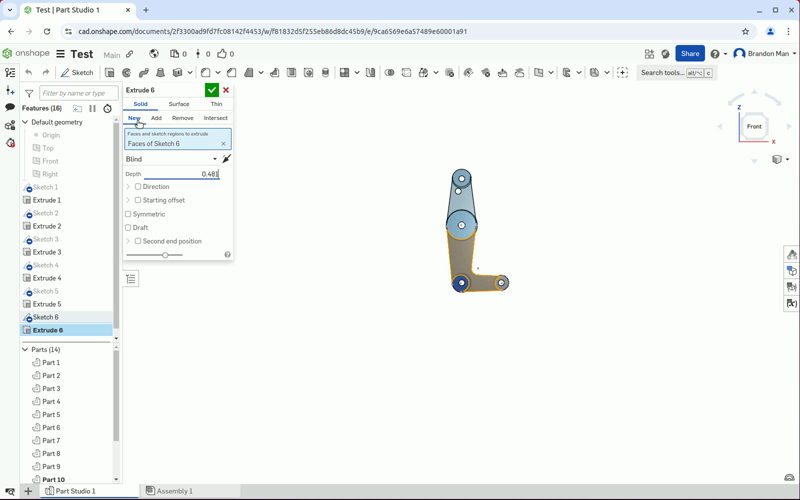
key(enter)
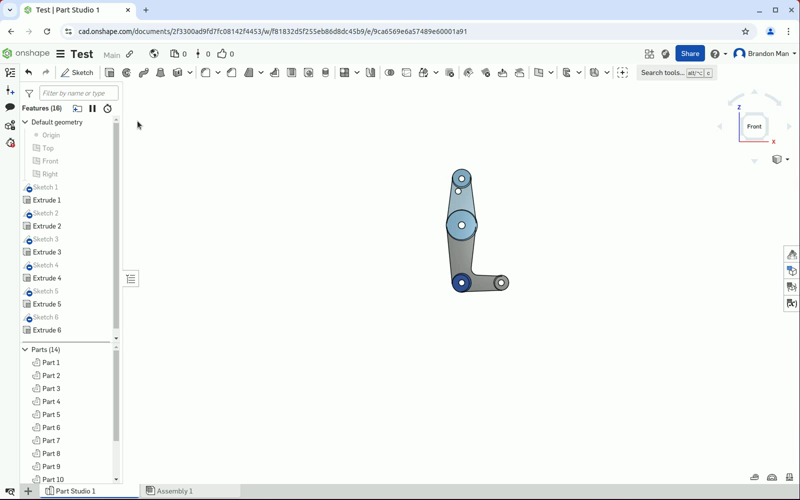
key(shift+h)
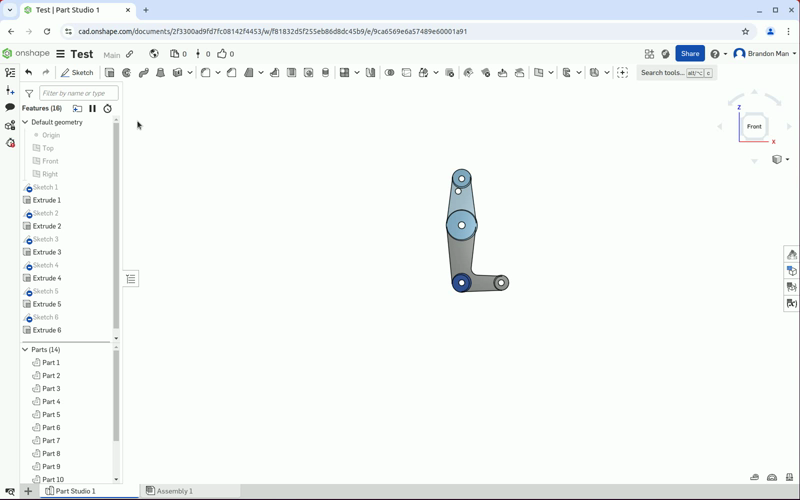
key(shift+h)
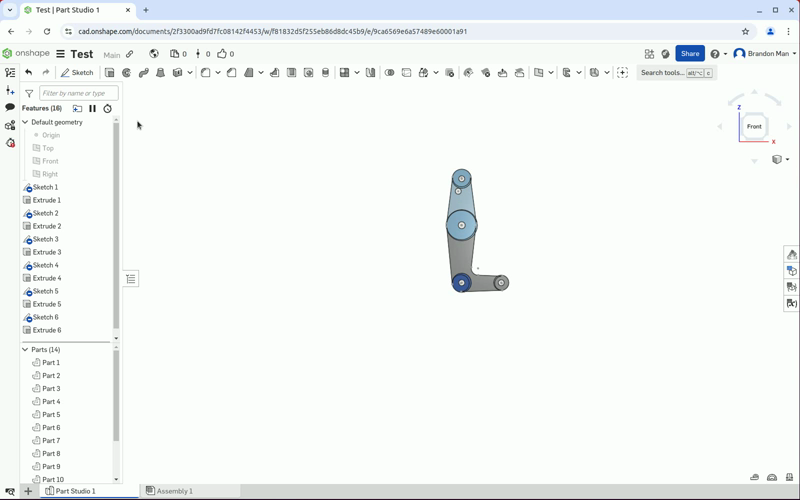
key(shift+7)
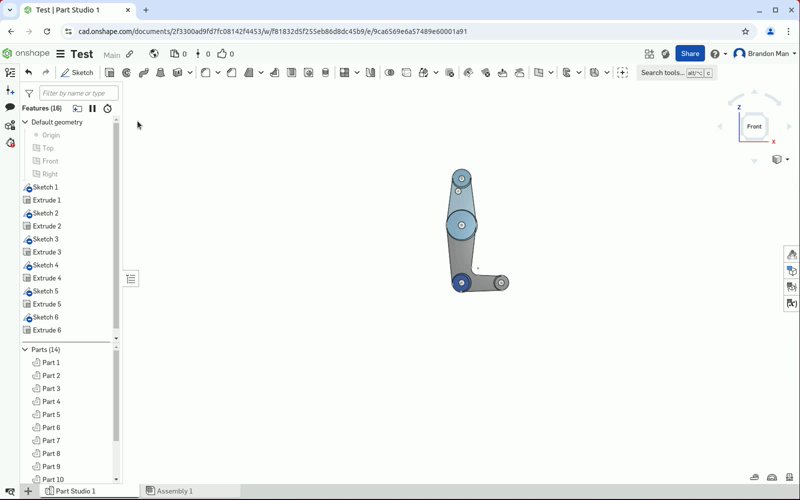
key(left, 2)
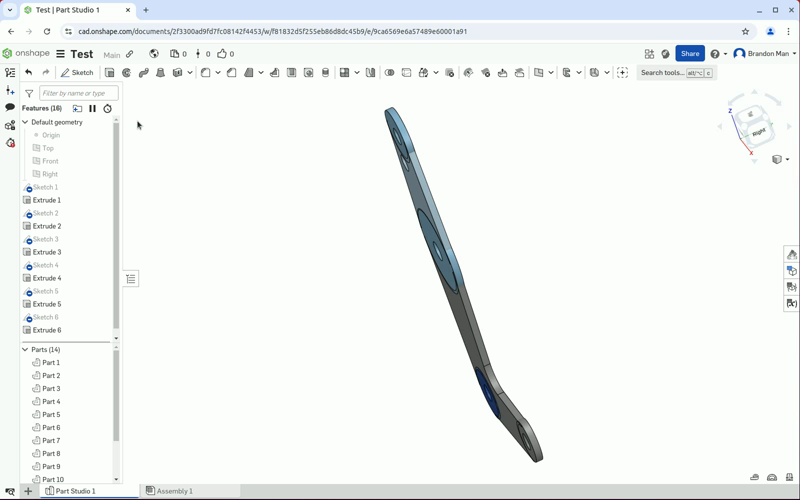
key(down, 2)
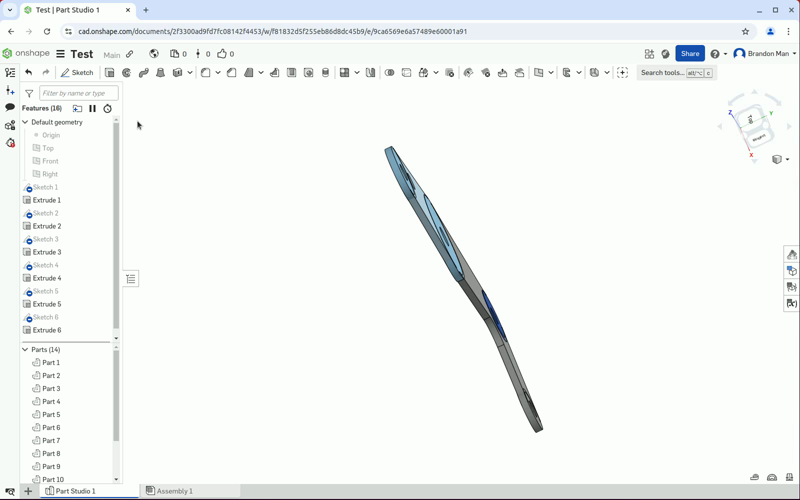
key(up, 2)
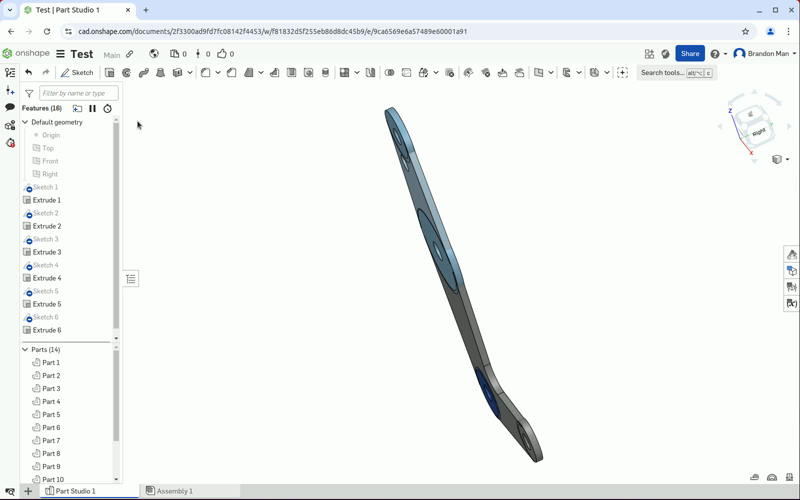
key(right, 2)
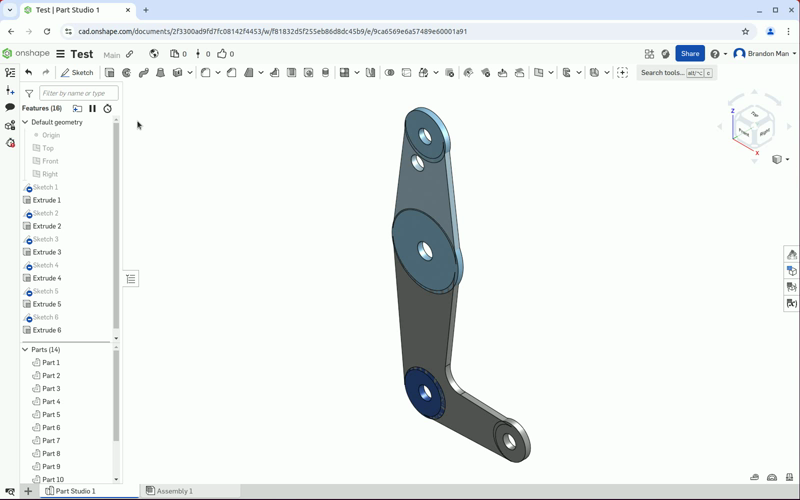
mouse_move(69, 189)
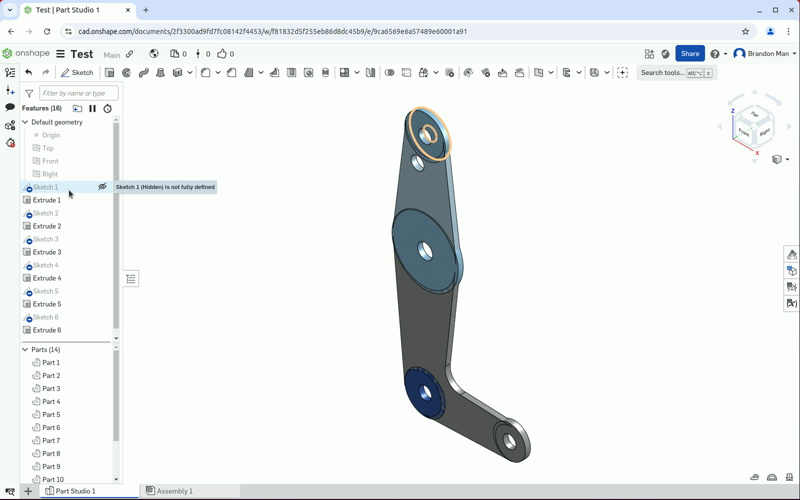
click(69, 189)